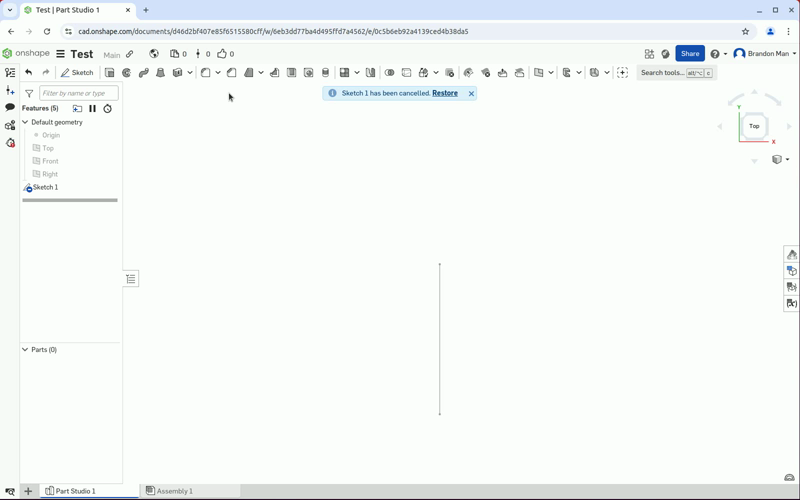
key(shift+h)
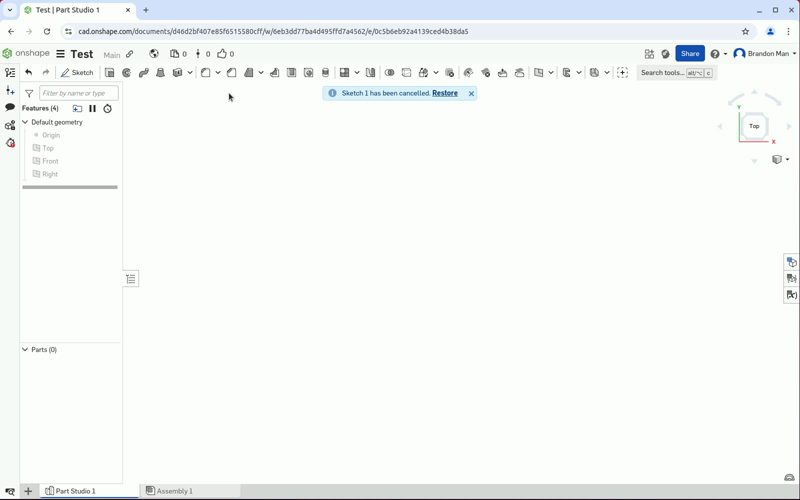
mouse_move(73, 352)
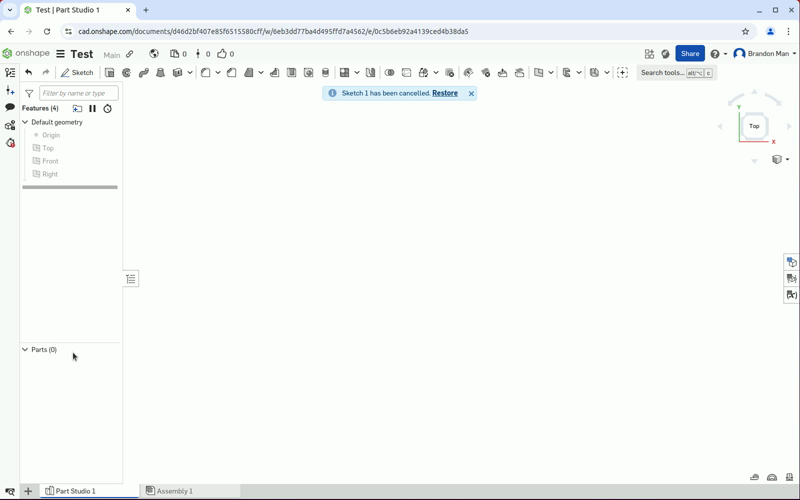
key(y)
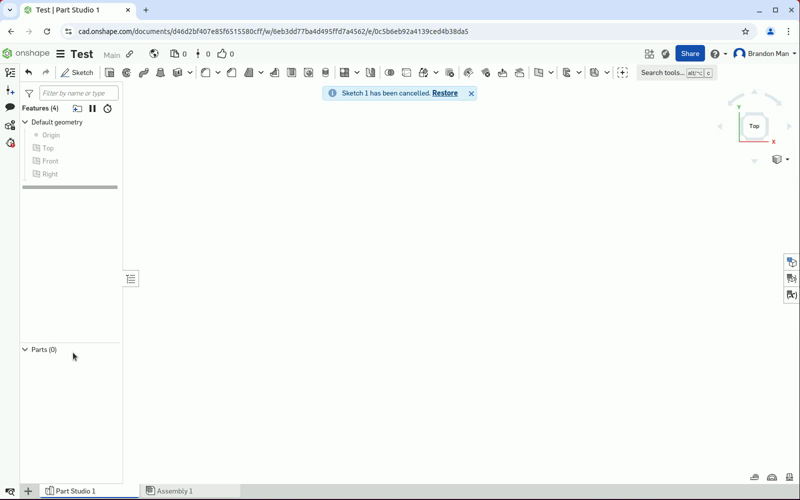
key(shift+p)
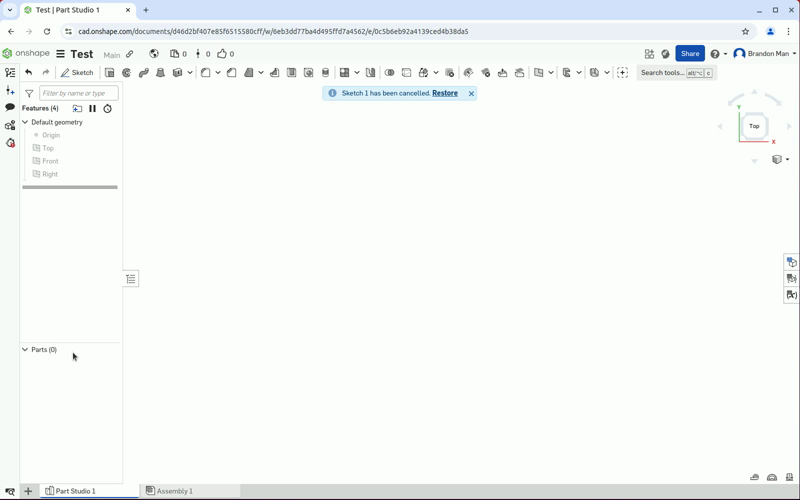
key(space)
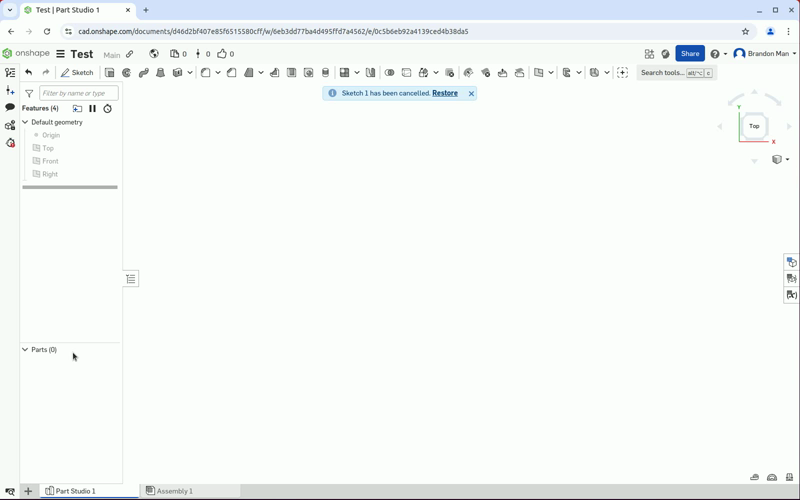
key_down(shift)
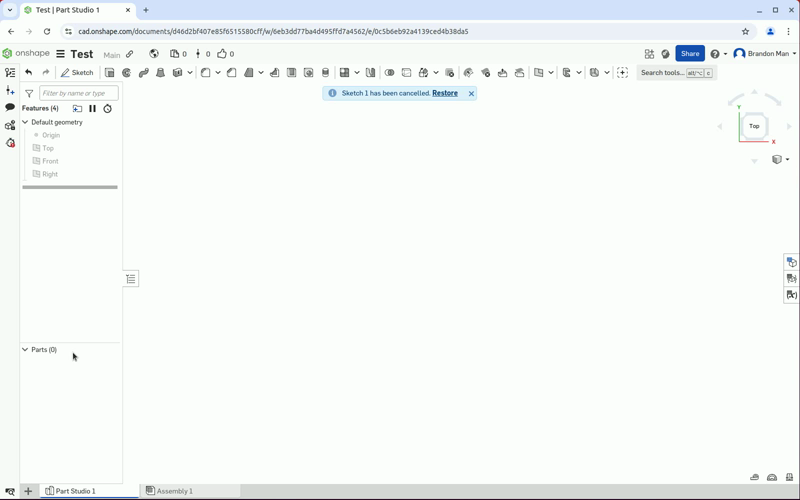
key(up)
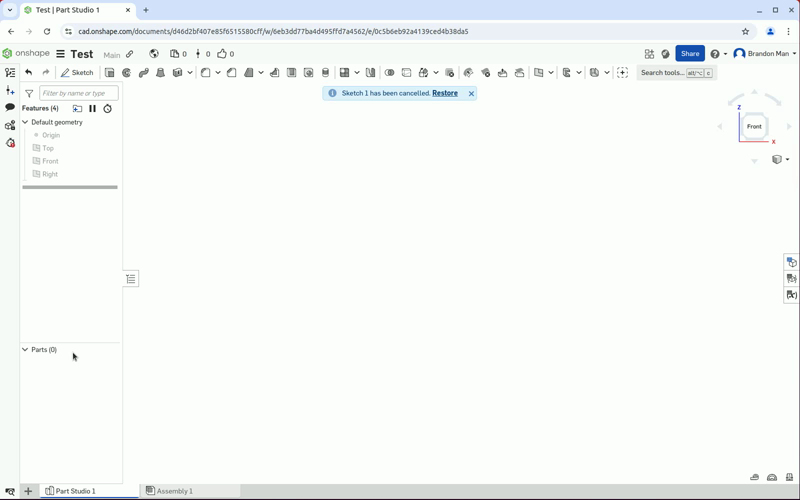
key_up(shift)
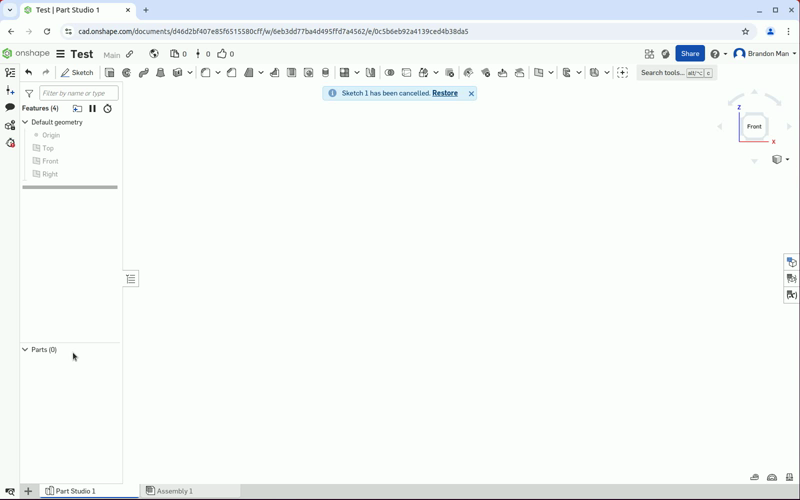
key(space)
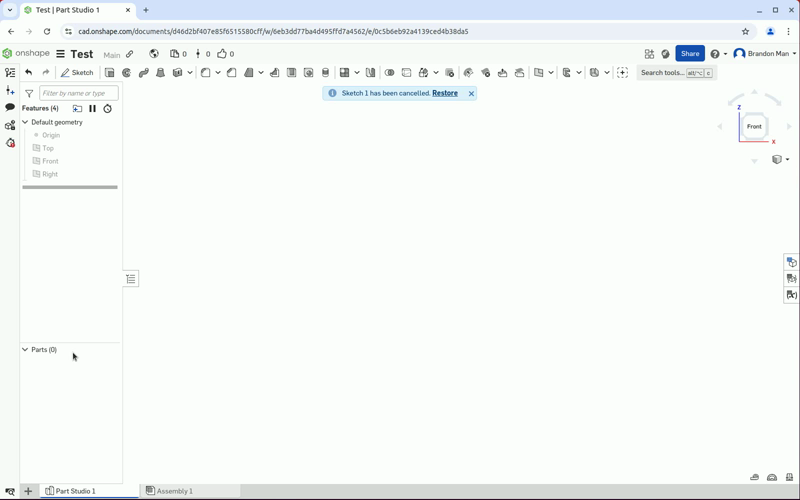
key_down(shift)
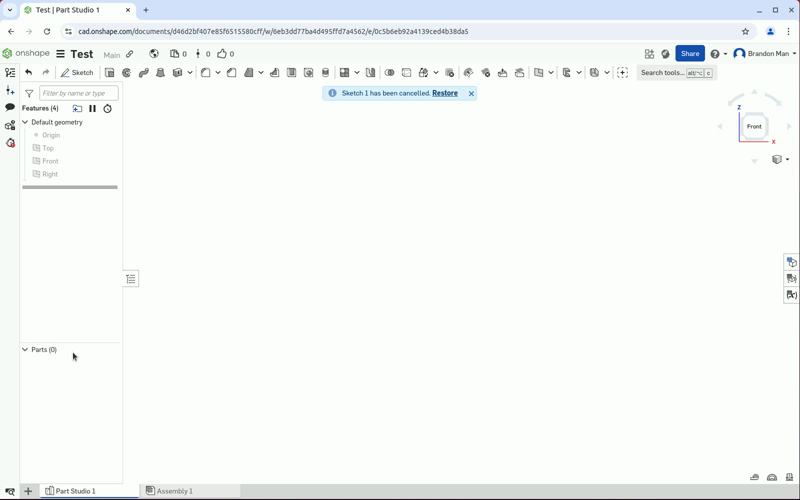
key(left)
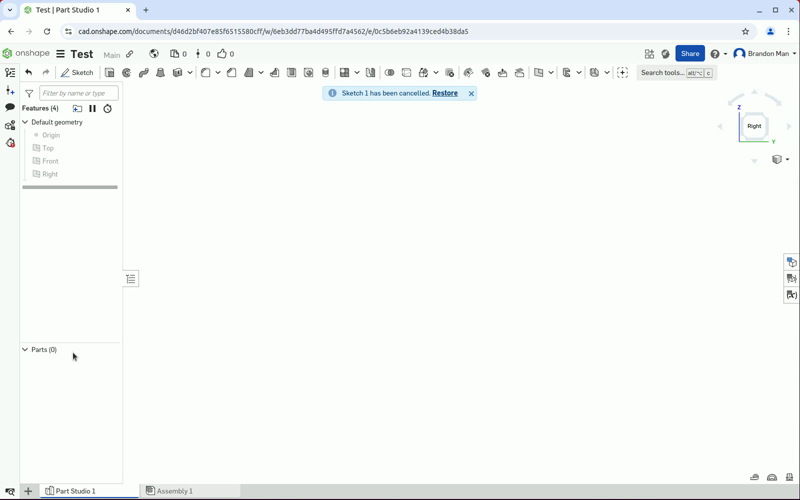
key_up(shift)
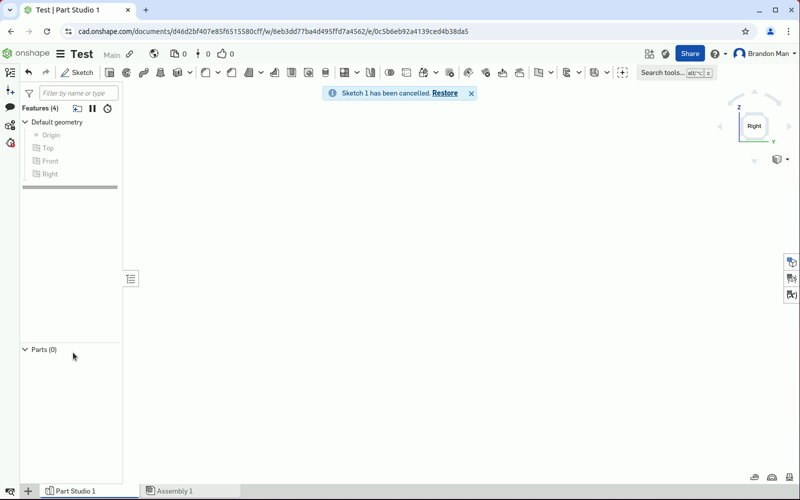
mouse_move(73, 352)
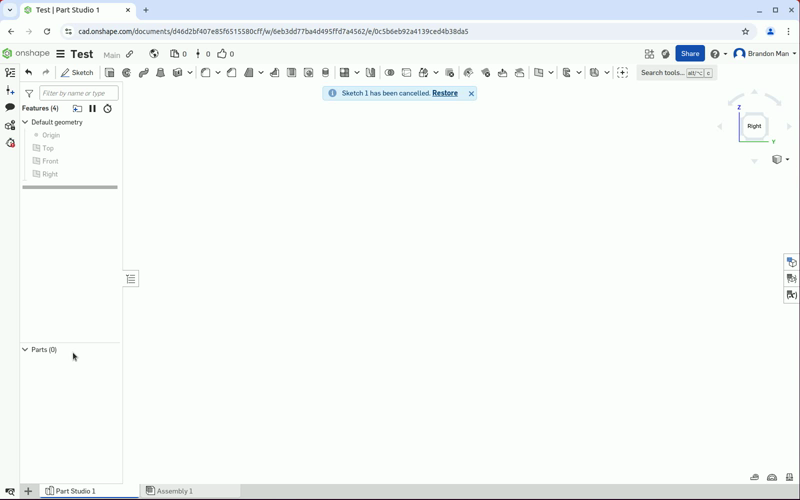
key(shift+y)
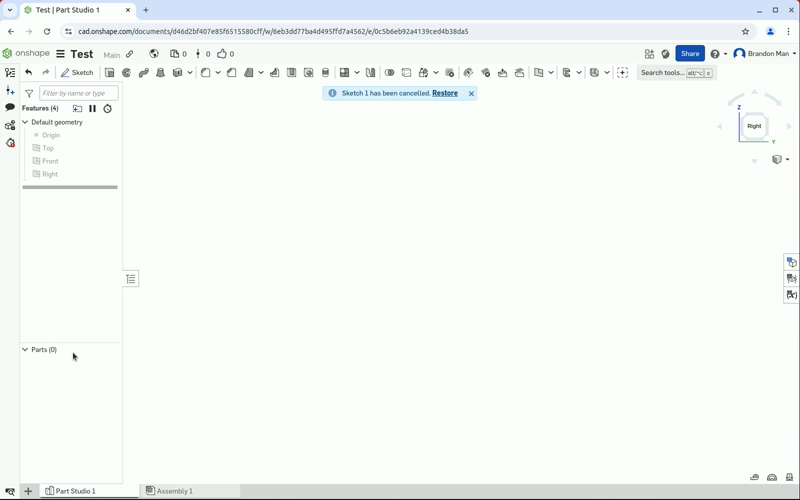
key(shift+s)
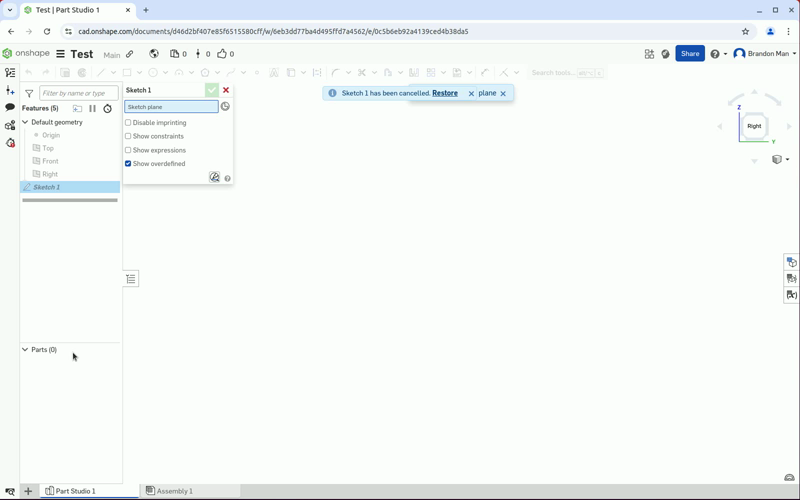
mouse_move(73, 176)
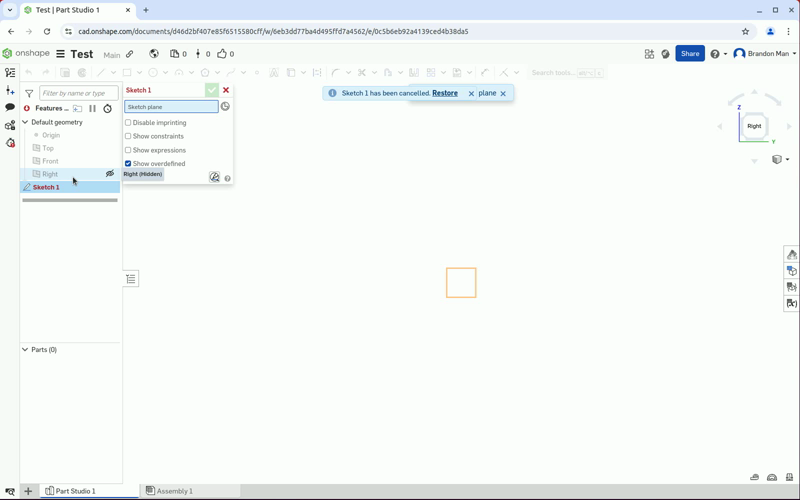
click(73, 176)
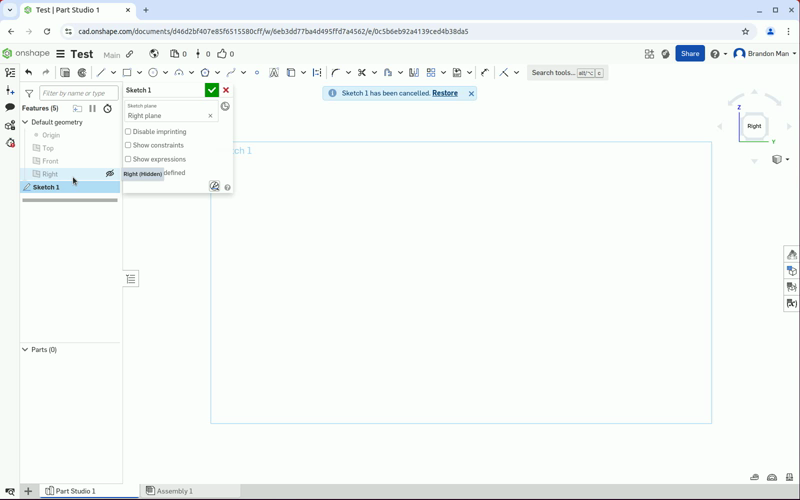
mouse_move(73, 352)
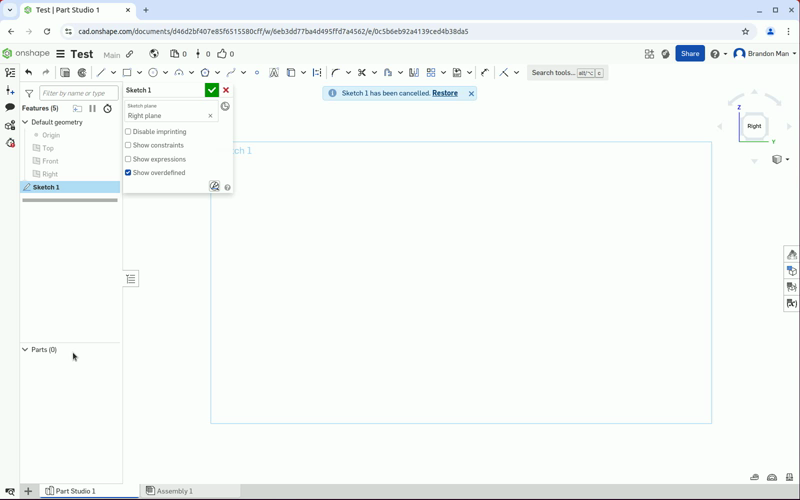
key(y)
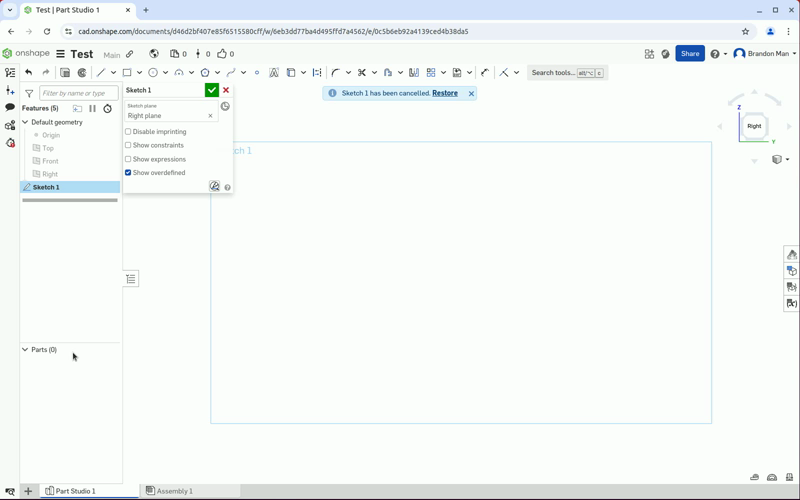
key(a)
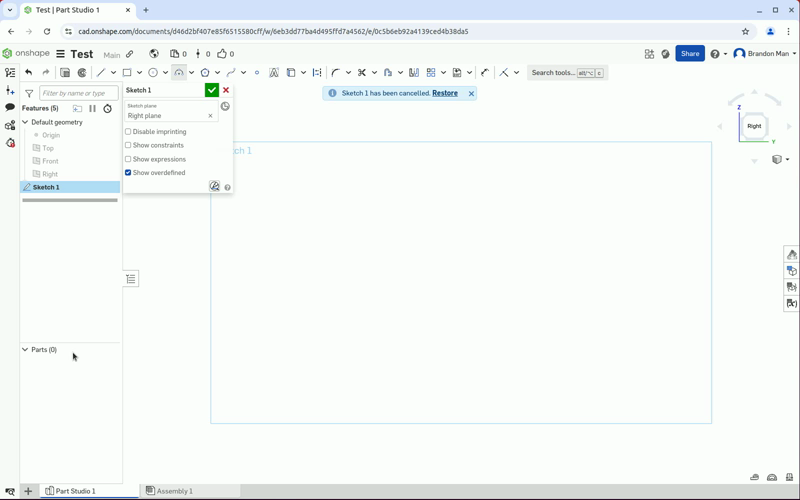
key_down(shift)
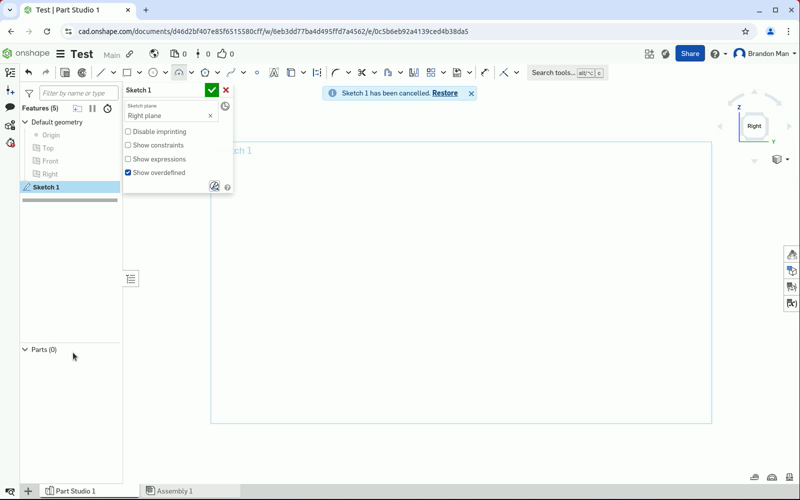
mouse_move(413, 240)
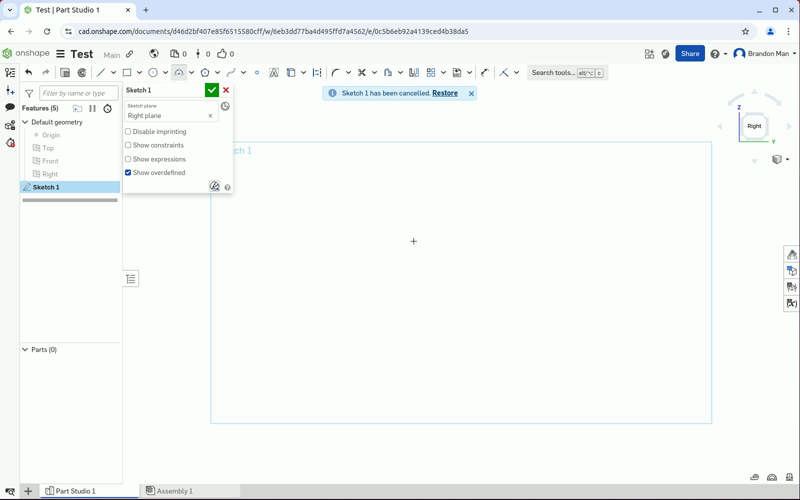
click(413, 240)
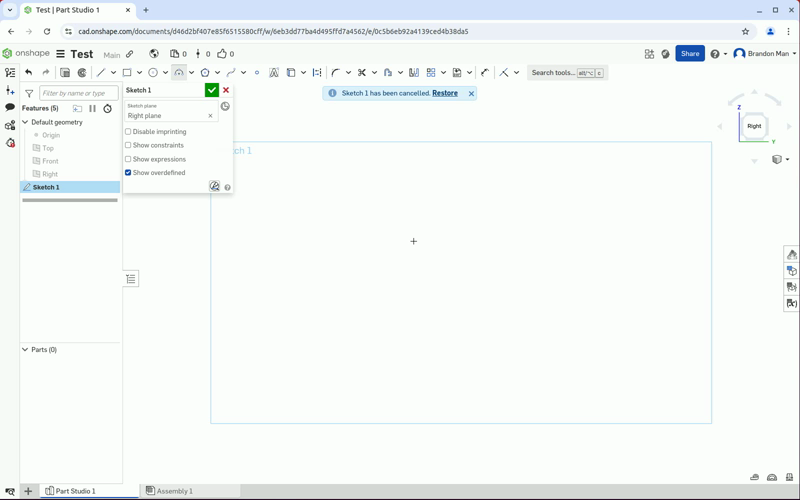
key_up(shift)
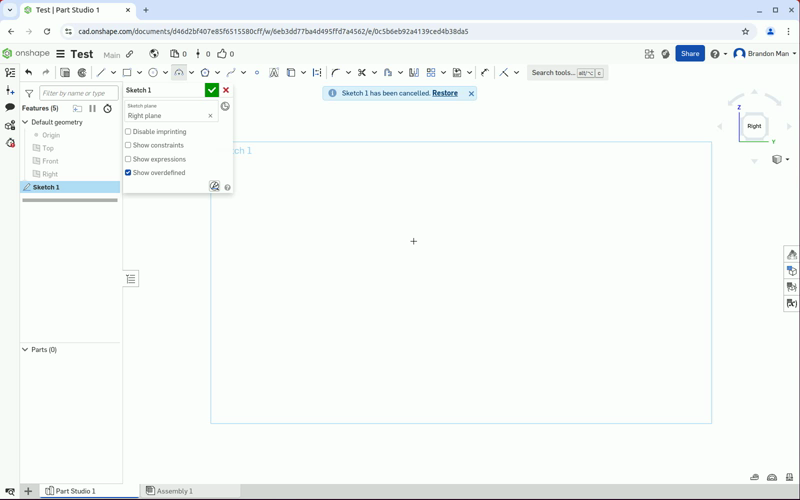
key_down(shift)
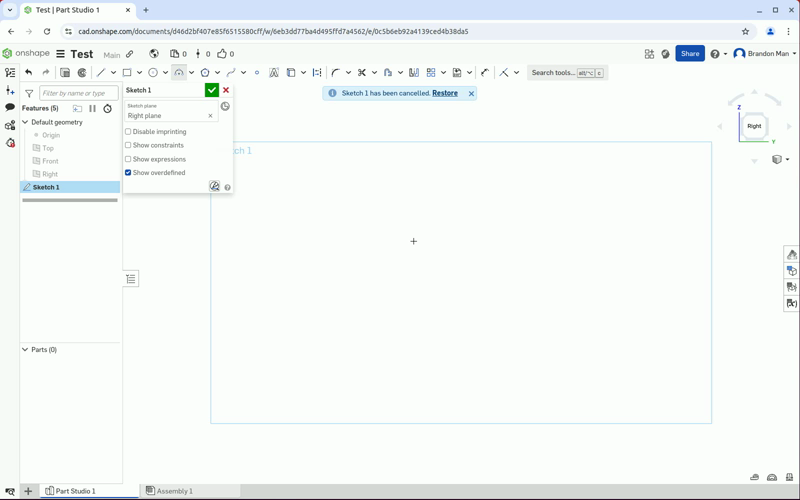
mouse_move(418, 318)
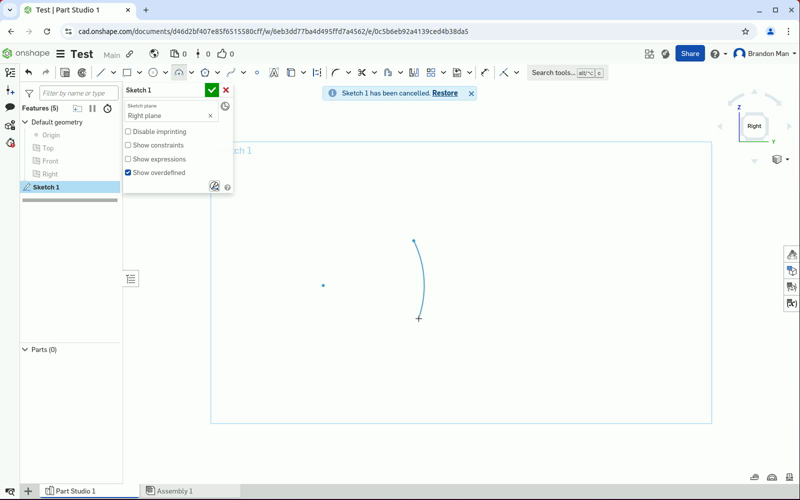
click(418, 318)
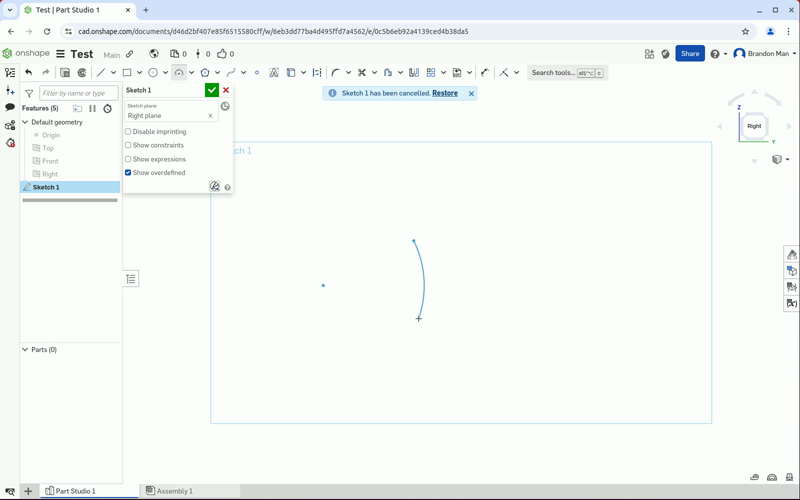
mouse_move(402, 280)
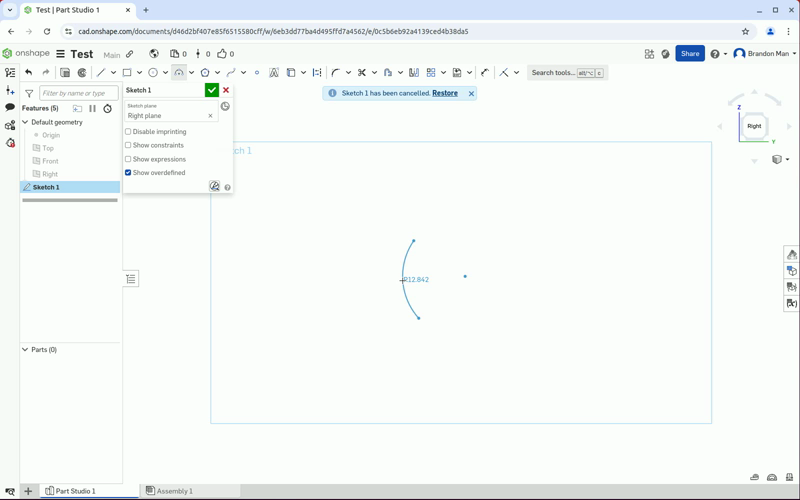
click(402, 280)
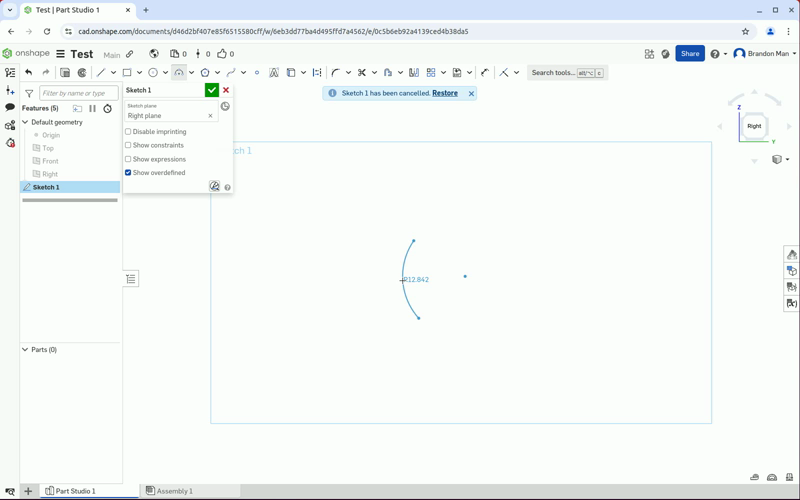
key_up(shift)
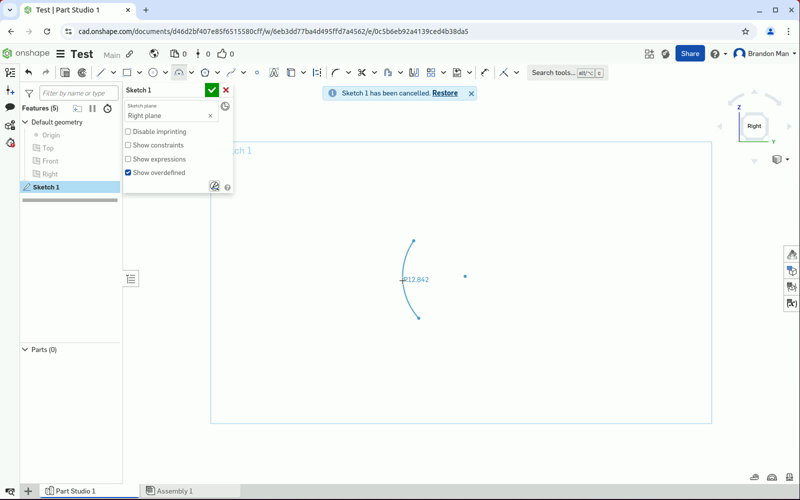
key(esc)
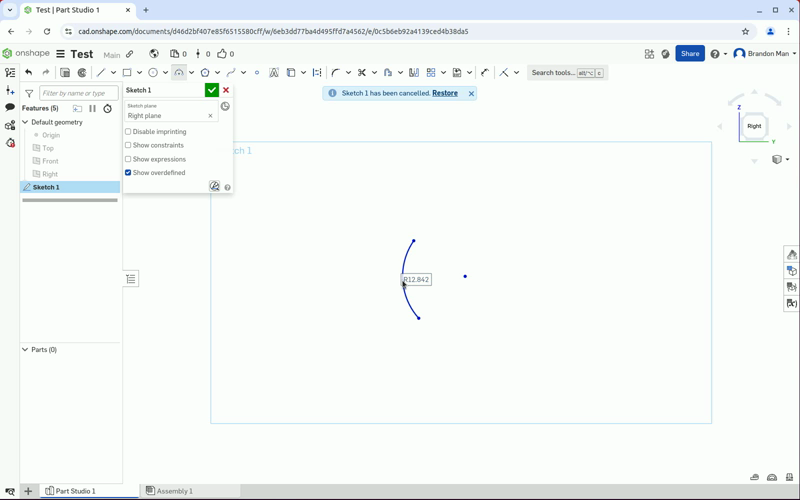
key(l)
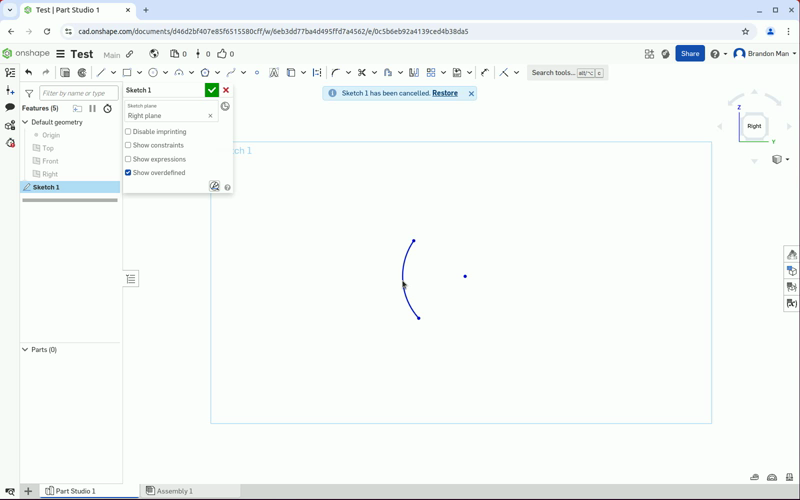
mouse_move(418, 318)
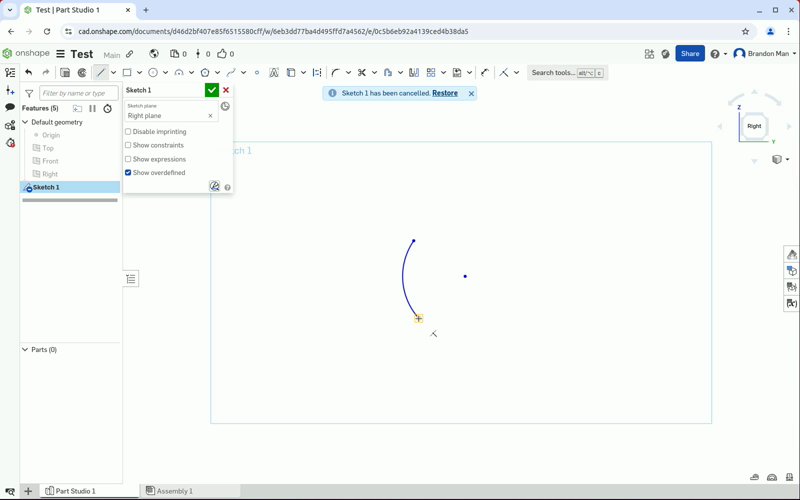
click(418, 318)
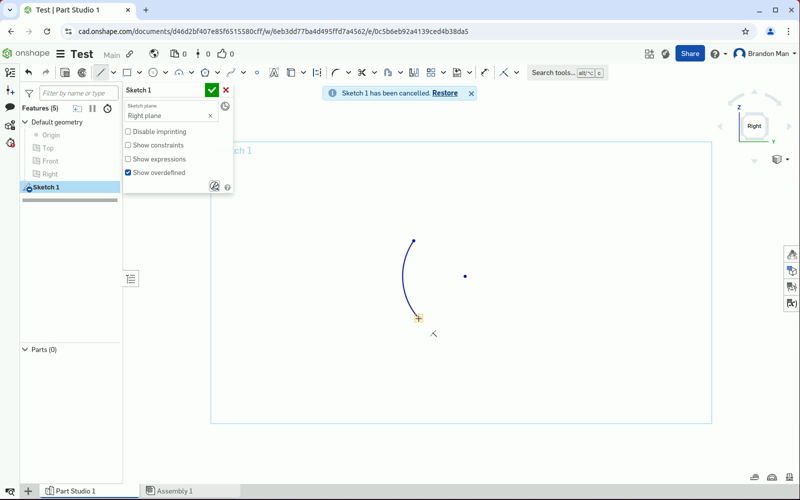
key_down(shift)
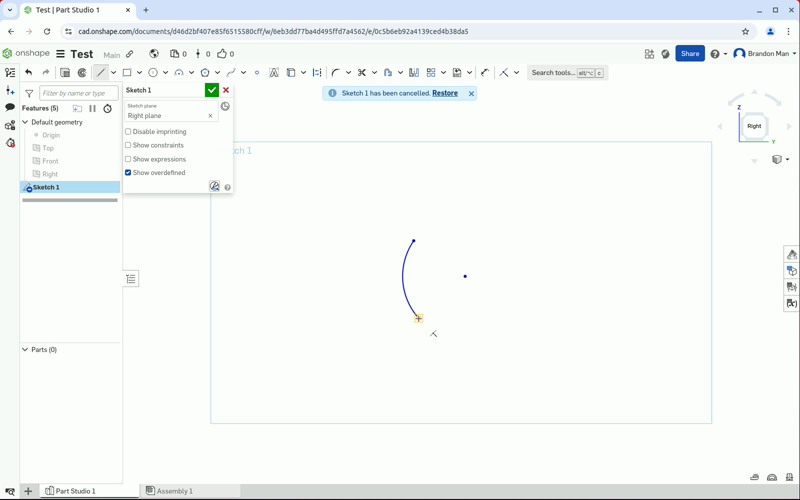
mouse_move(508, 318)
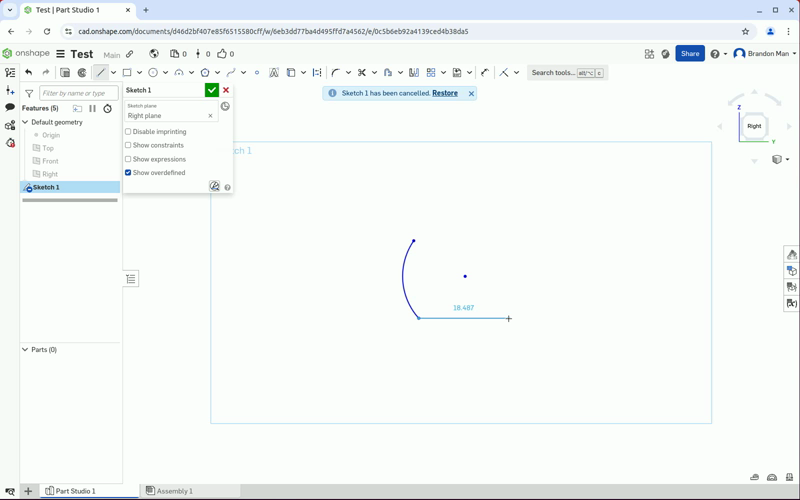
click(508, 318)
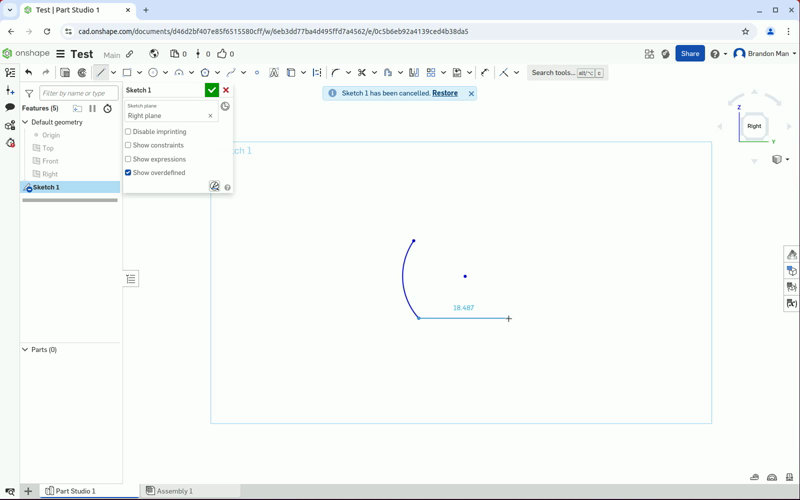
key_up(shift)
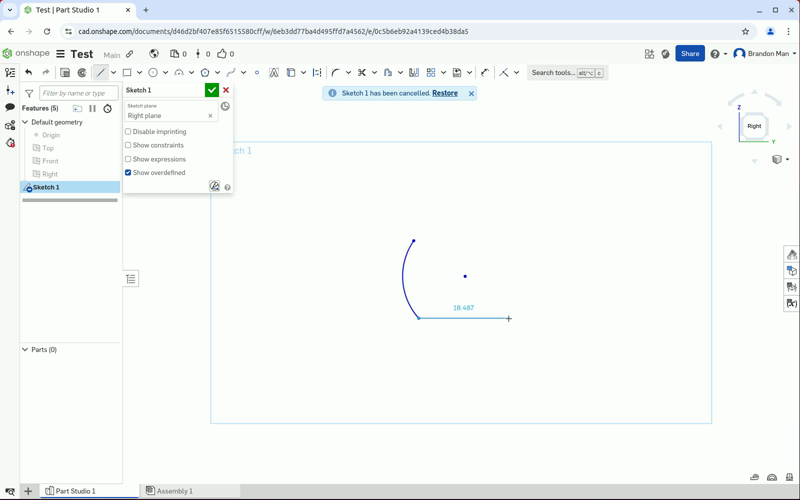
key(esc)
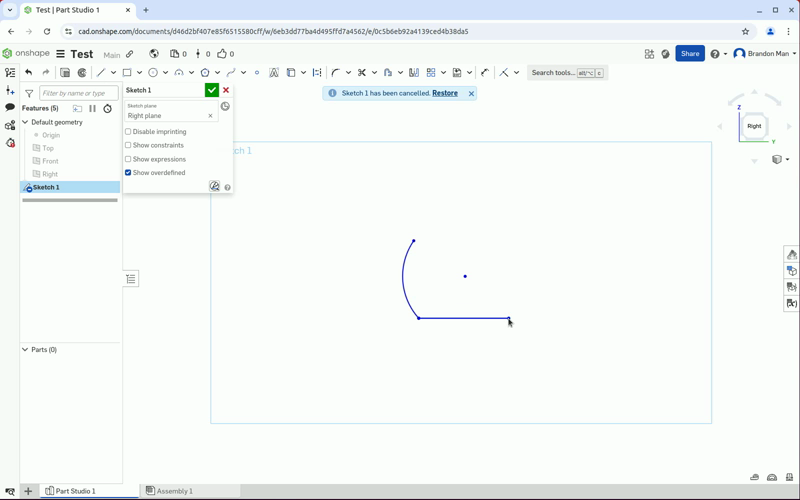
key(a)
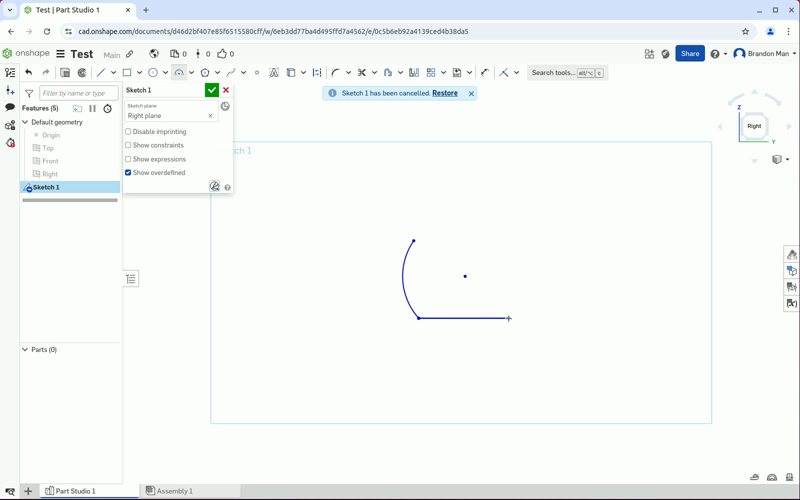
mouse_move(508, 318)
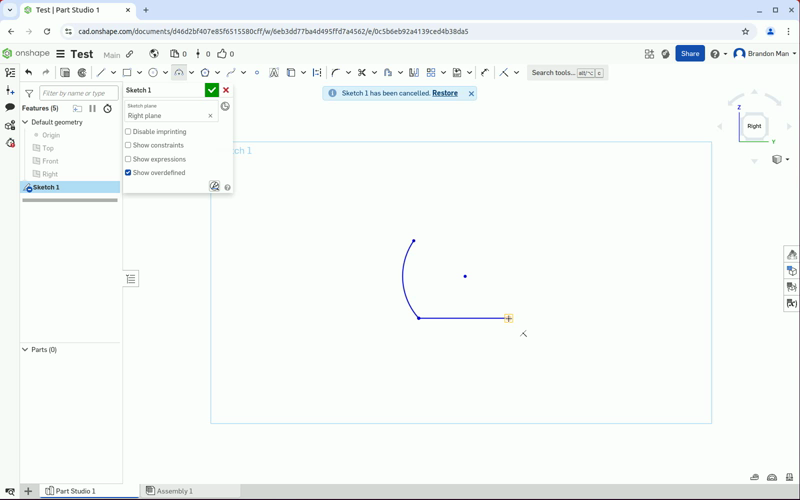
click(508, 318)
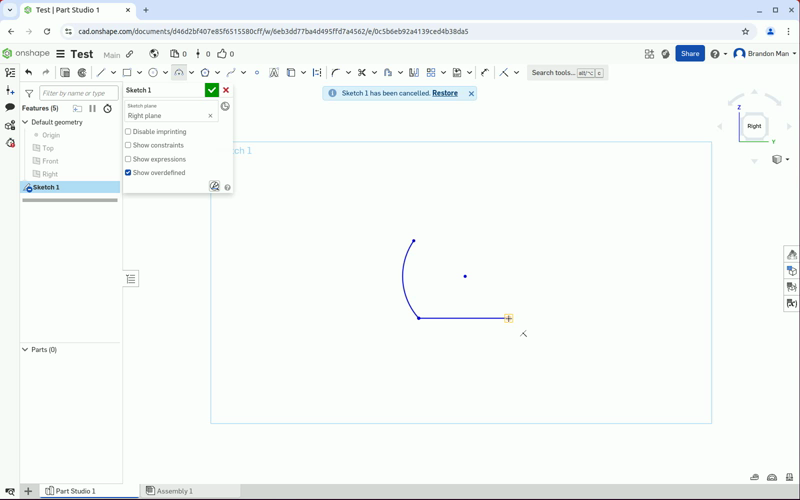
key_down(shift)
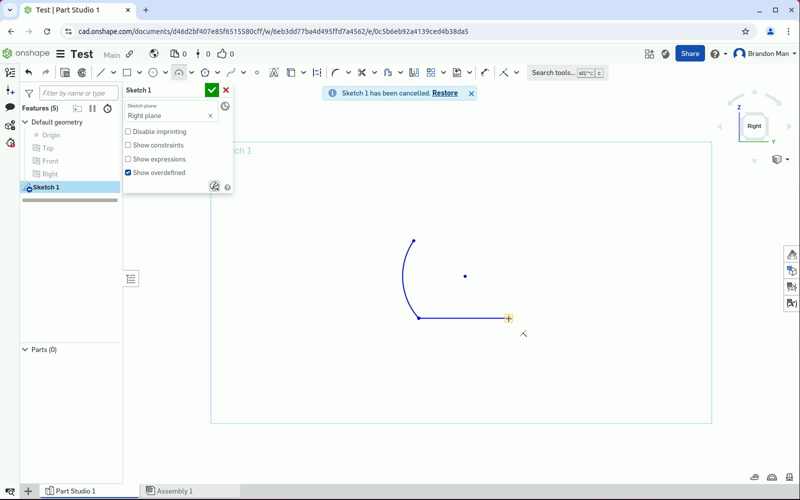
mouse_move(501, 228)
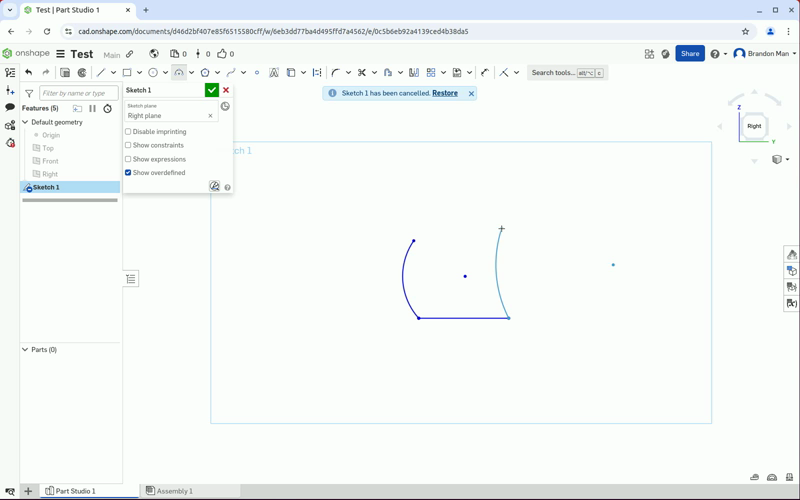
click(501, 228)
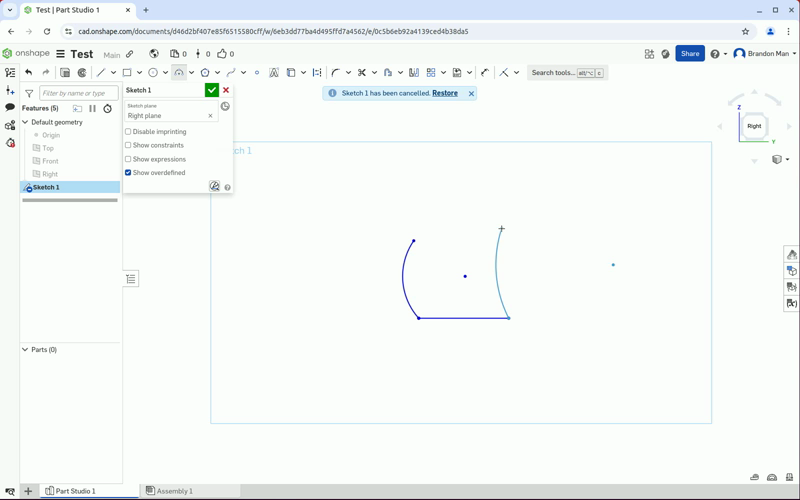
mouse_move(525, 271)
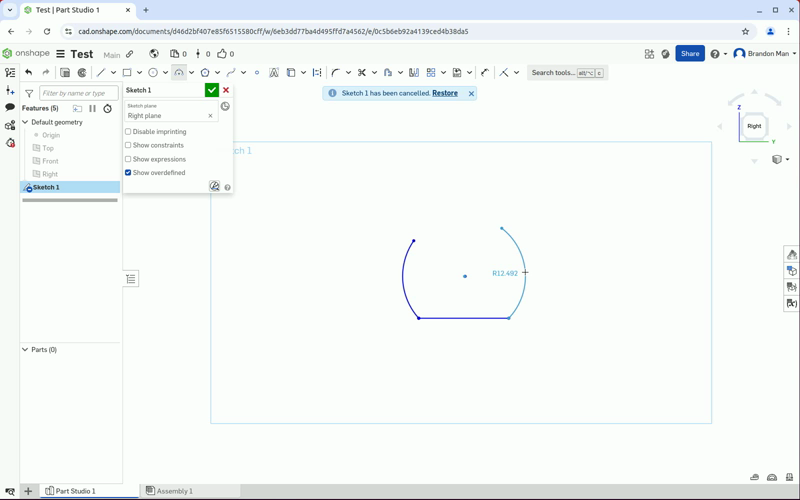
click(525, 271)
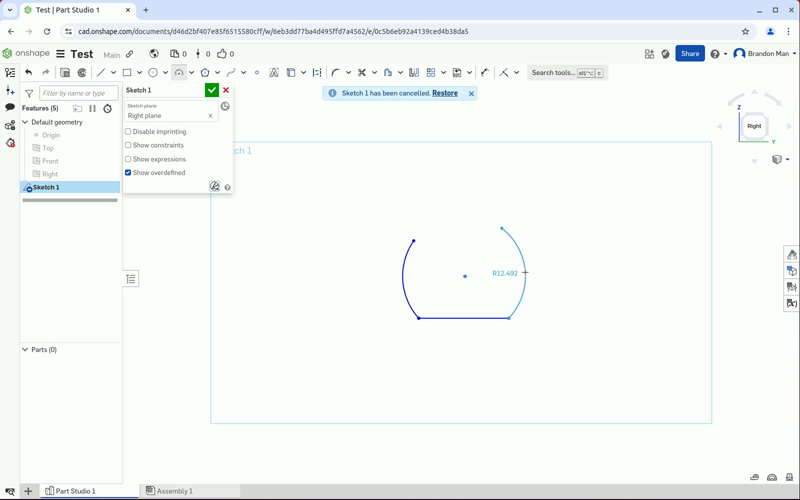
key_up(shift)
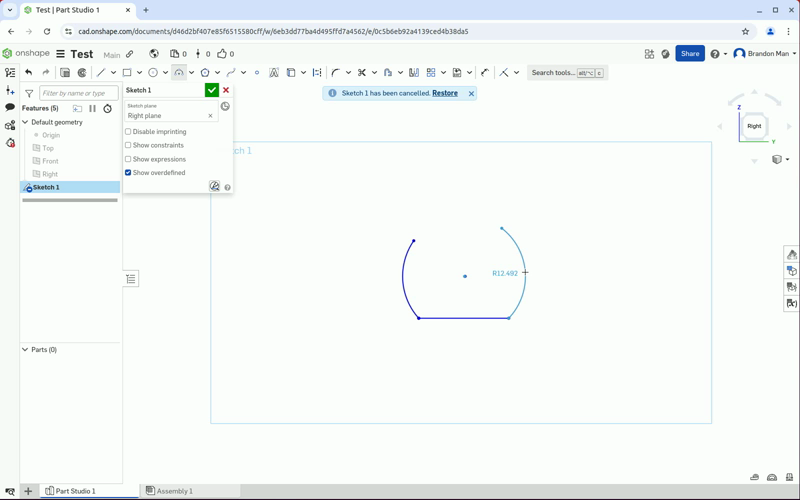
key(esc)
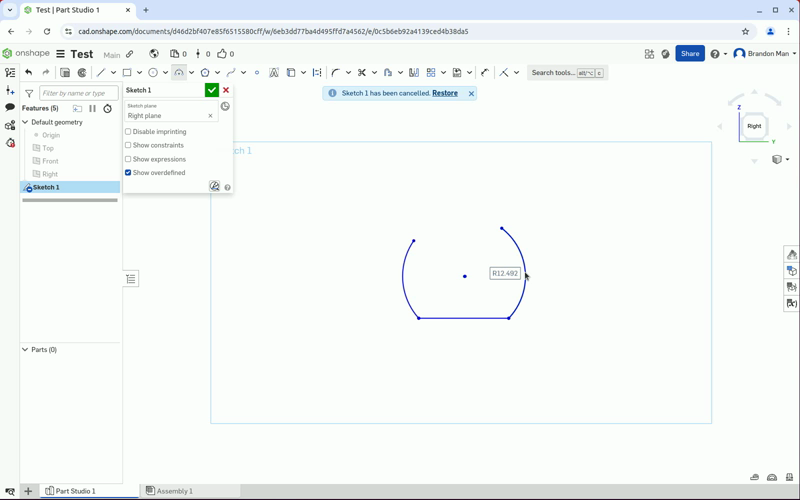
key(l)
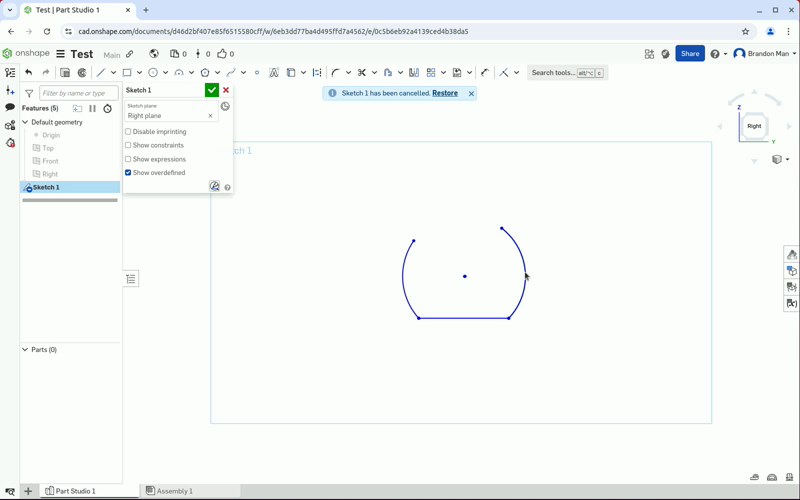
mouse_move(501, 228)
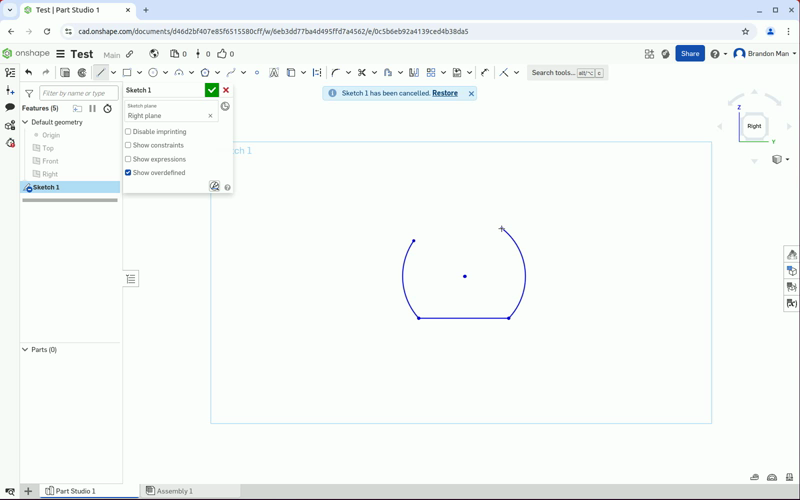
click(501, 228)
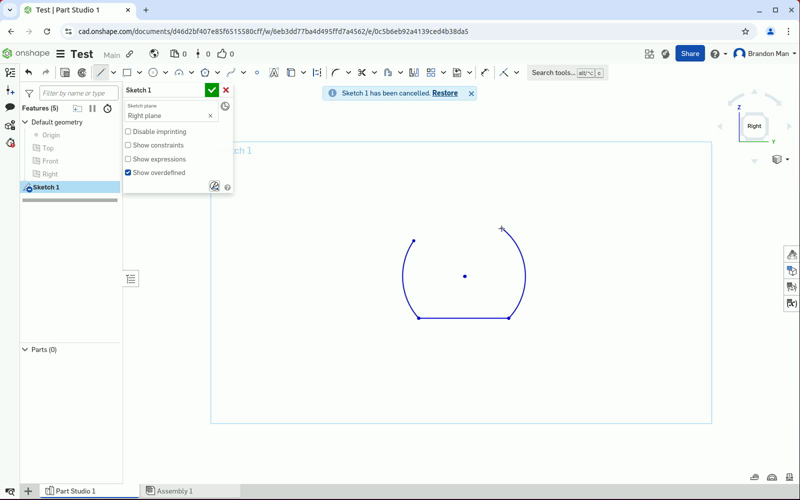
key_down(shift)
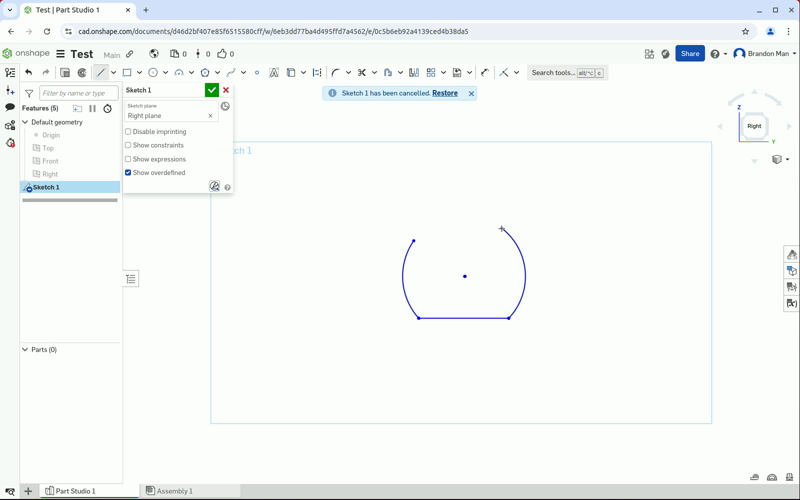
mouse_move(531, 228)
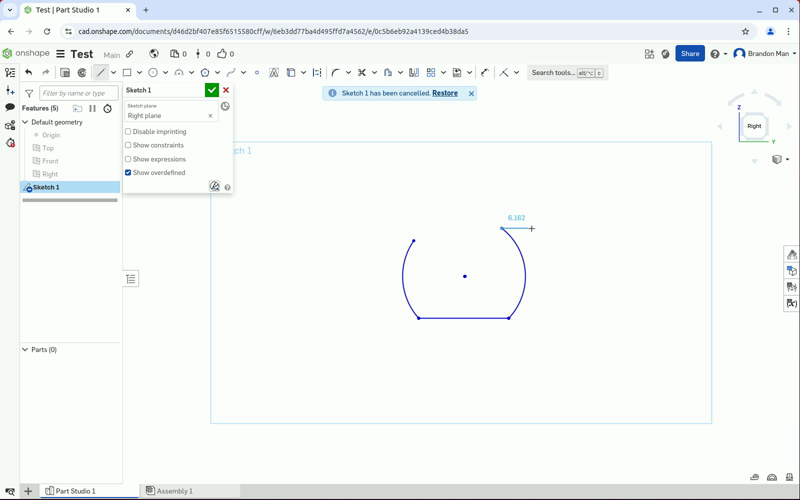
mouse_move(458, 234)
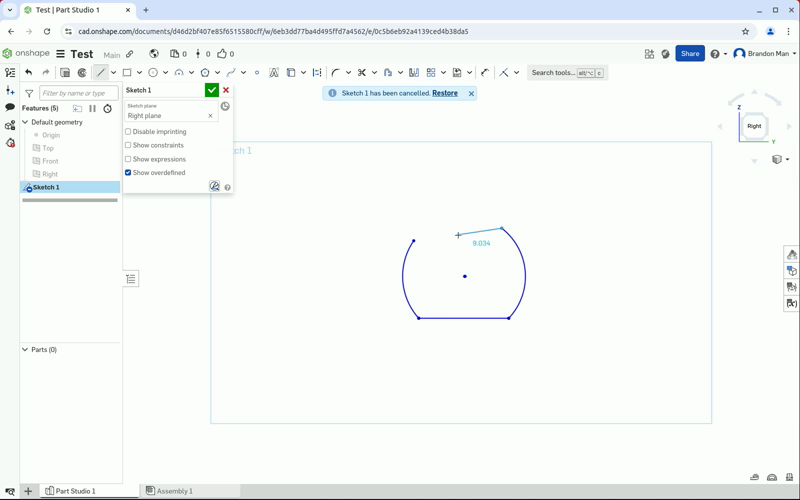
click(458, 234)
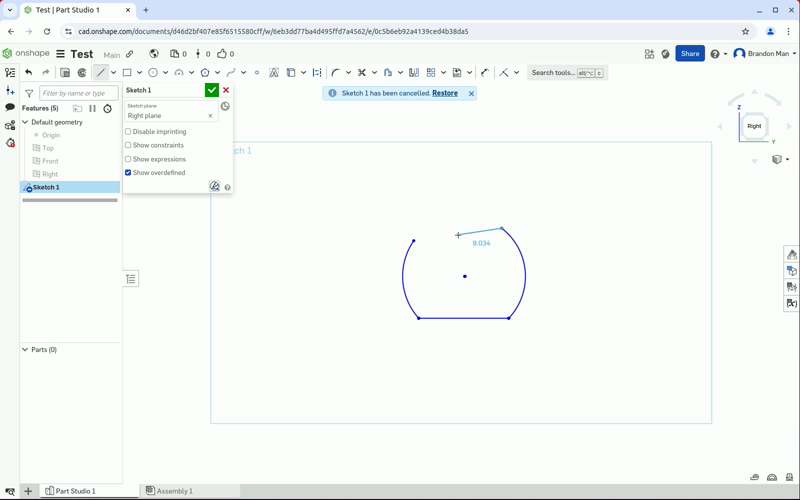
key_up(shift)
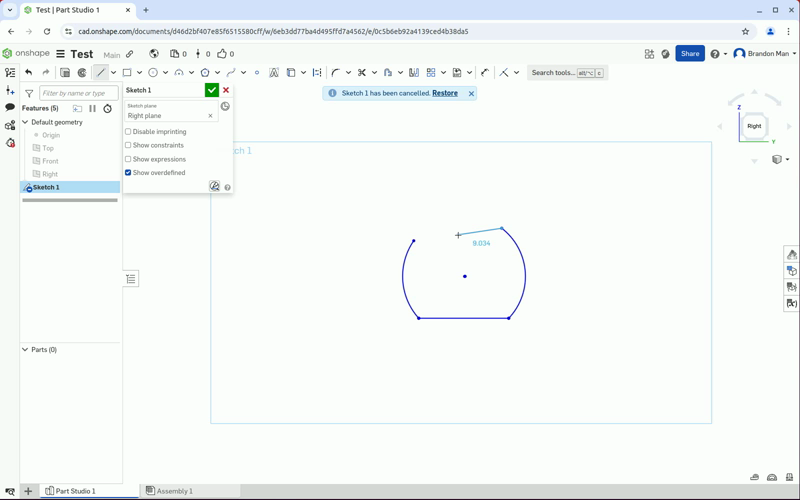
key(esc)
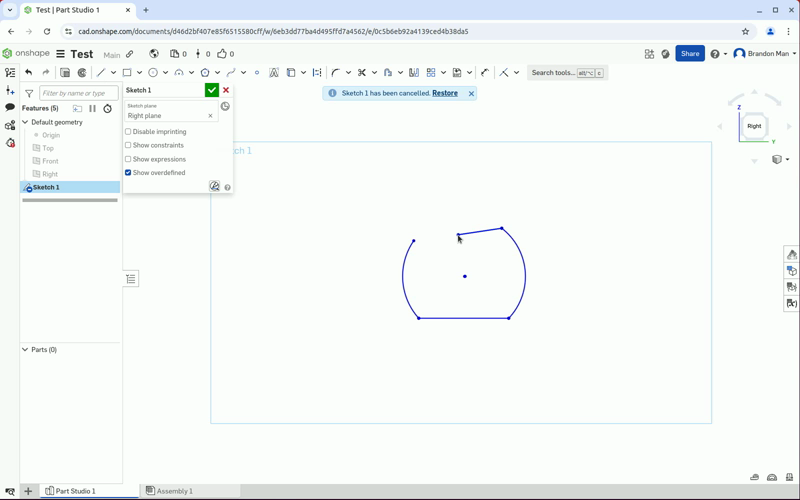
key(a)
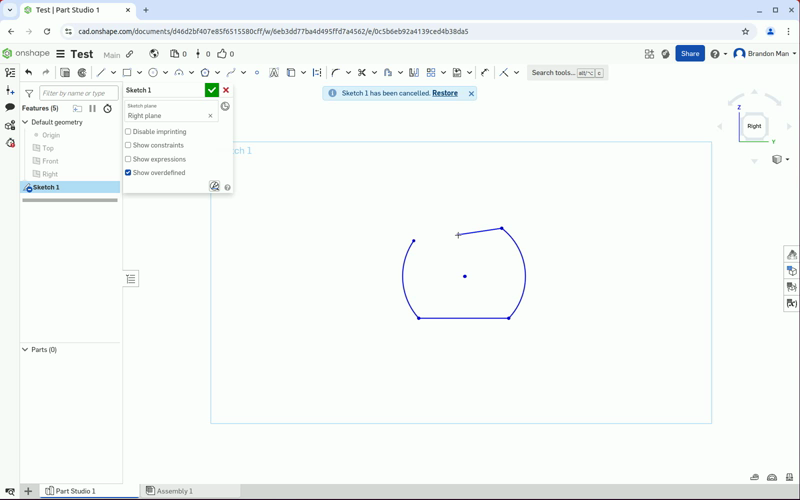
mouse_move(458, 234)
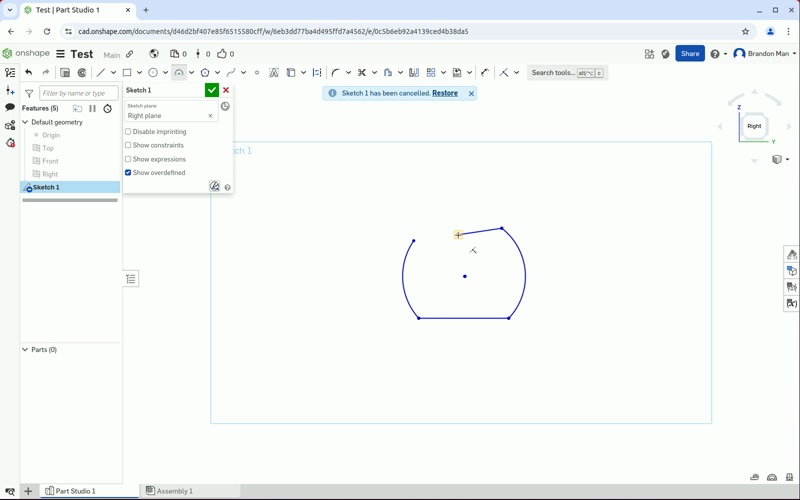
click(458, 234)
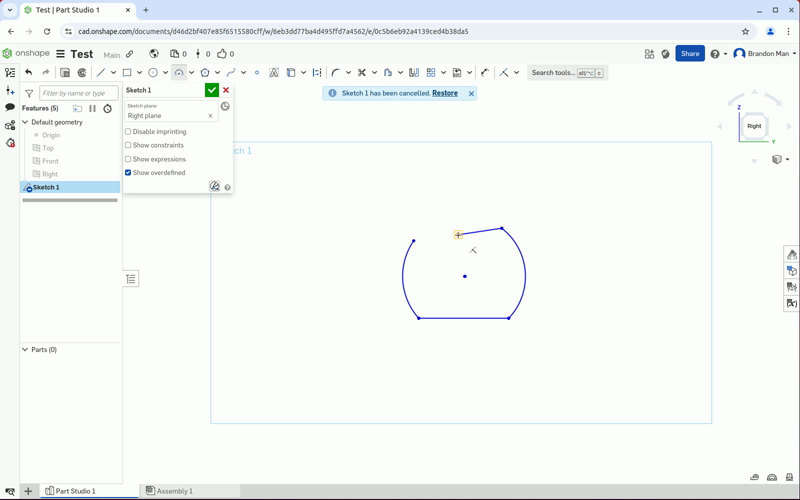
key_down(shift)
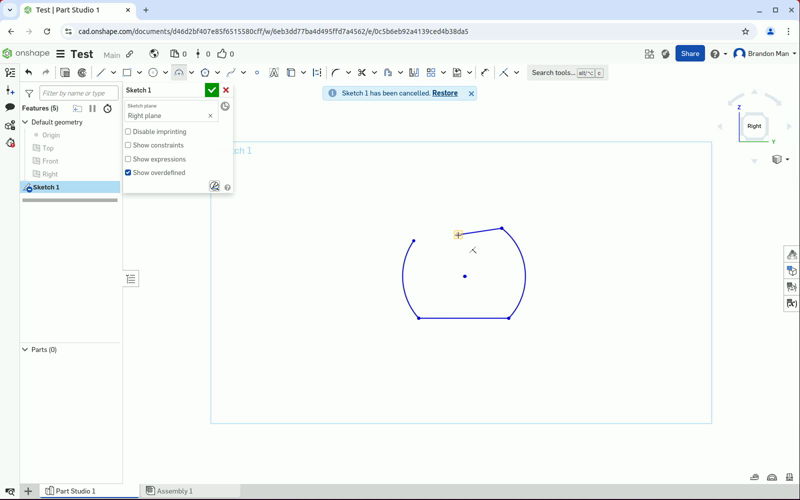
mouse_move(436, 237)
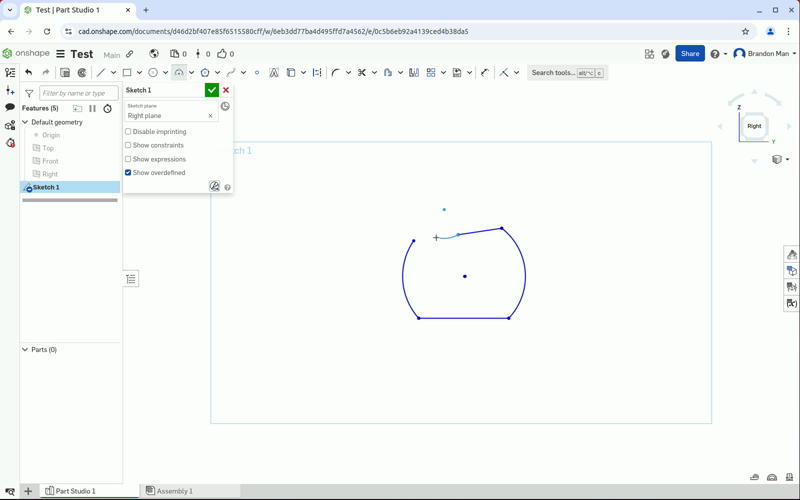
click(436, 237)
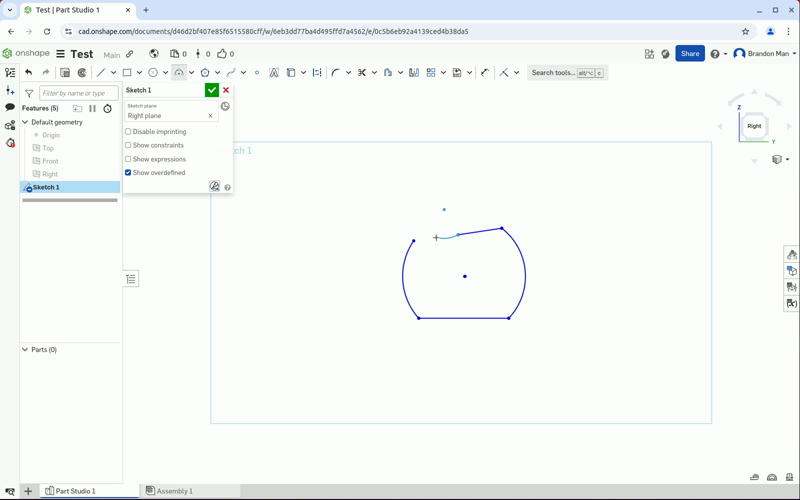
mouse_move(448, 243)
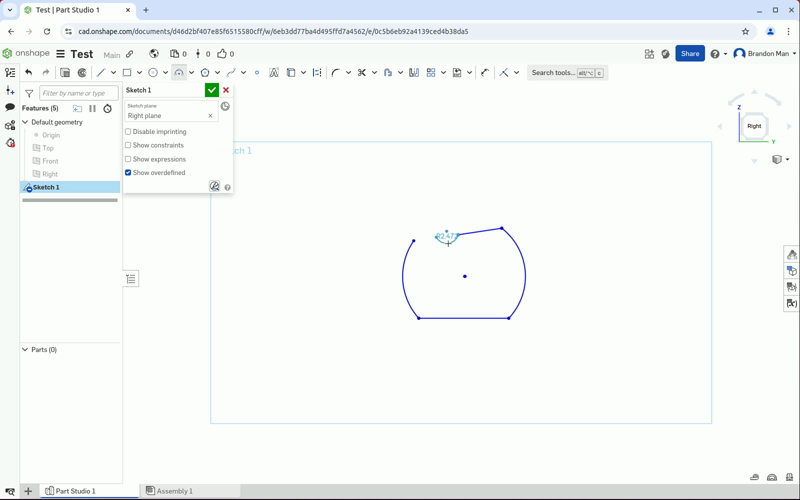
click(448, 243)
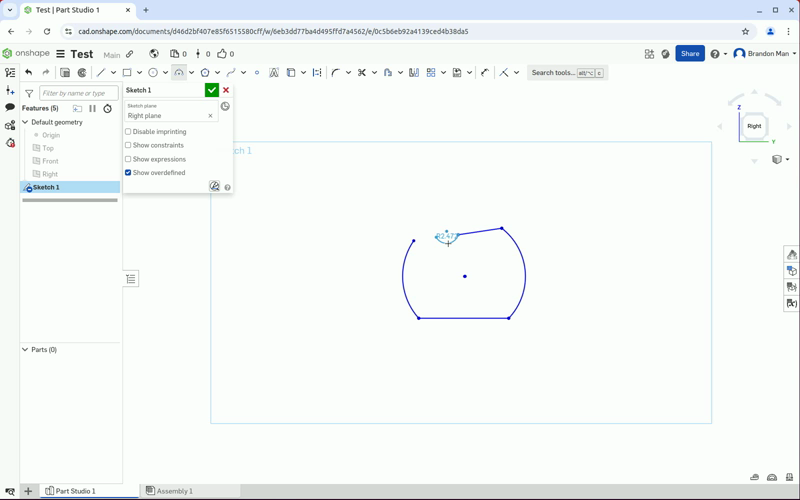
key_up(shift)
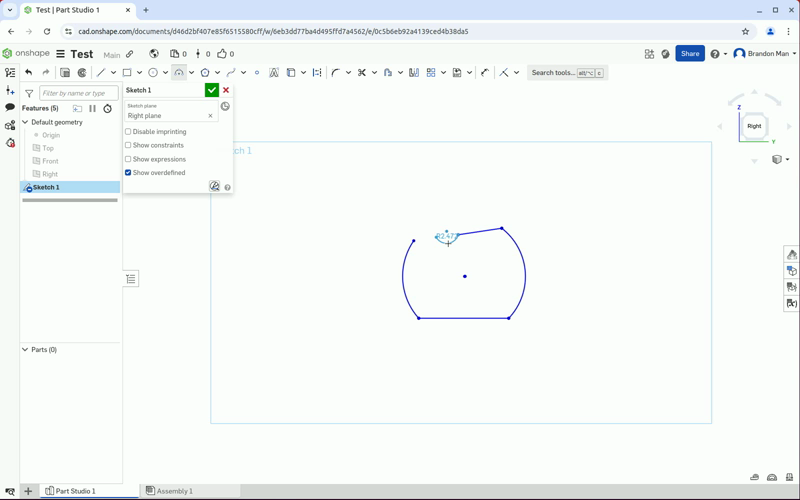
key(esc)
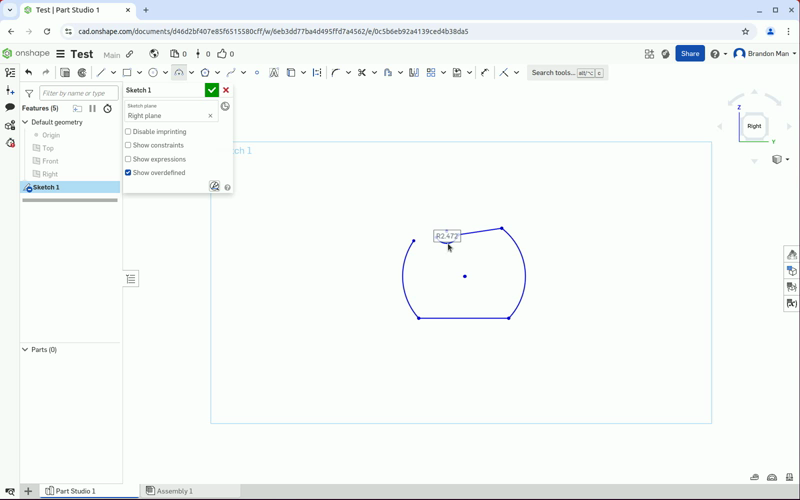
key(l)
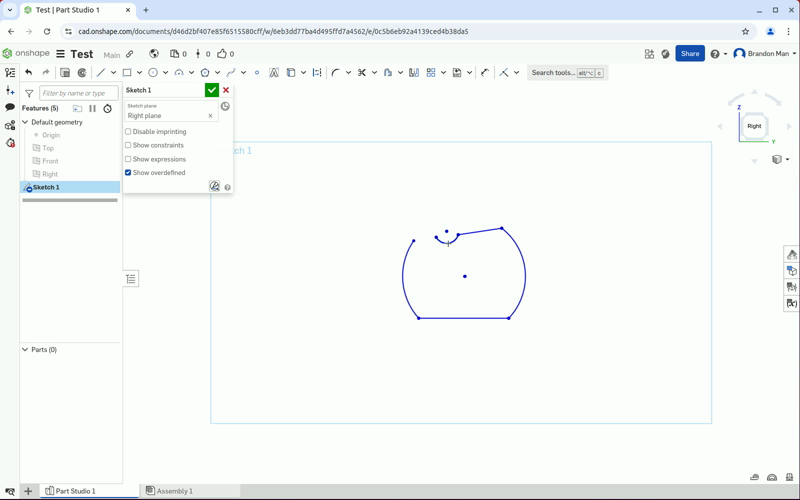
mouse_move(436, 237)
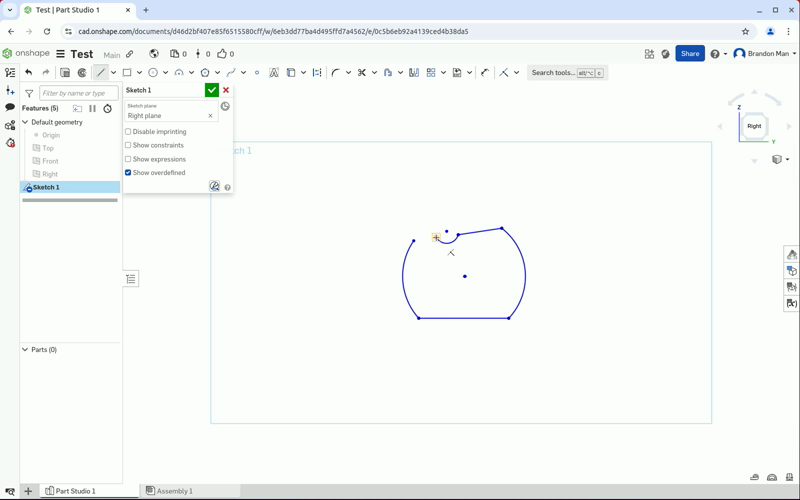
click(436, 237)
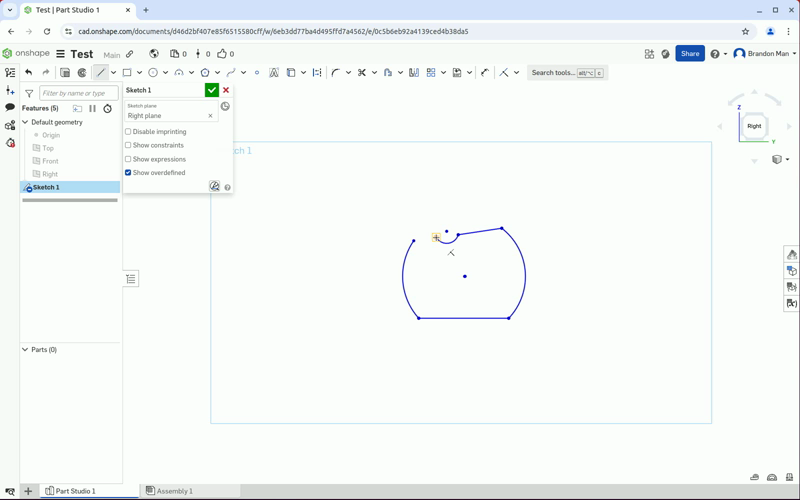
mouse_move(466, 237)
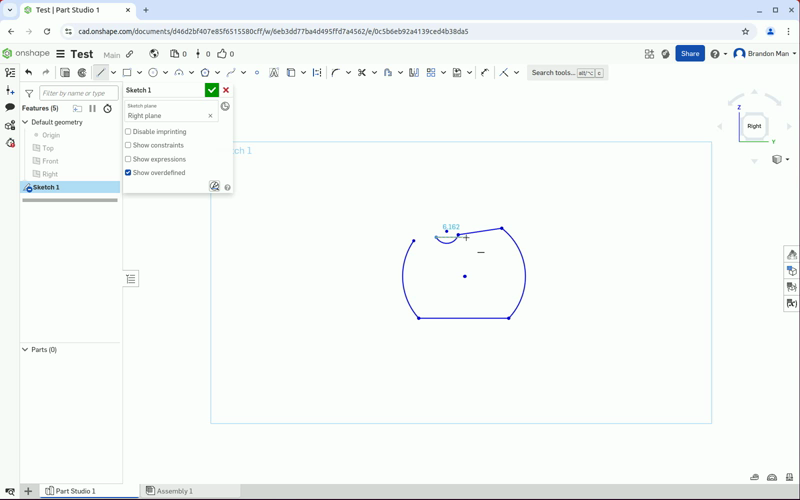
key_down(shift)
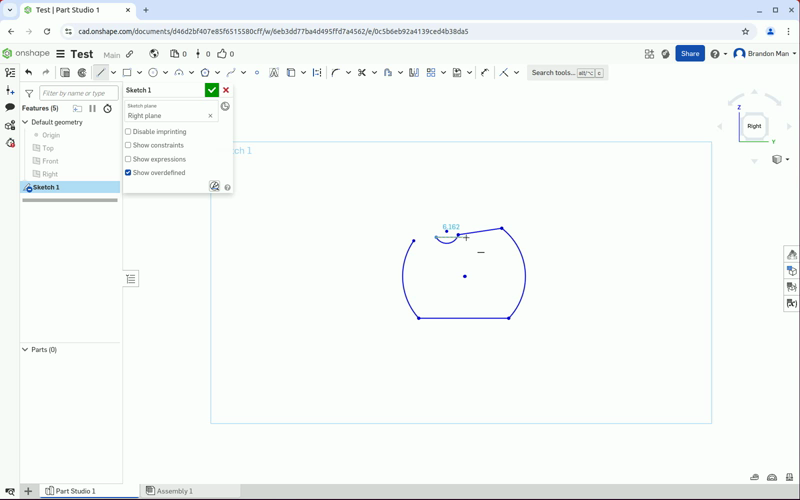
mouse_move(413, 240)
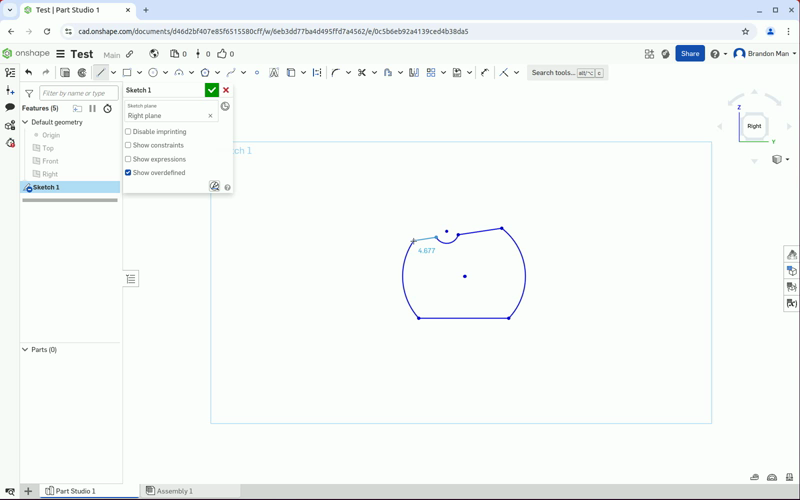
key_up(shift)
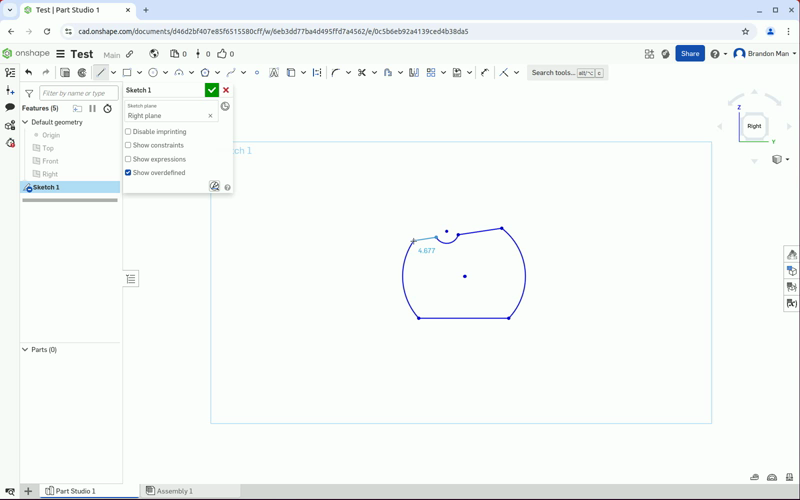
click(413, 240)
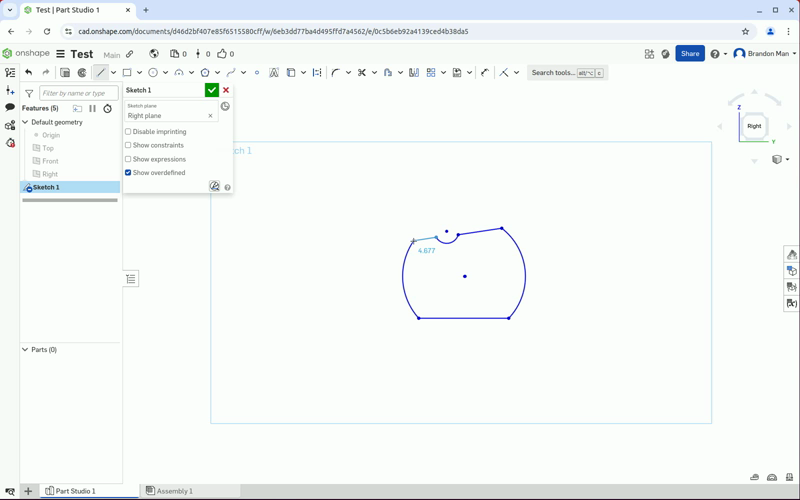
key(esc)
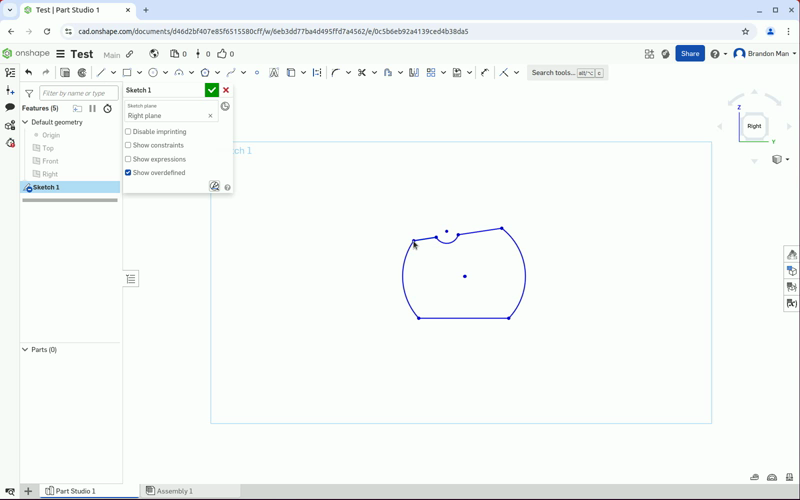
key(a)
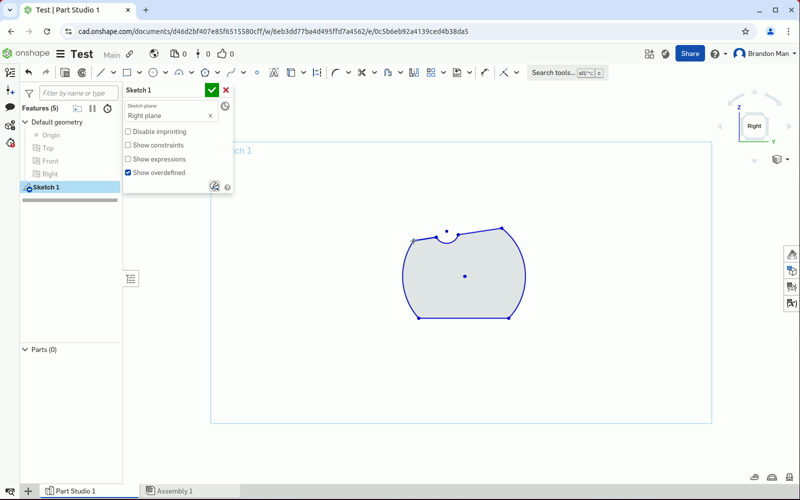
key_down(shift)
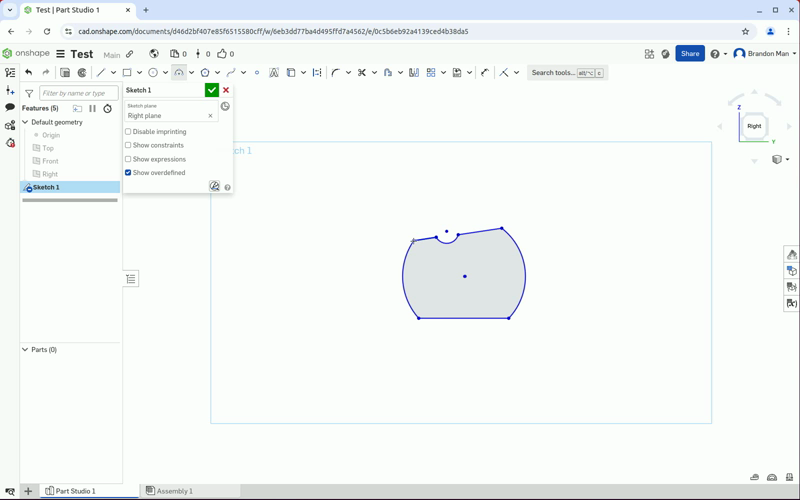
mouse_move(415, 243)
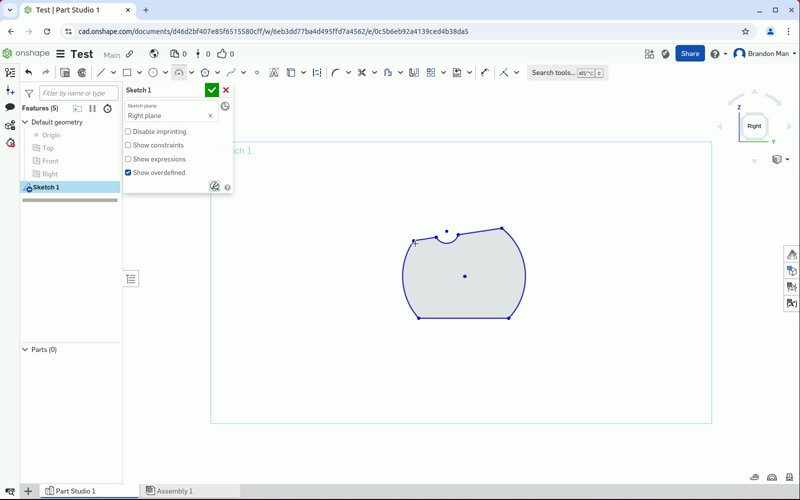
scroll(6)
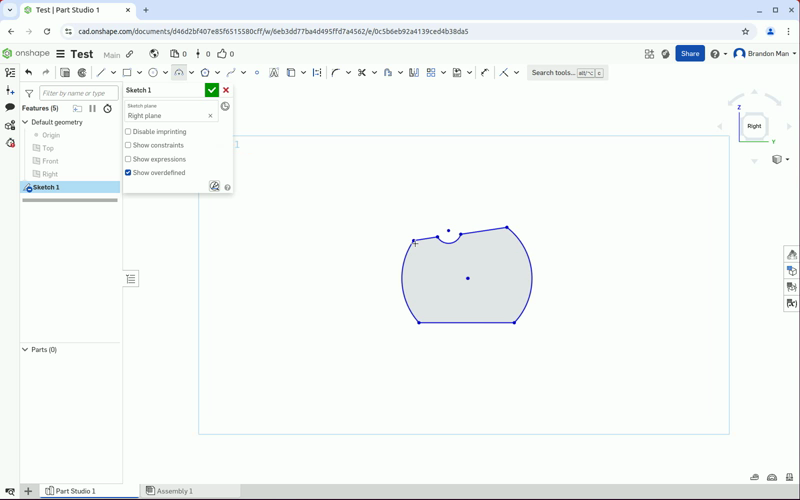
scroll(6)
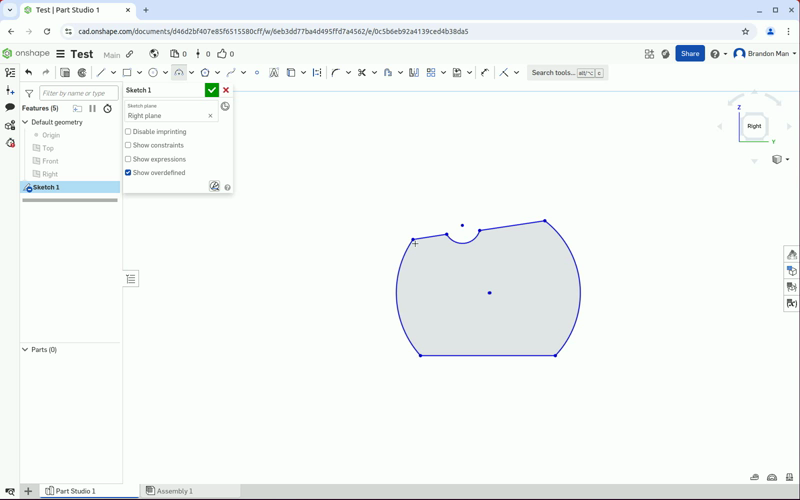
scroll(6)
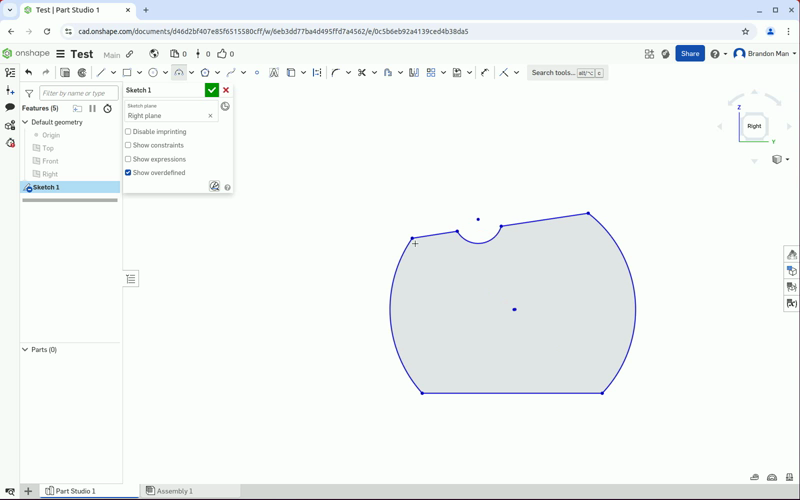
scroll(6)
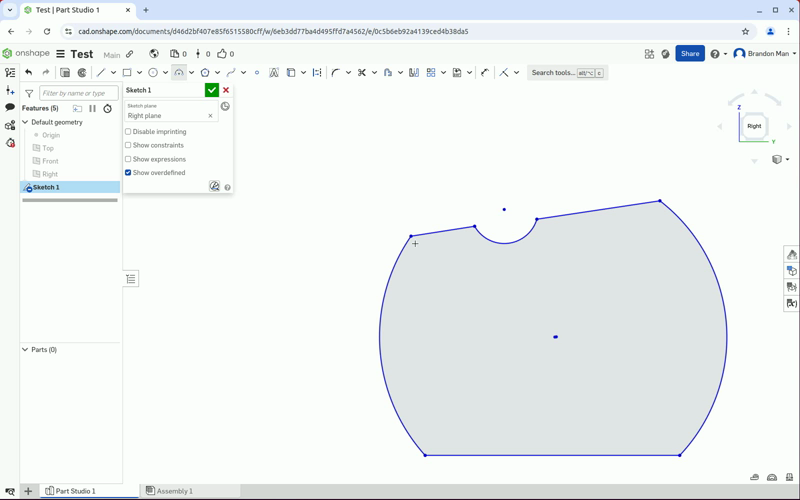
scroll(6)
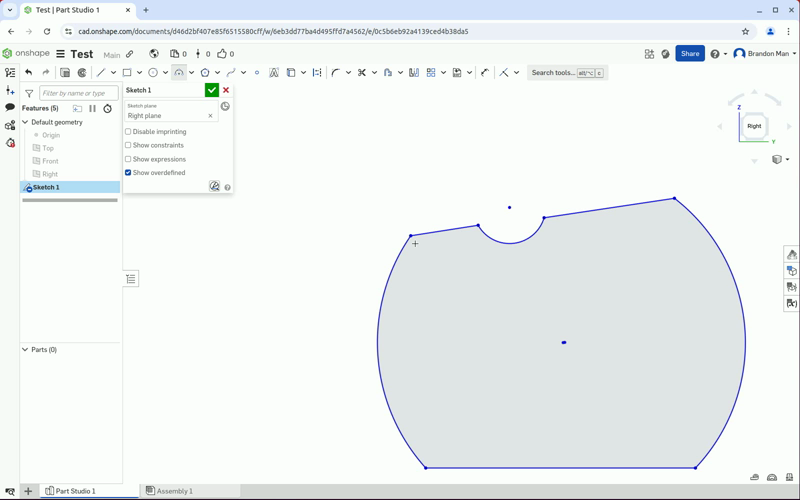
scroll(6)
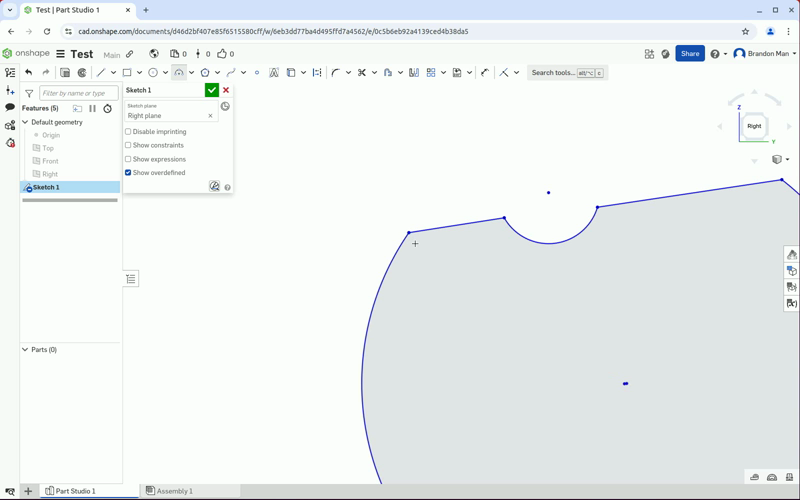
scroll(6)
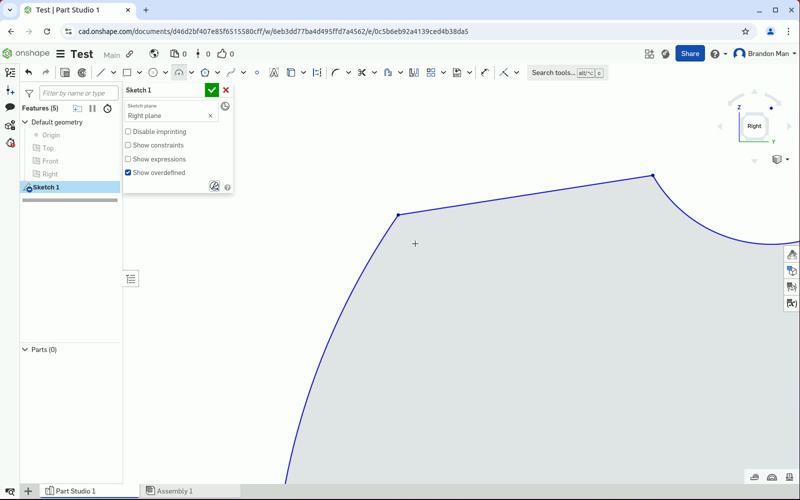
click(415, 243)
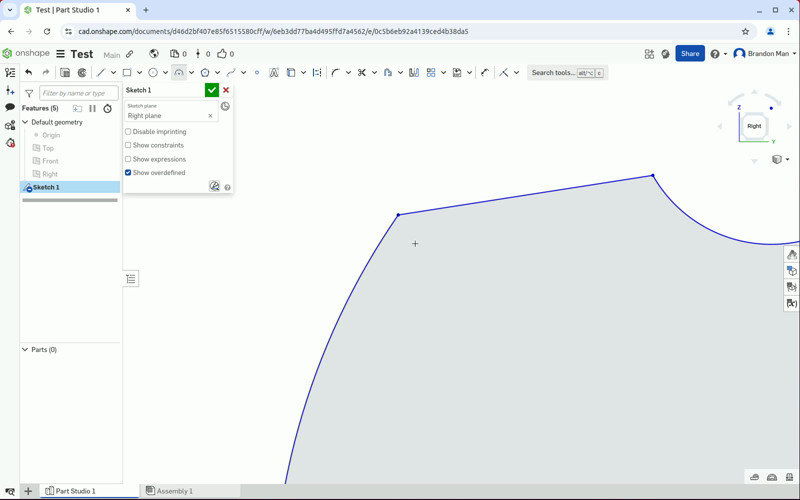
scroll(-6)
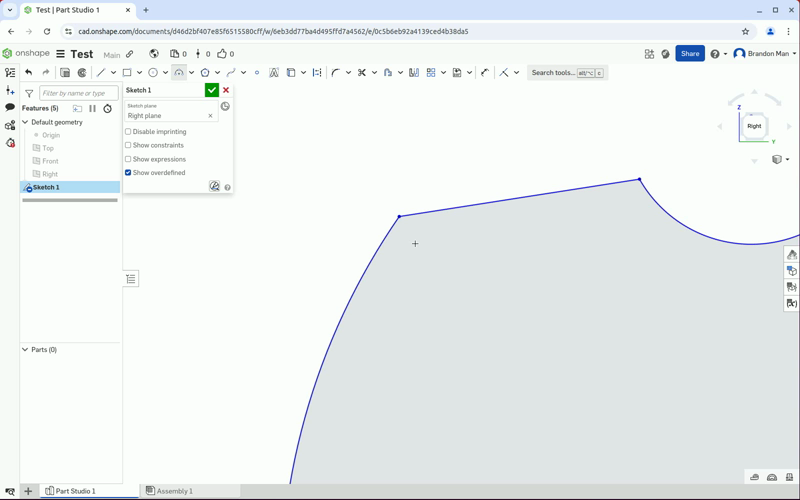
scroll(-6)
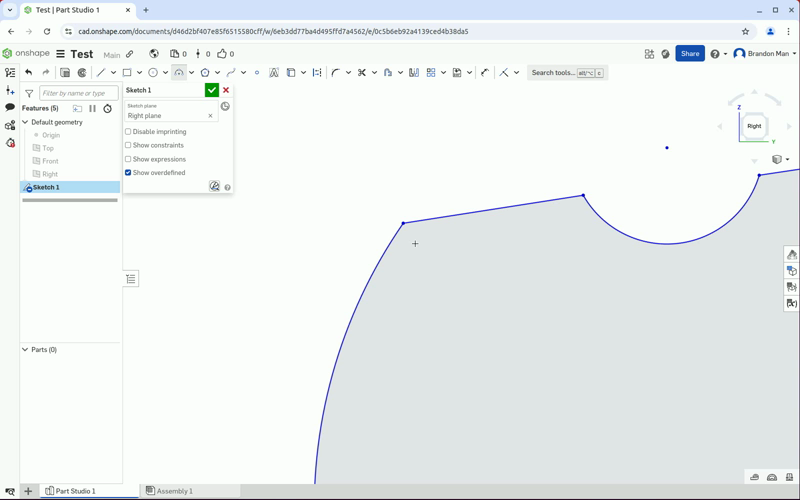
scroll(-6)
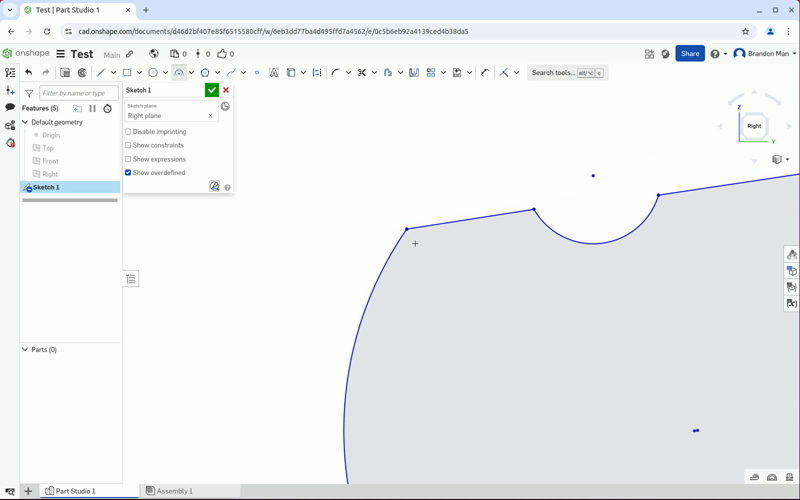
scroll(-6)
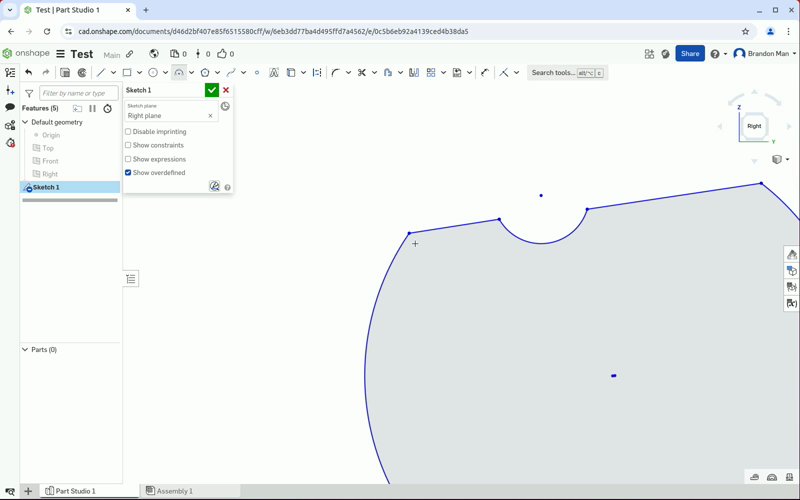
scroll(-6)
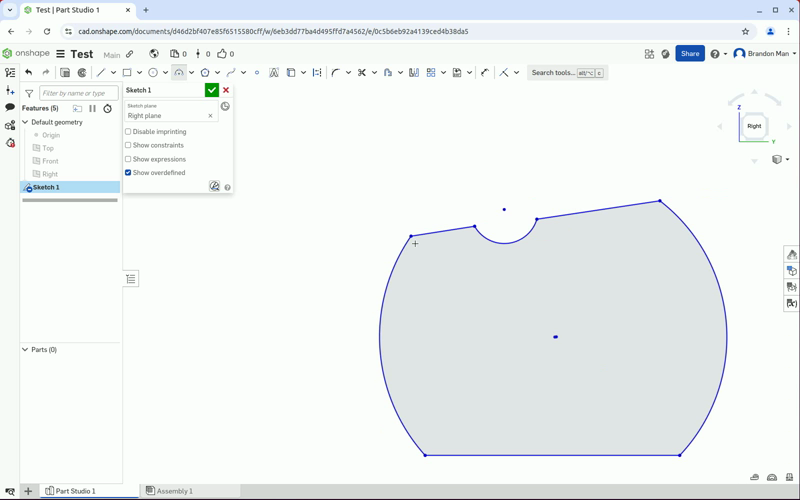
scroll(-6)
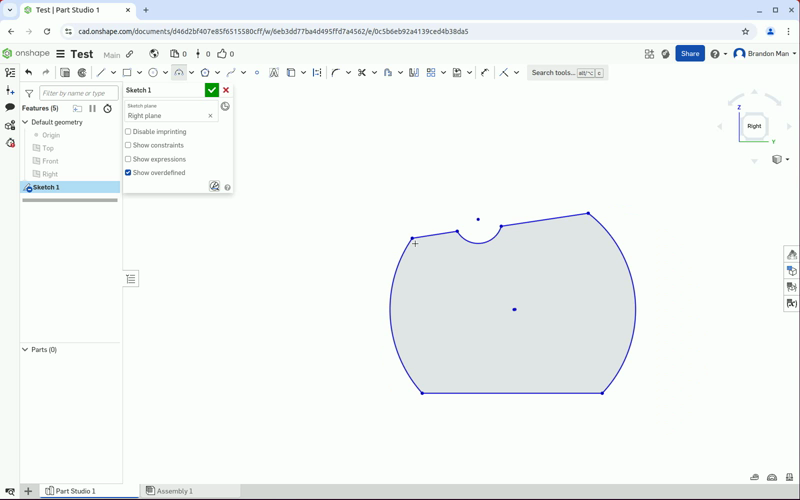
scroll(-6)
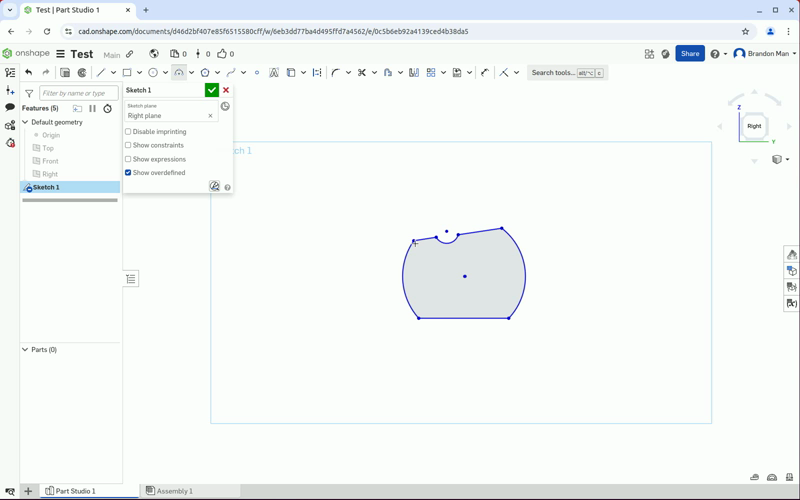
key_up(shift)
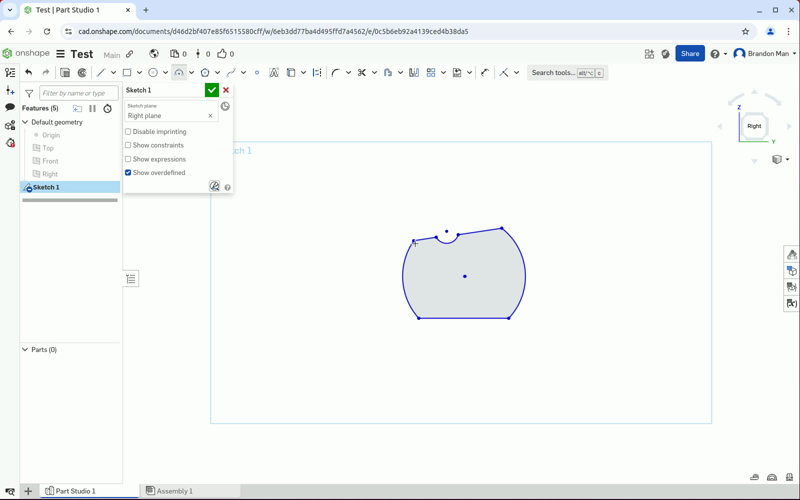
key_down(shift)
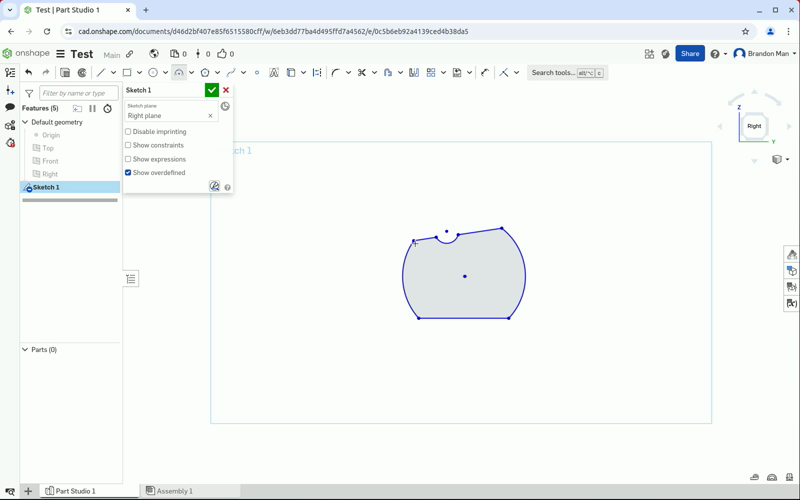
mouse_move(419, 315)
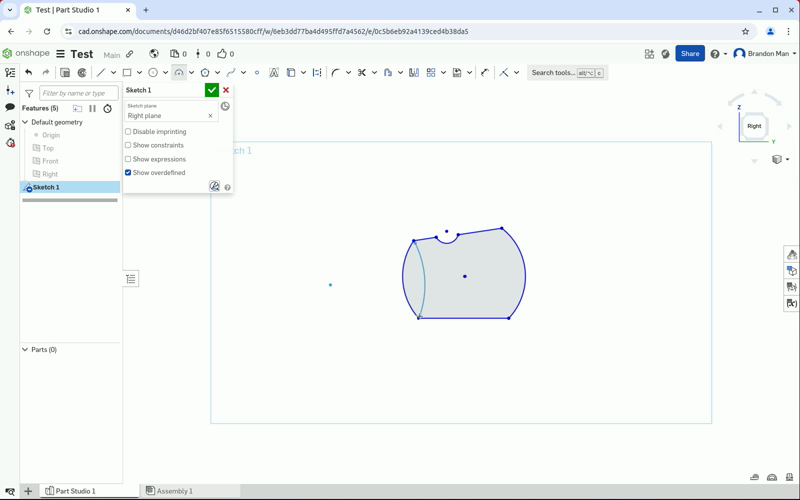
scroll(6)
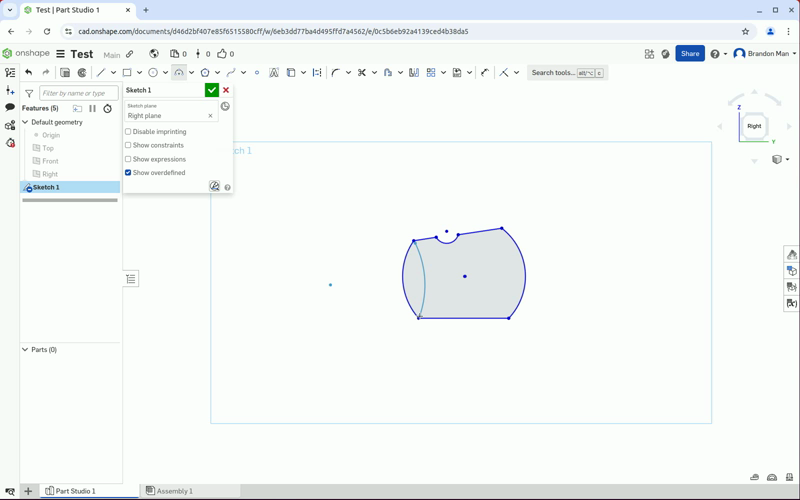
scroll(6)
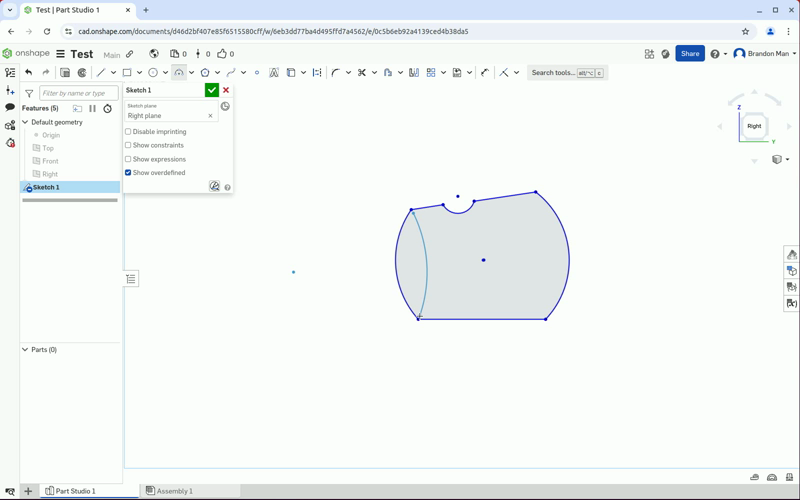
scroll(6)
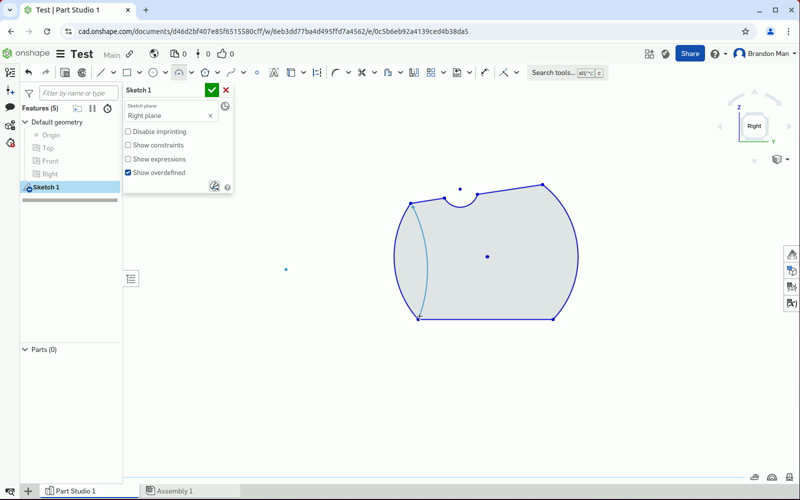
scroll(6)
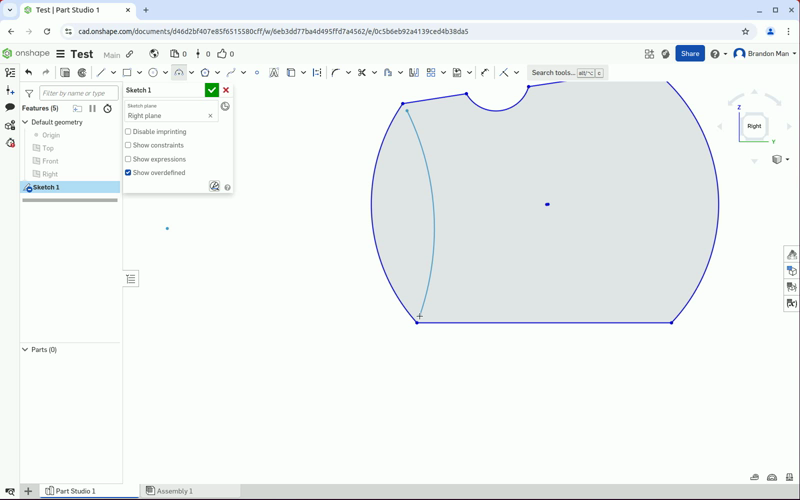
scroll(6)
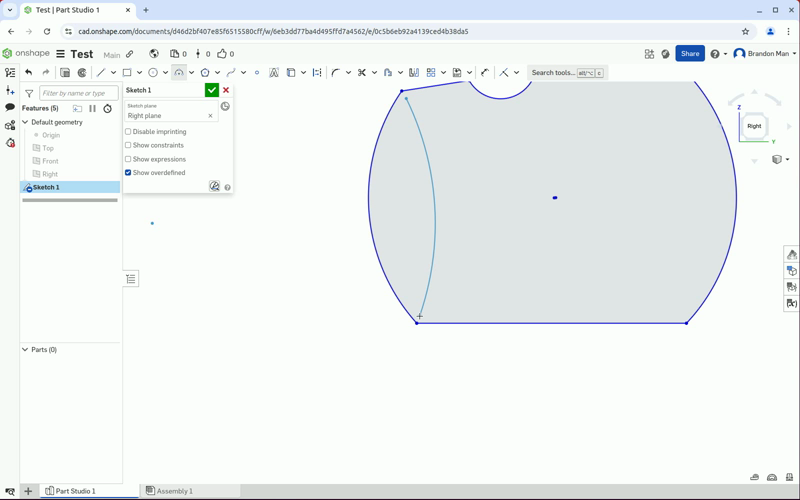
scroll(6)
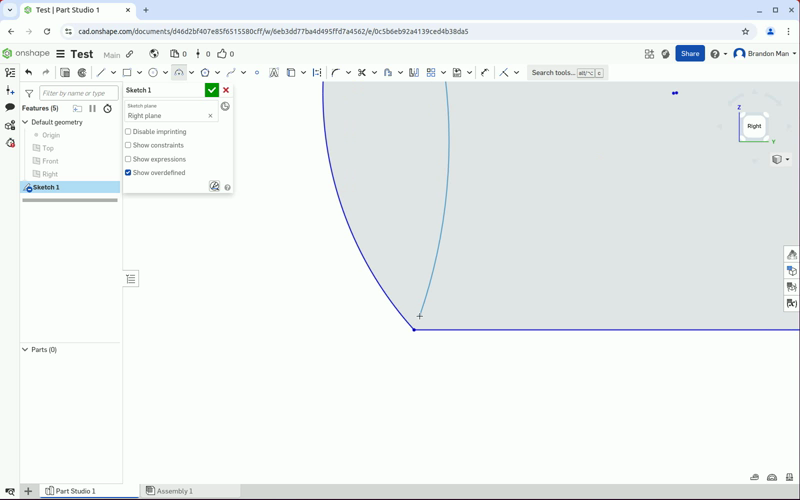
scroll(6)
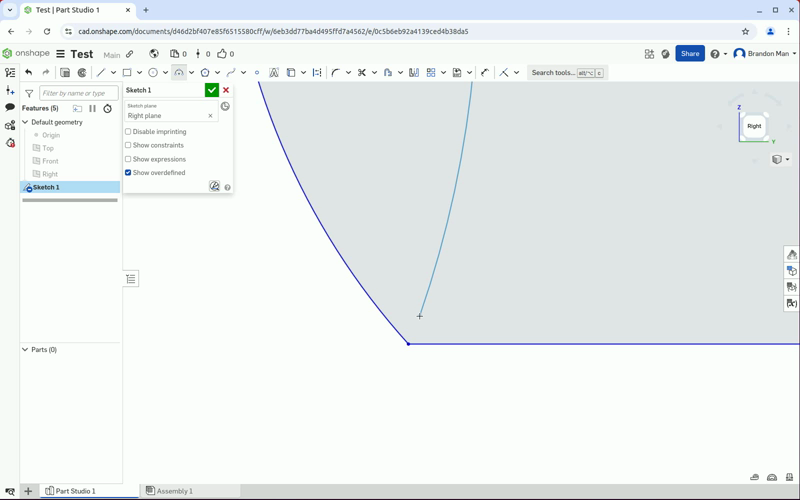
click(419, 315)
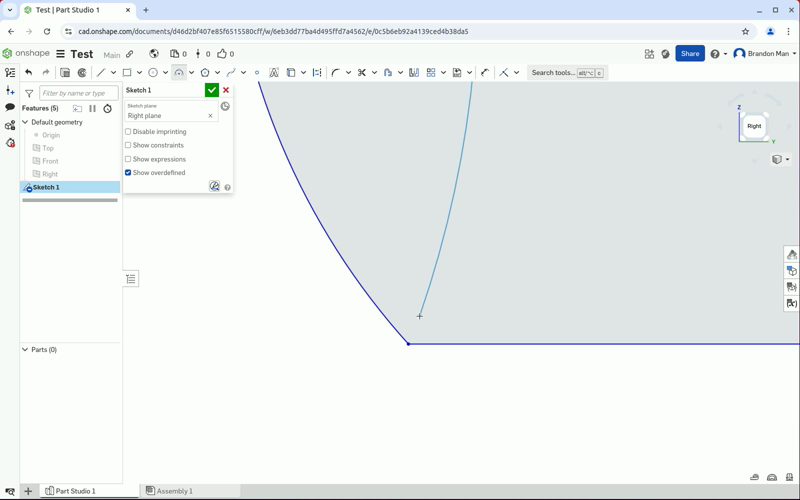
scroll(-6)
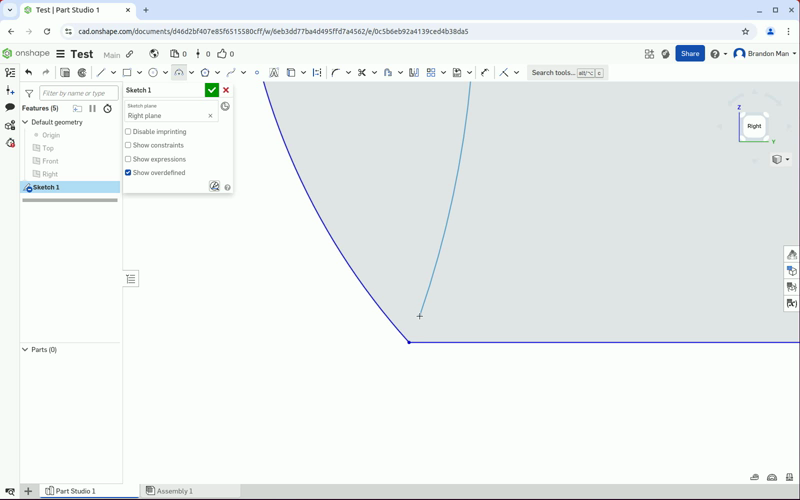
scroll(-6)
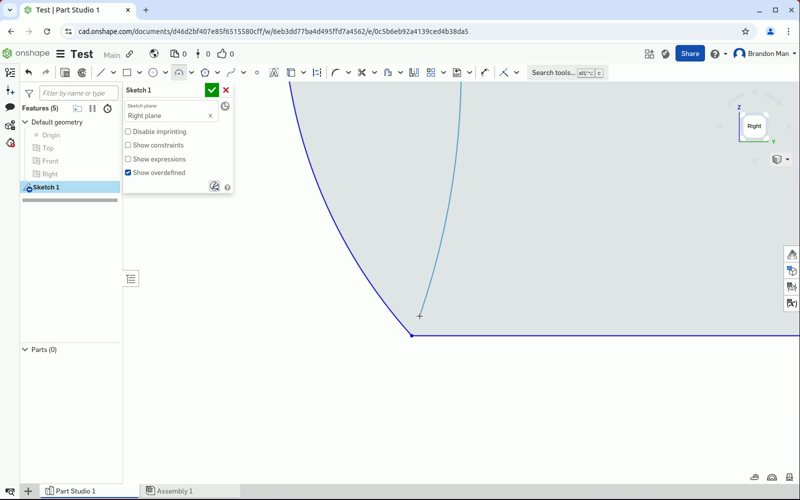
scroll(-6)
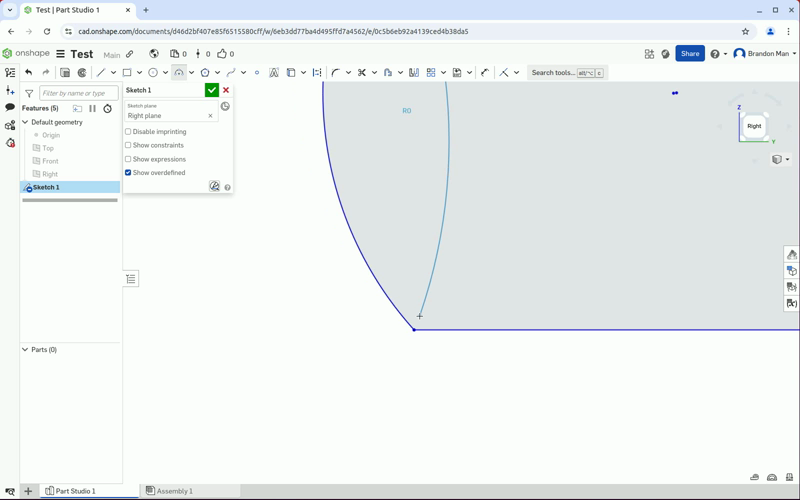
scroll(-6)
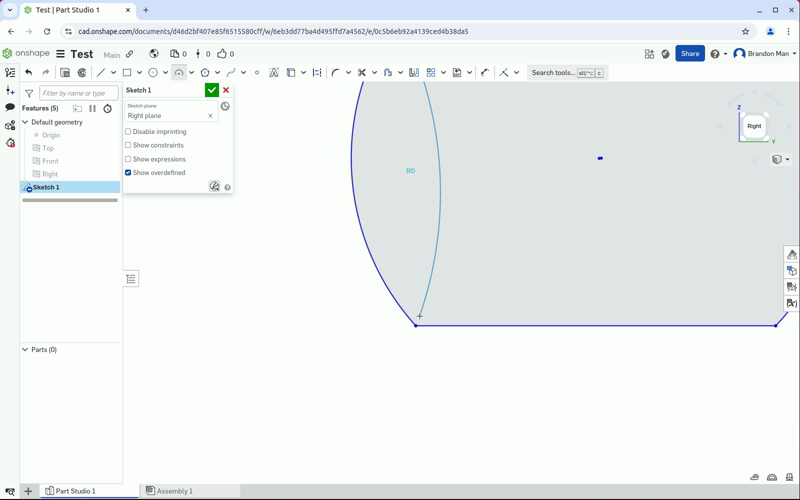
scroll(-6)
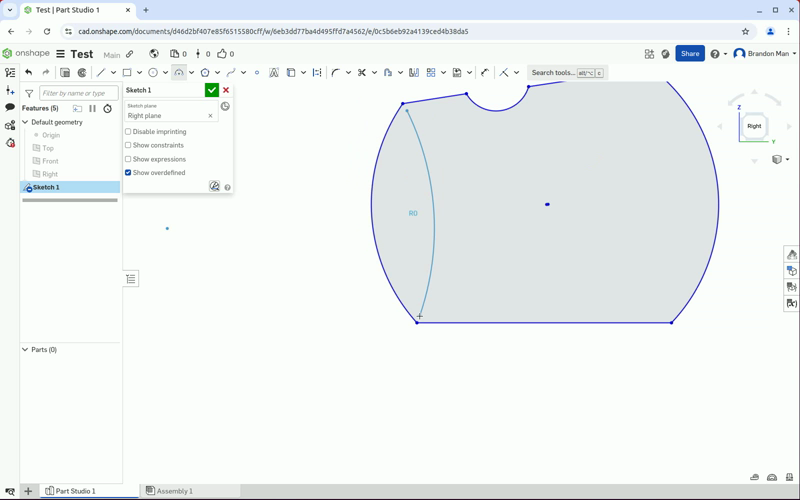
scroll(-6)
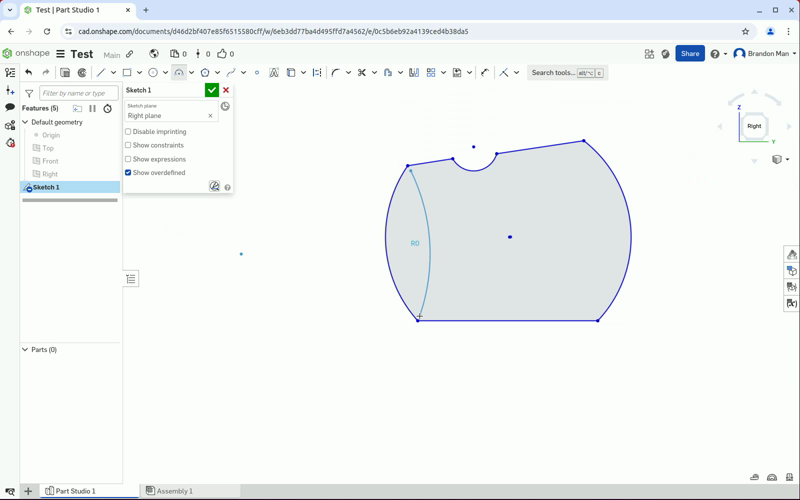
scroll(-6)
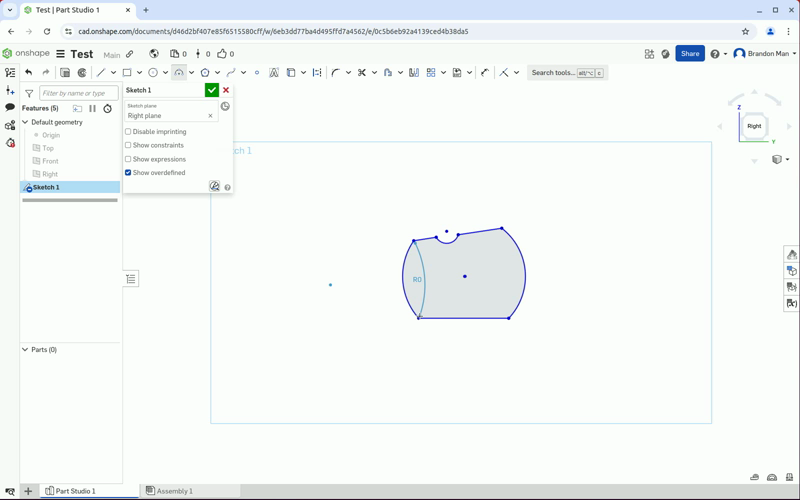
mouse_move(404, 280)
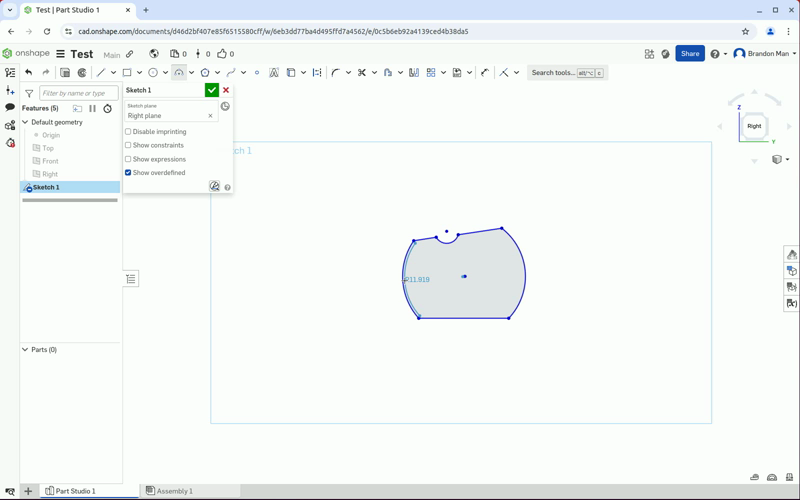
scroll(6)
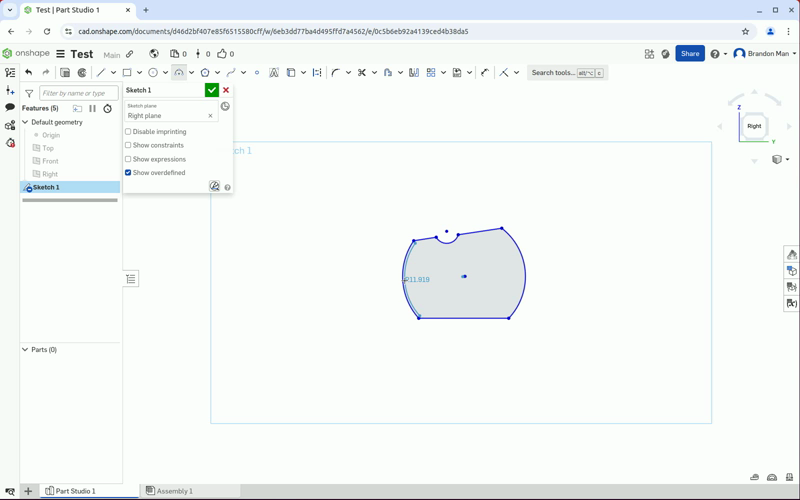
scroll(6)
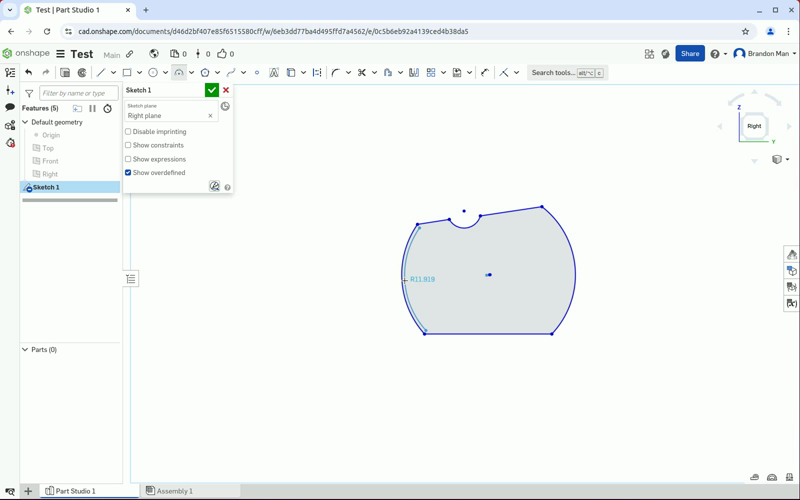
scroll(6)
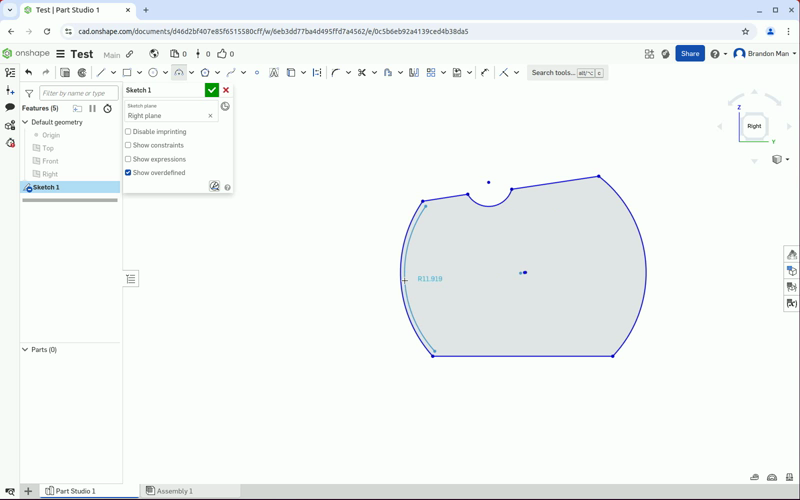
scroll(6)
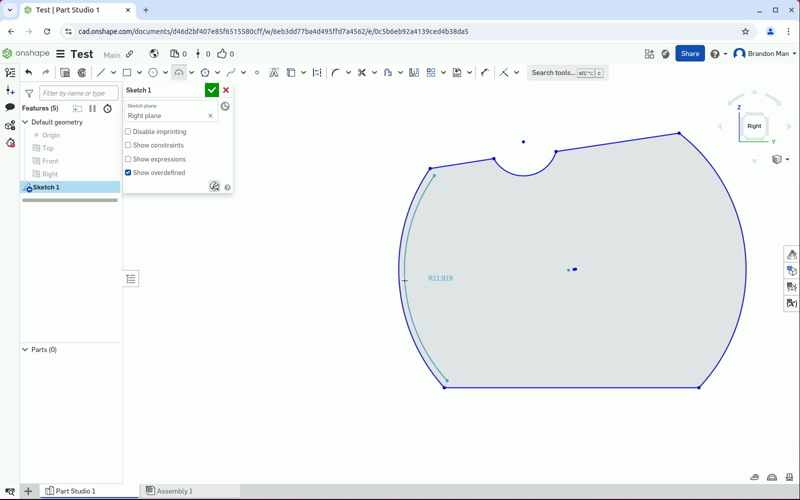
scroll(6)
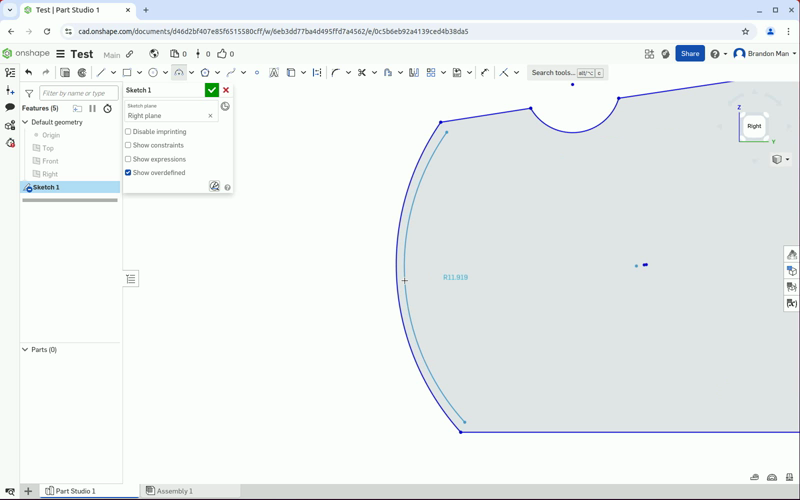
scroll(6)
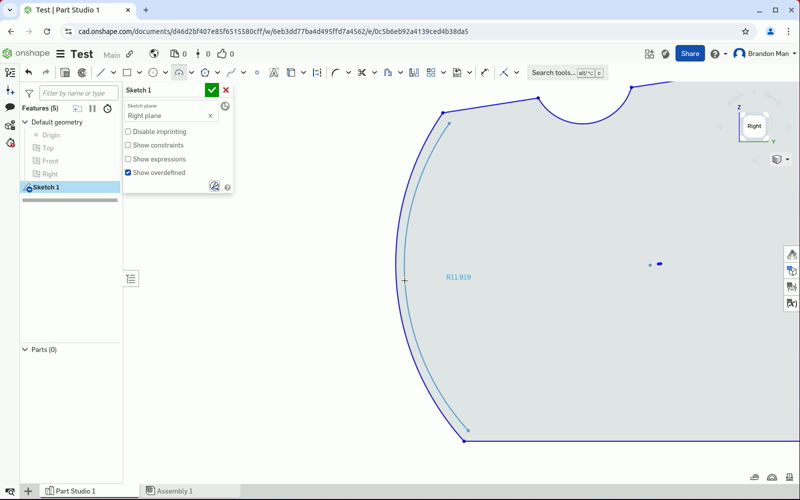
scroll(6)
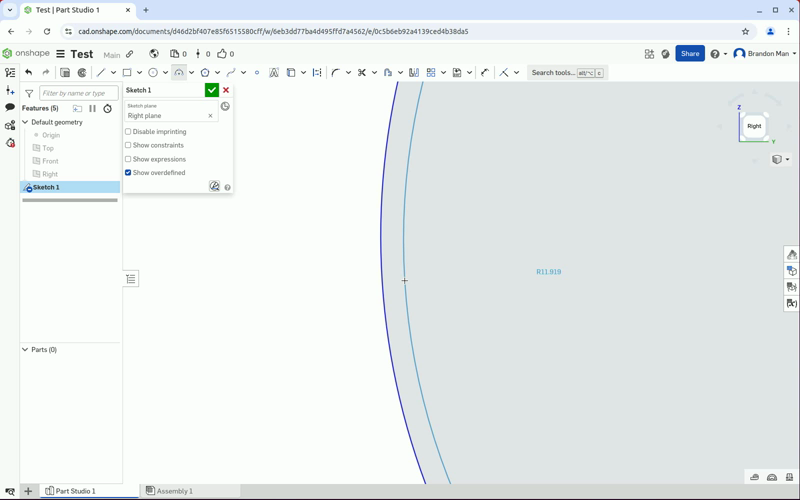
click(404, 280)
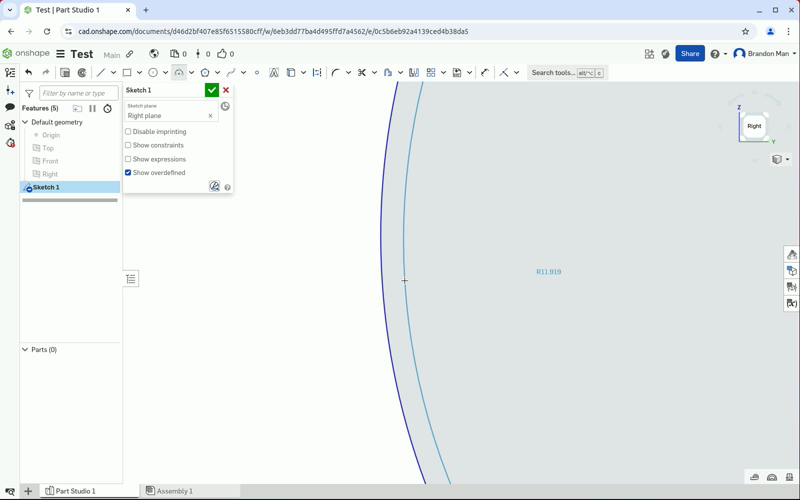
scroll(-6)
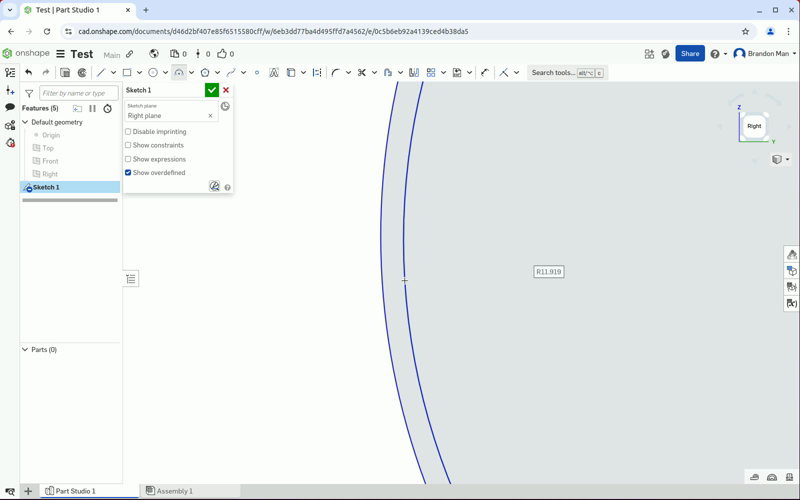
scroll(-6)
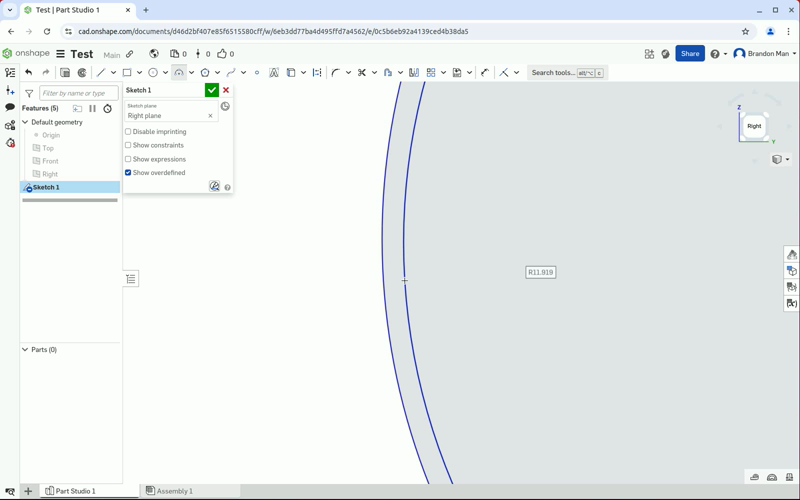
scroll(-6)
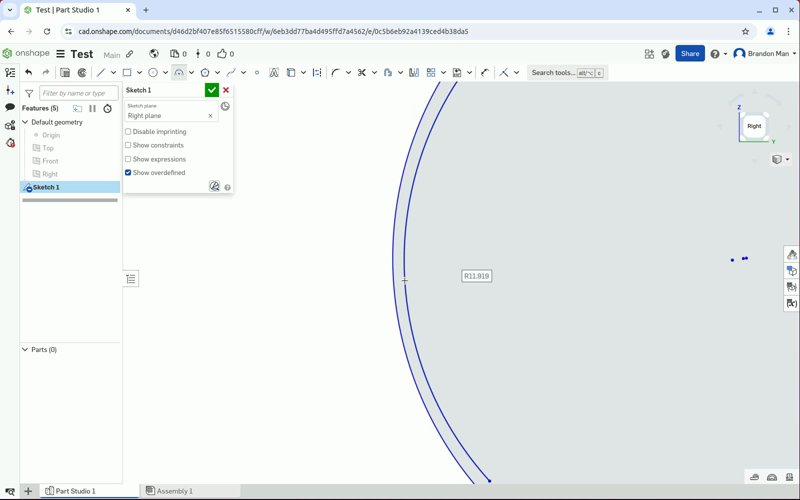
scroll(-6)
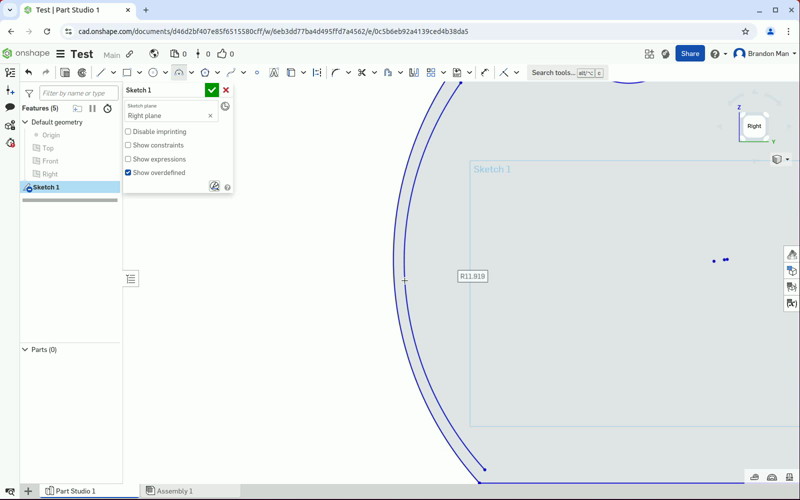
scroll(-6)
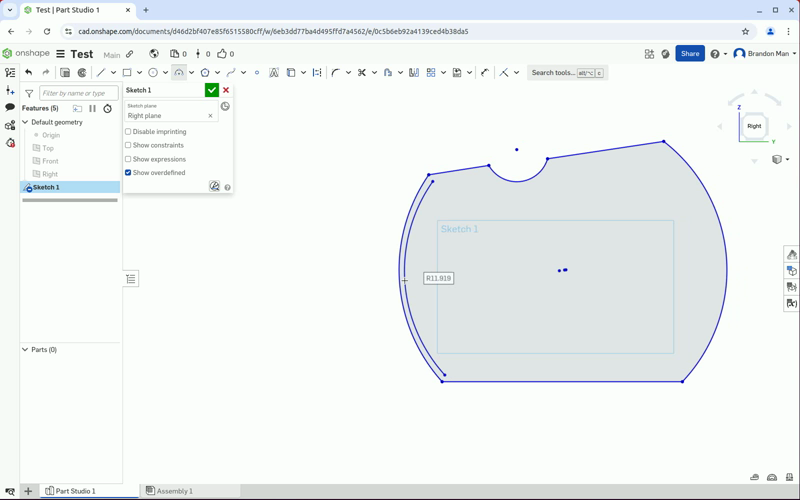
scroll(-6)
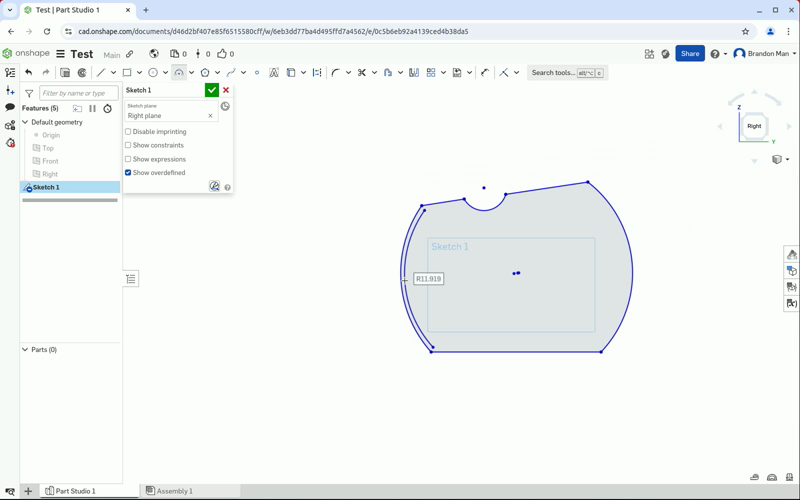
scroll(-6)
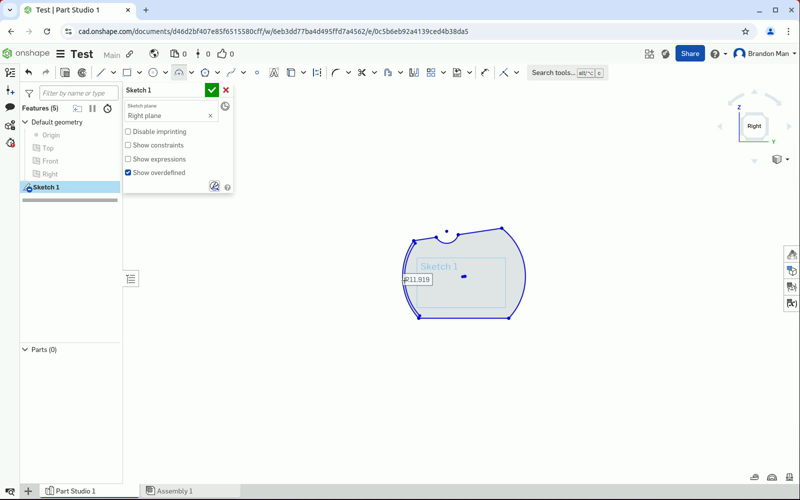
key_up(shift)
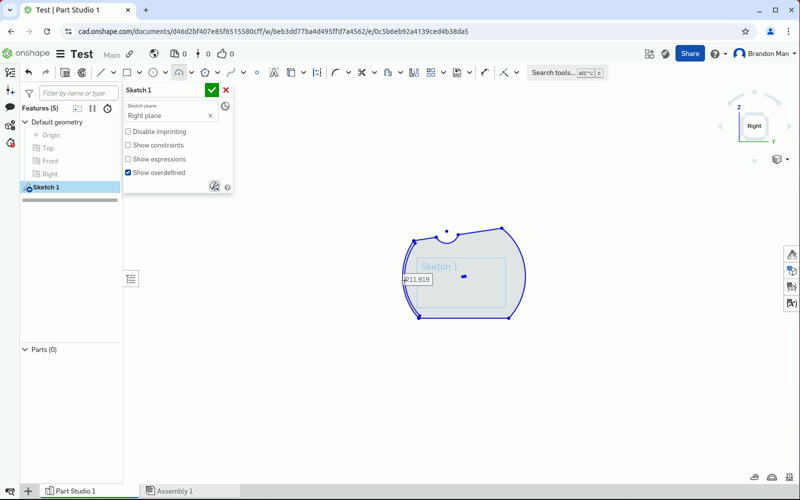
key(esc)
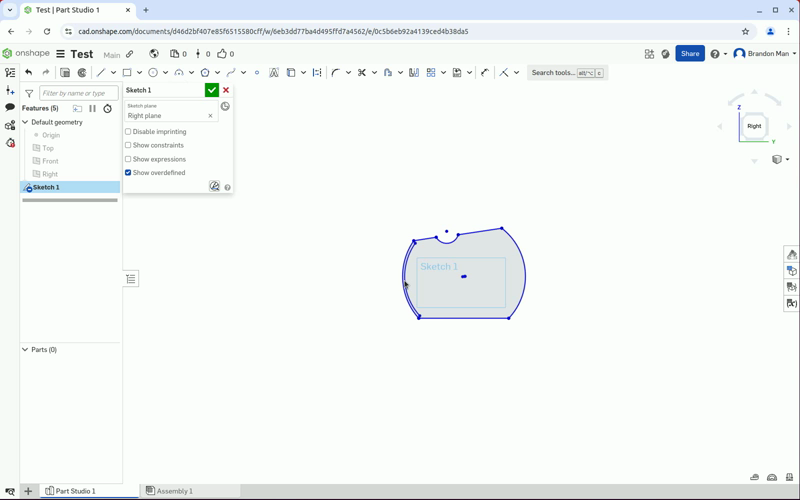
key(l)
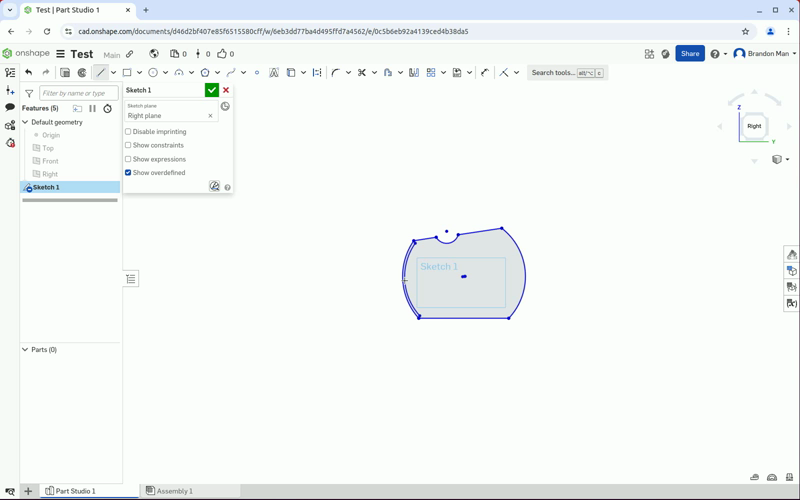
mouse_move(419, 315)
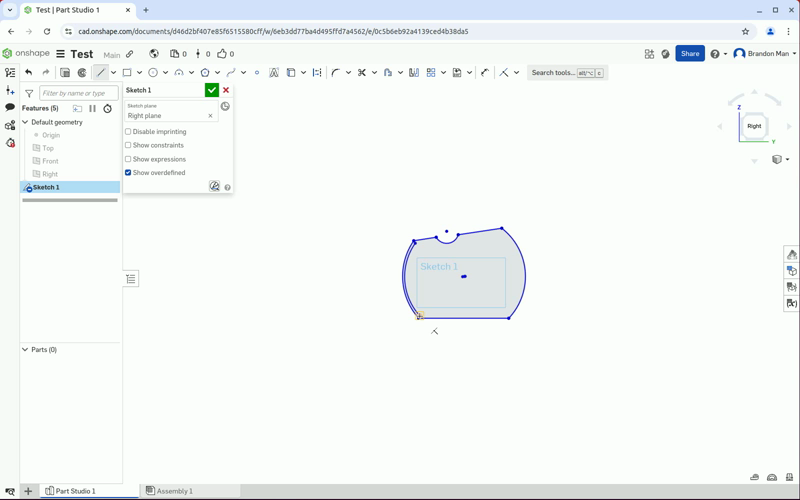
scroll(6)
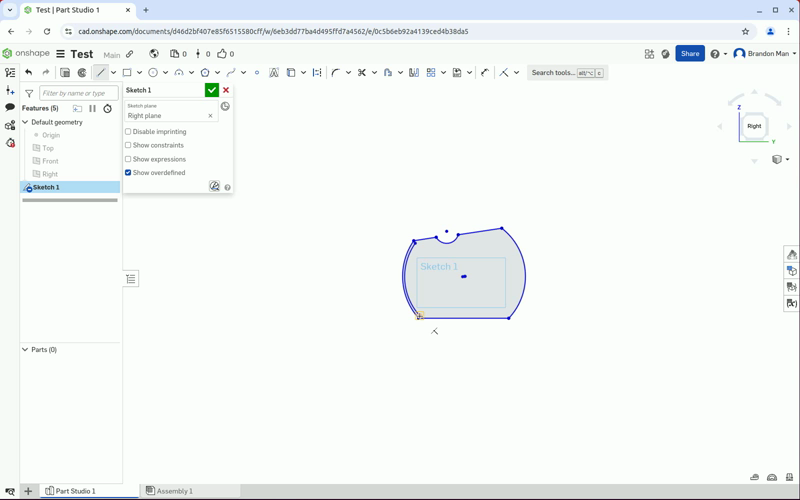
scroll(6)
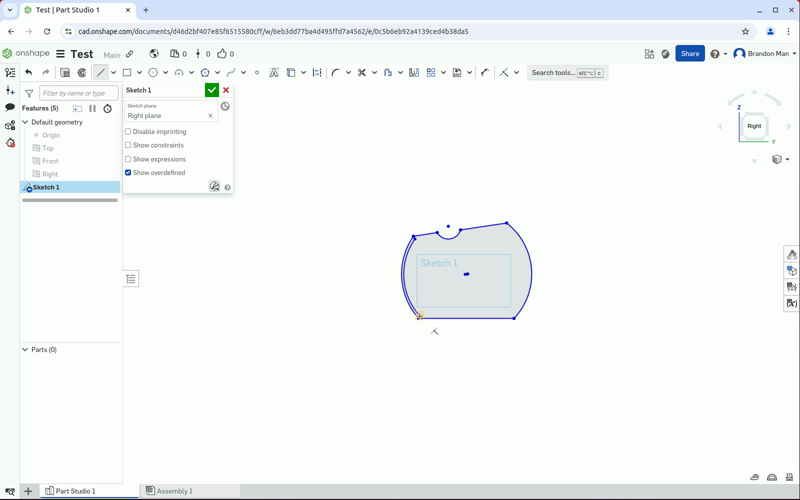
scroll(6)
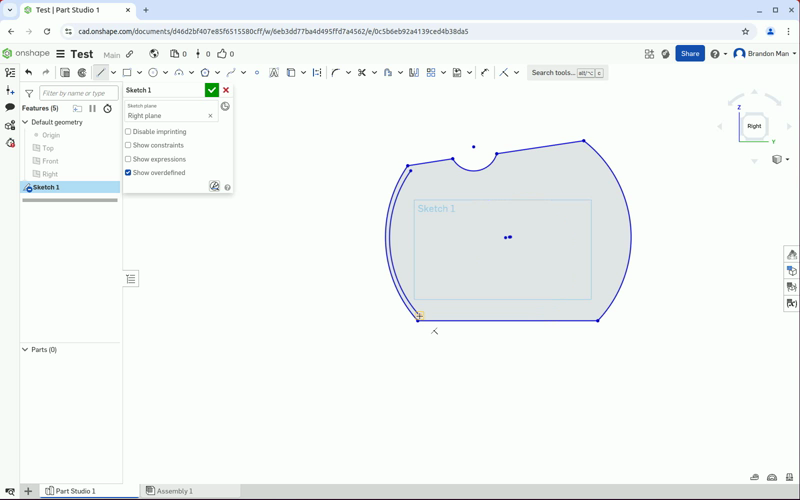
scroll(6)
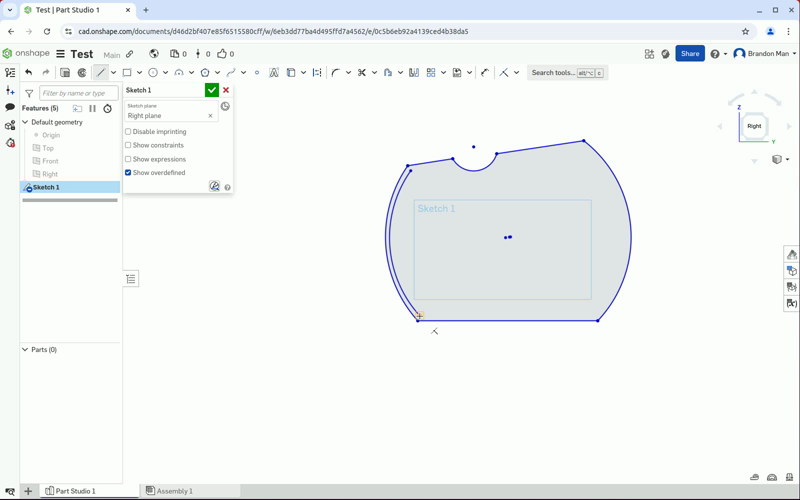
scroll(6)
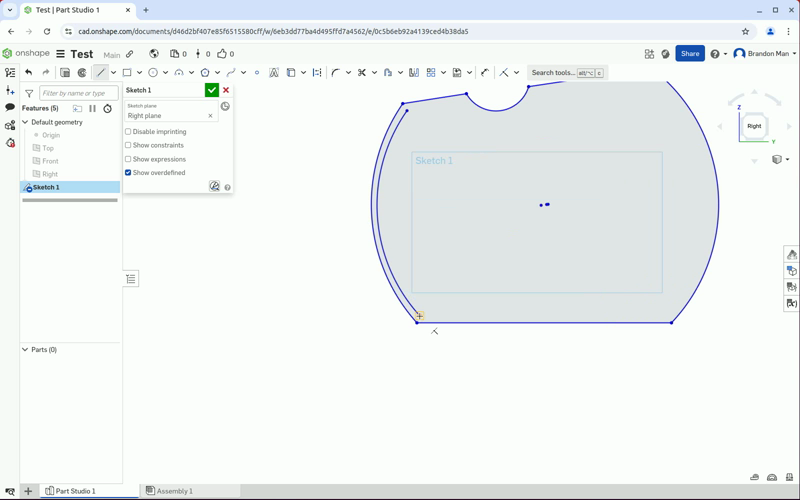
scroll(6)
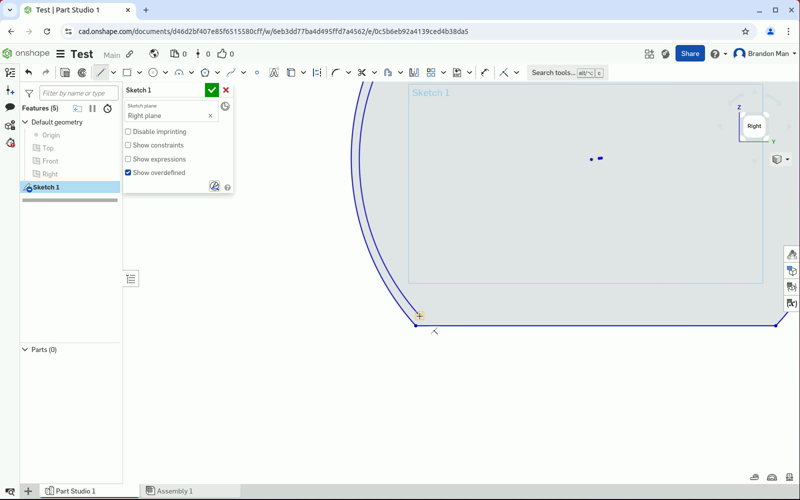
scroll(6)
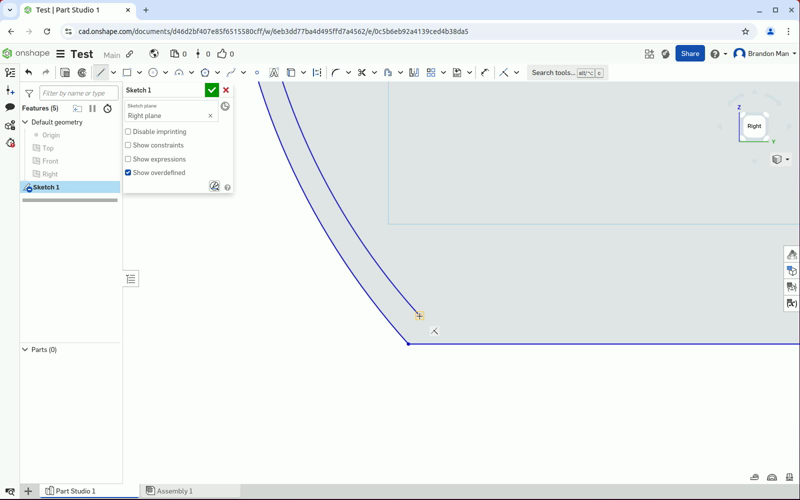
click(419, 315)
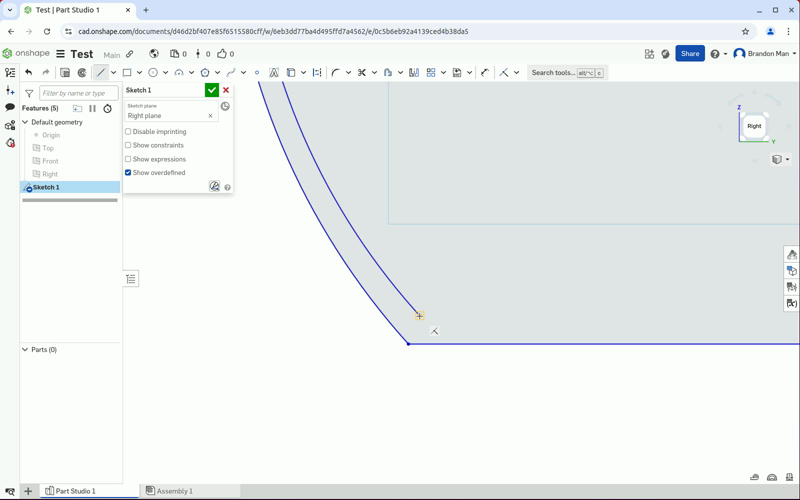
scroll(-6)
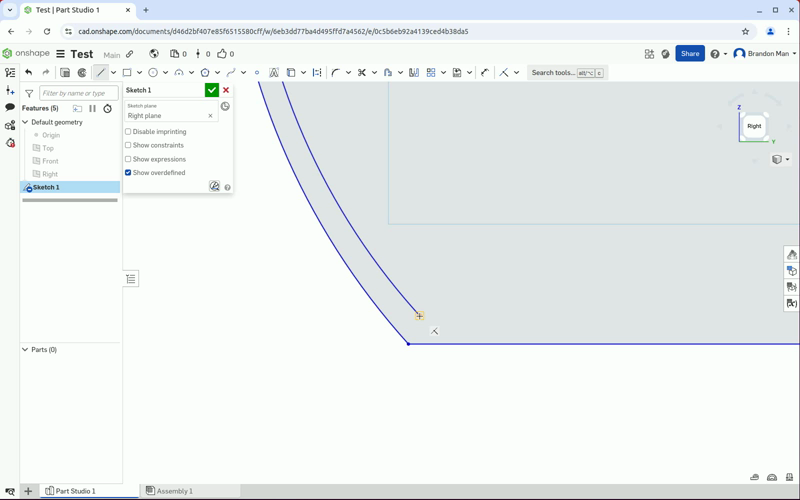
scroll(-6)
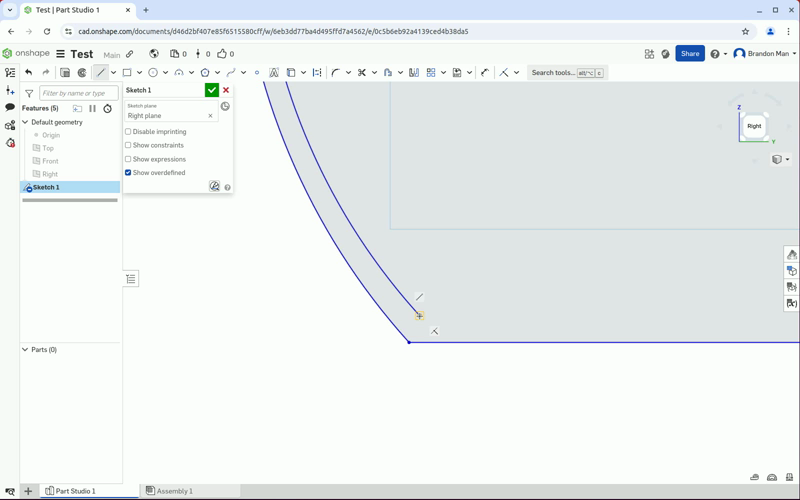
scroll(-6)
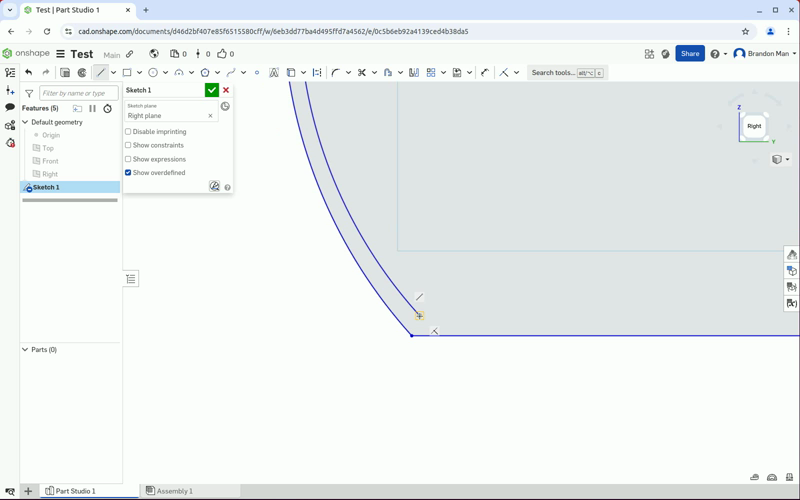
scroll(-6)
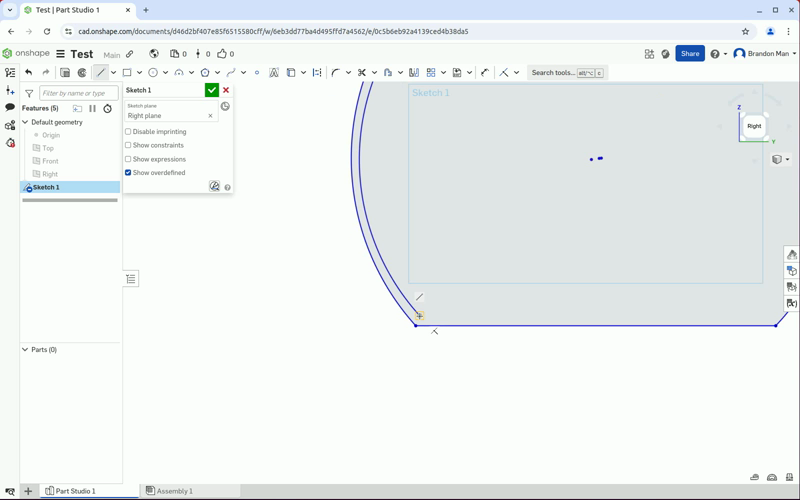
scroll(-6)
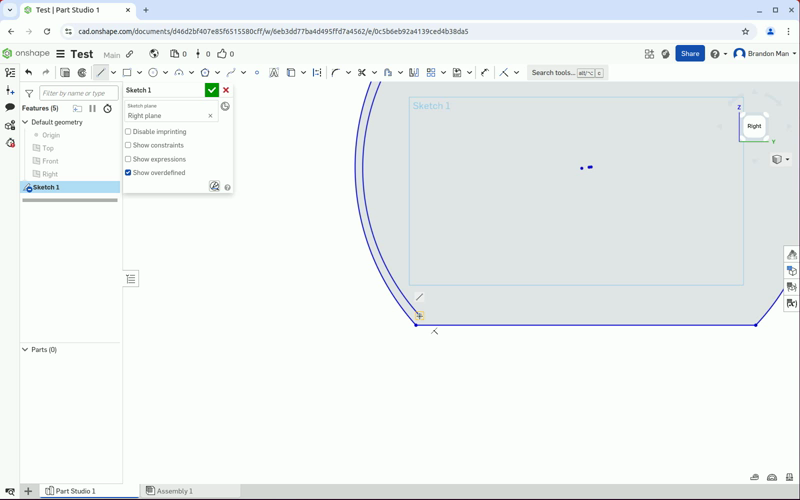
scroll(-6)
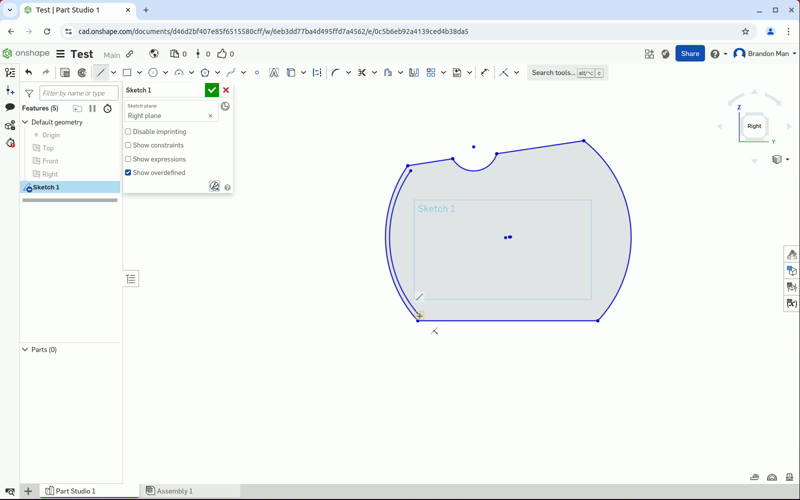
scroll(-6)
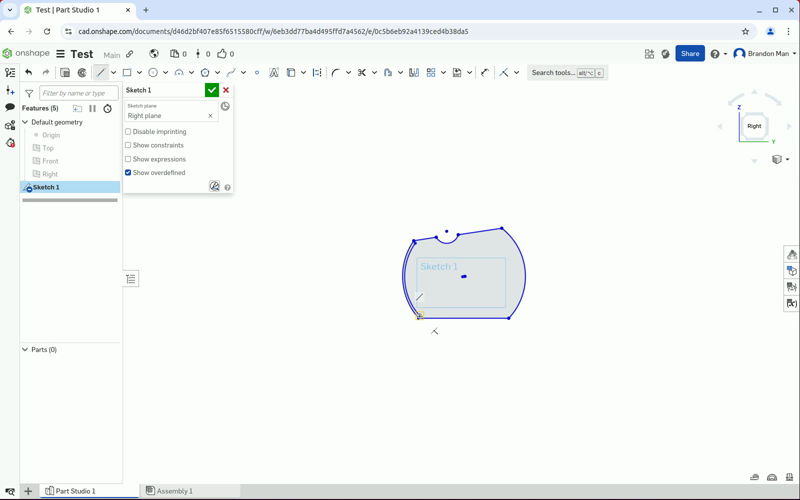
key_down(shift)
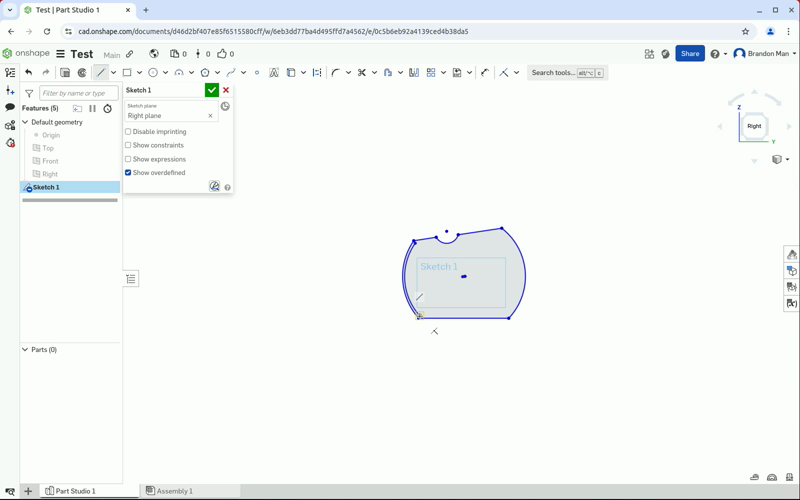
mouse_move(507, 315)
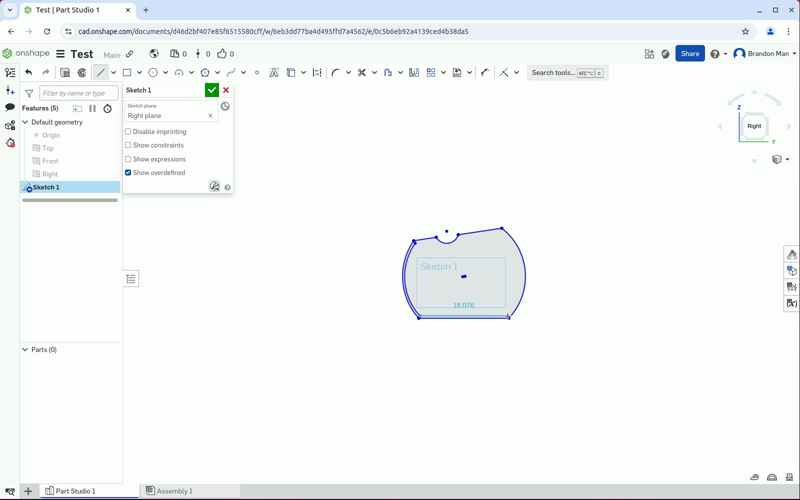
scroll(6)
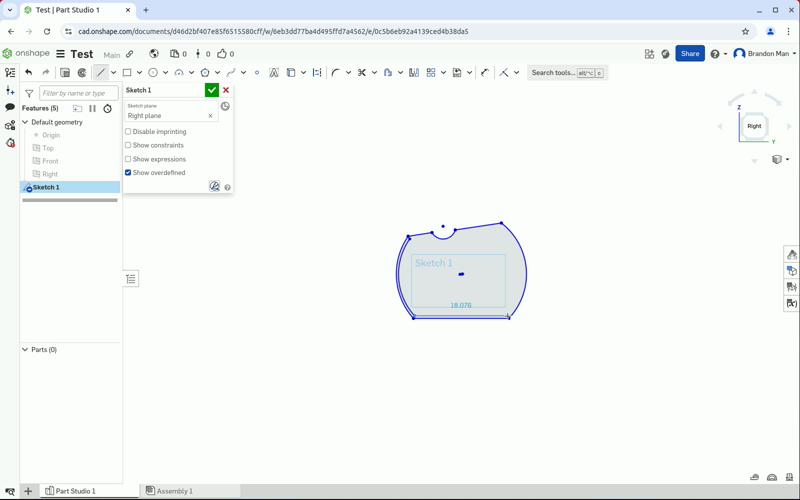
scroll(6)
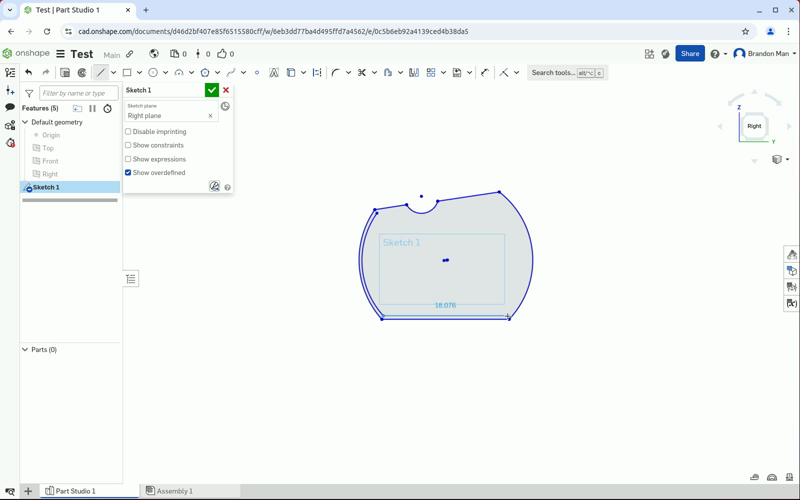
scroll(6)
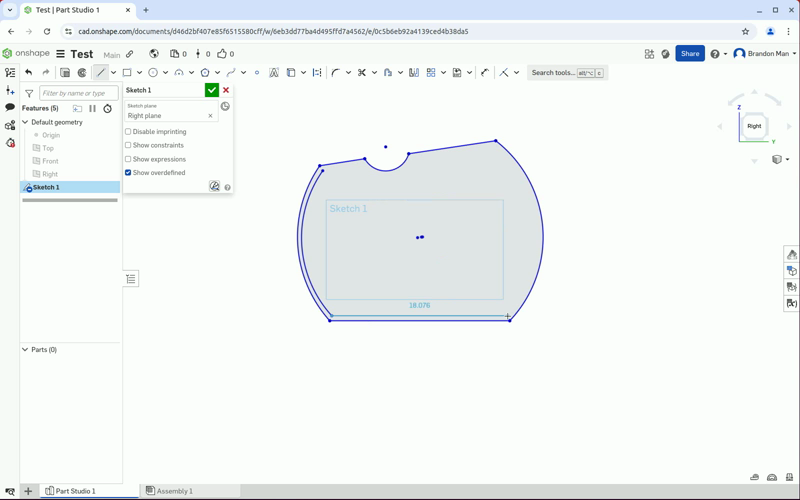
scroll(6)
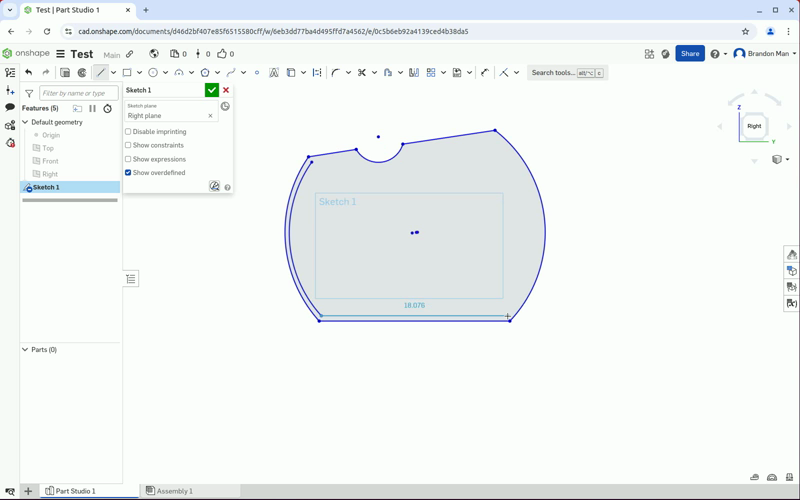
scroll(6)
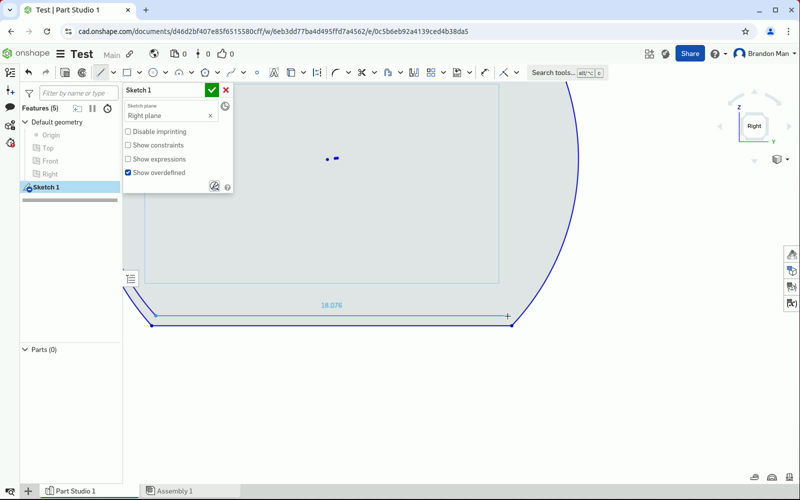
scroll(6)
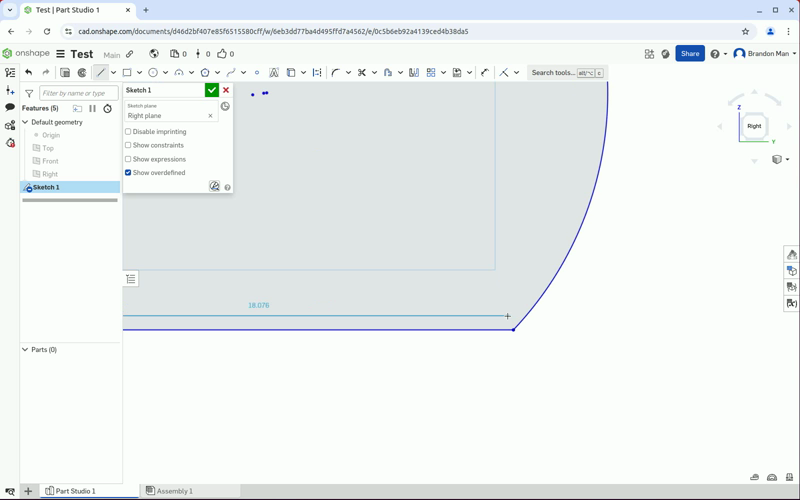
scroll(6)
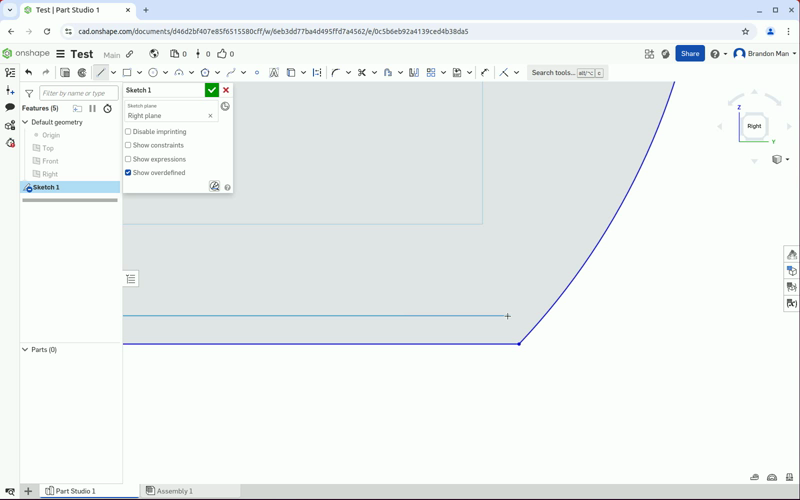
click(507, 315)
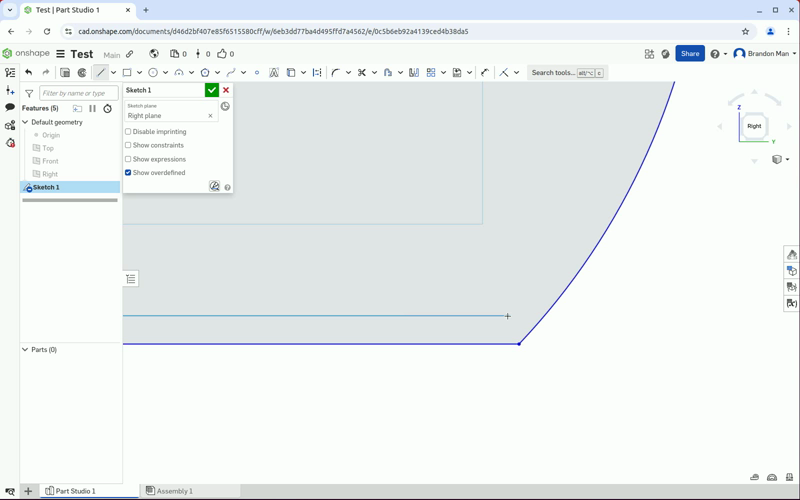
scroll(-6)
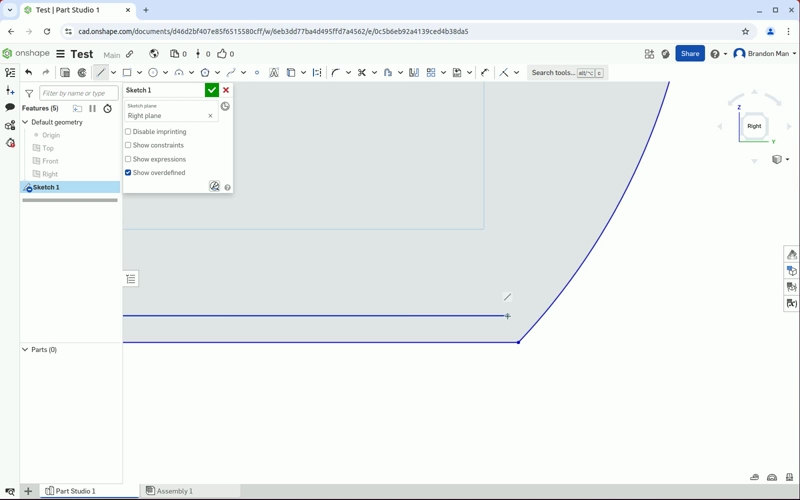
scroll(-6)
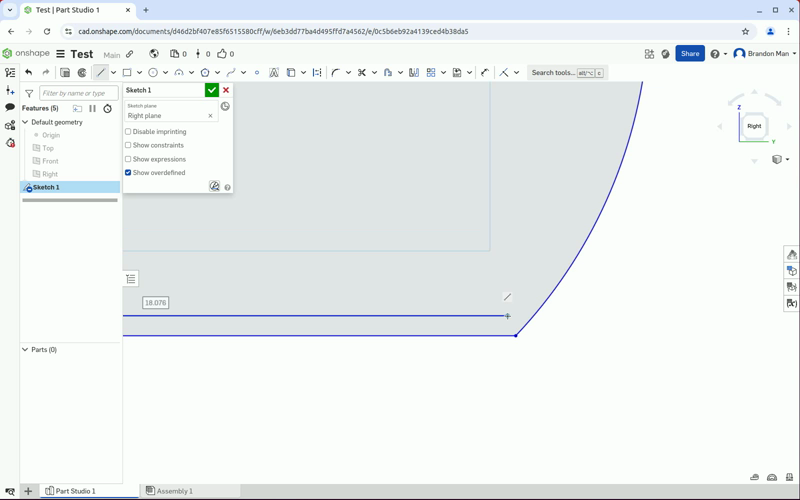
scroll(-6)
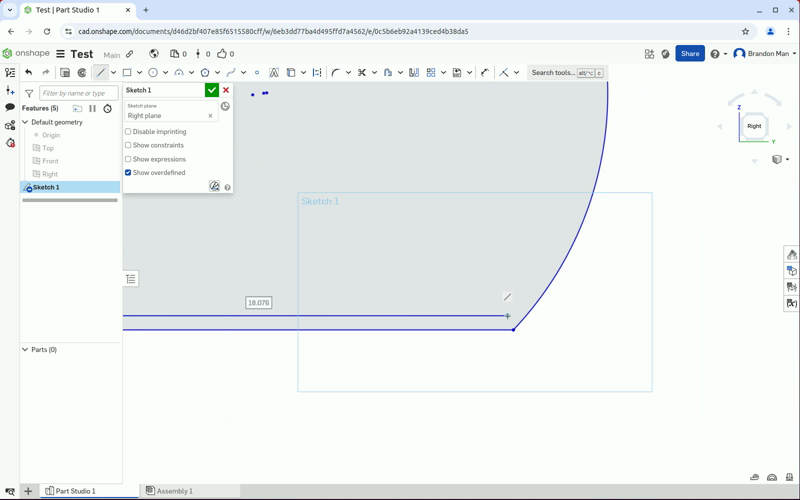
scroll(-6)
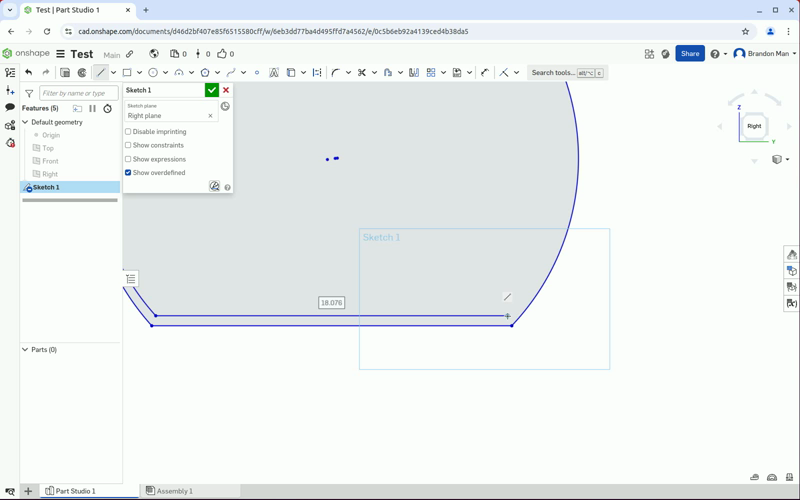
scroll(-6)
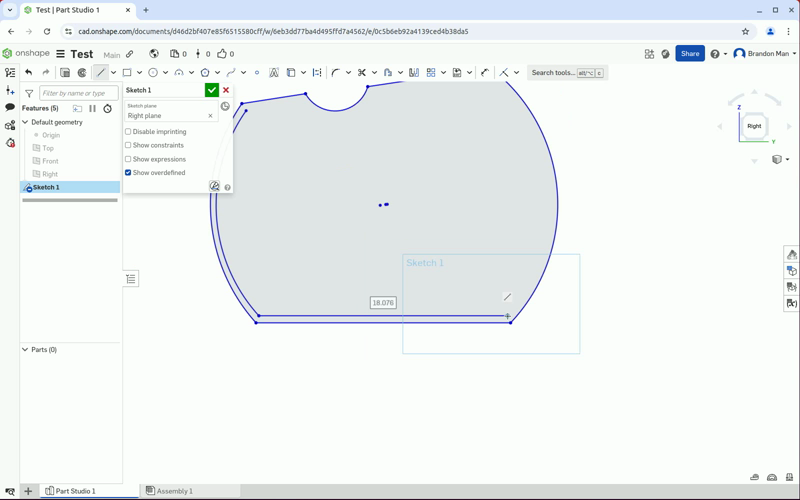
scroll(-6)
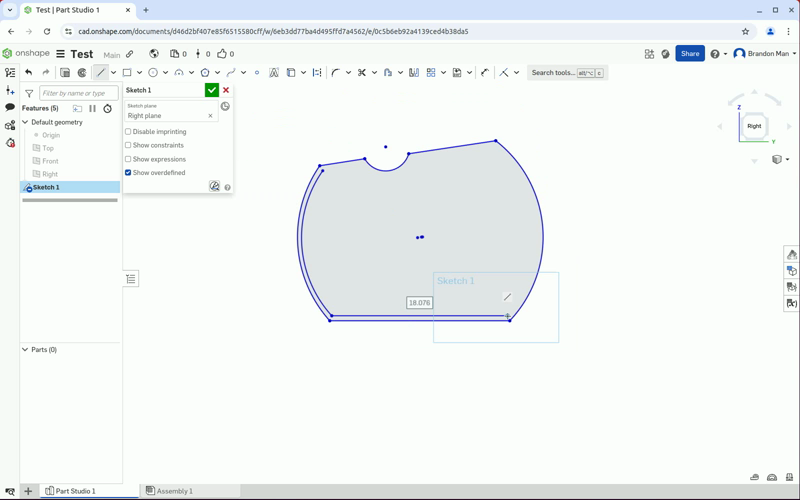
scroll(-6)
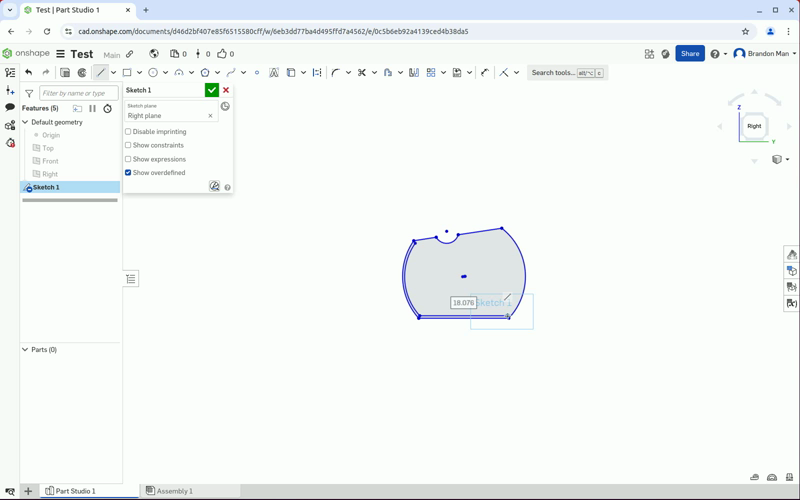
key_up(shift)
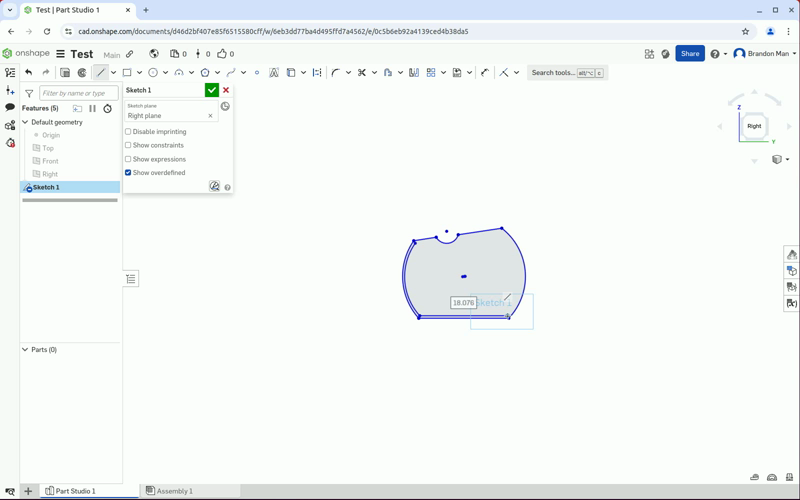
key(esc)
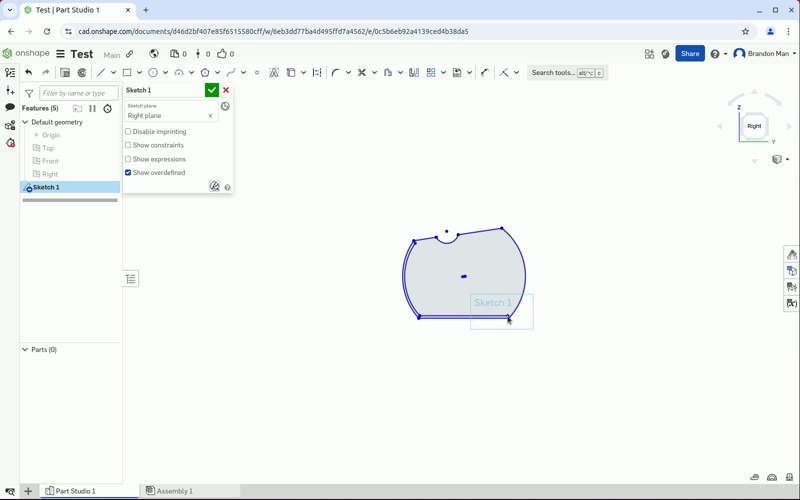
key(a)
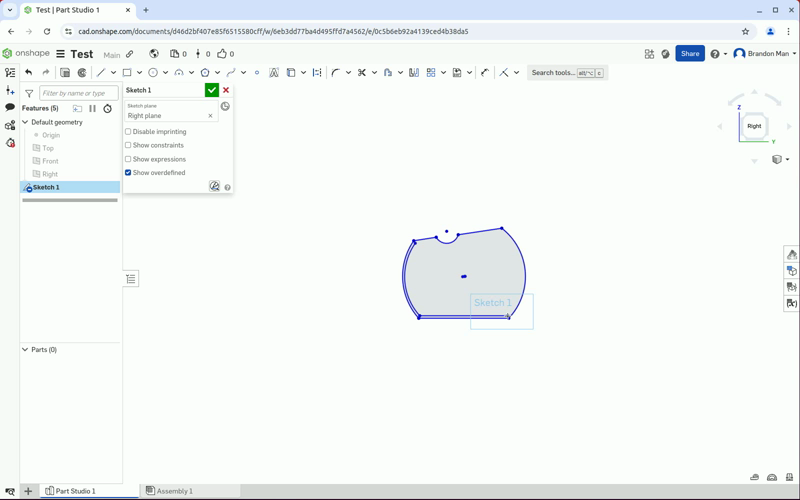
mouse_move(507, 315)
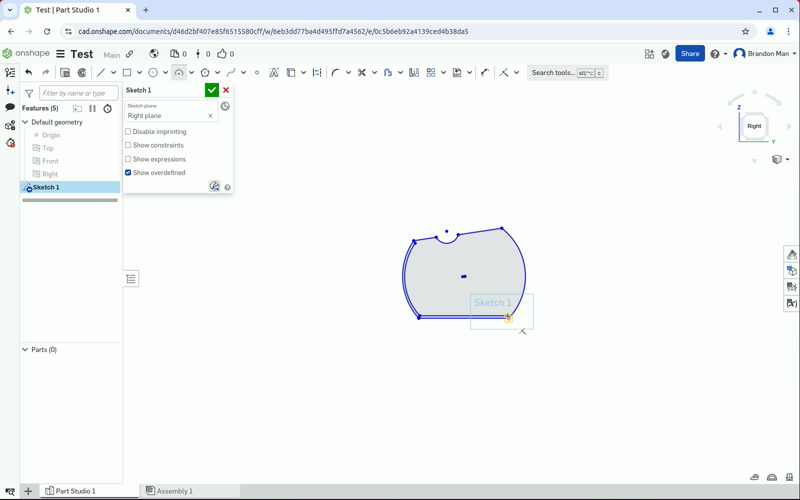
scroll(6)
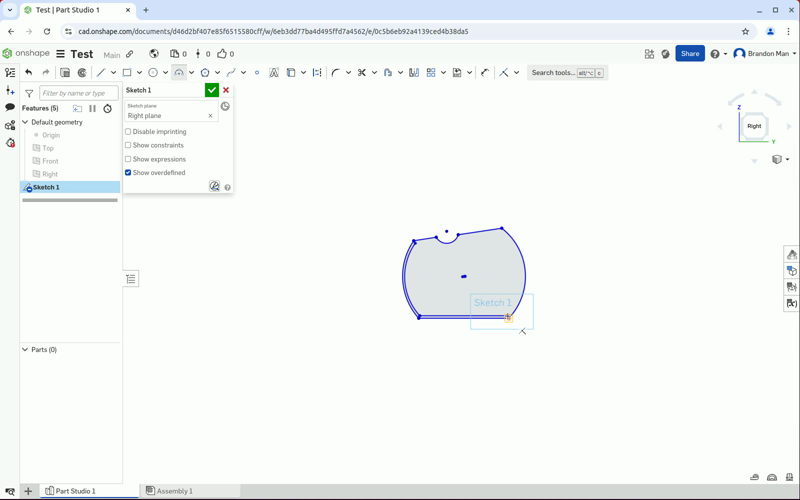
scroll(6)
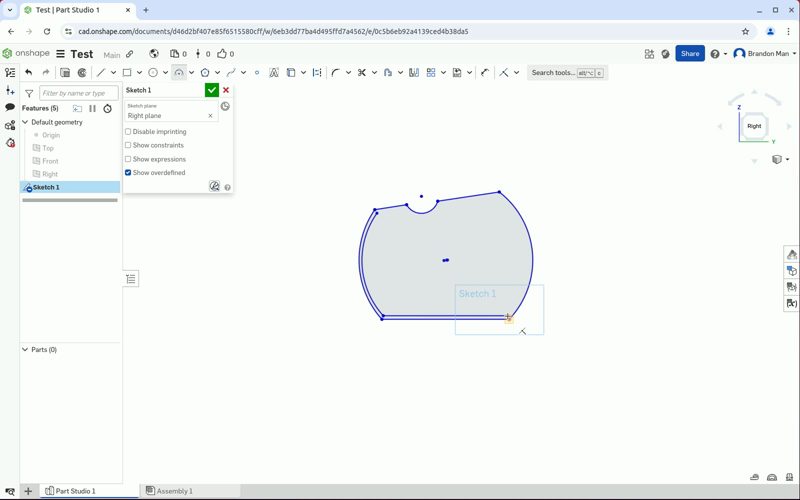
scroll(6)
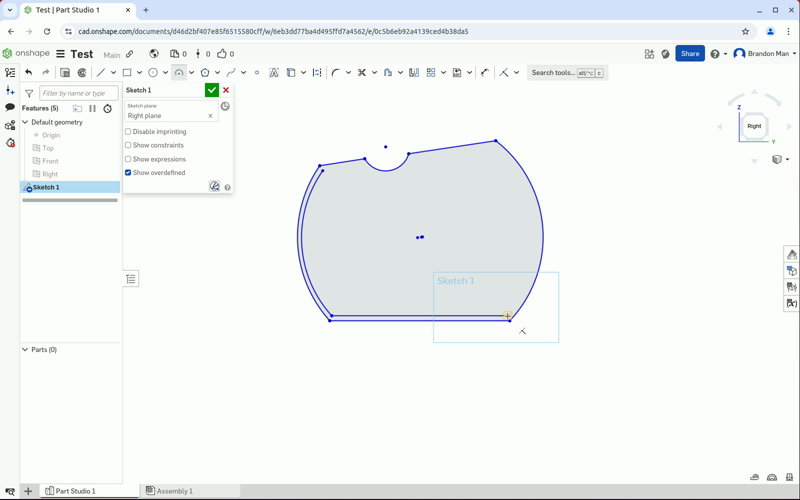
scroll(6)
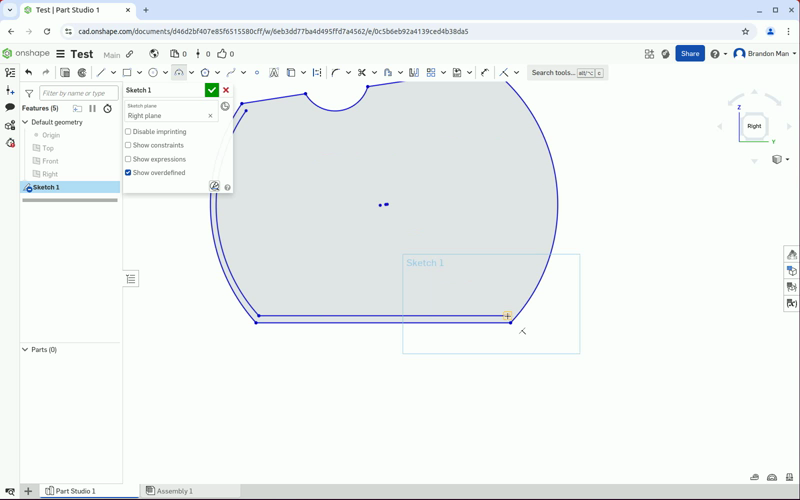
scroll(6)
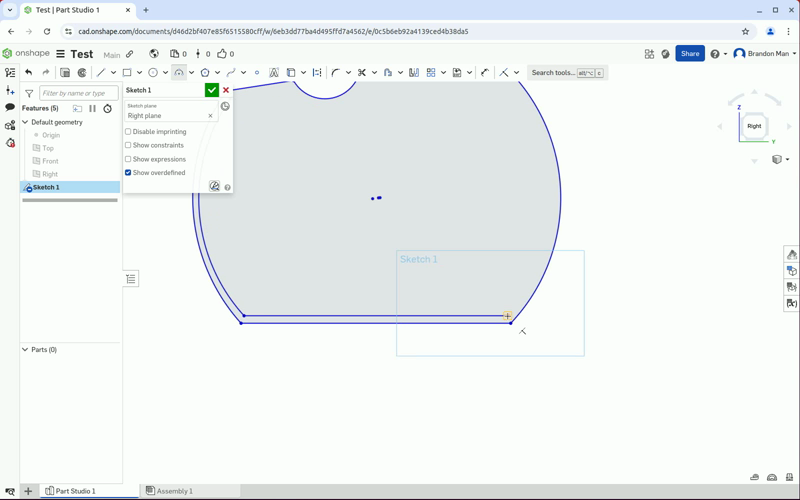
scroll(6)
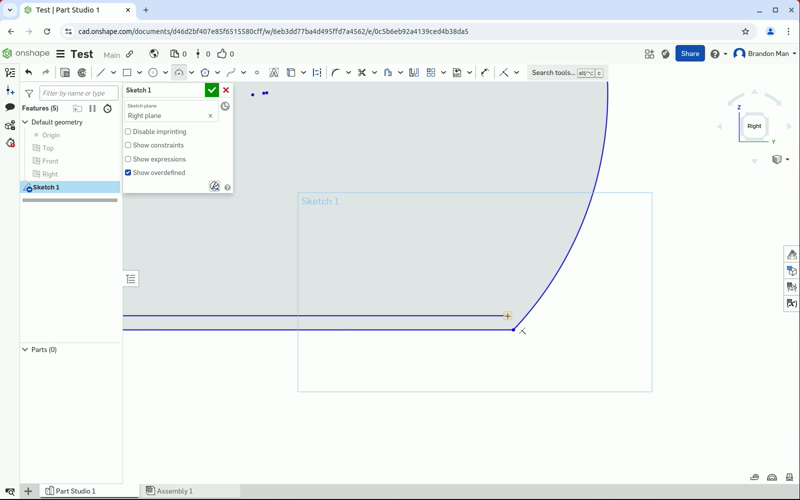
scroll(6)
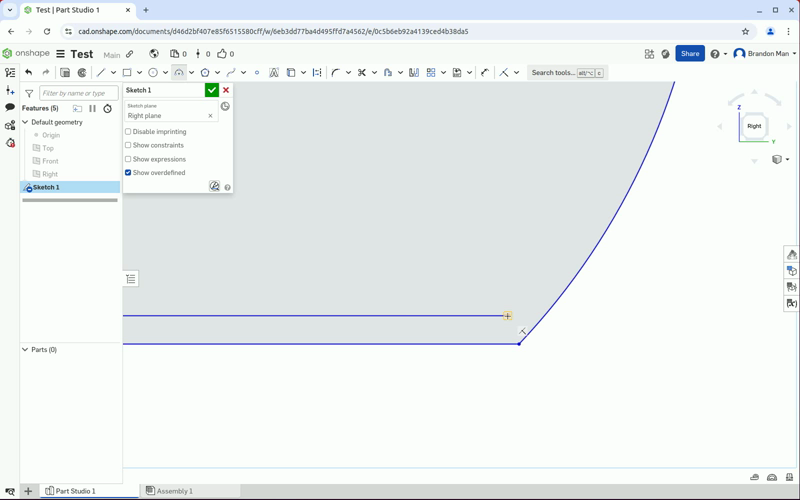
click(507, 315)
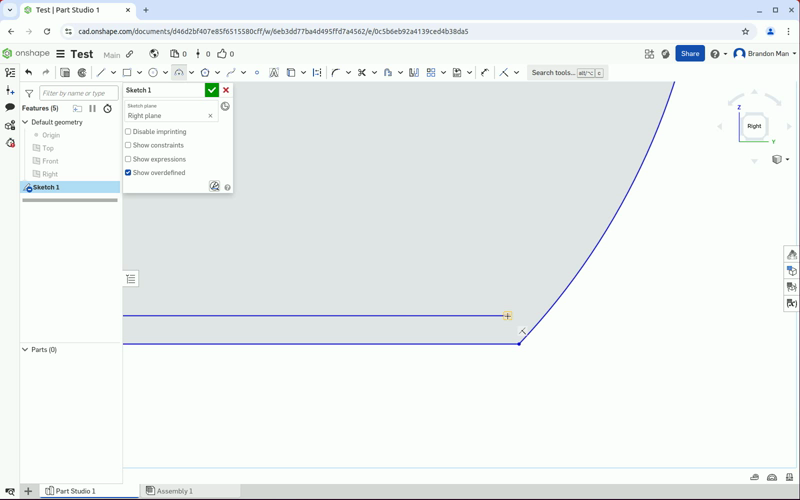
scroll(-6)
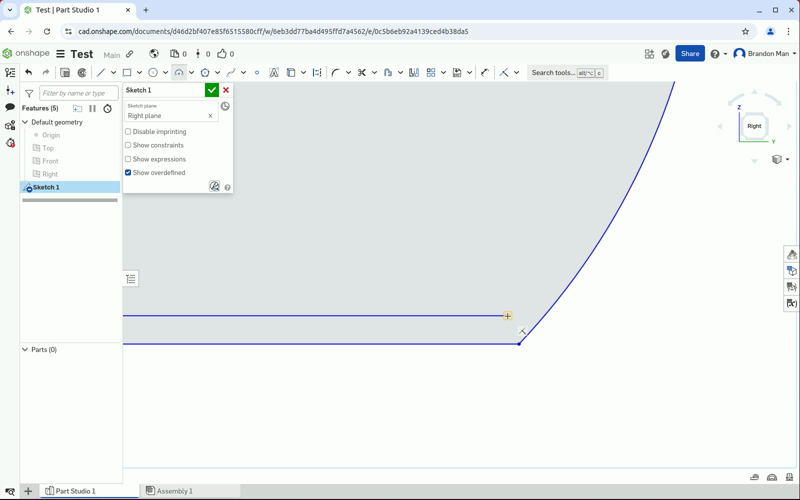
scroll(-6)
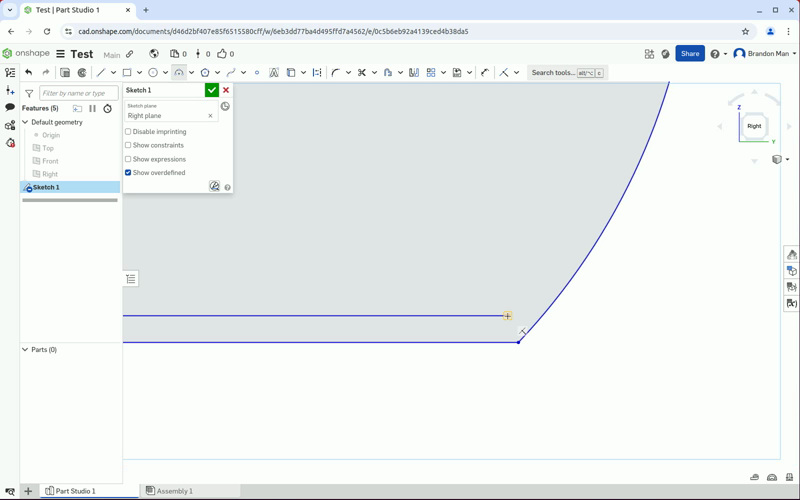
scroll(-6)
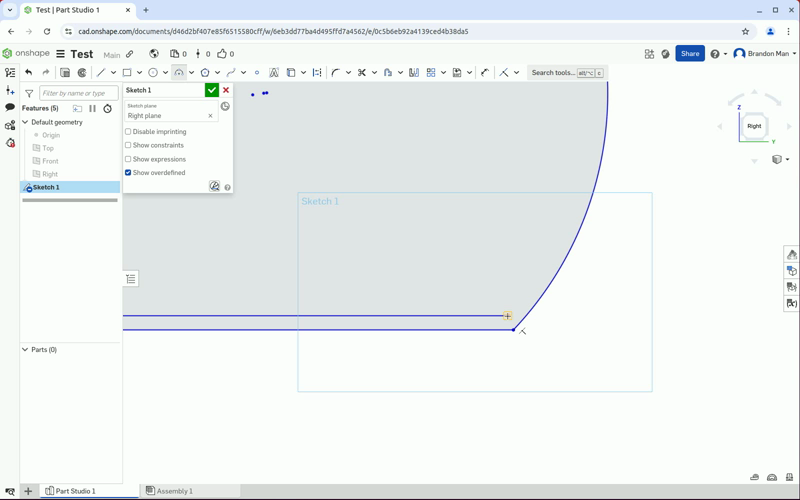
scroll(-6)
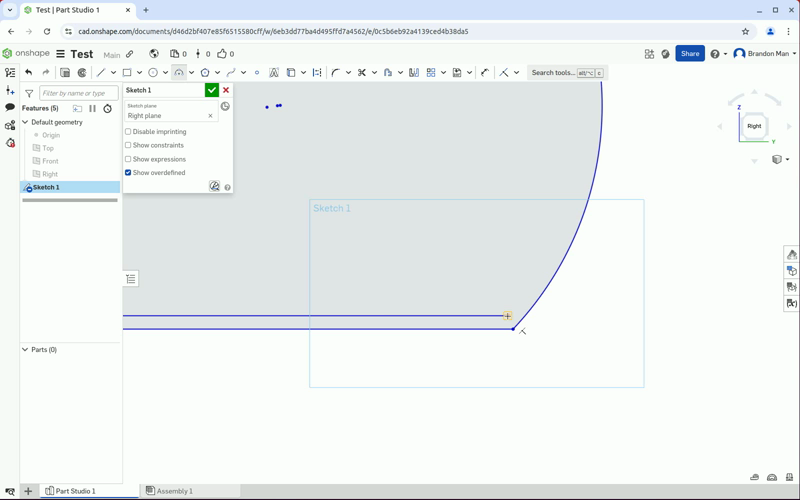
scroll(-6)
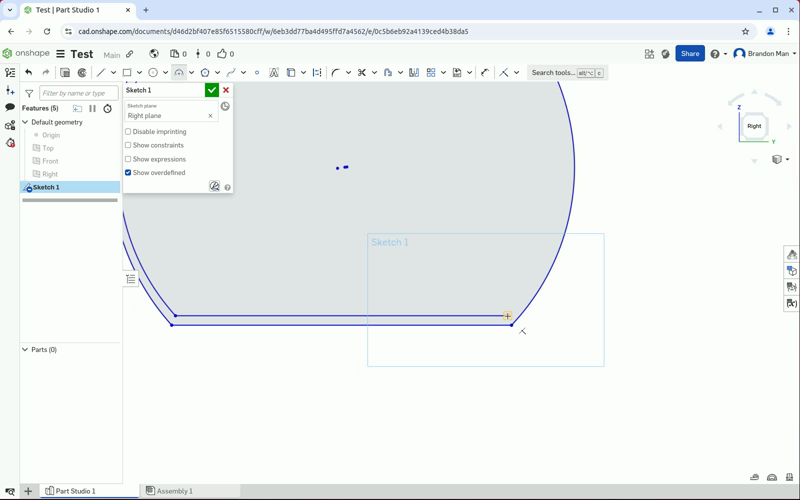
scroll(-6)
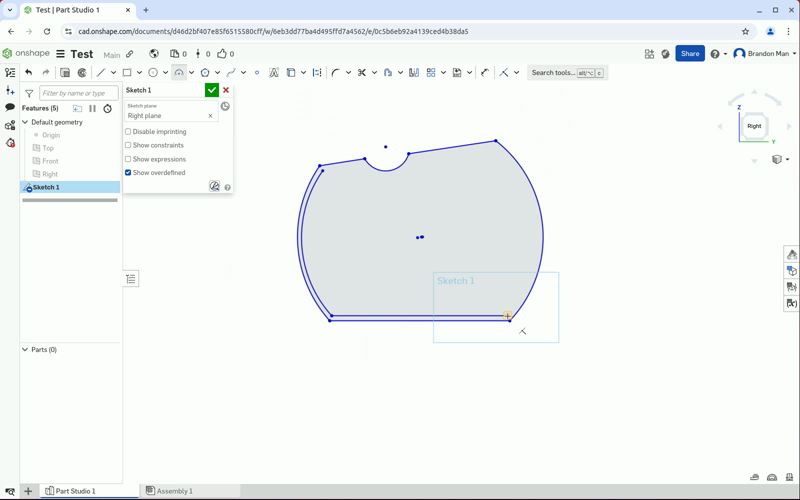
scroll(-6)
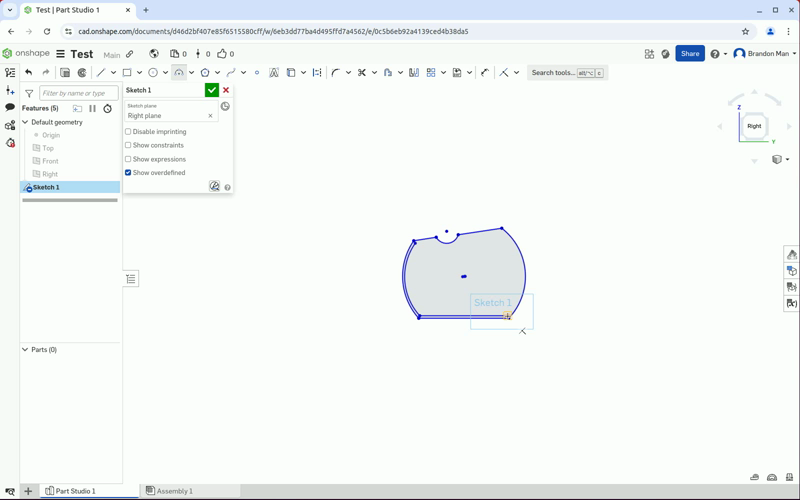
key_down(shift)
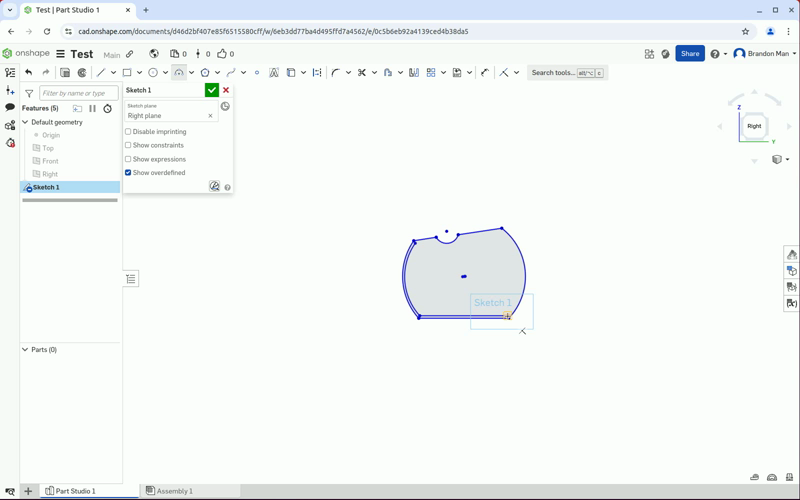
mouse_move(501, 231)
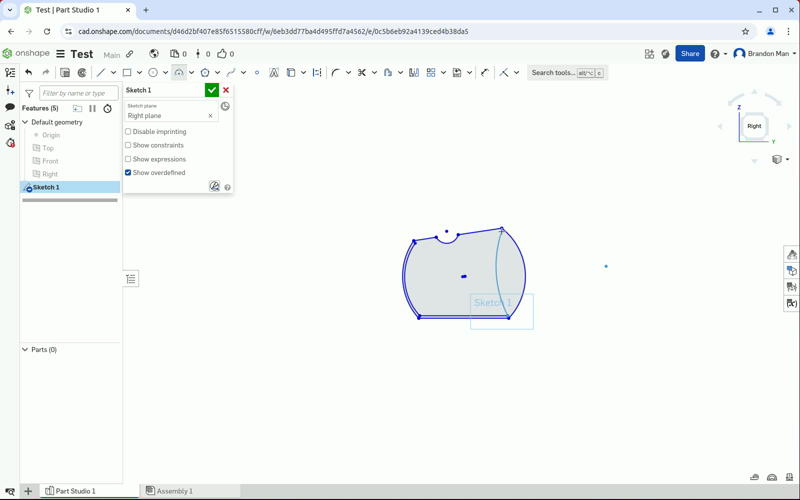
scroll(6)
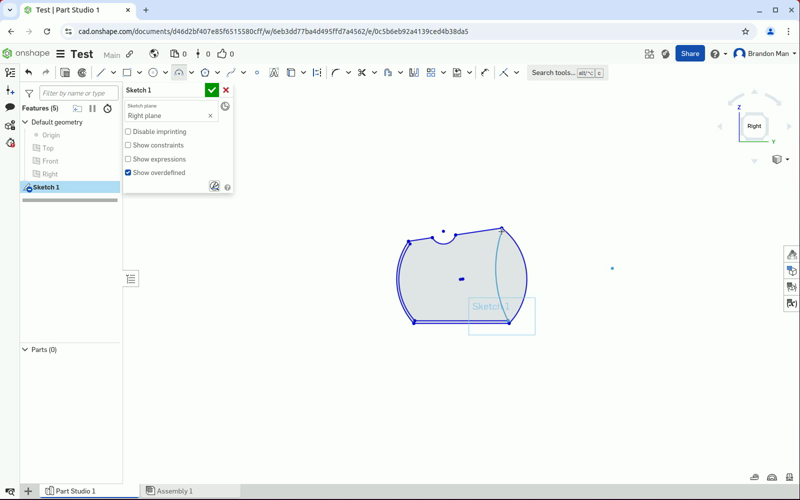
scroll(6)
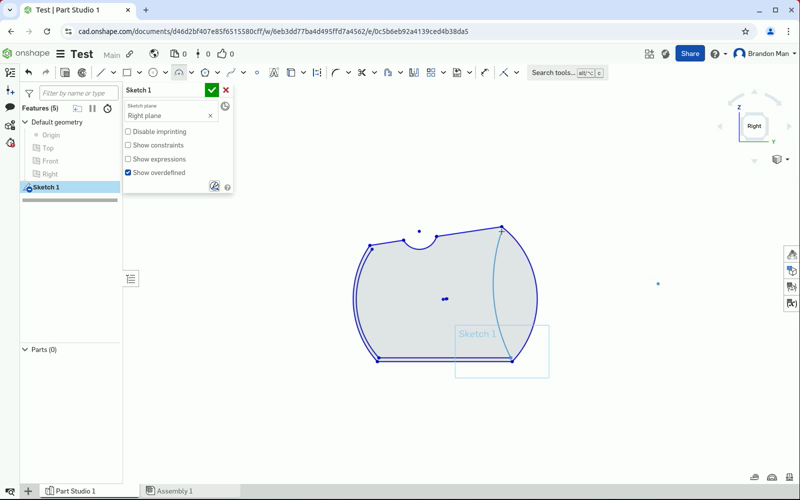
scroll(6)
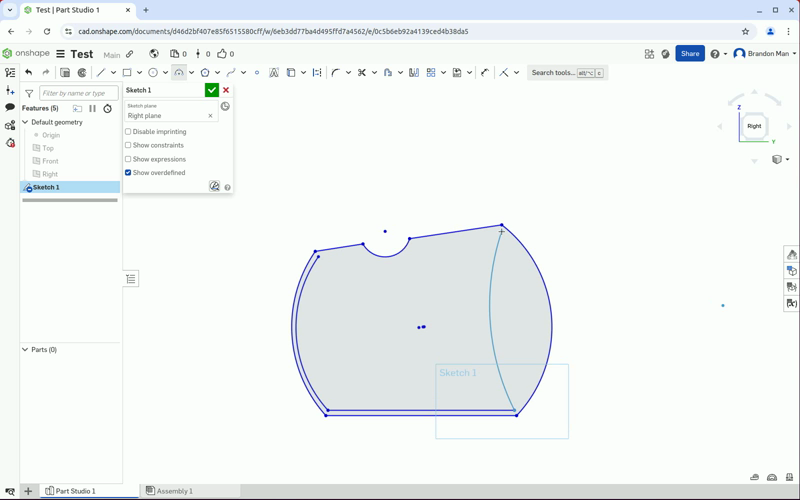
scroll(6)
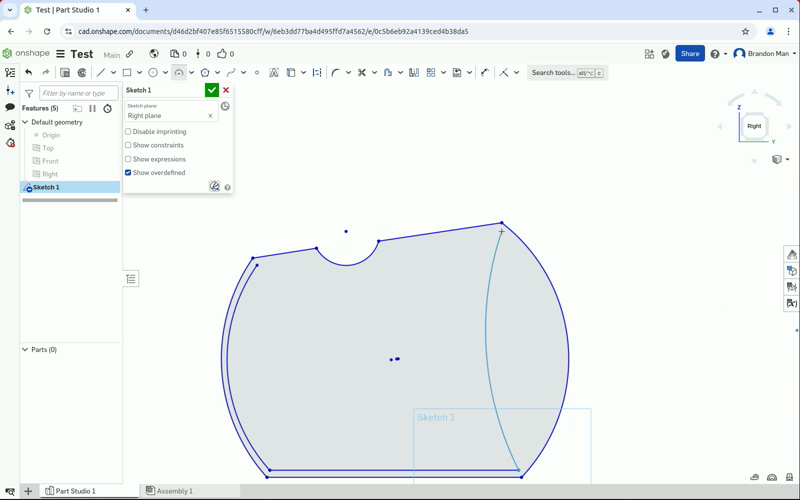
scroll(6)
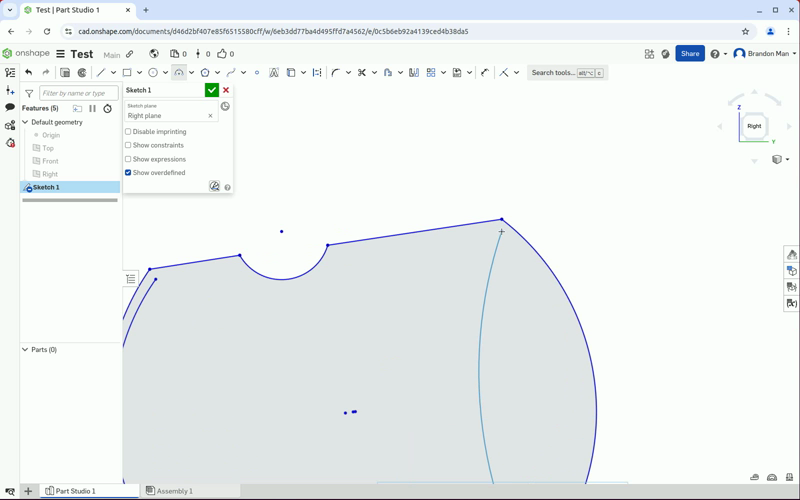
scroll(6)
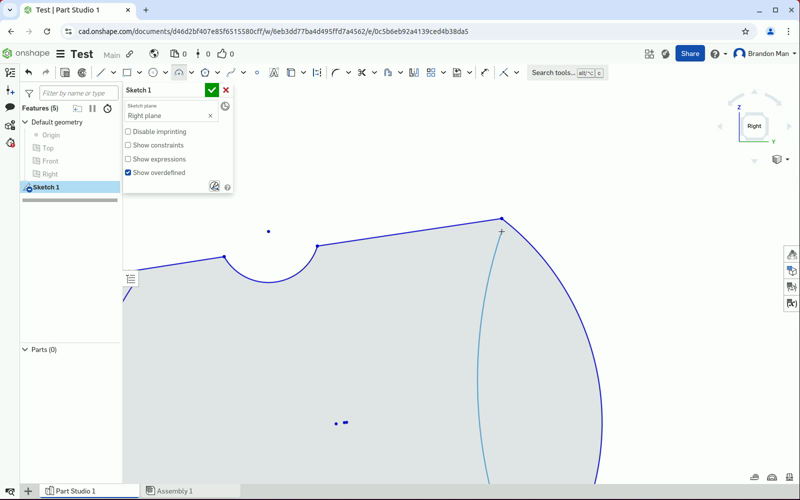
scroll(6)
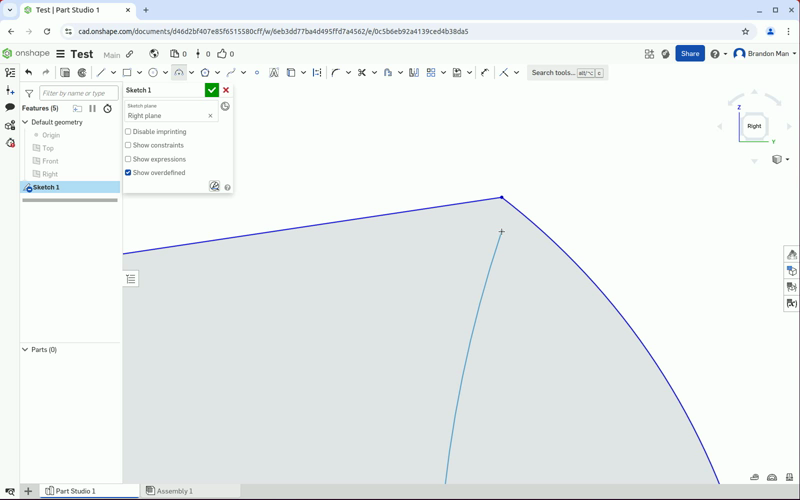
click(501, 231)
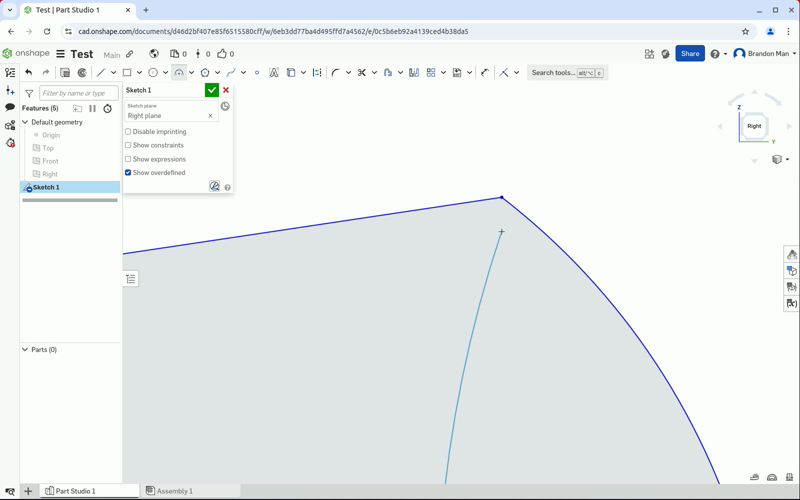
scroll(-6)
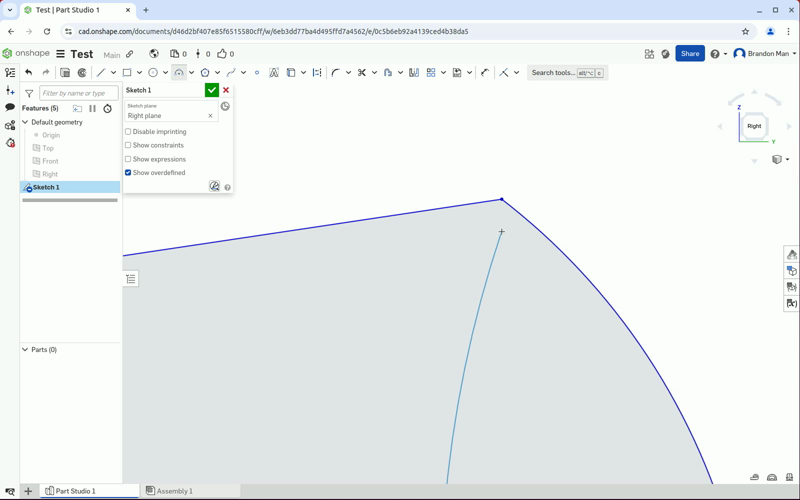
scroll(-6)
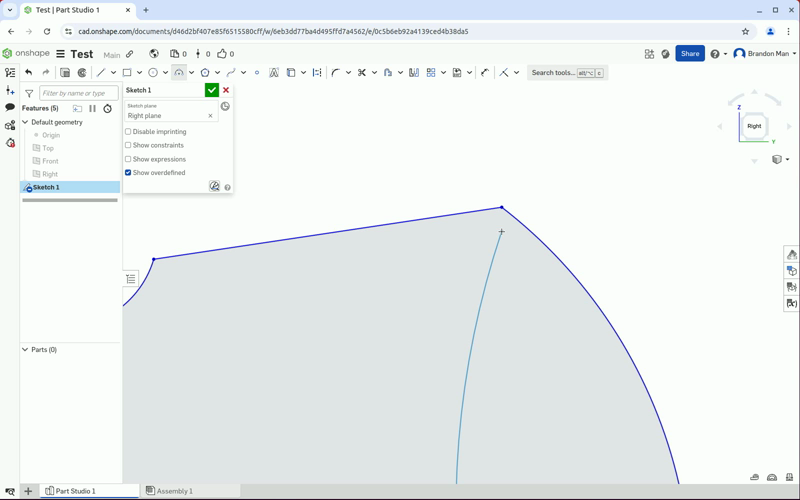
scroll(-6)
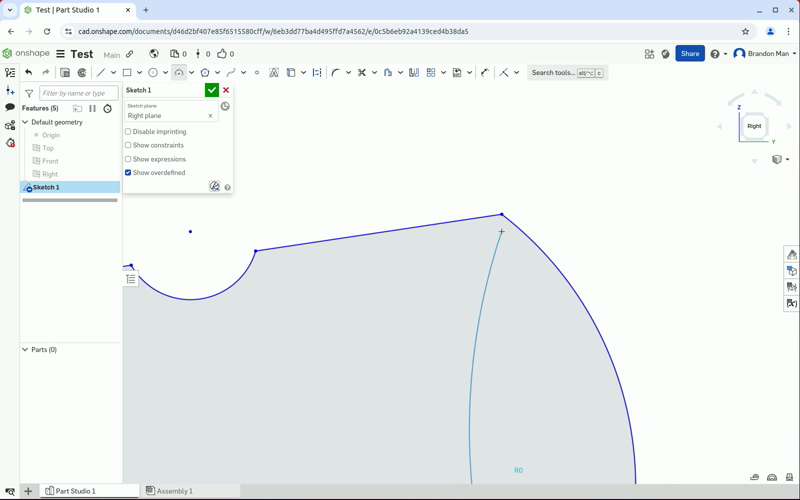
scroll(-6)
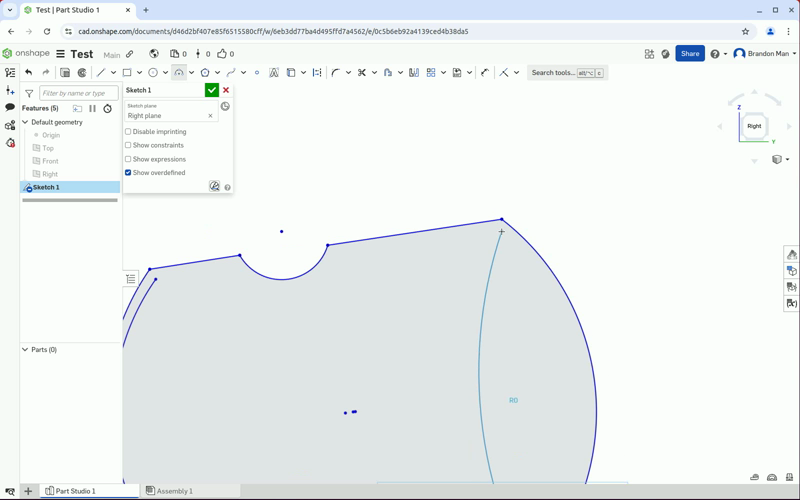
scroll(-6)
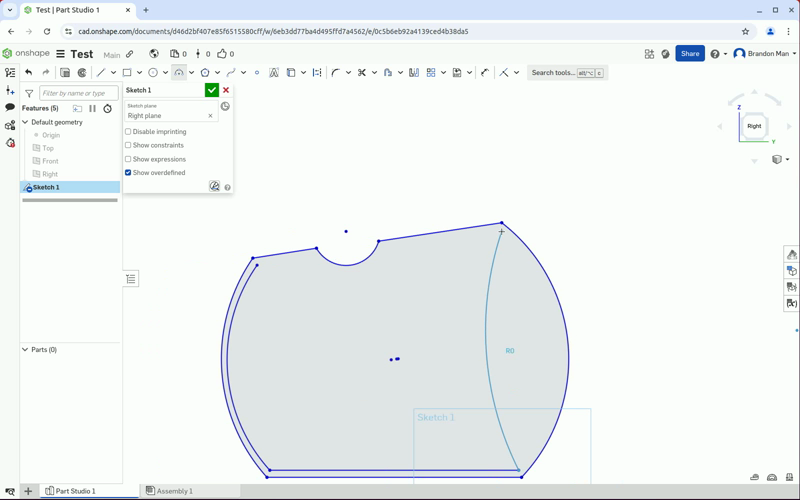
scroll(-6)
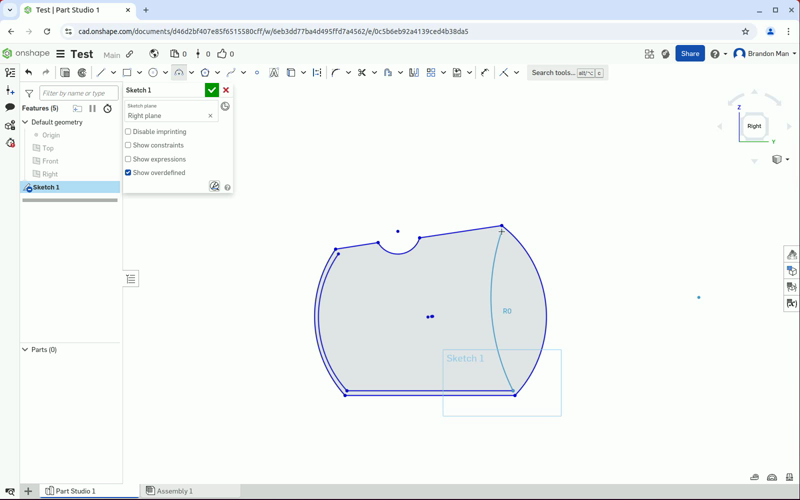
scroll(-6)
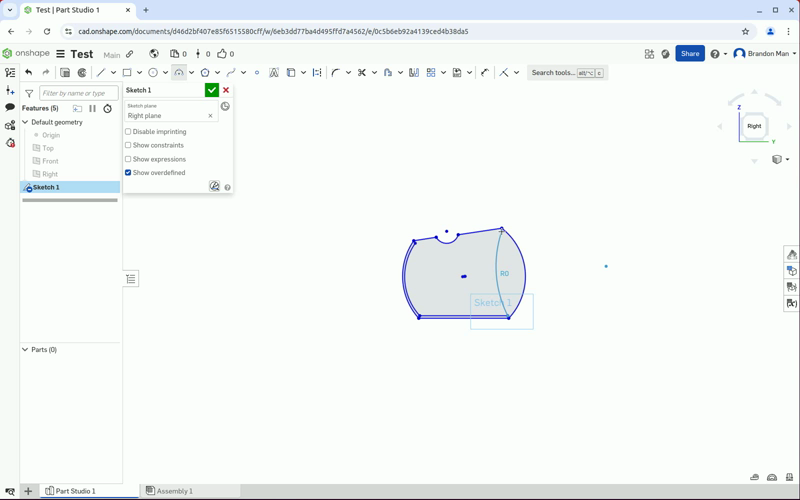
mouse_move(522, 272)
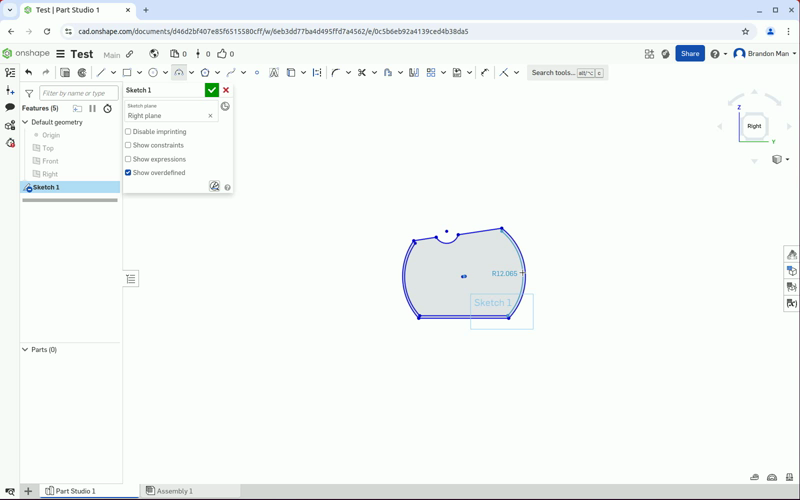
scroll(6)
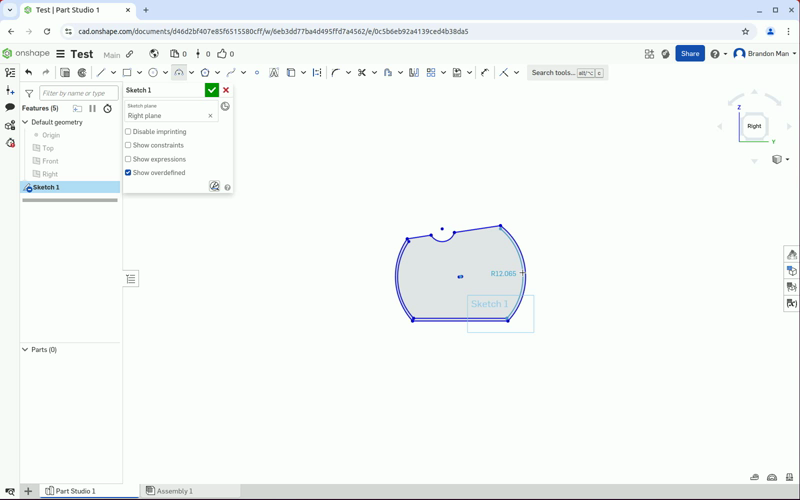
scroll(6)
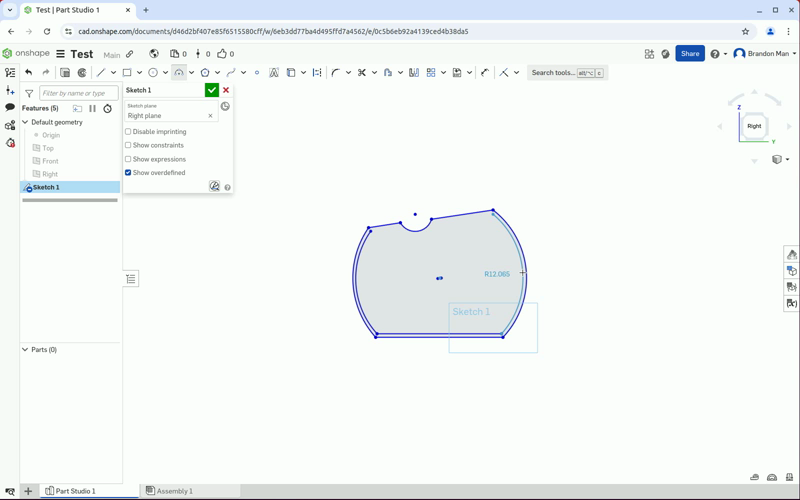
scroll(6)
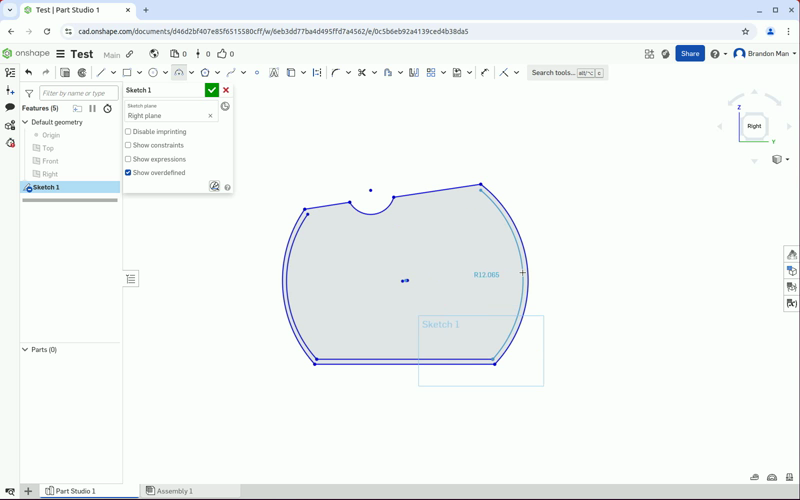
scroll(6)
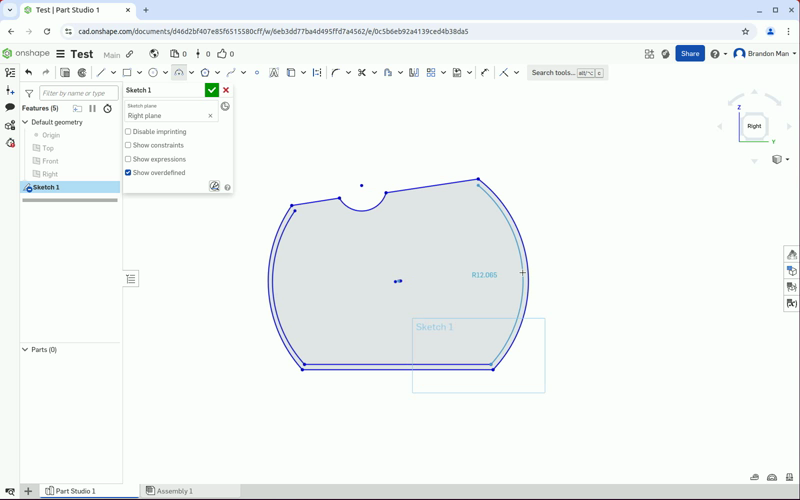
scroll(6)
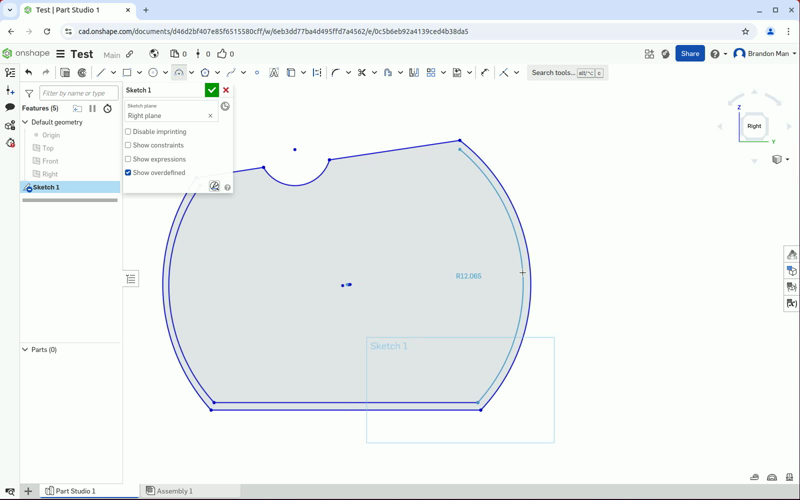
scroll(6)
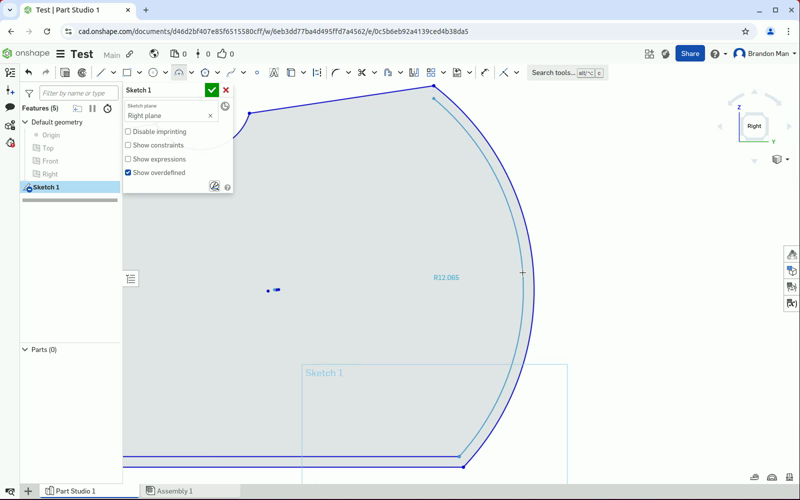
scroll(6)
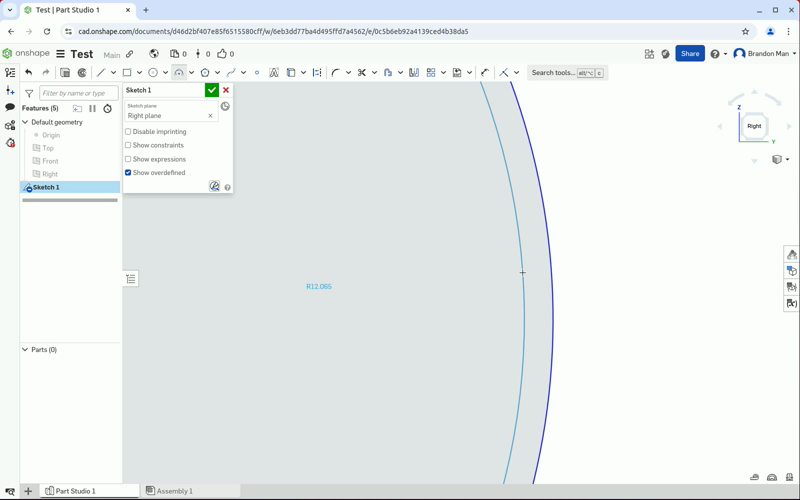
click(522, 272)
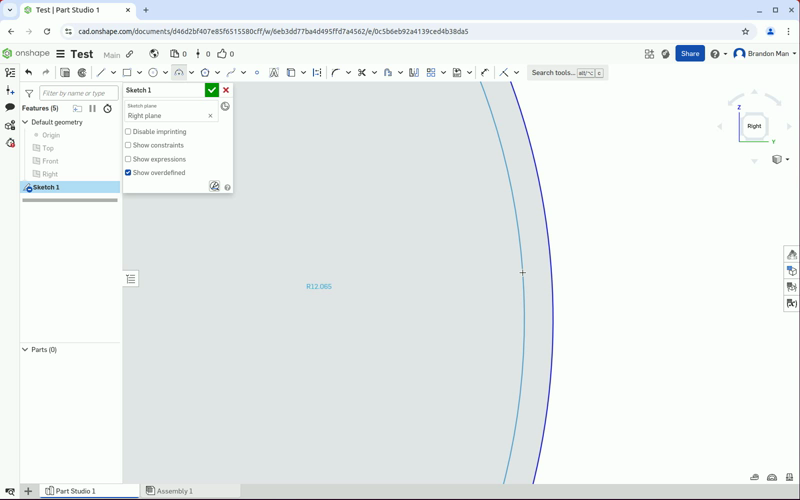
scroll(-6)
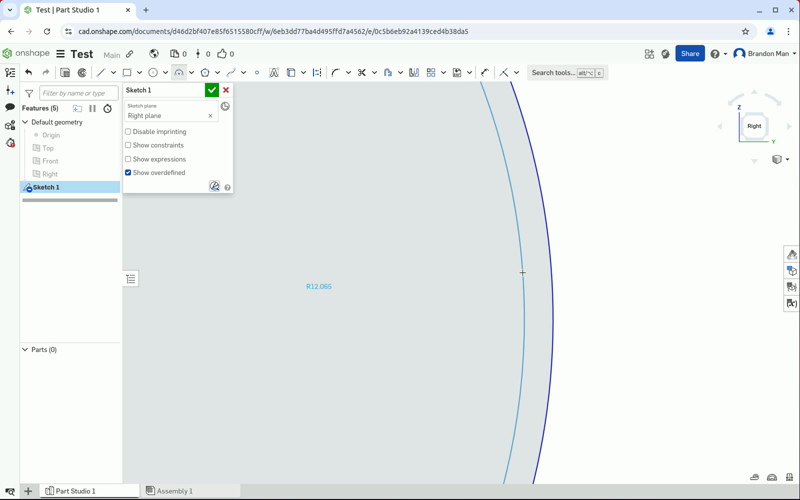
scroll(-6)
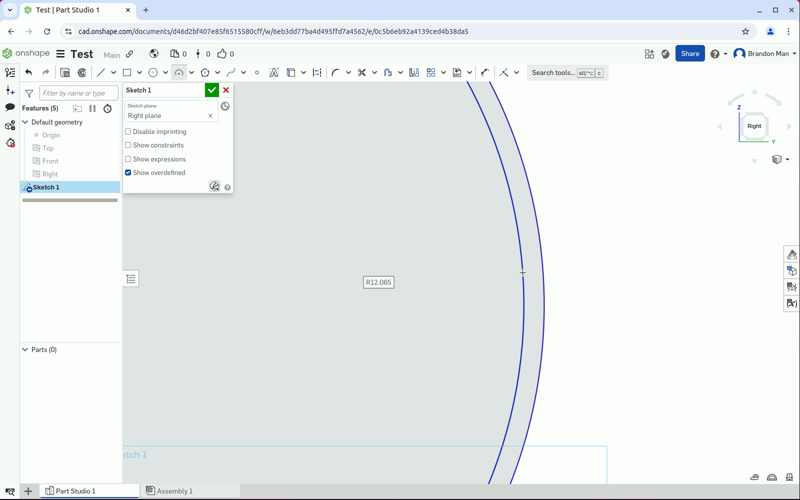
scroll(-6)
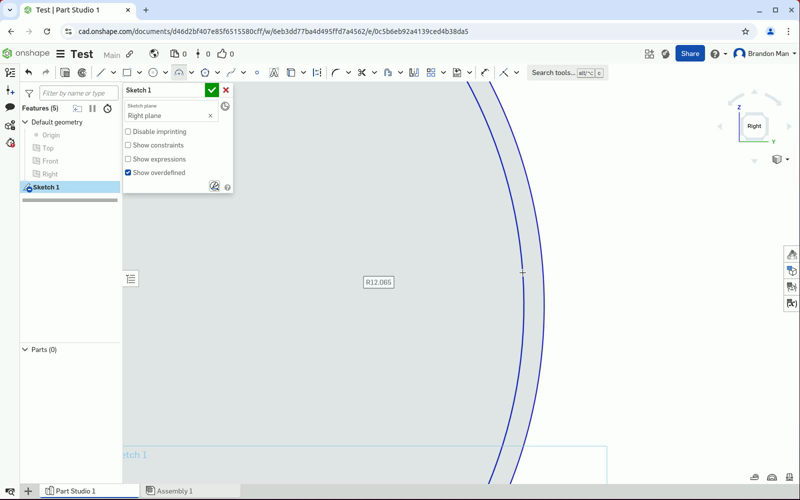
scroll(-6)
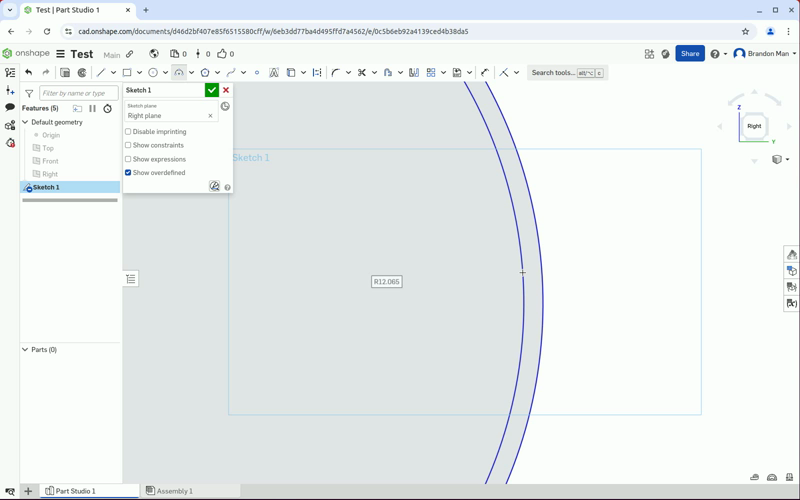
scroll(-6)
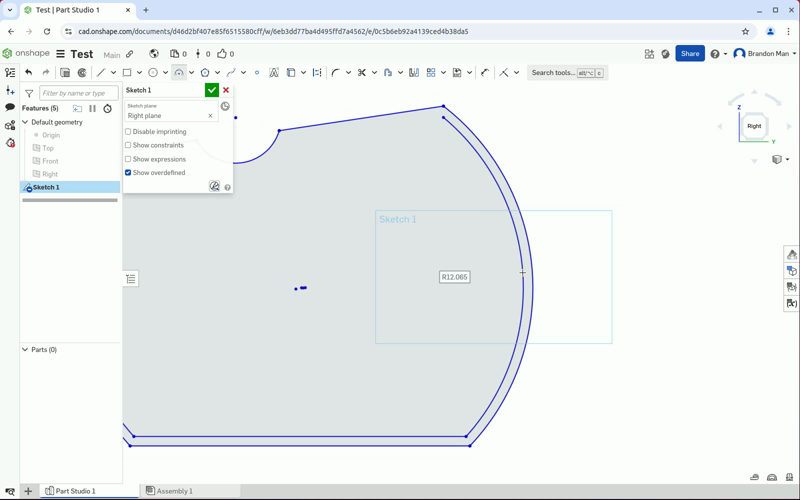
scroll(-6)
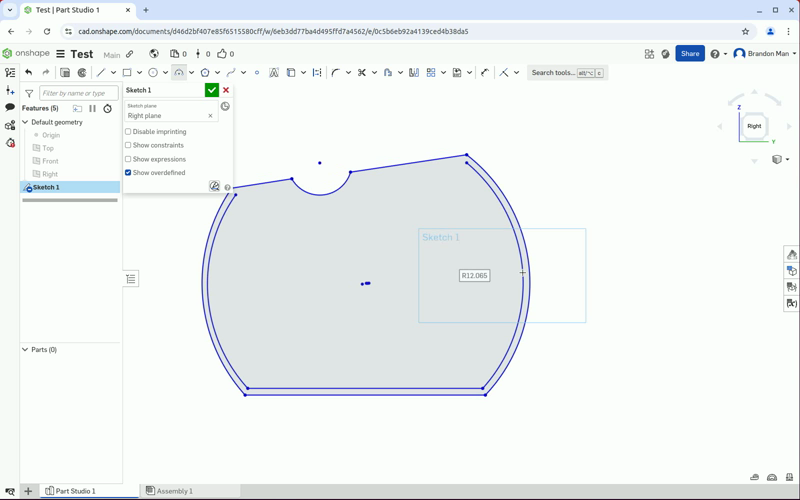
scroll(-6)
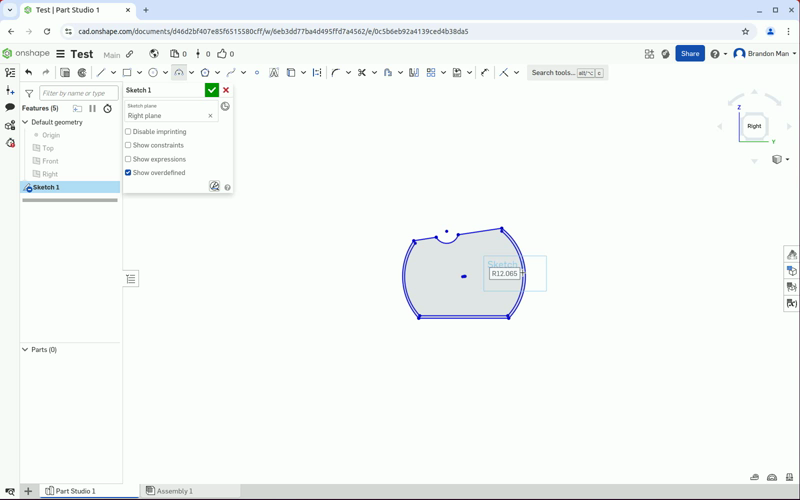
key_up(shift)
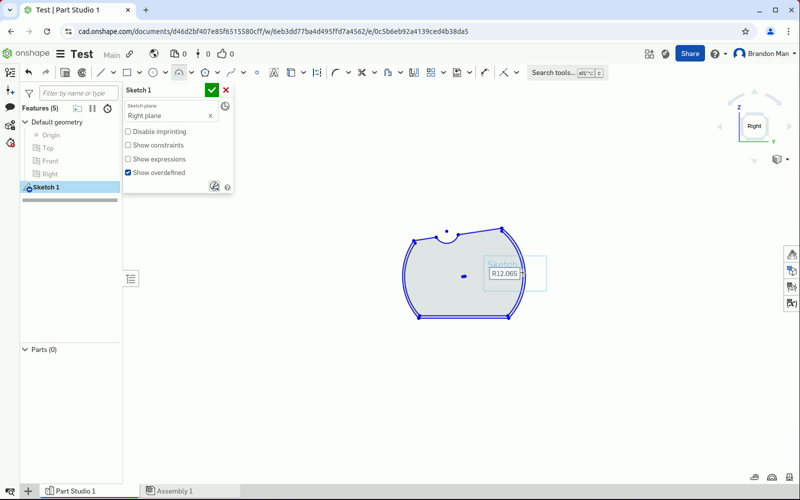
key(esc)
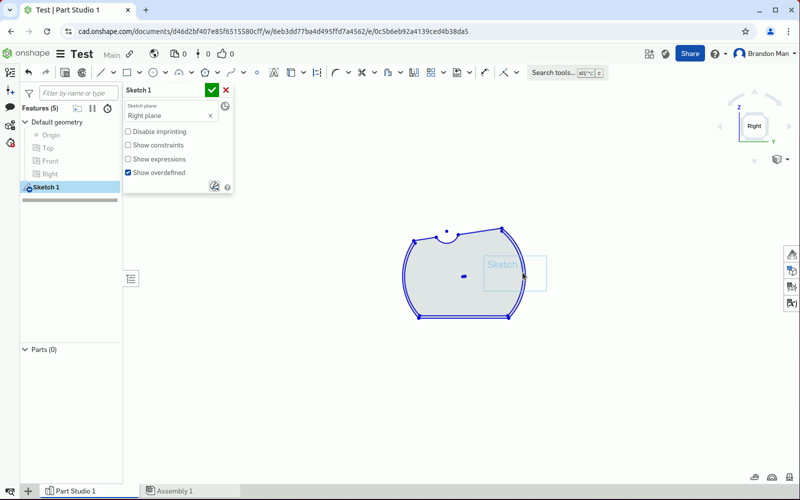
key(l)
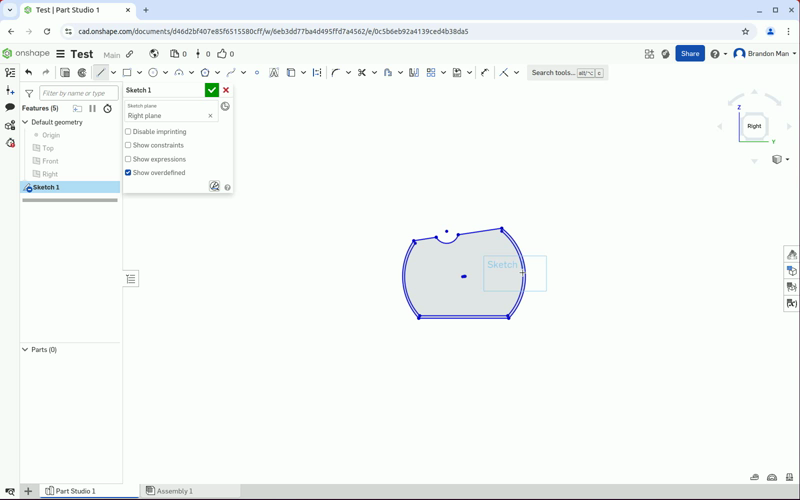
mouse_move(501, 231)
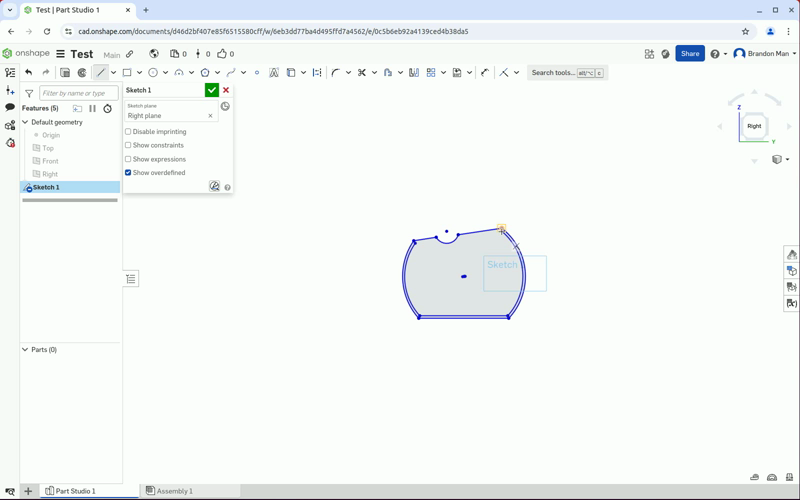
scroll(6)
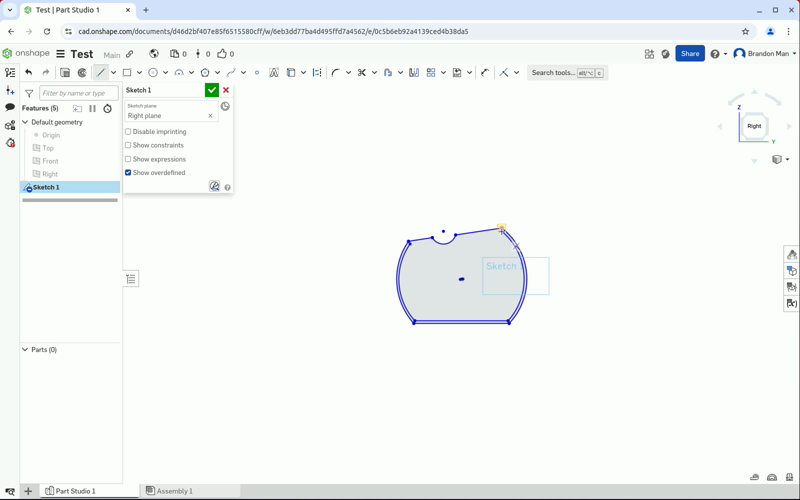
scroll(6)
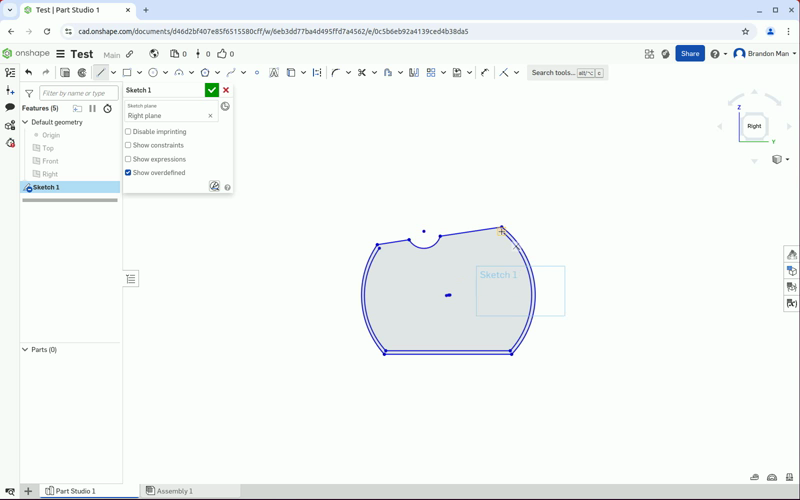
scroll(6)
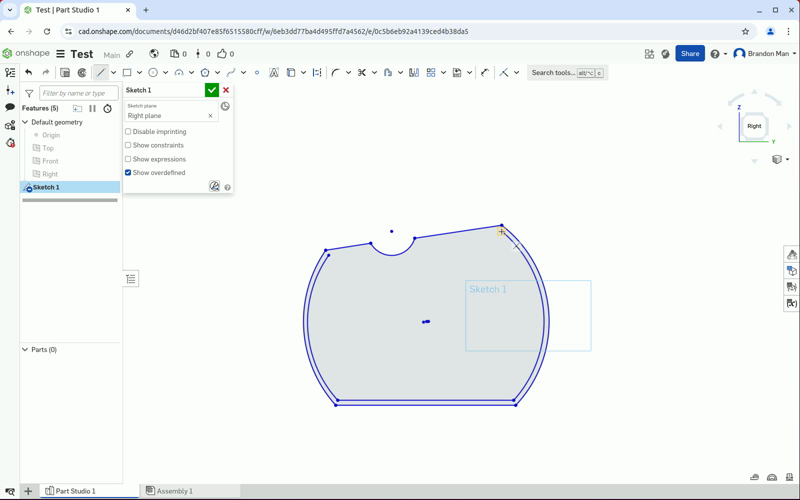
scroll(6)
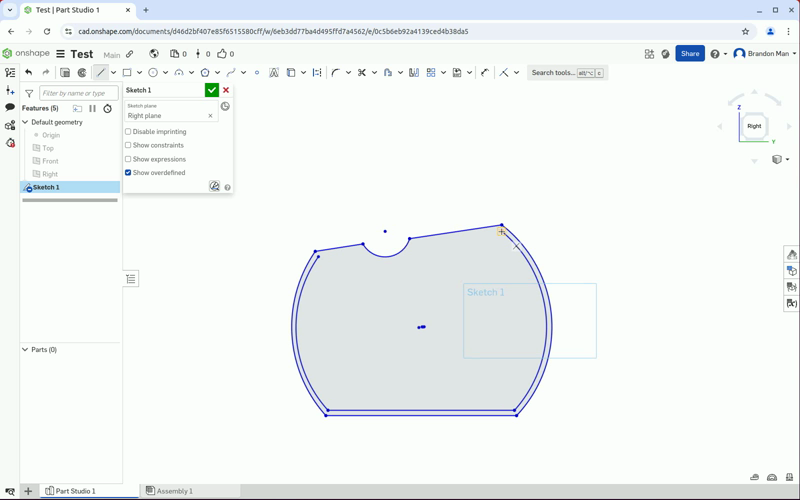
scroll(6)
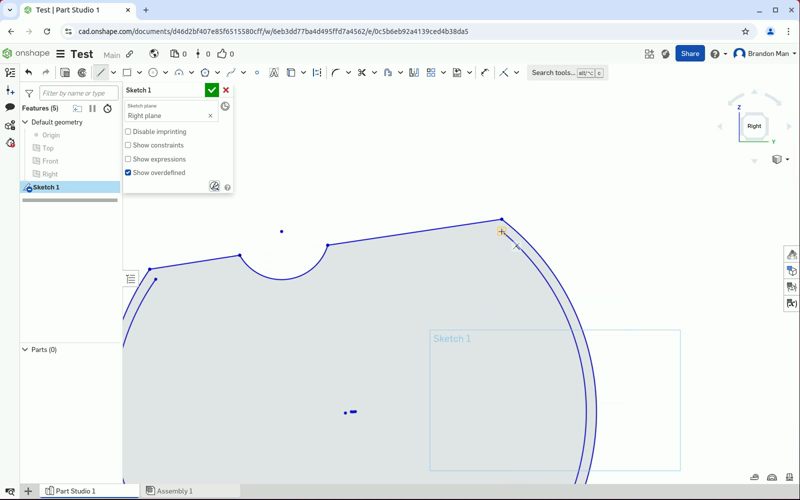
scroll(6)
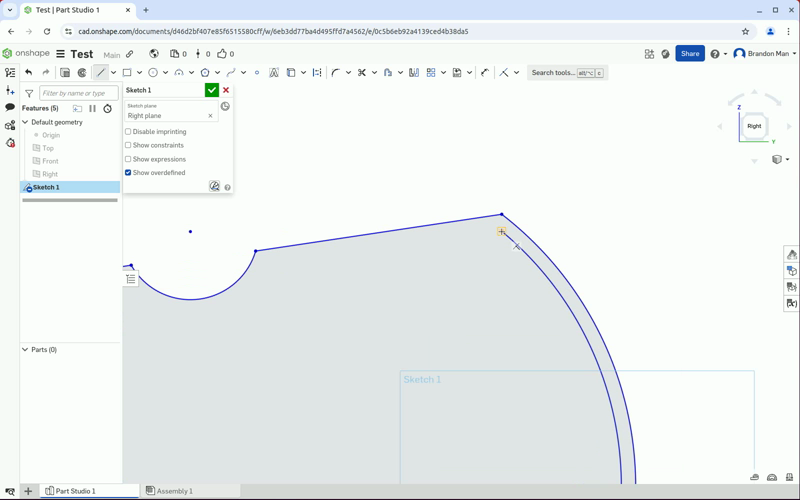
scroll(6)
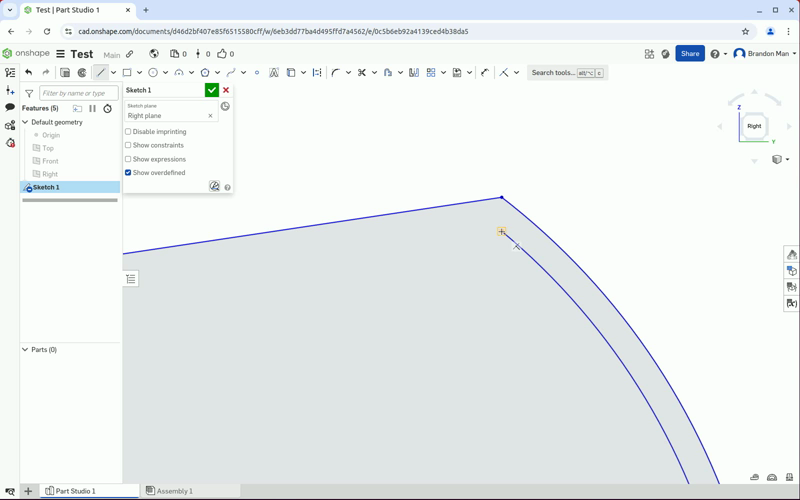
click(501, 231)
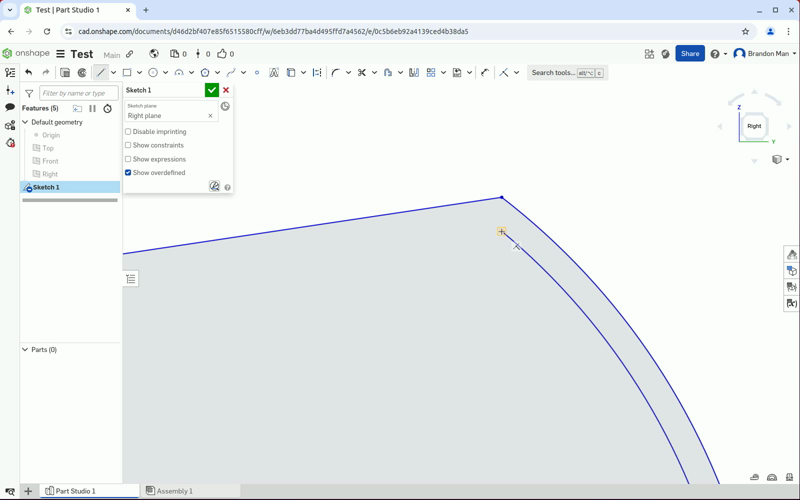
scroll(-6)
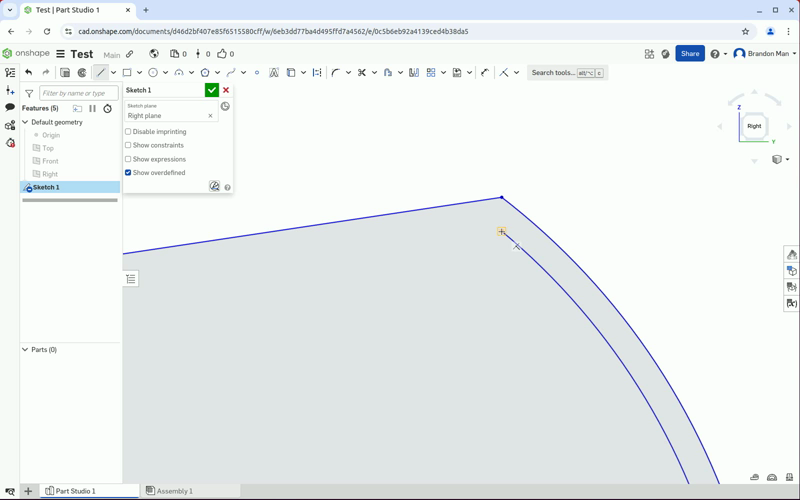
scroll(-6)
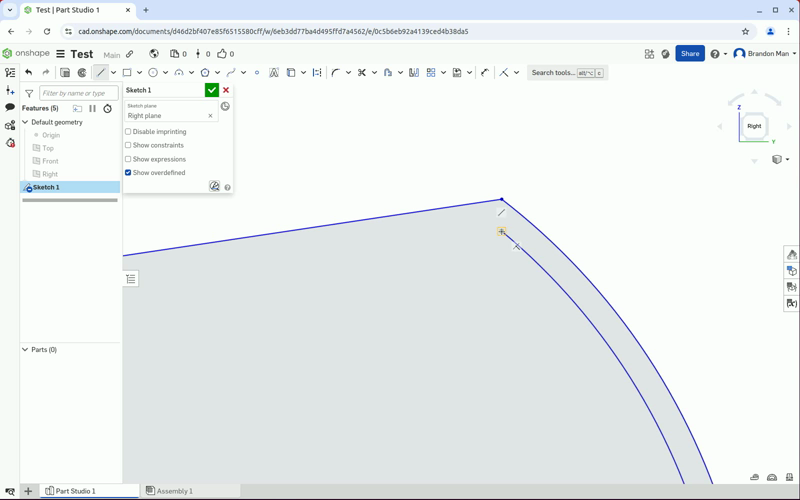
scroll(-6)
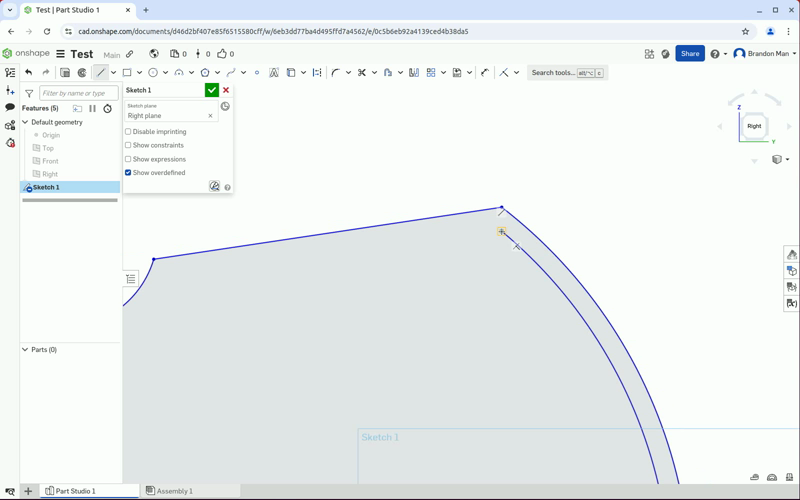
scroll(-6)
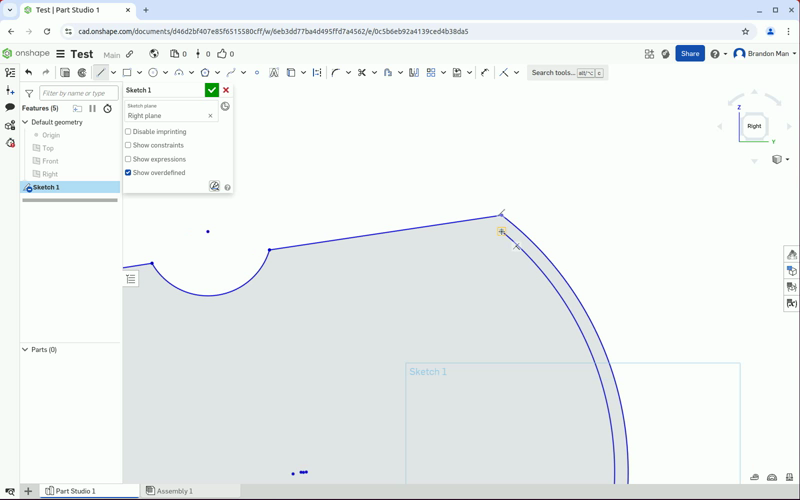
scroll(-6)
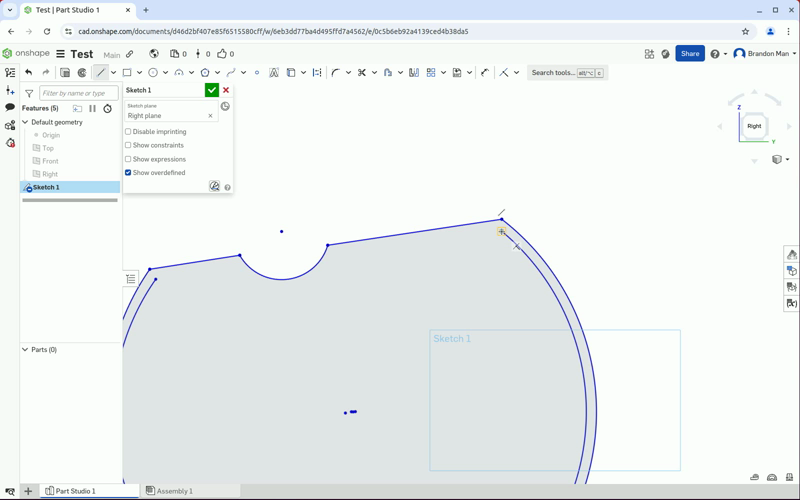
scroll(-6)
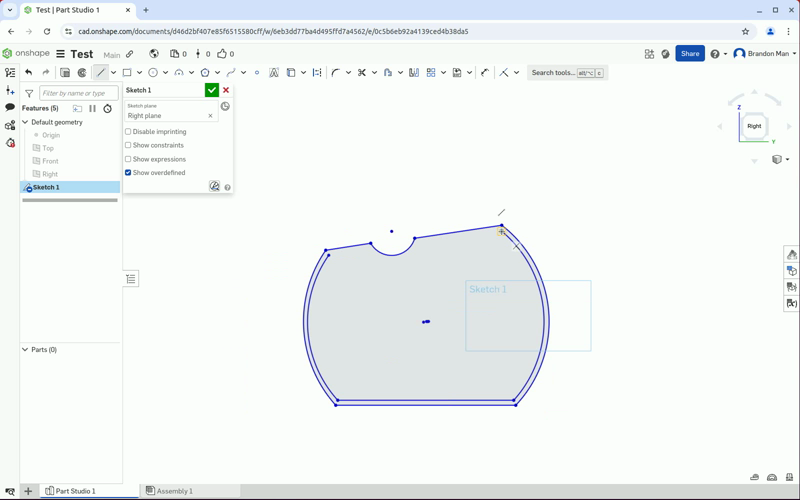
scroll(-6)
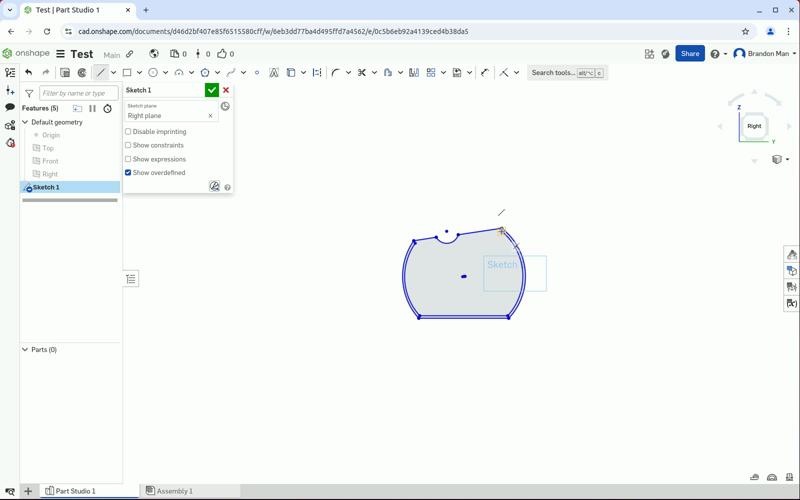
key_down(shift)
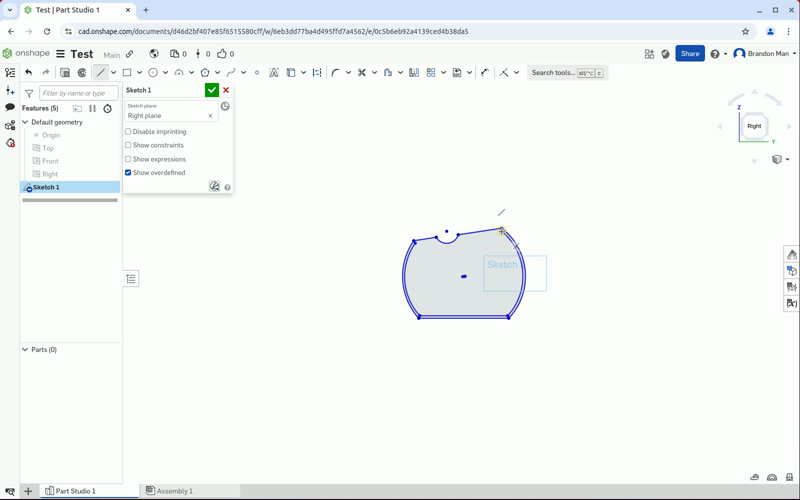
mouse_move(531, 231)
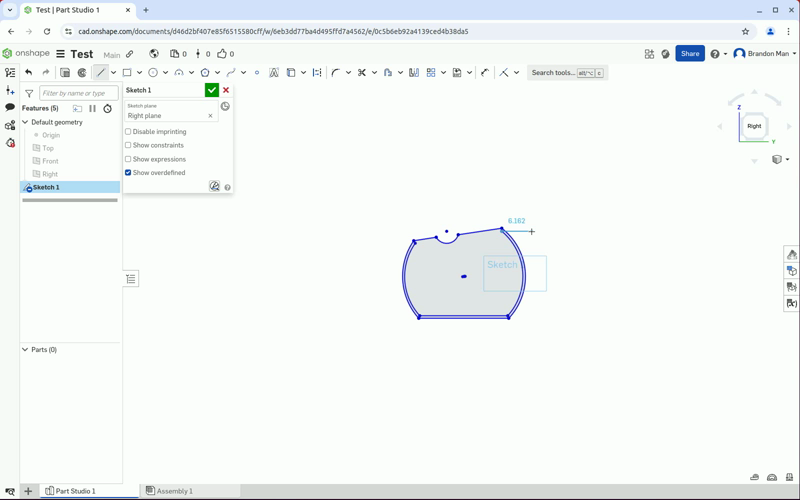
mouse_move(459, 237)
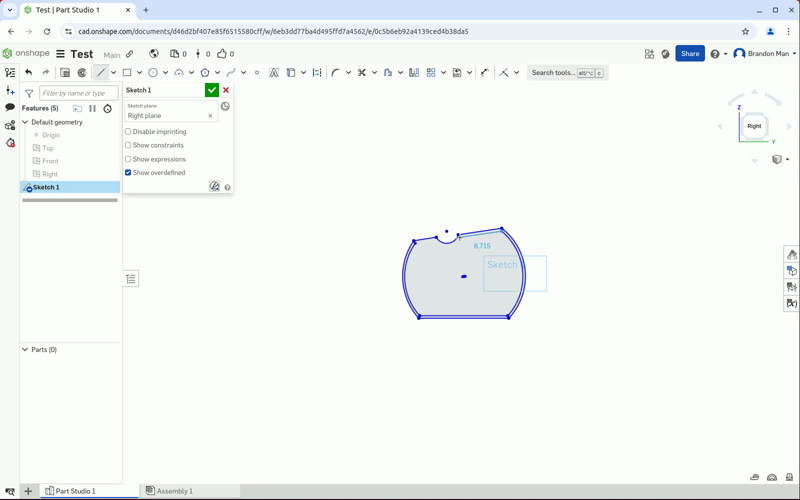
scroll(6)
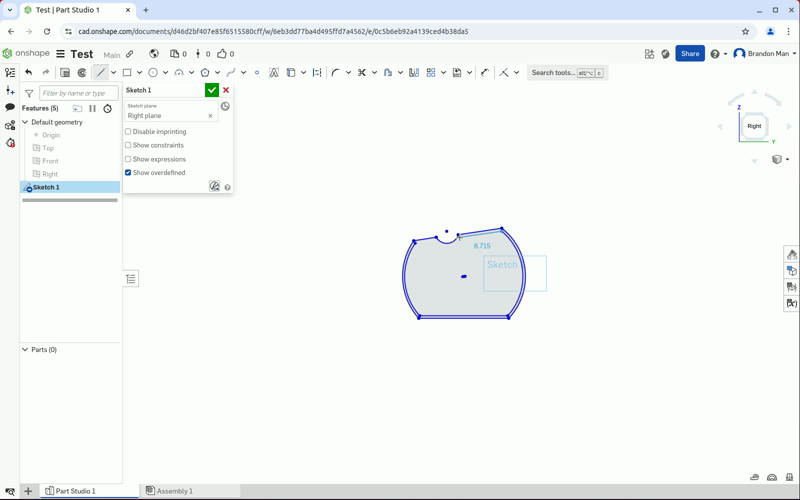
scroll(6)
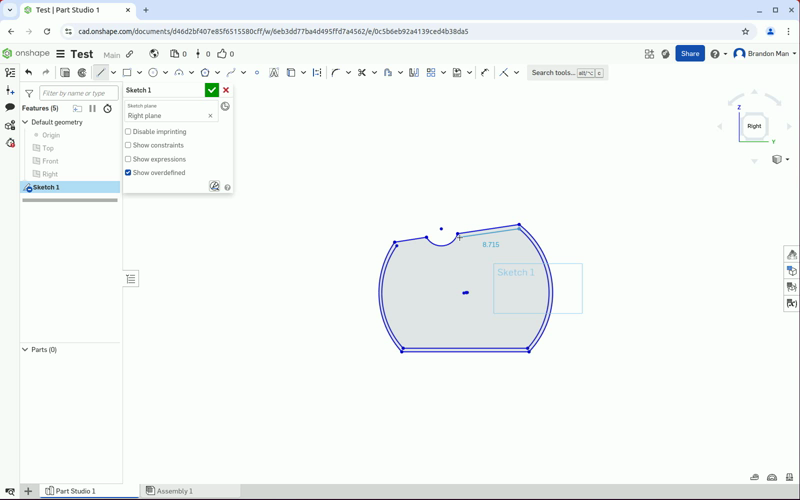
scroll(6)
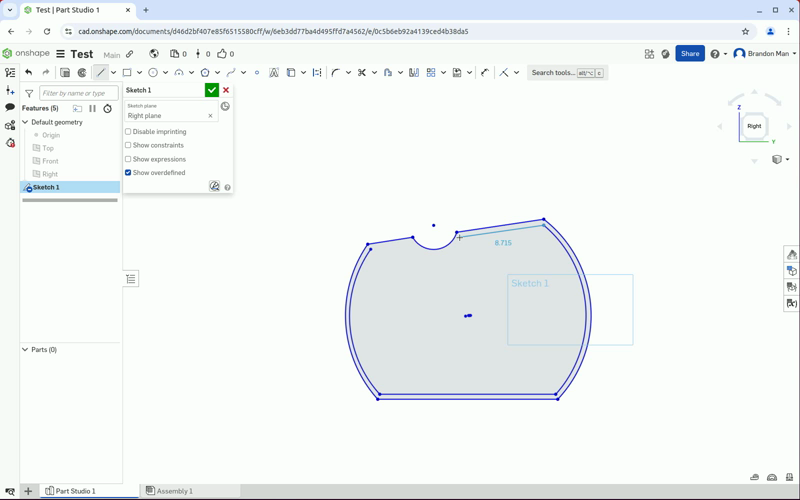
scroll(6)
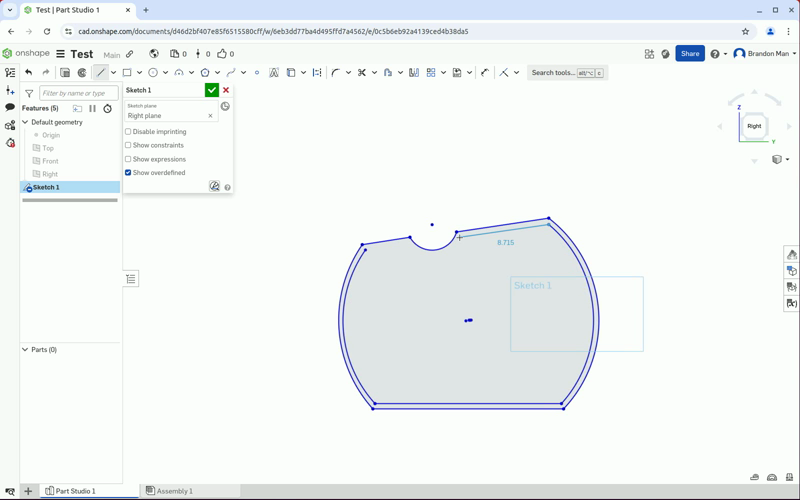
scroll(6)
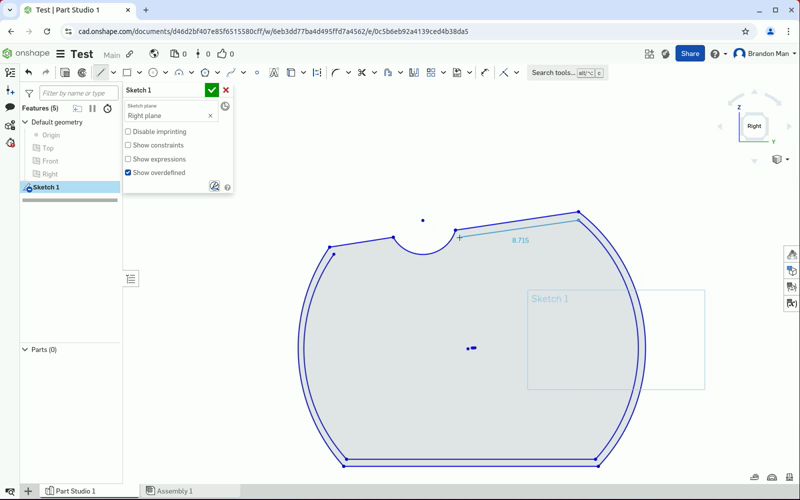
scroll(6)
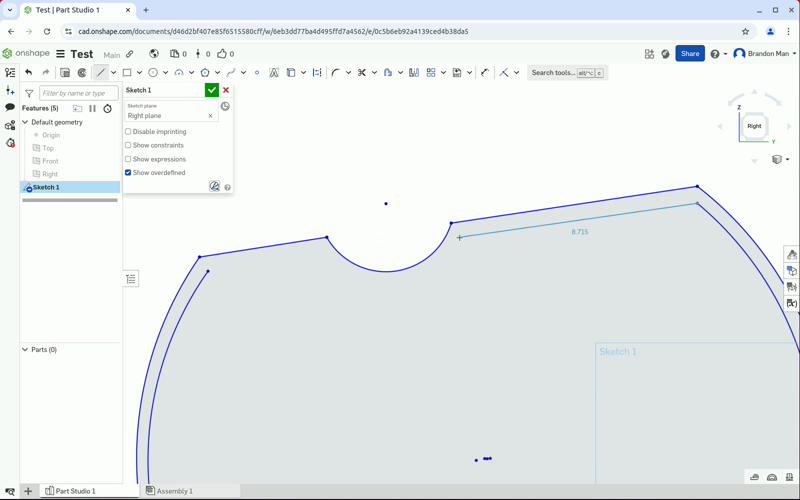
scroll(6)
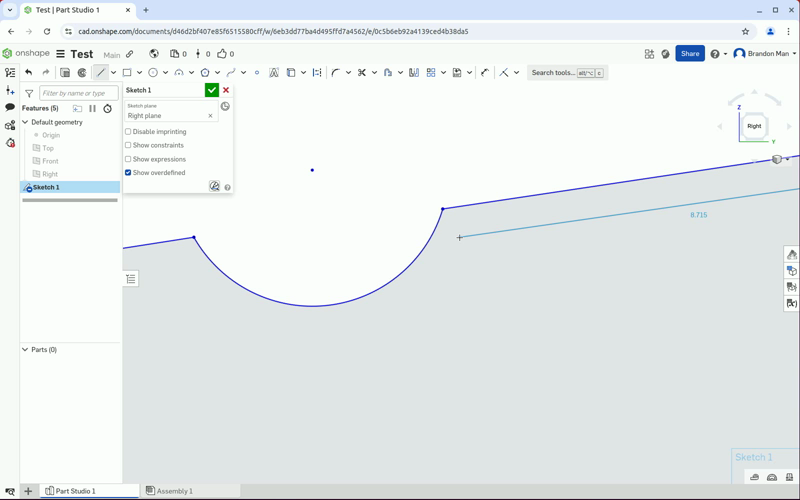
click(459, 237)
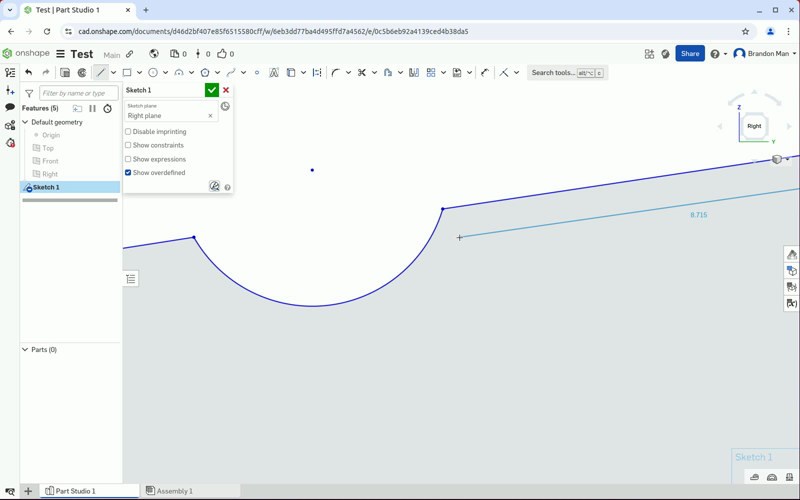
scroll(-6)
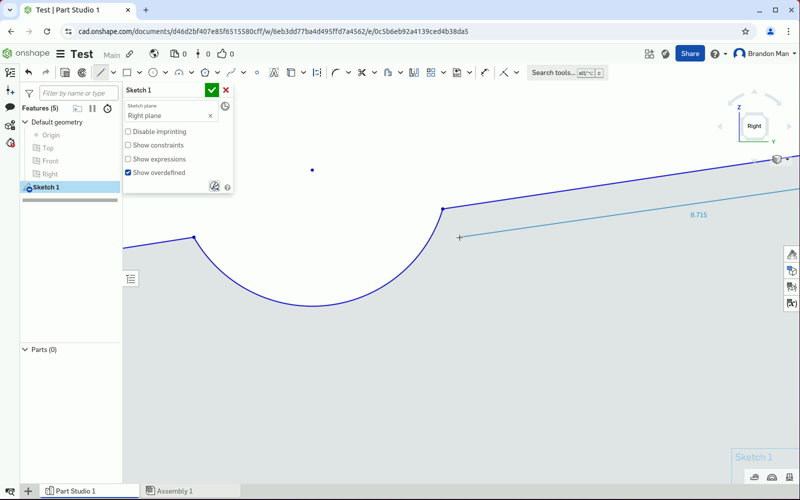
scroll(-6)
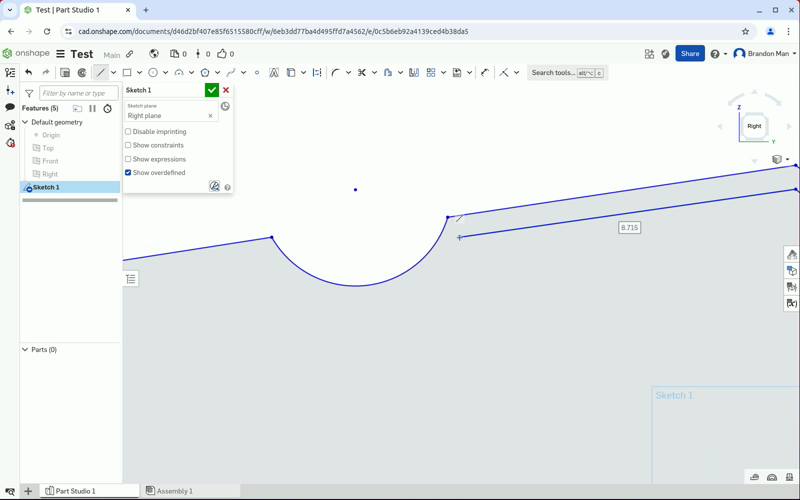
scroll(-6)
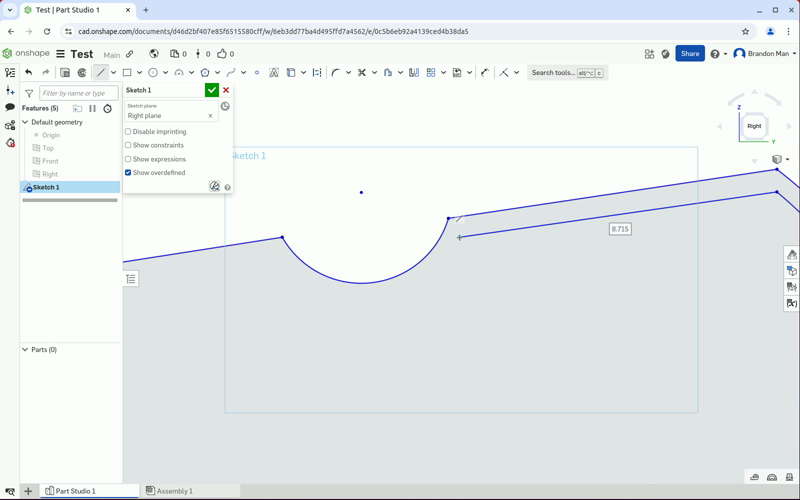
scroll(-6)
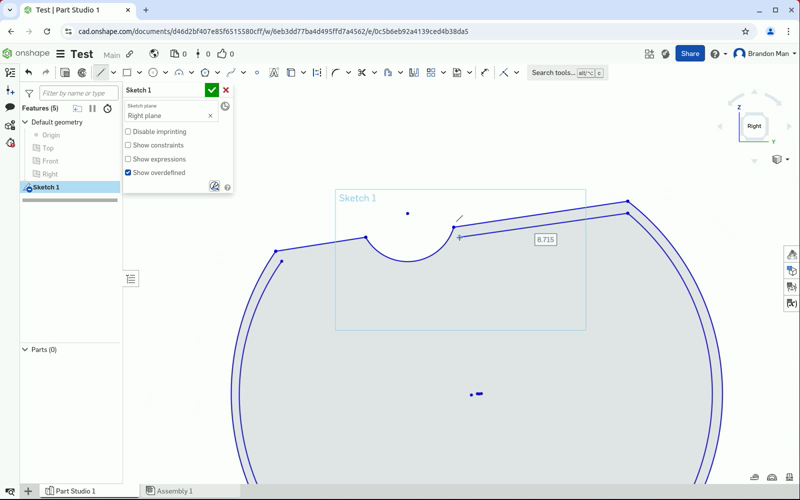
scroll(-6)
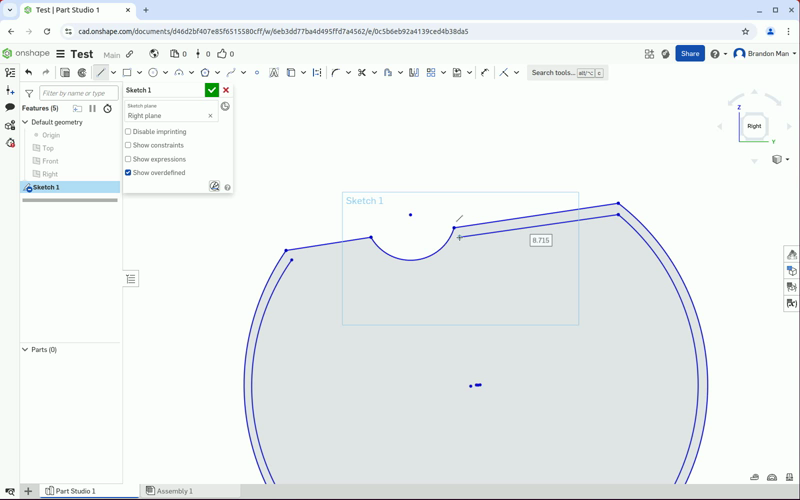
scroll(-6)
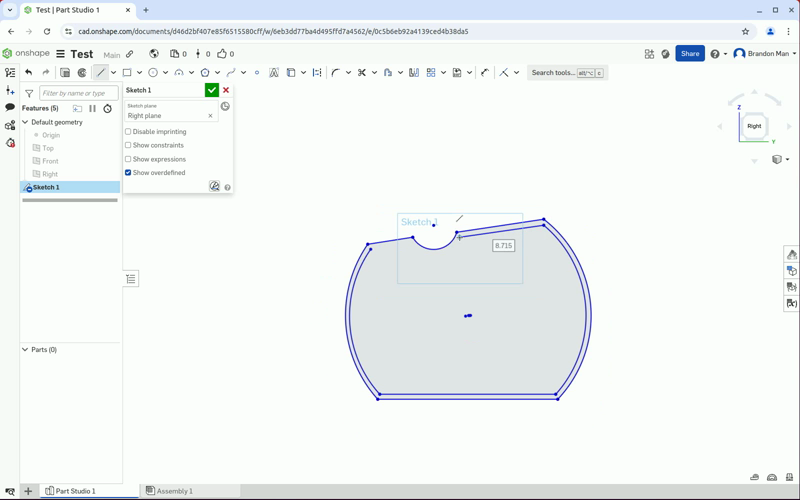
scroll(-6)
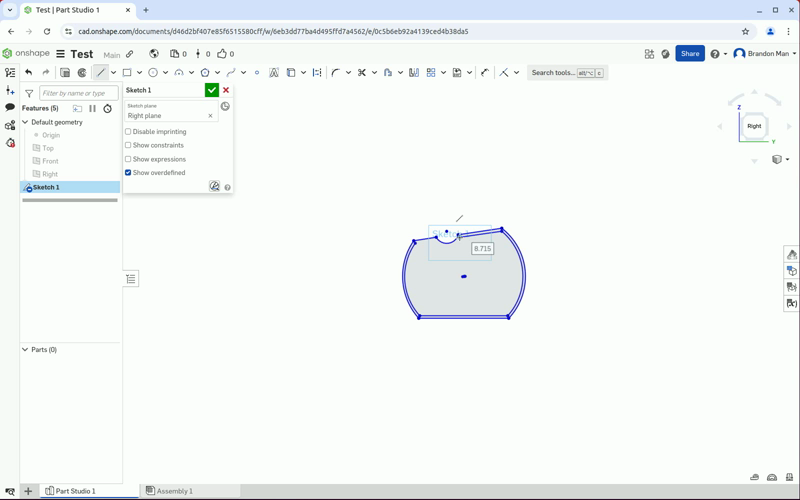
key_up(shift)
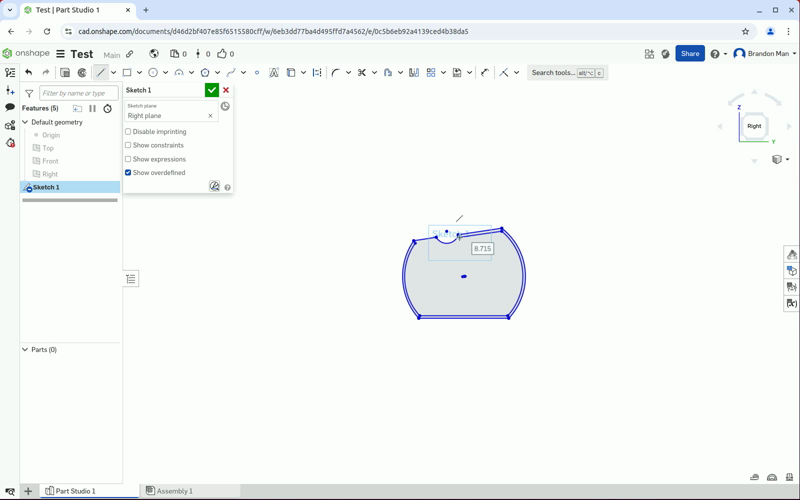
key(esc)
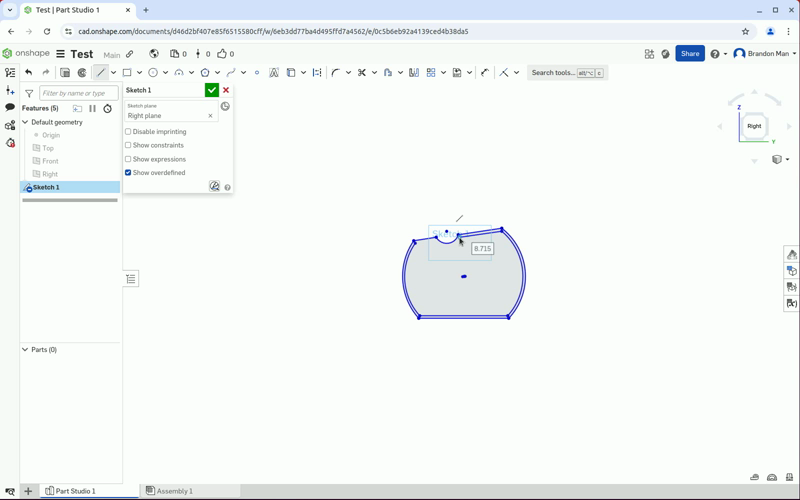
key(a)
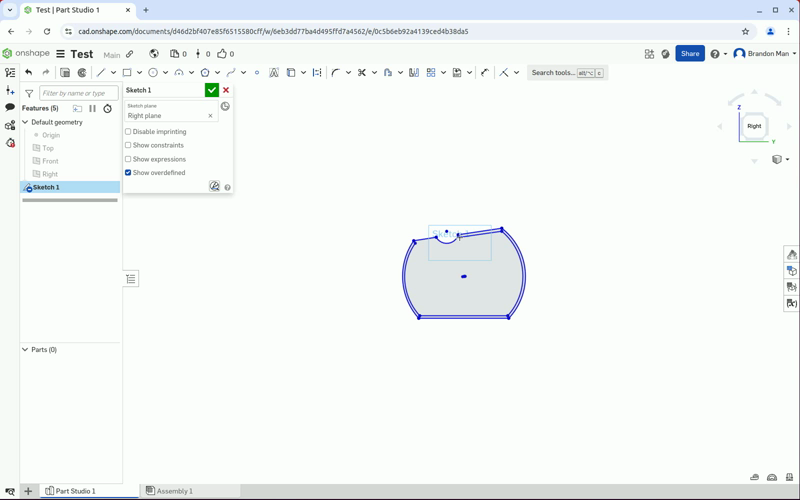
mouse_move(459, 237)
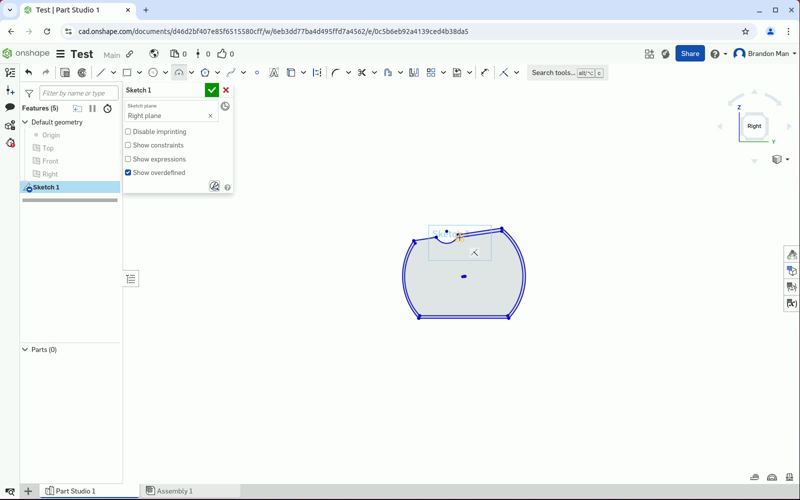
scroll(6)
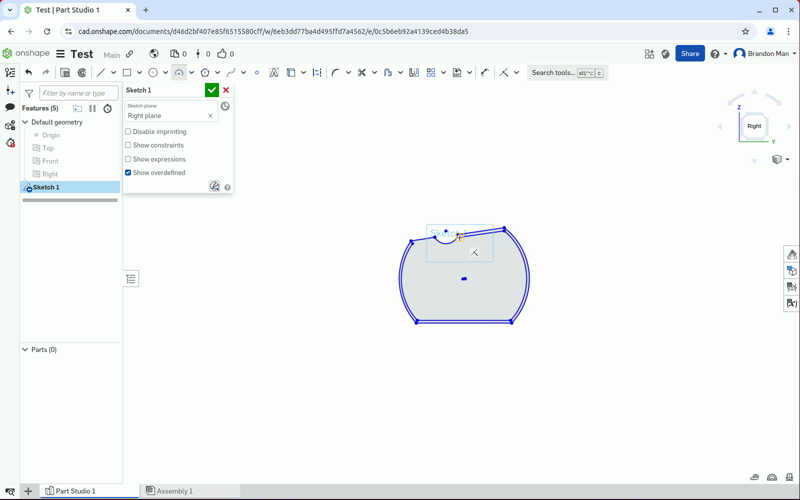
scroll(6)
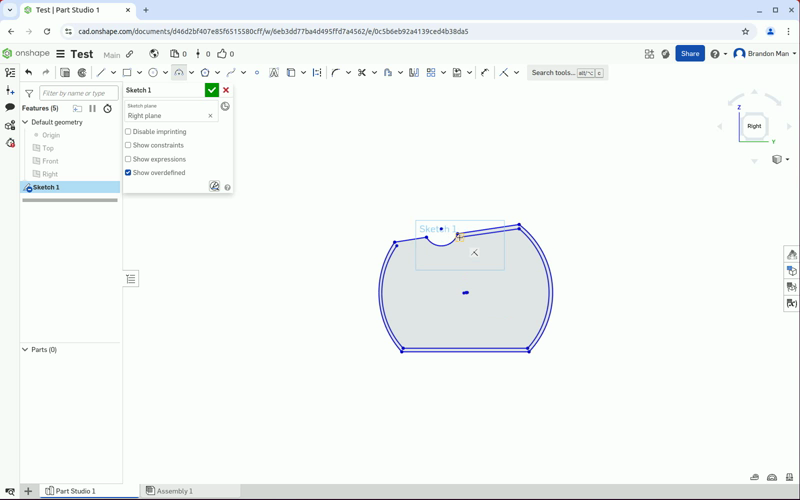
scroll(6)
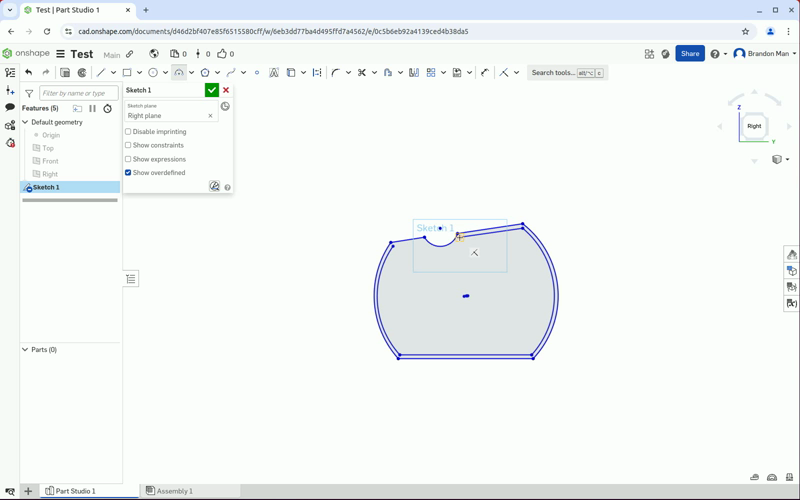
scroll(6)
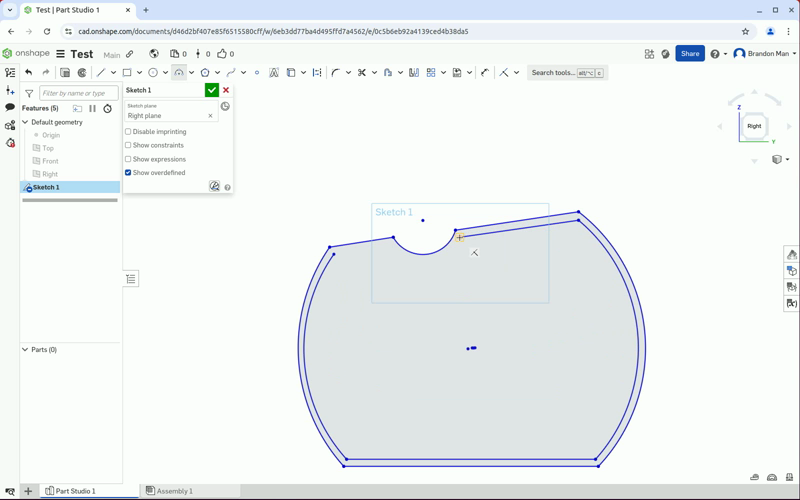
scroll(6)
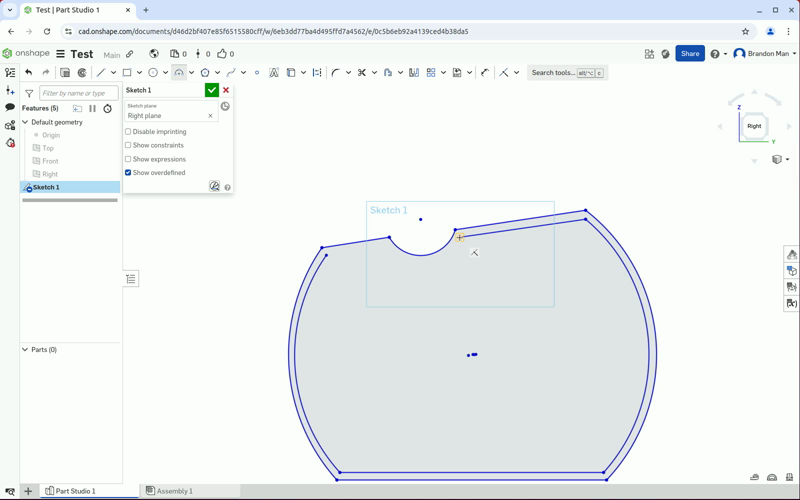
scroll(6)
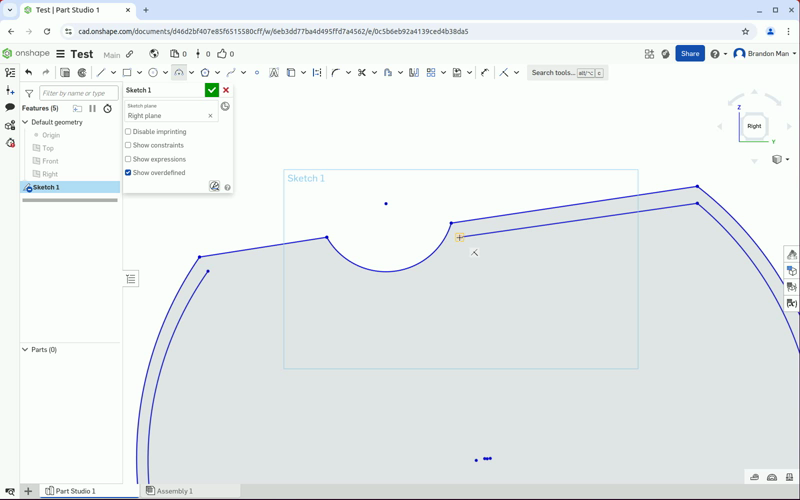
scroll(6)
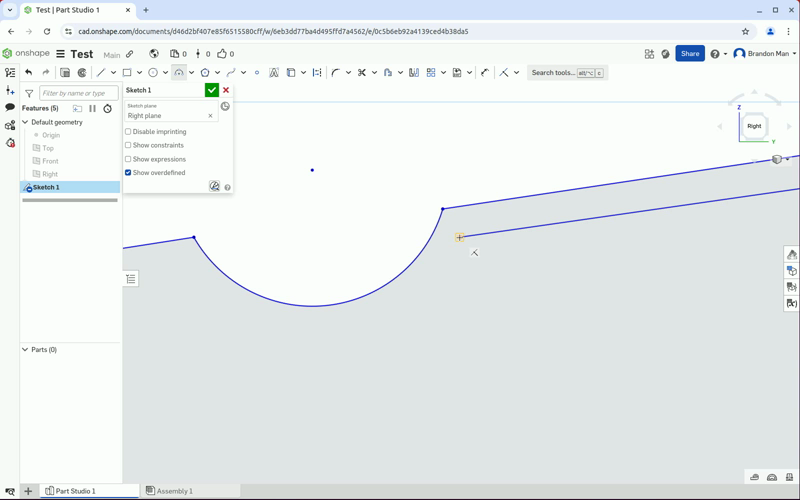
click(459, 237)
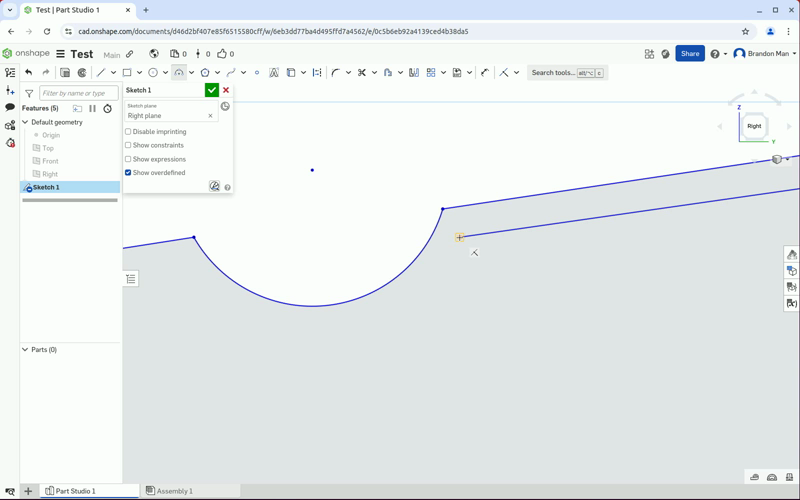
scroll(-6)
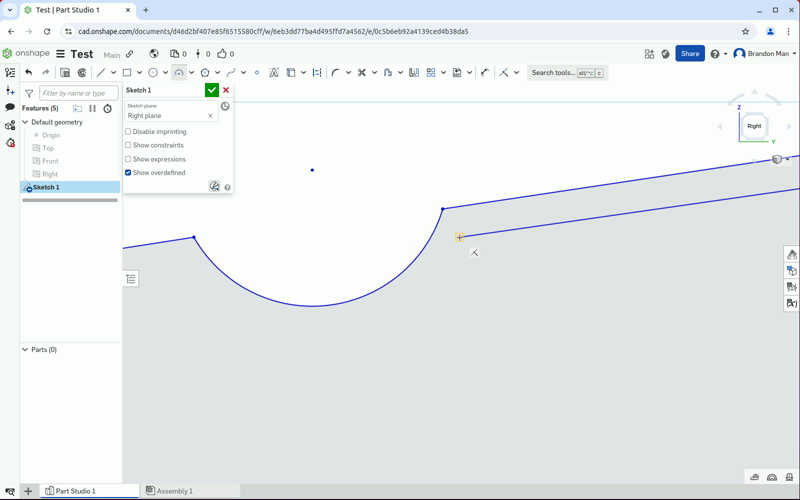
scroll(-6)
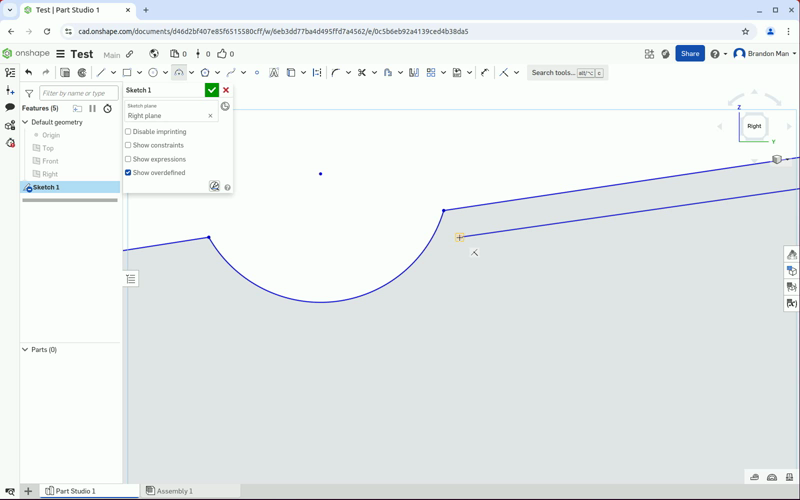
scroll(-6)
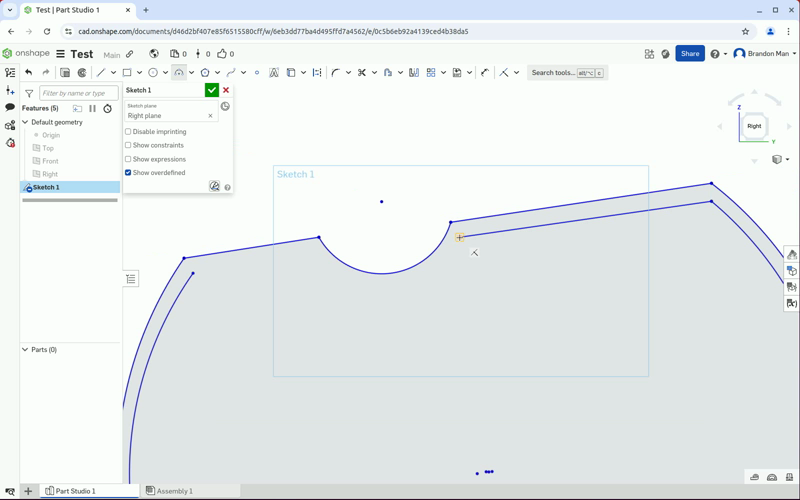
scroll(-6)
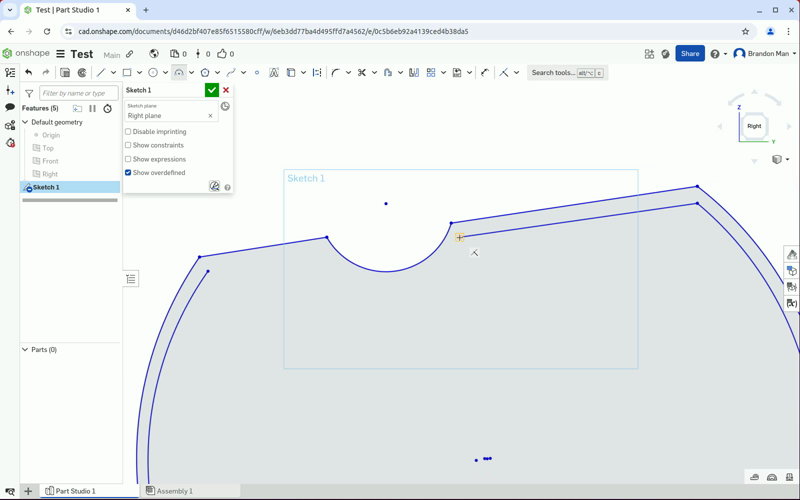
scroll(-6)
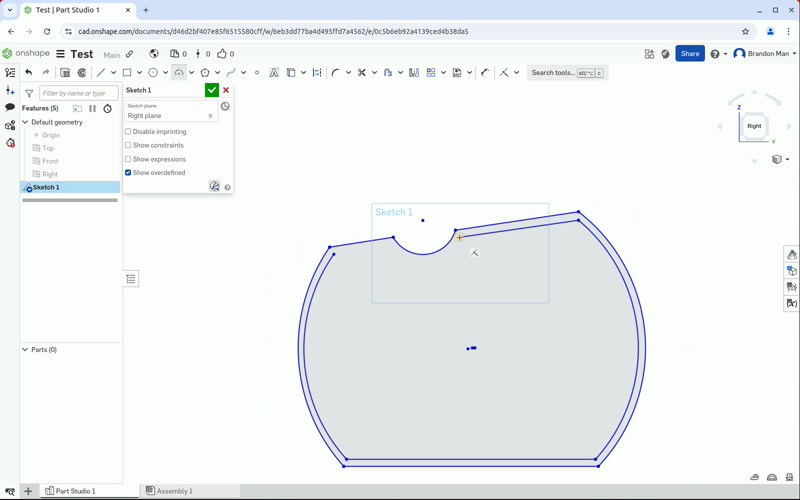
scroll(-6)
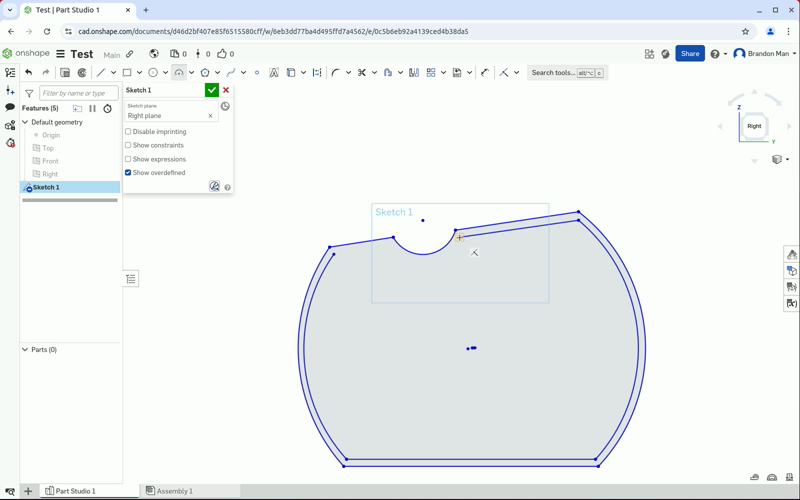
scroll(-6)
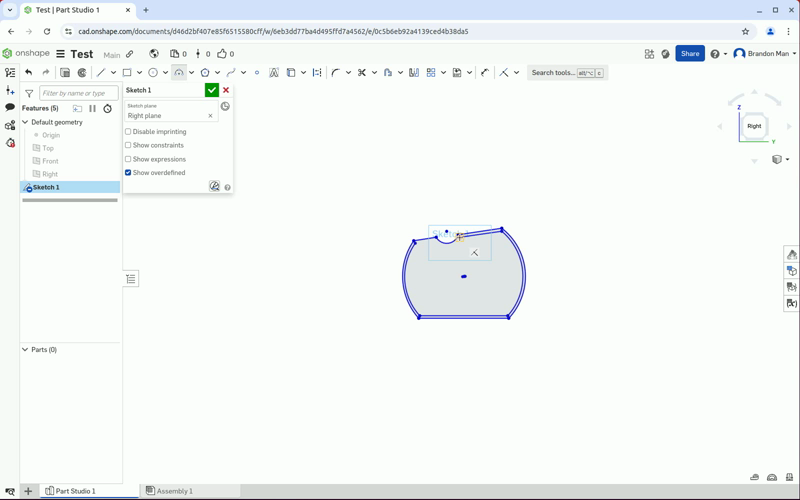
key_down(shift)
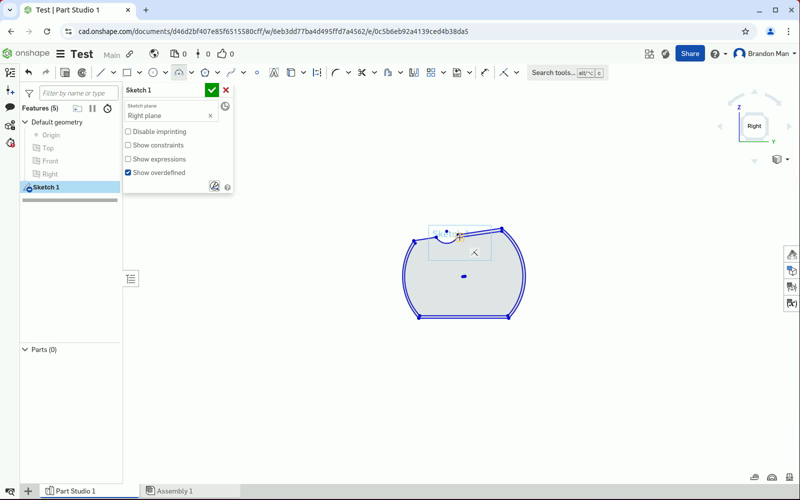
mouse_move(434, 240)
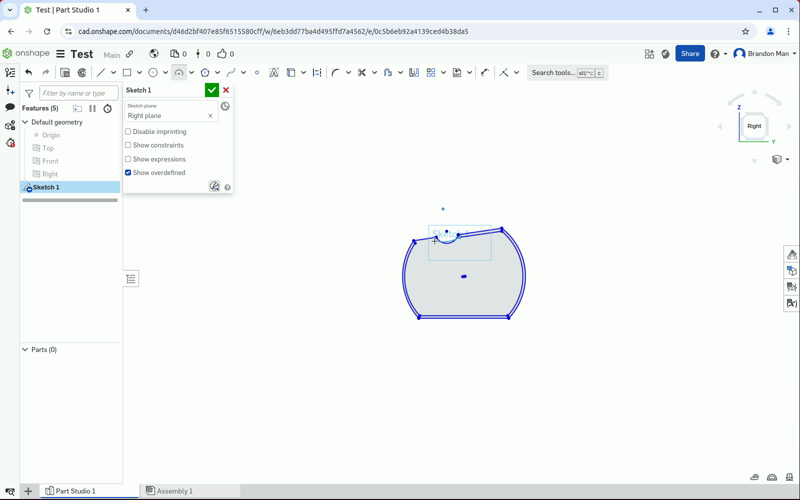
scroll(6)
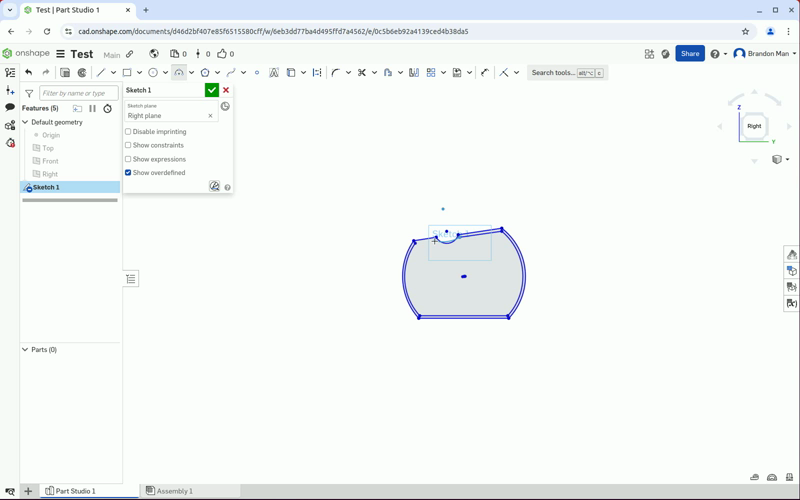
scroll(6)
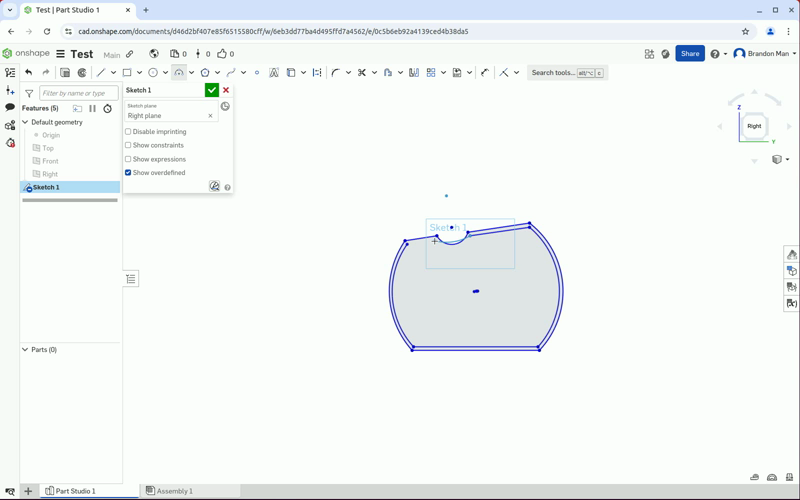
scroll(6)
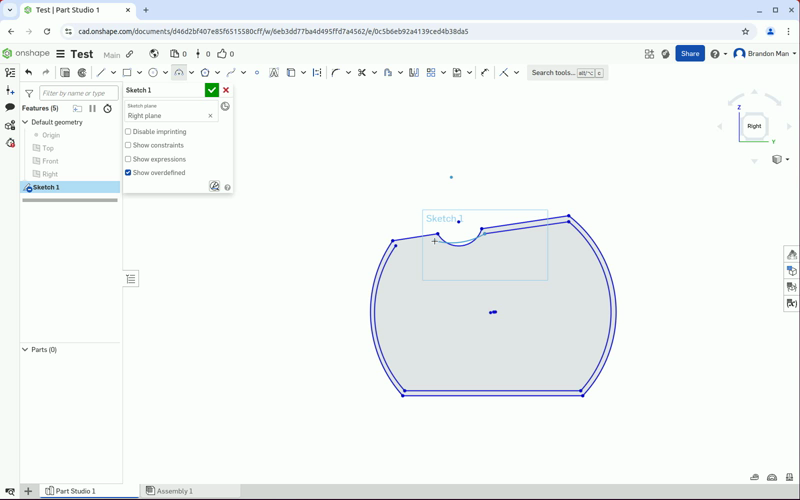
scroll(6)
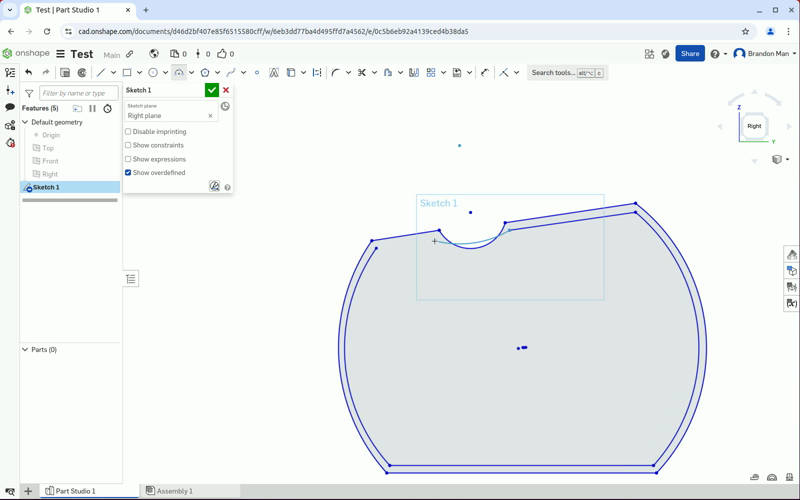
scroll(6)
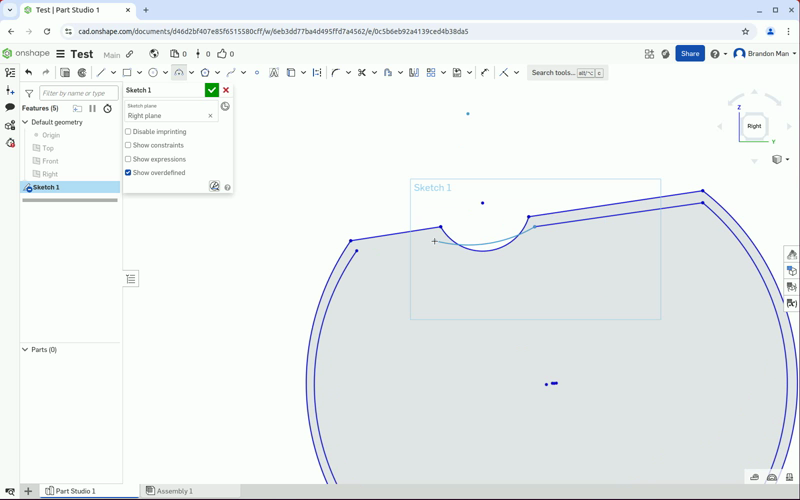
scroll(6)
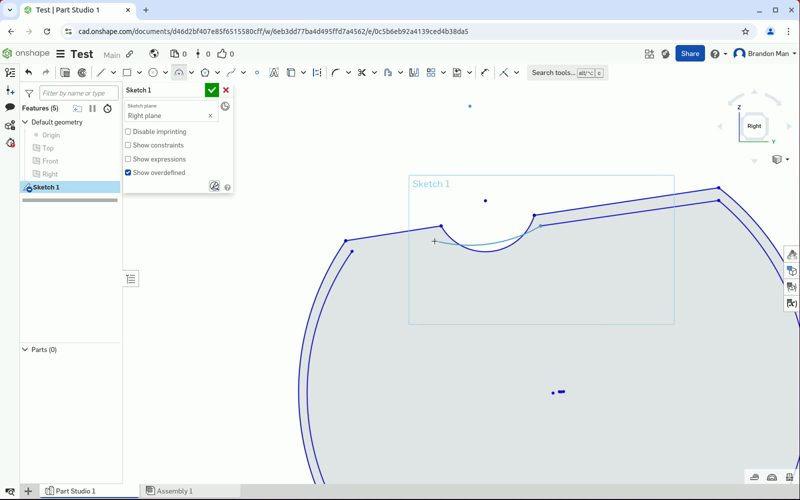
scroll(6)
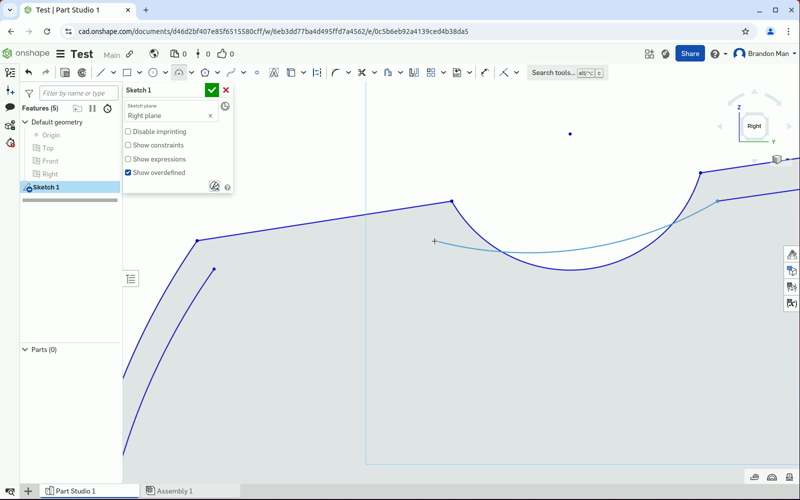
click(434, 240)
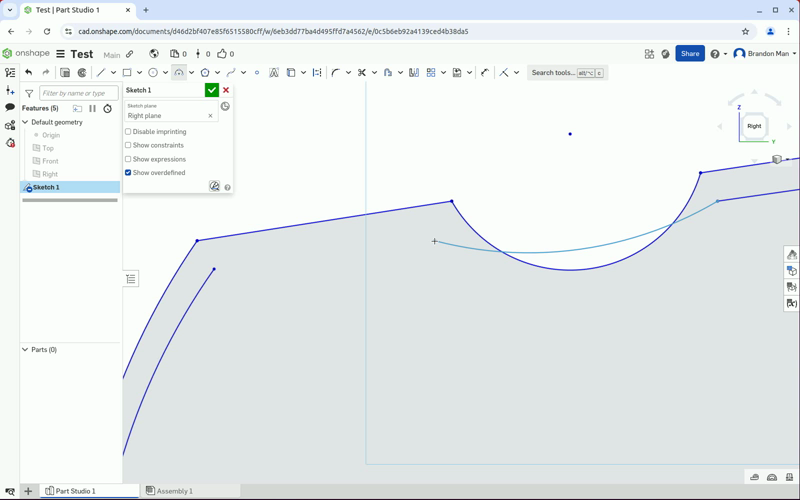
scroll(-6)
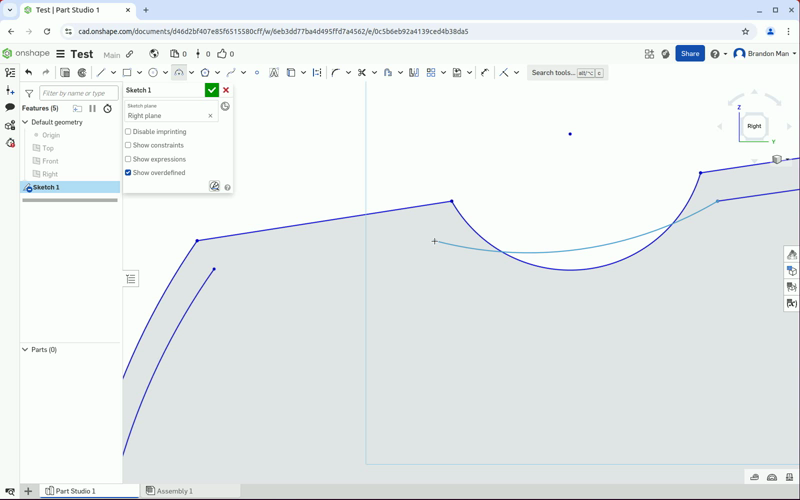
scroll(-6)
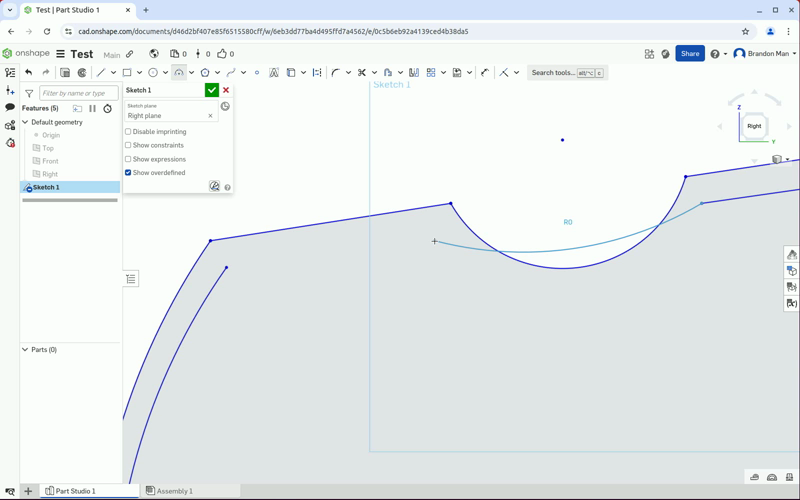
scroll(-6)
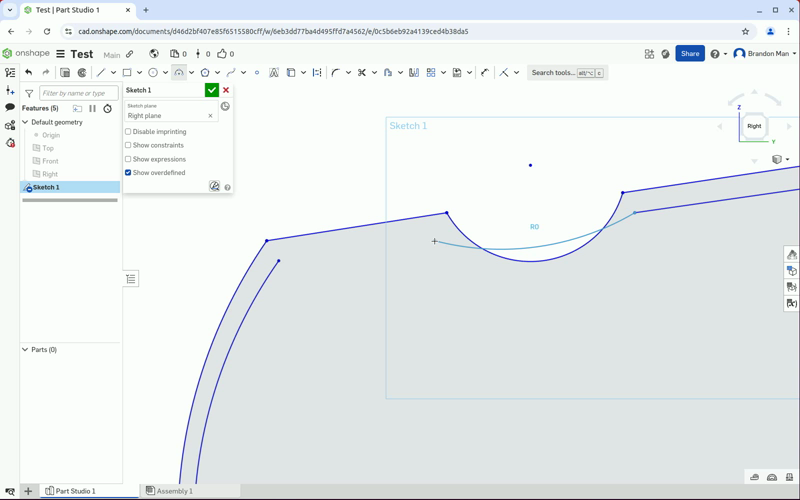
scroll(-6)
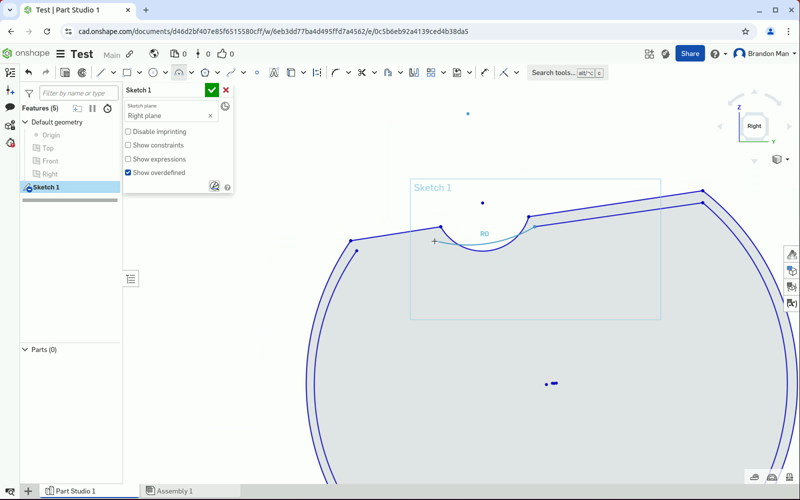
scroll(-6)
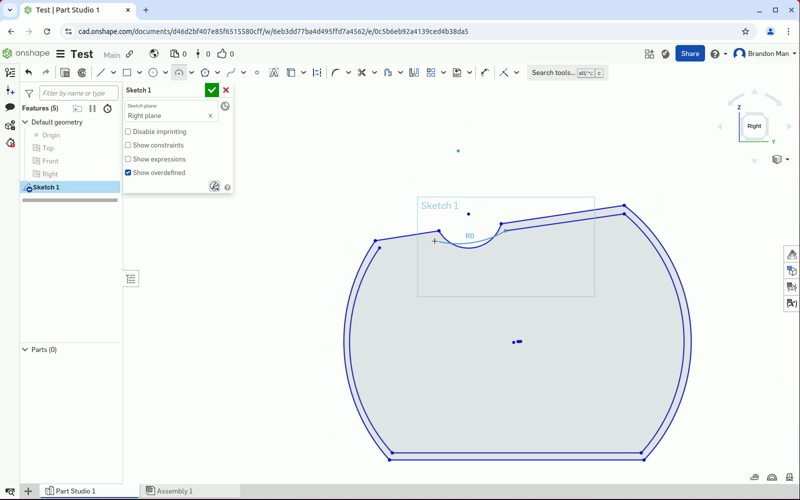
scroll(-6)
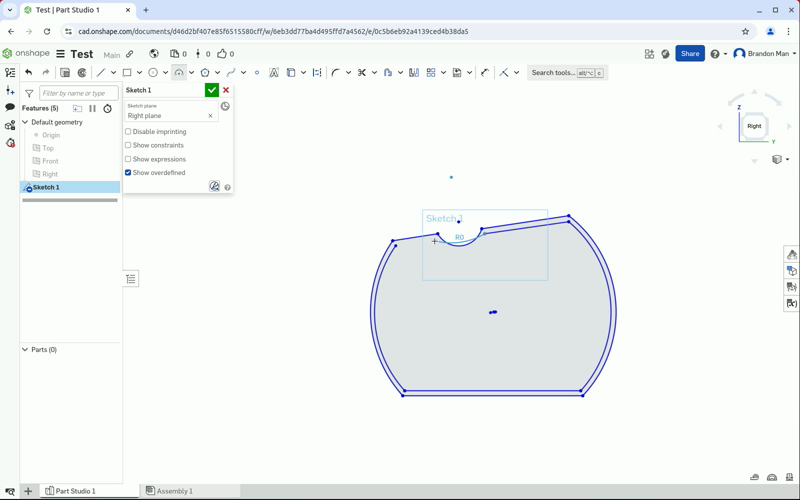
scroll(-6)
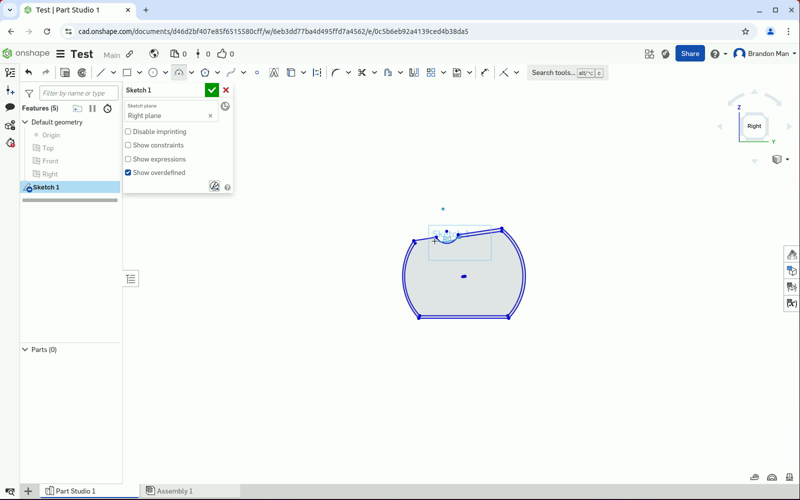
mouse_move(448, 245)
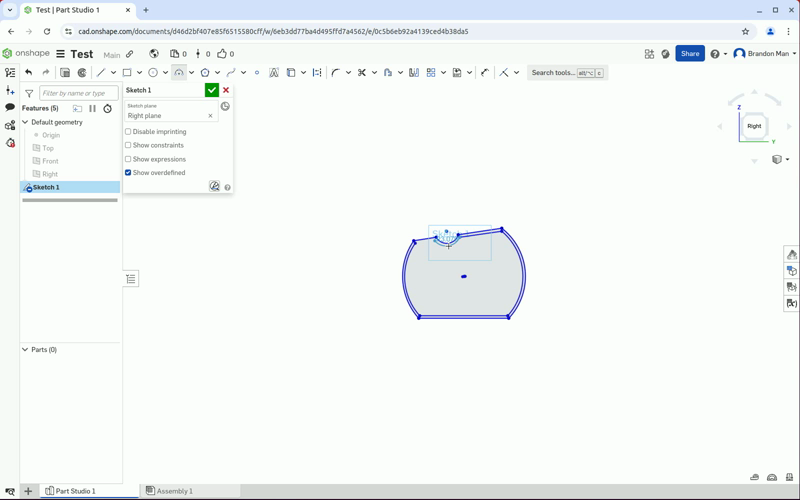
scroll(6)
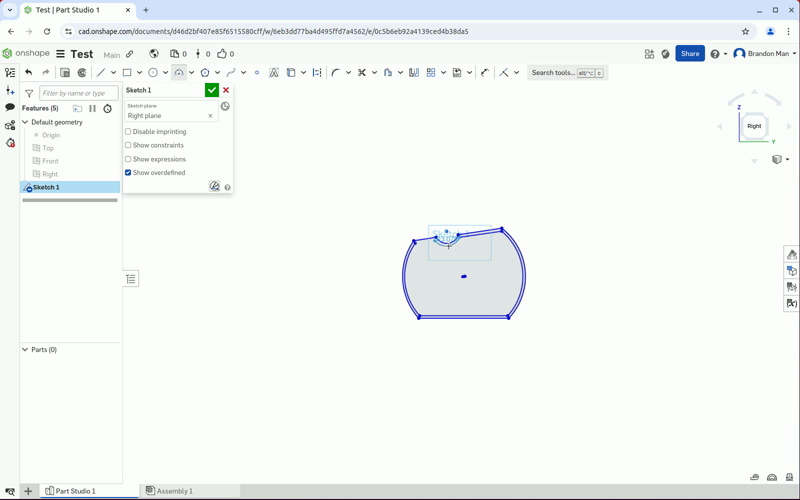
scroll(6)
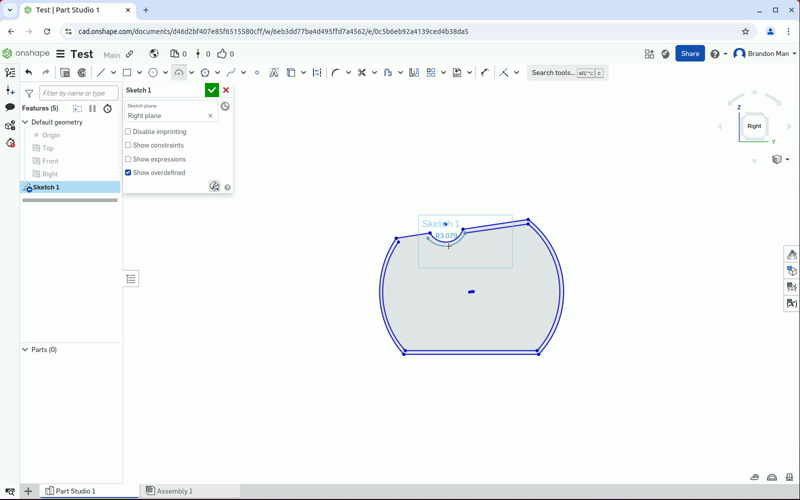
scroll(6)
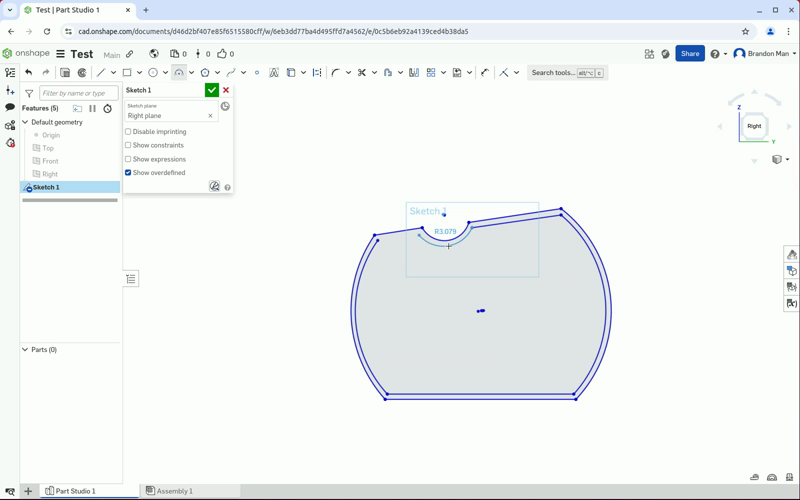
scroll(6)
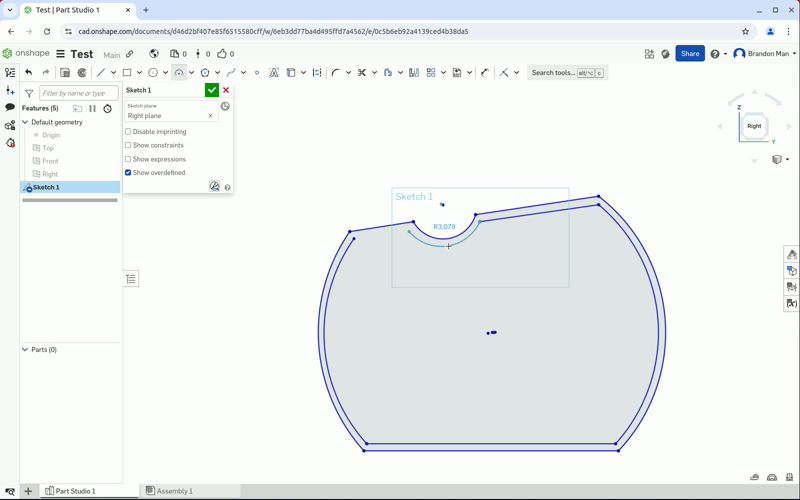
scroll(6)
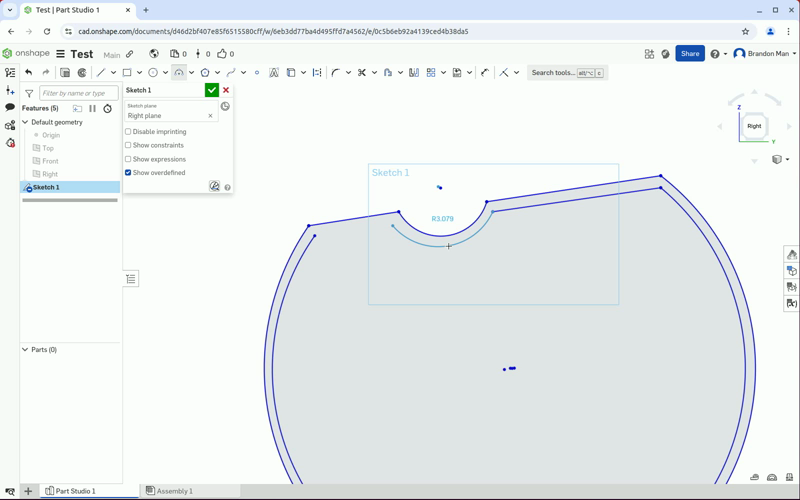
scroll(6)
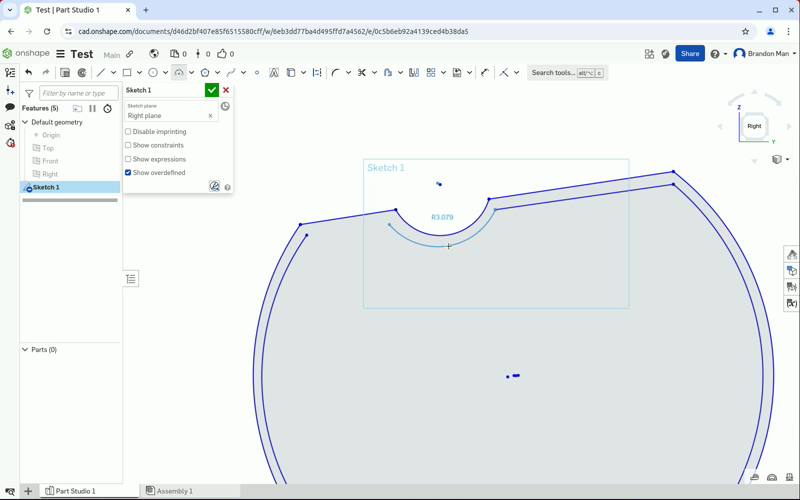
scroll(6)
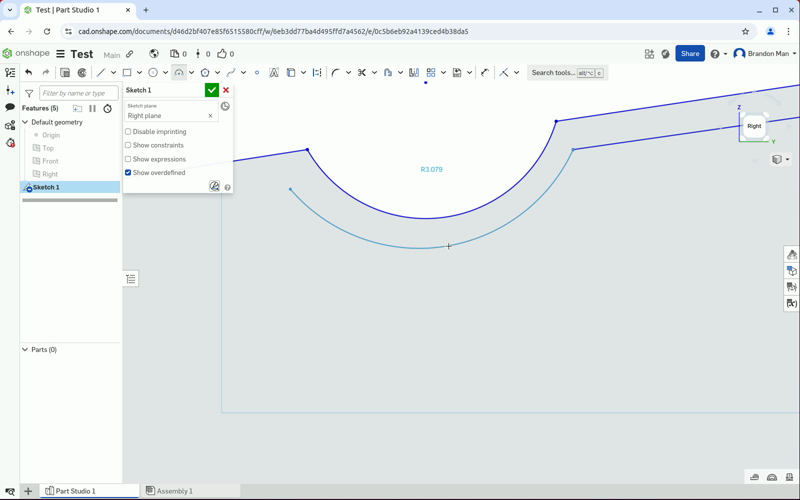
click(448, 245)
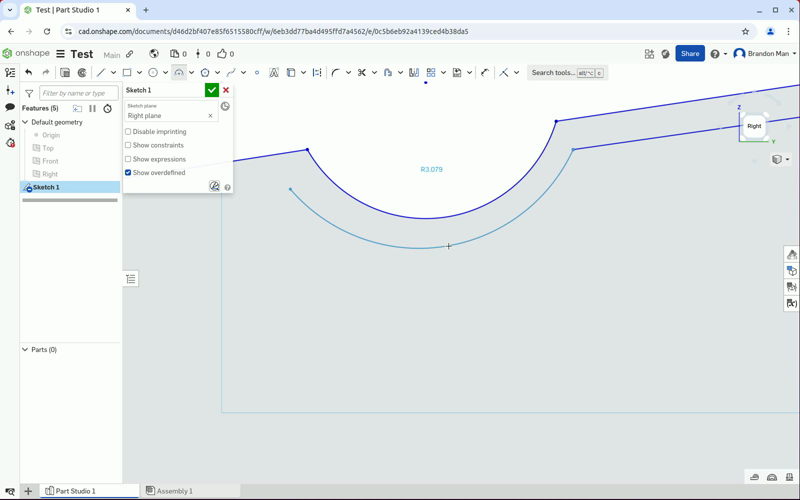
scroll(-6)
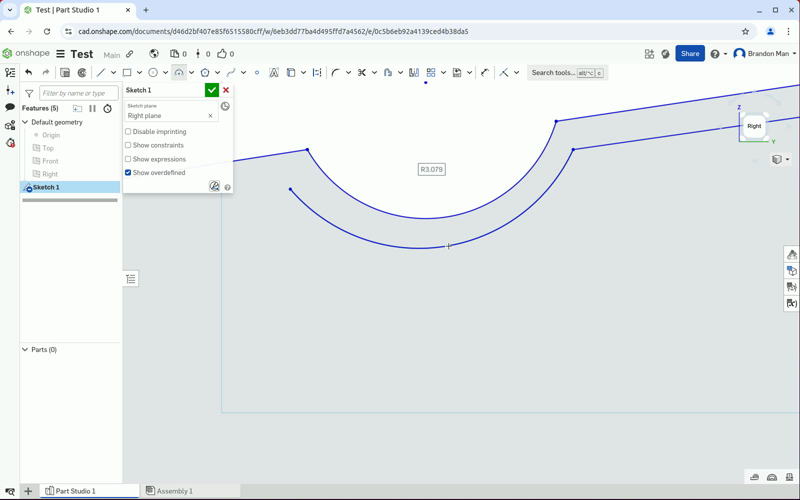
scroll(-6)
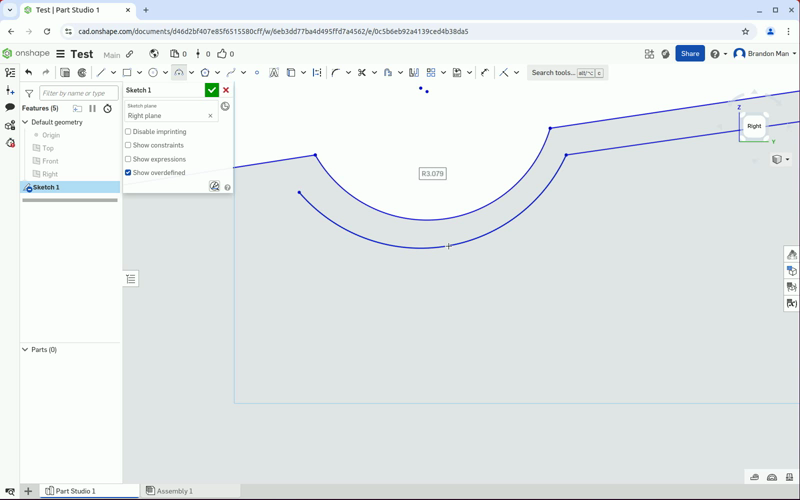
scroll(-6)
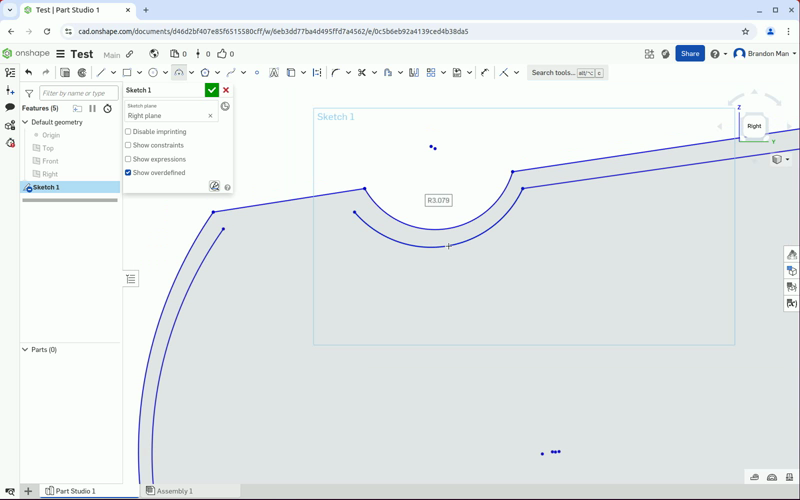
scroll(-6)
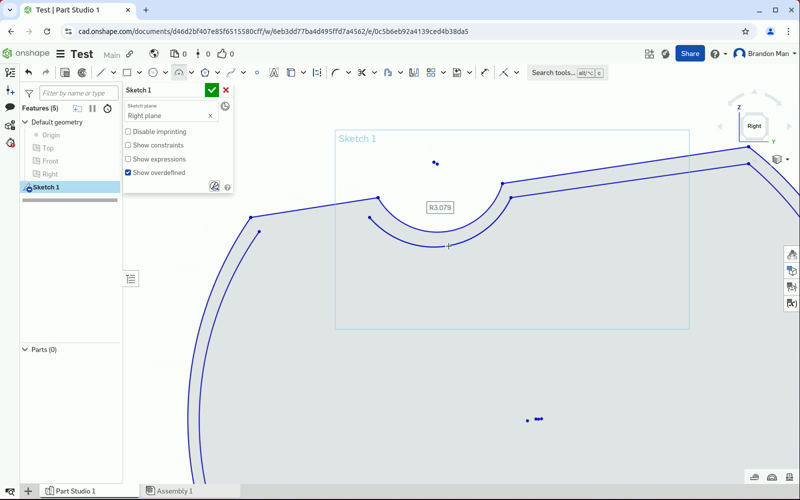
scroll(-6)
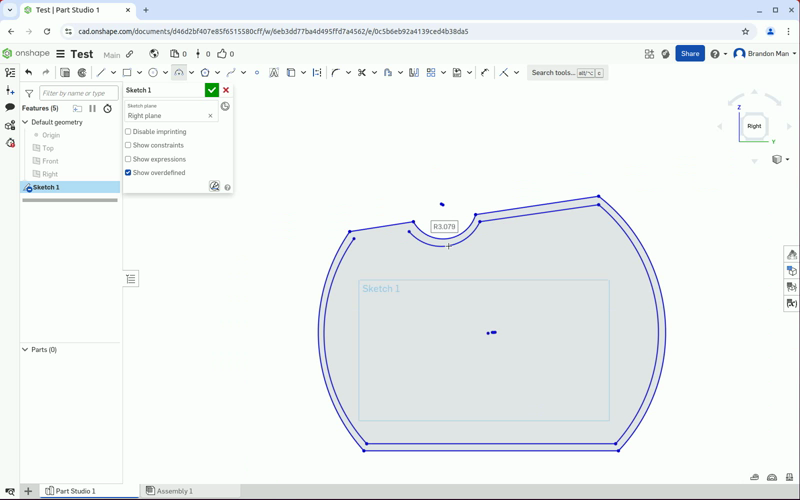
scroll(-6)
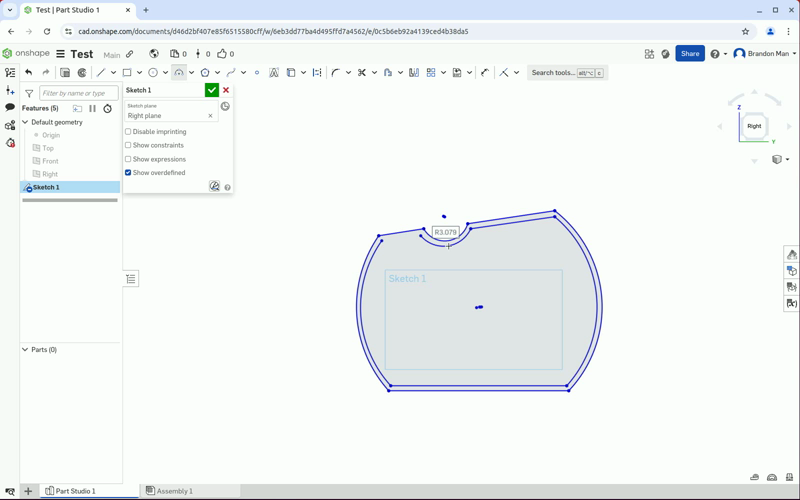
scroll(-6)
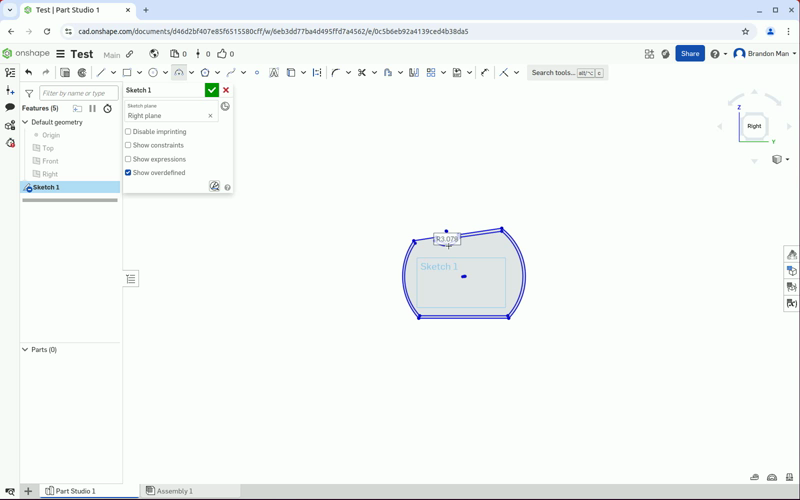
key_up(shift)
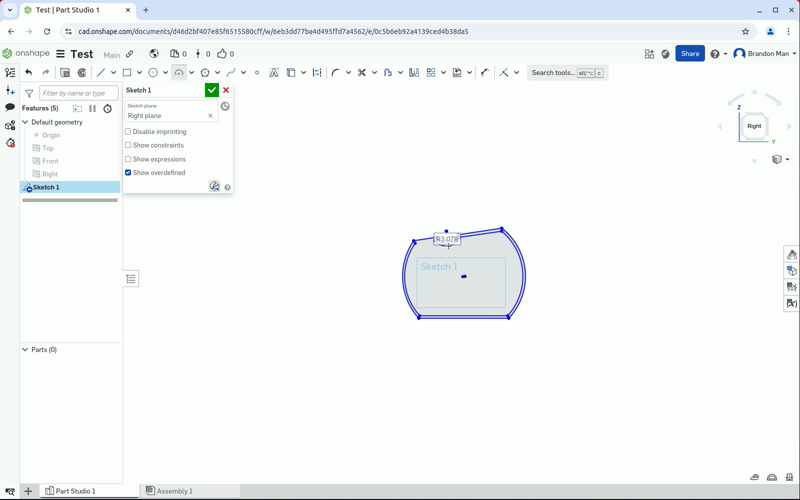
key(esc)
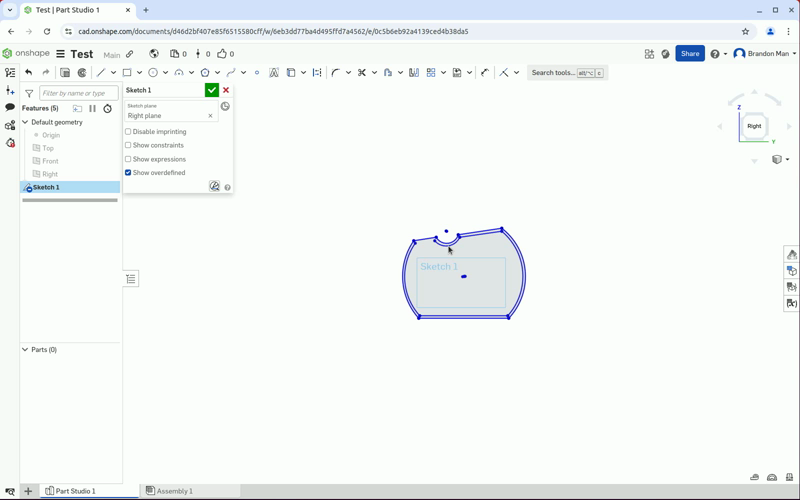
key(l)
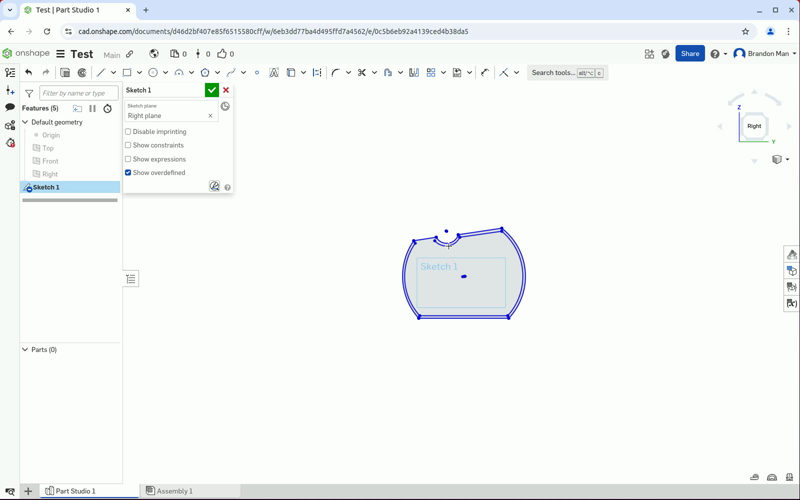
mouse_move(434, 240)
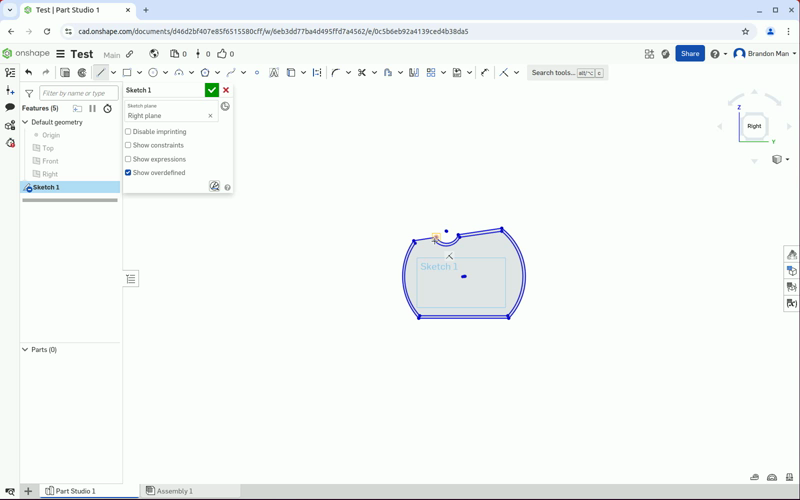
scroll(6)
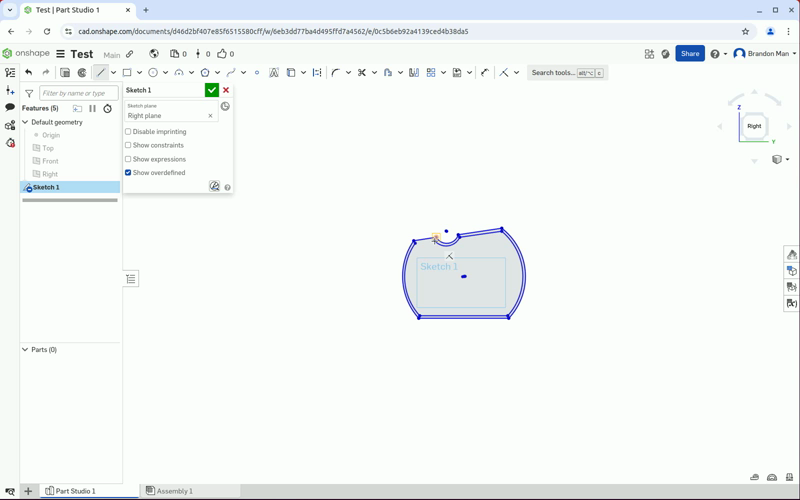
scroll(6)
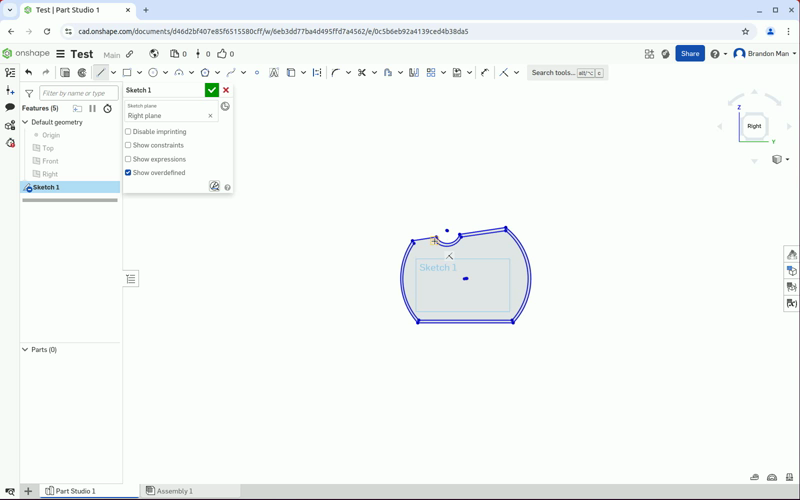
scroll(6)
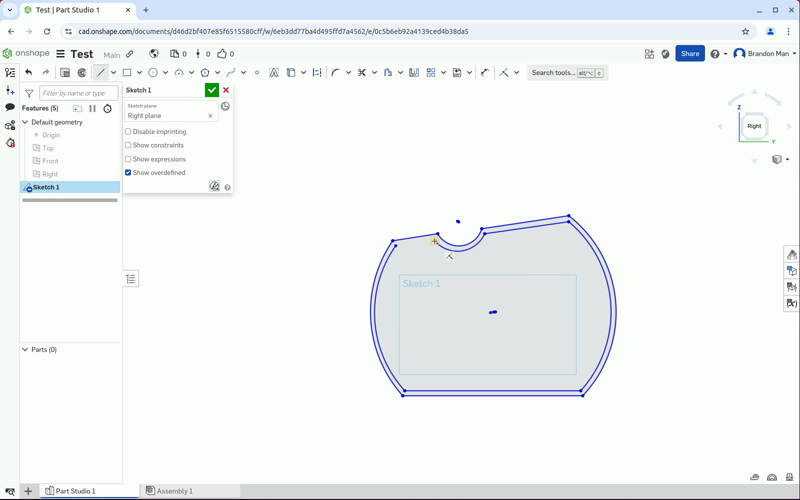
scroll(6)
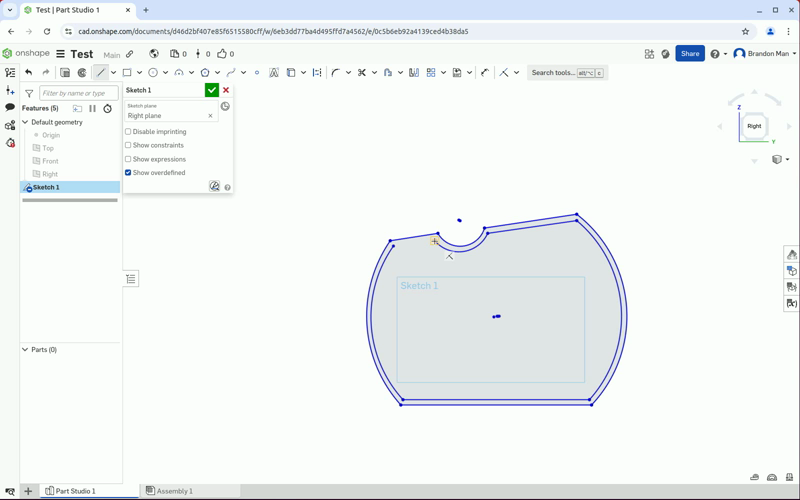
scroll(6)
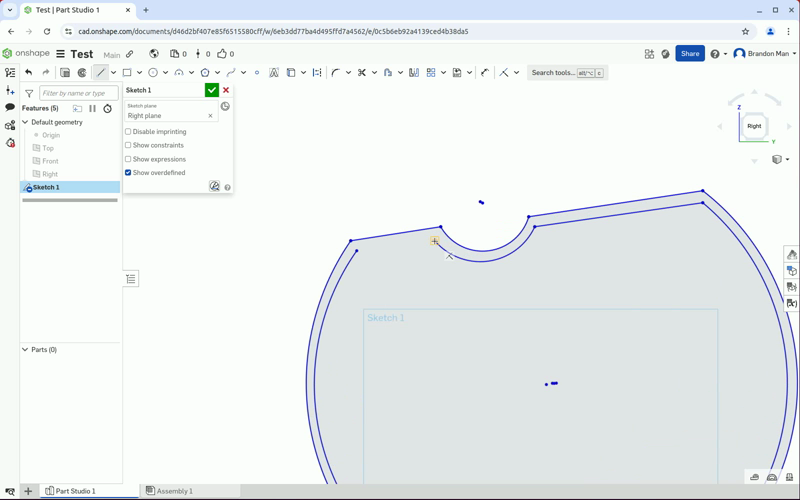
scroll(6)
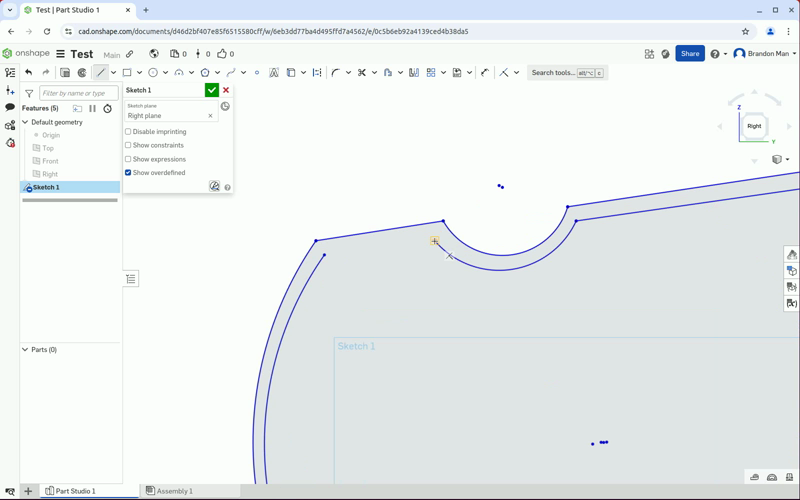
scroll(6)
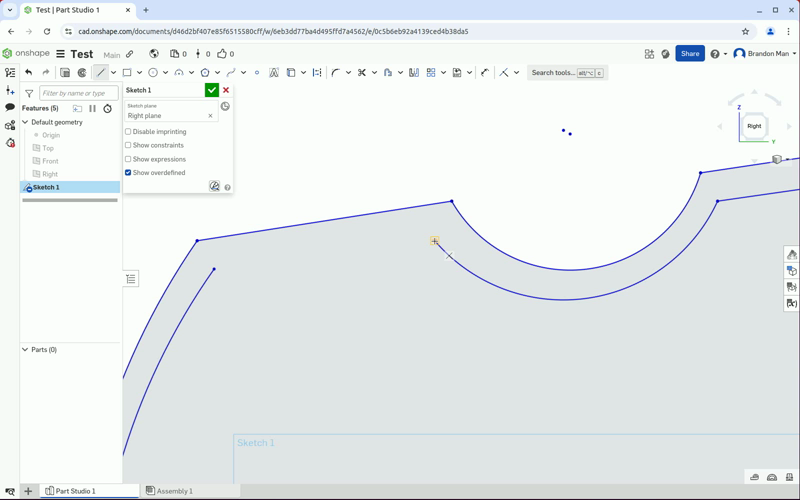
click(434, 240)
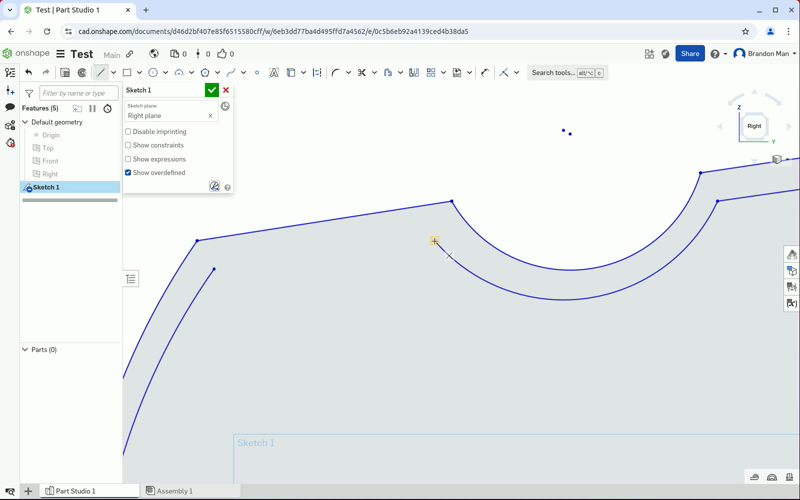
scroll(-6)
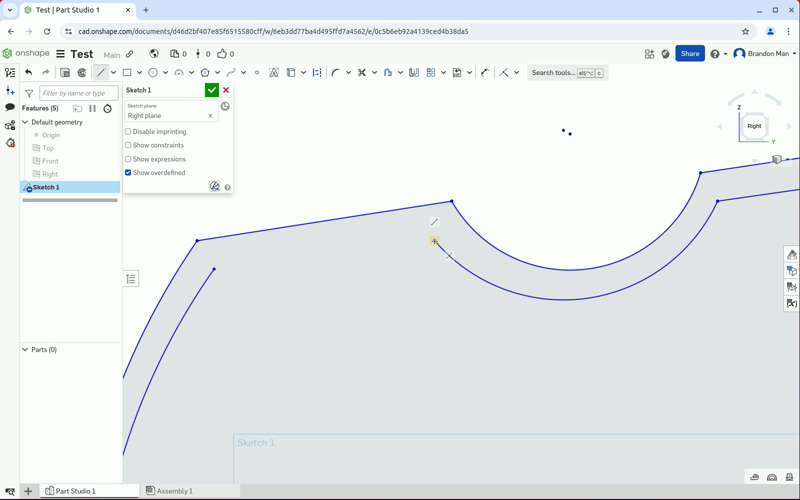
scroll(-6)
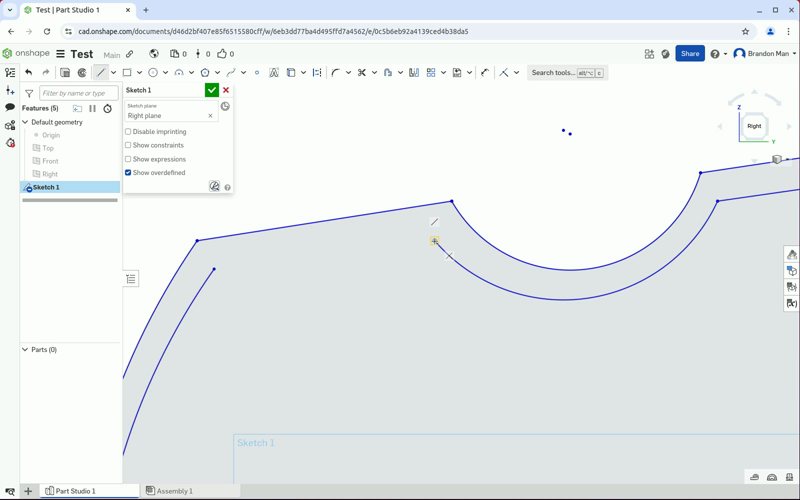
scroll(-6)
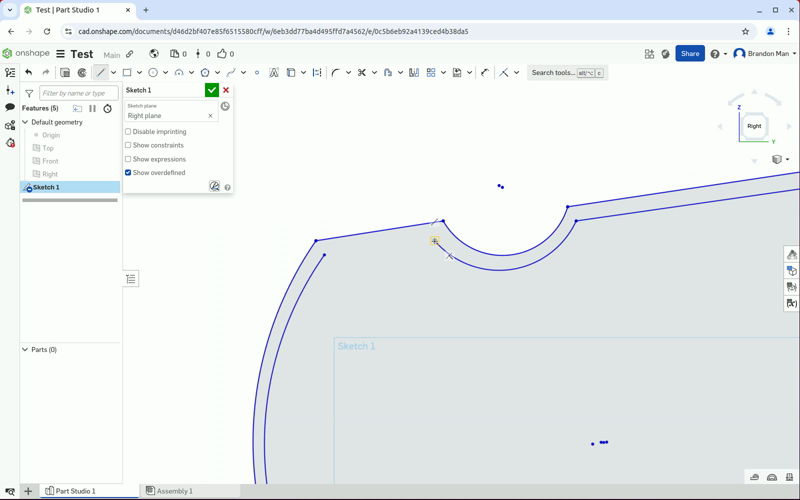
scroll(-6)
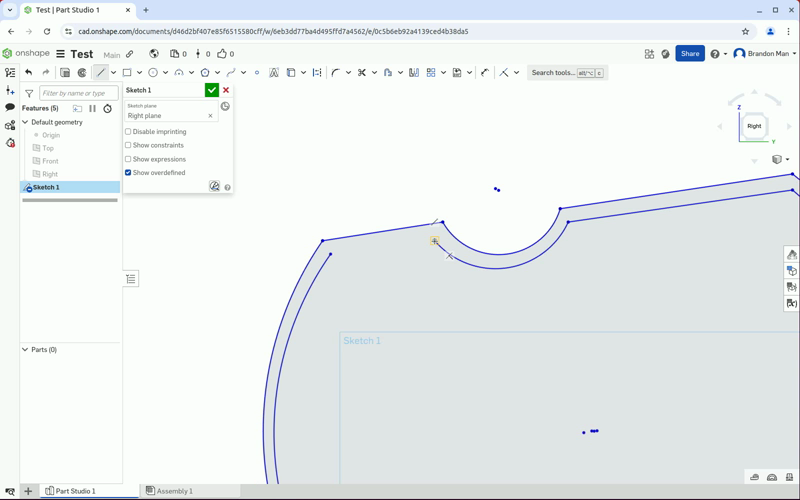
scroll(-6)
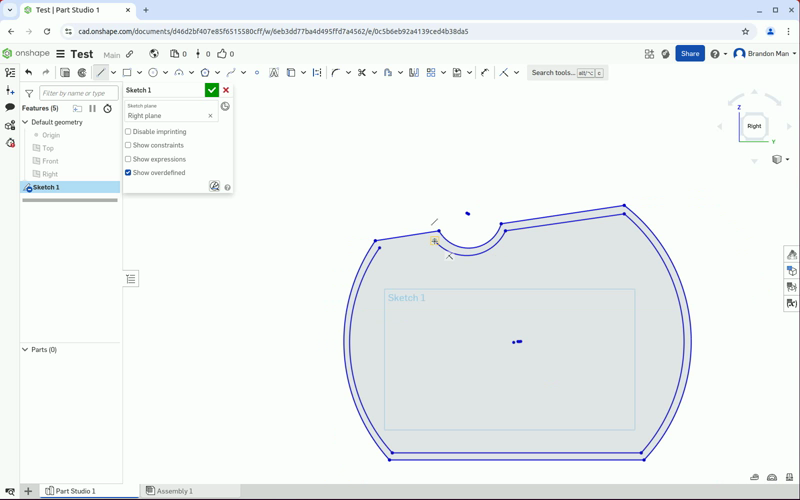
scroll(-6)
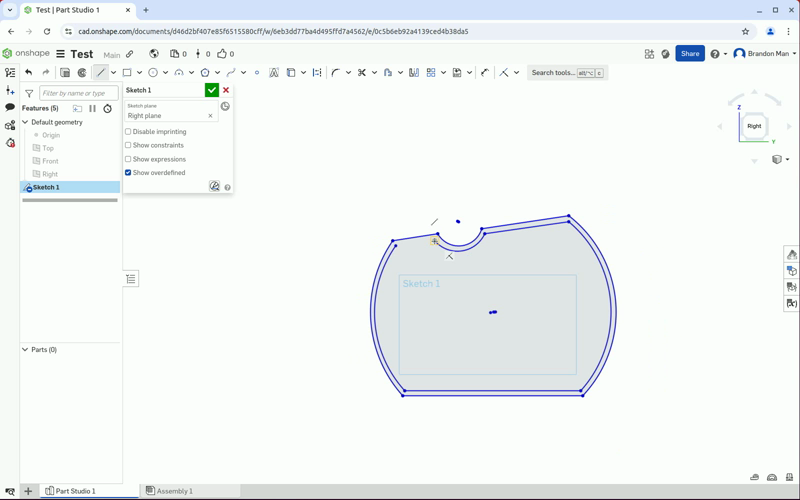
scroll(-6)
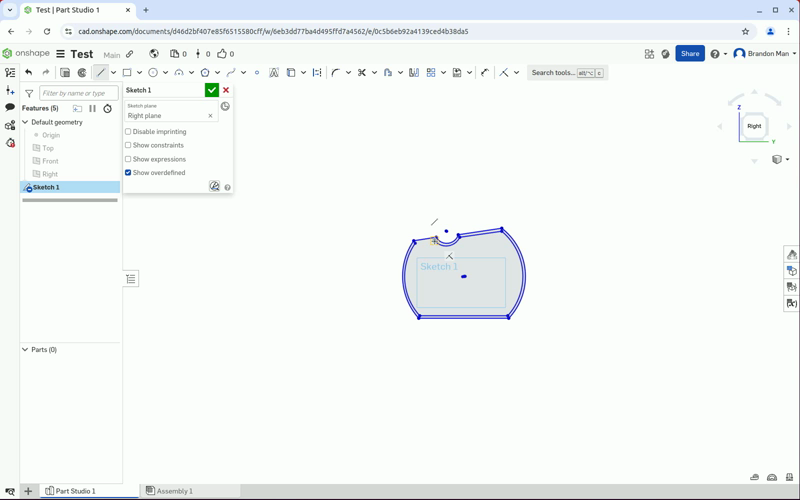
mouse_move(464, 240)
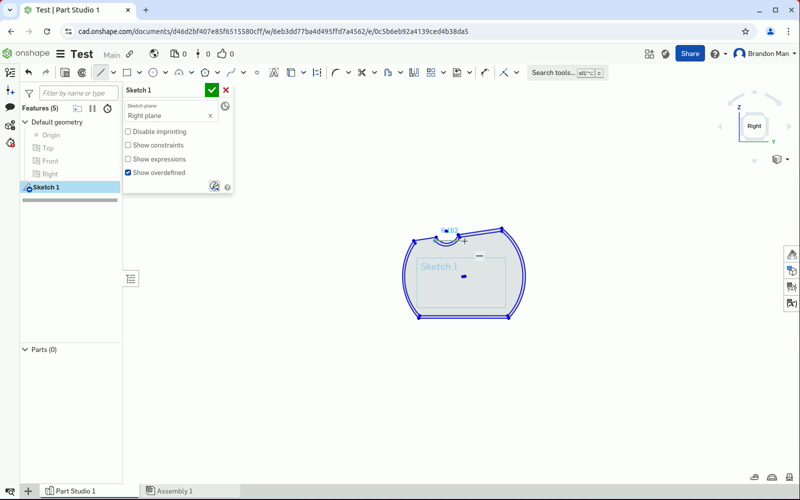
key_down(shift)
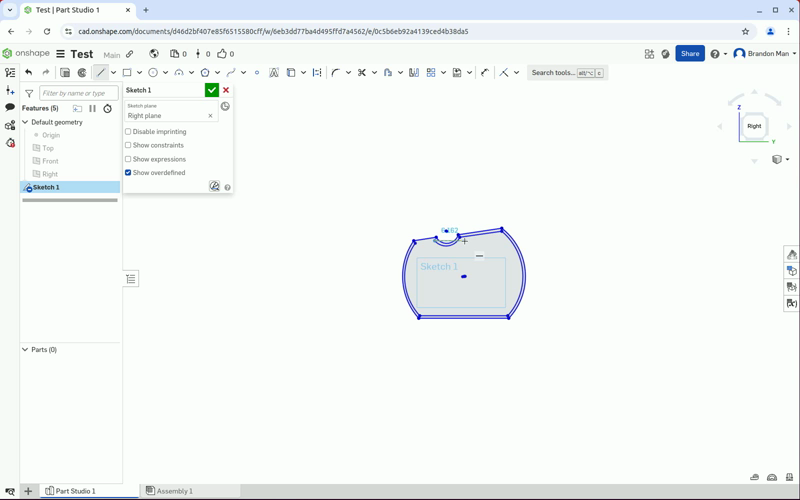
mouse_move(415, 243)
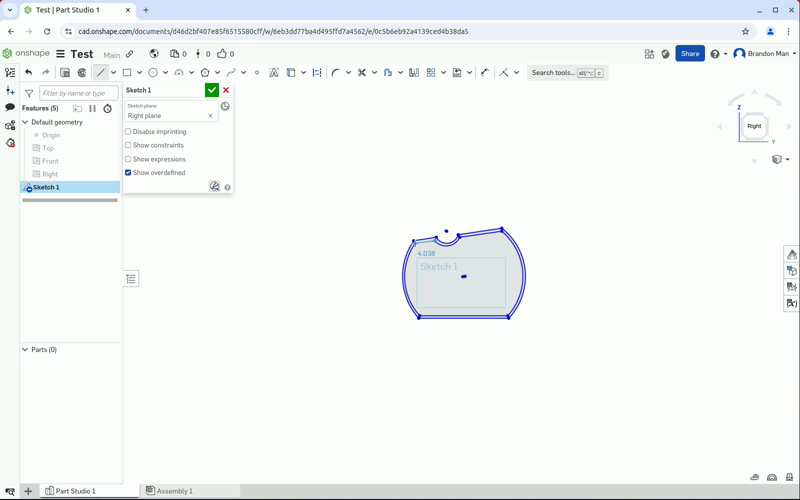
scroll(6)
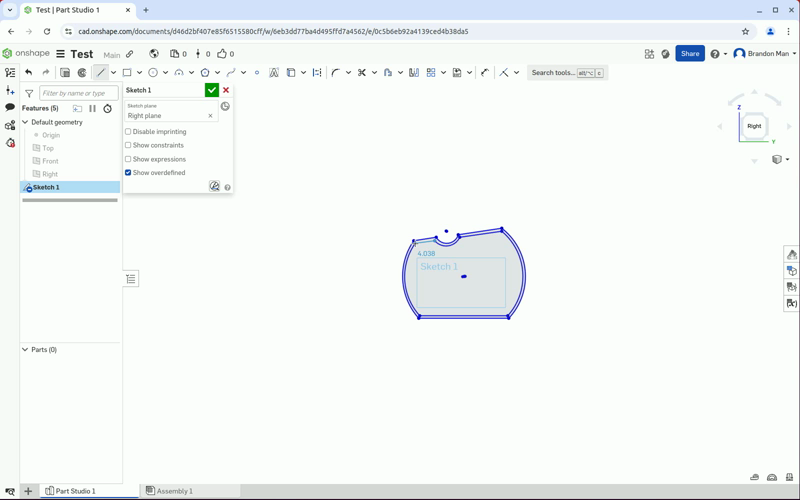
scroll(6)
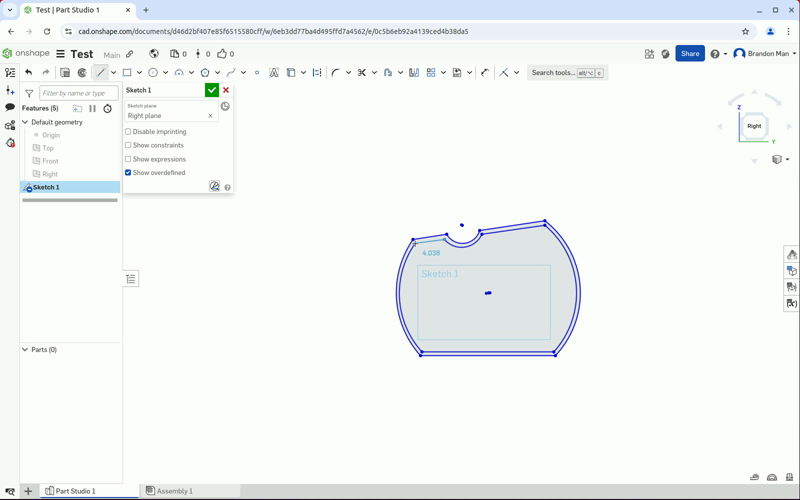
scroll(6)
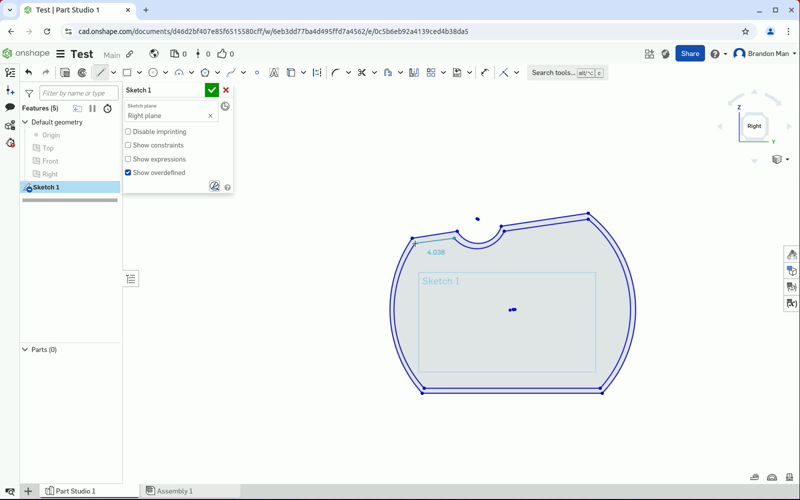
scroll(6)
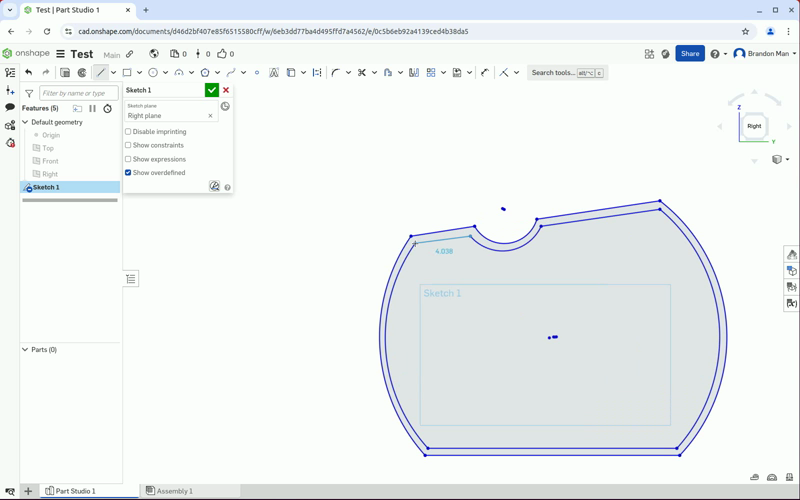
scroll(6)
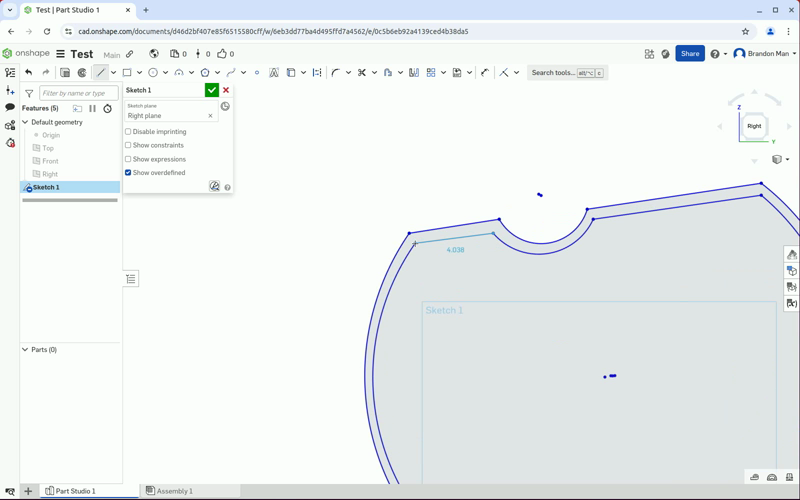
scroll(6)
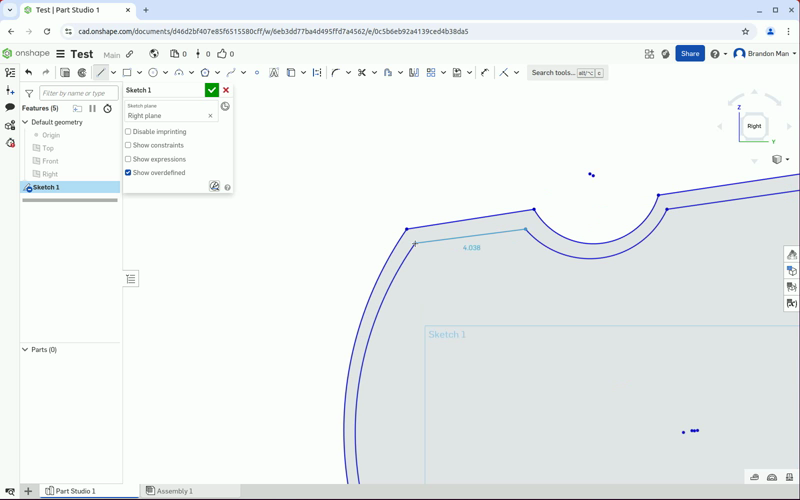
scroll(6)
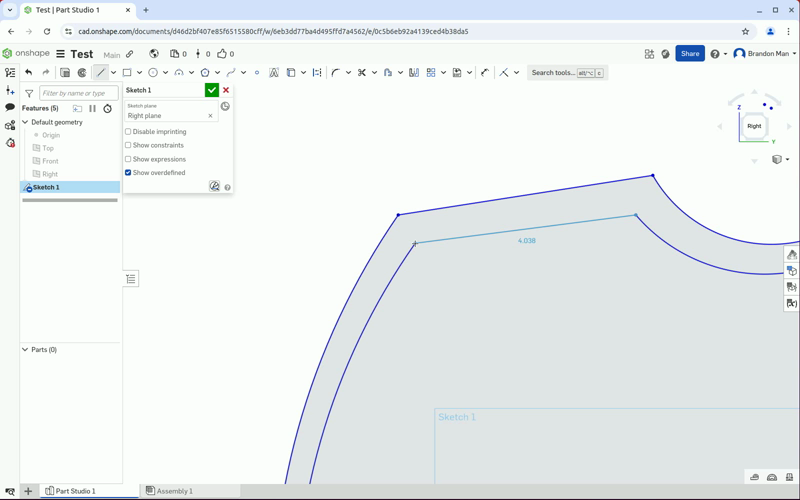
key_up(shift)
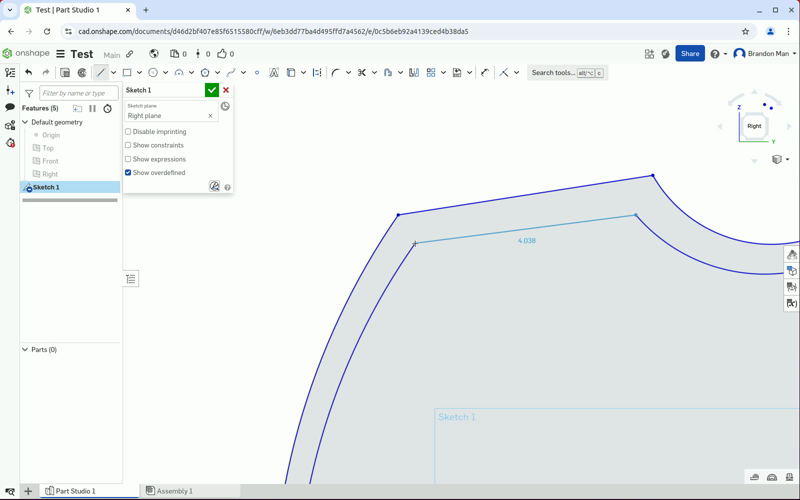
click(415, 243)
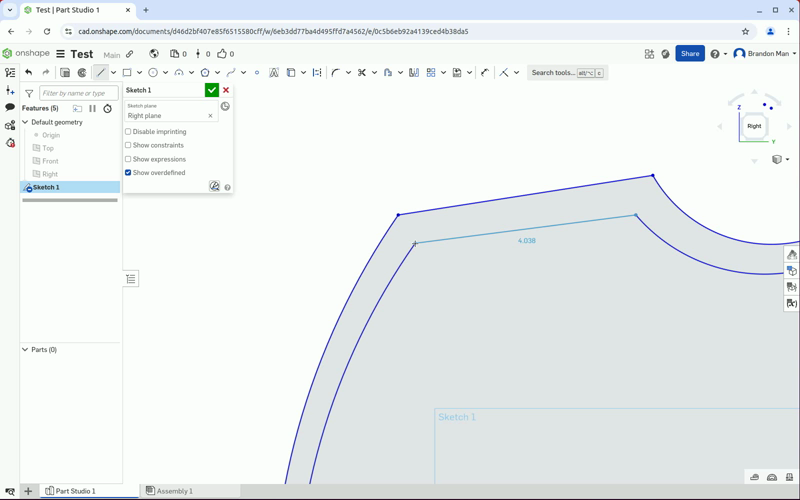
scroll(-6)
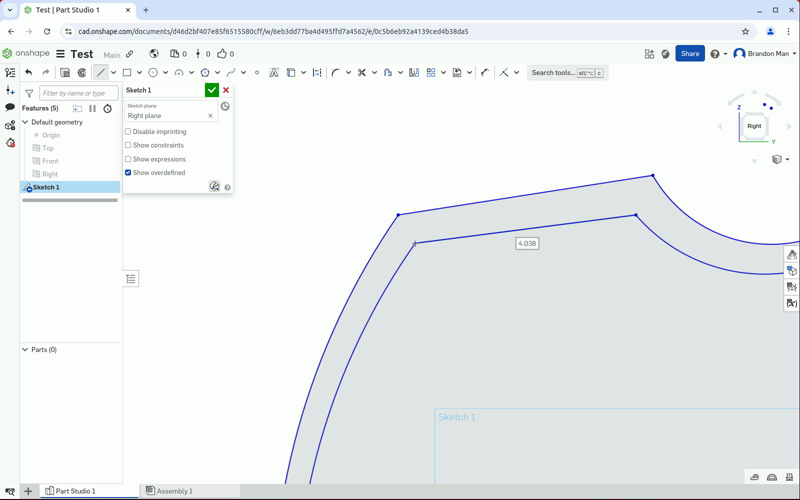
scroll(-6)
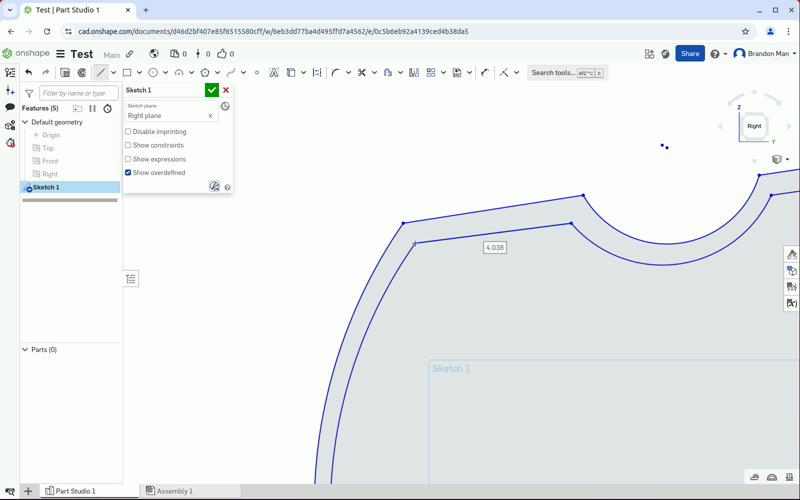
scroll(-6)
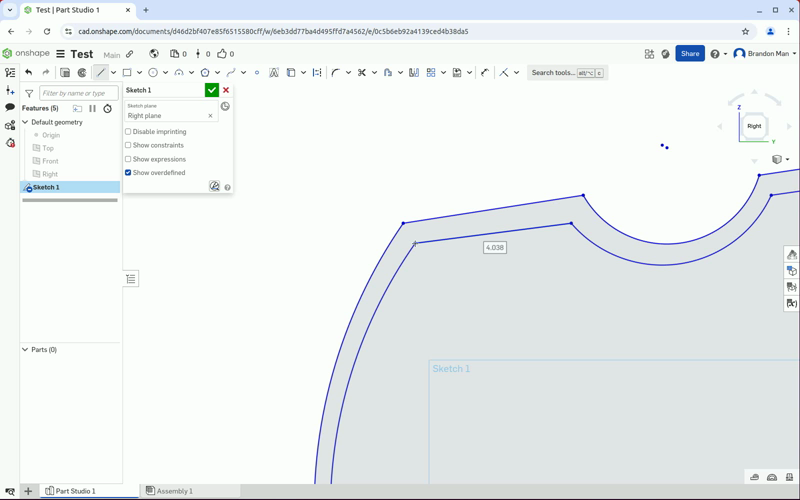
scroll(-6)
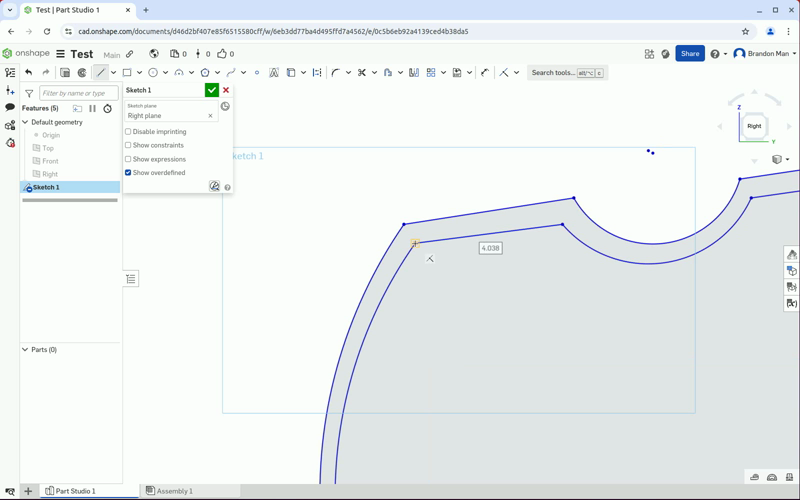
scroll(-6)
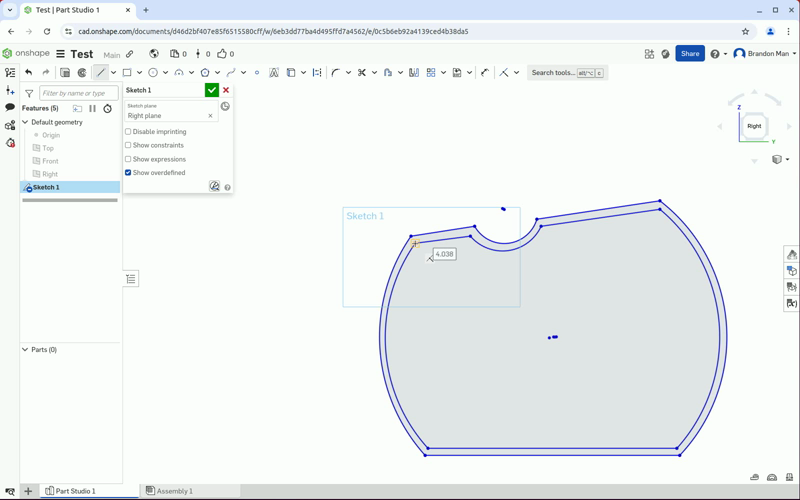
scroll(-6)
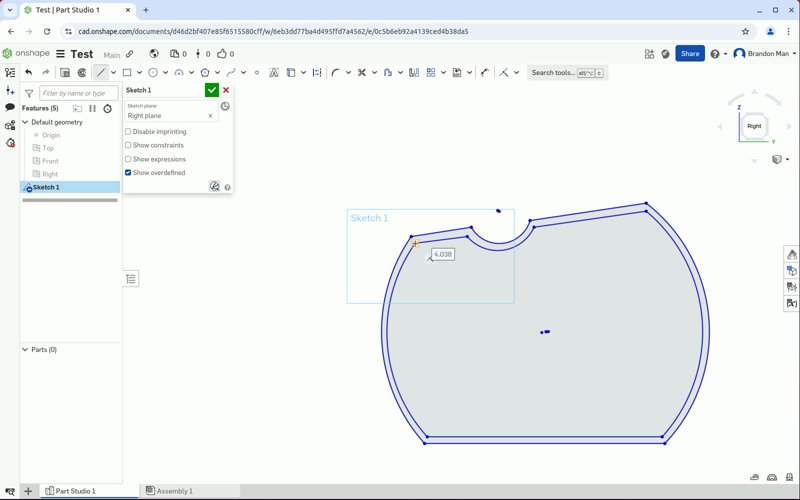
scroll(-6)
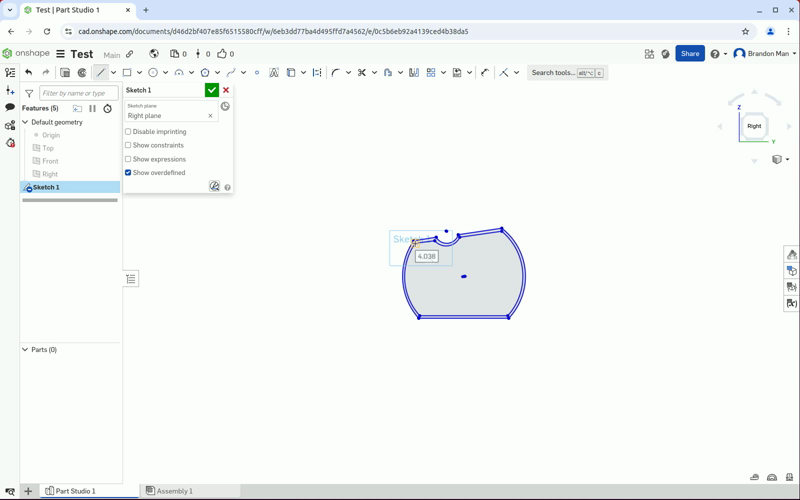
key(esc)
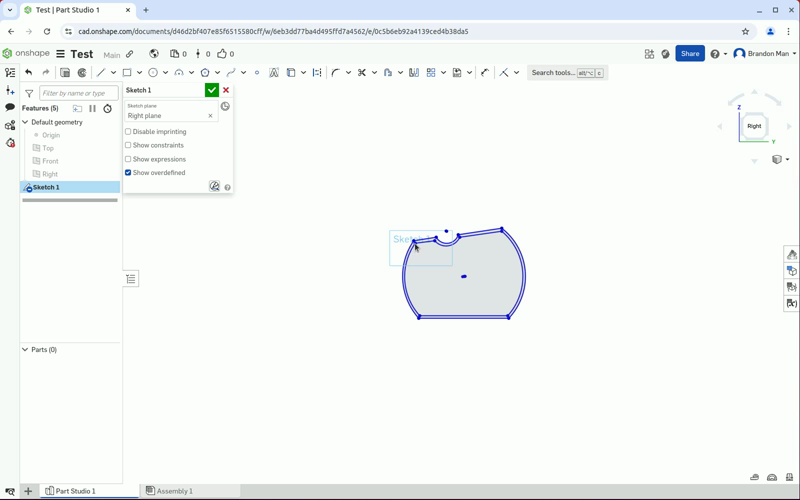
mouse_move(435, 239)
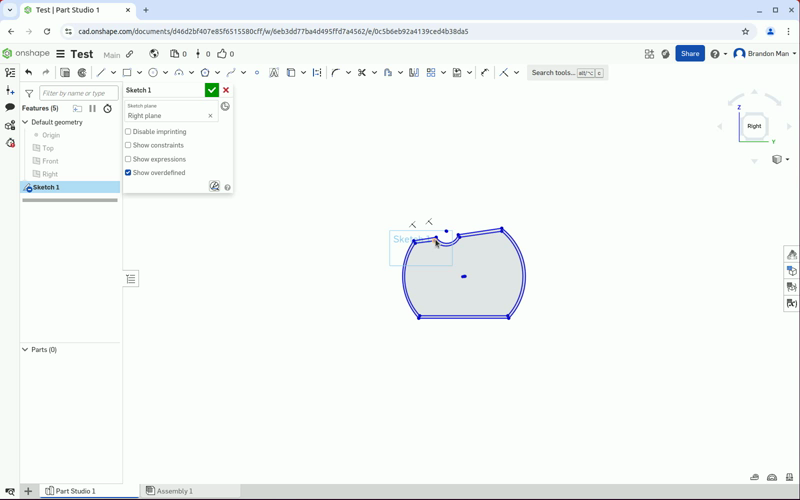
scroll(6)
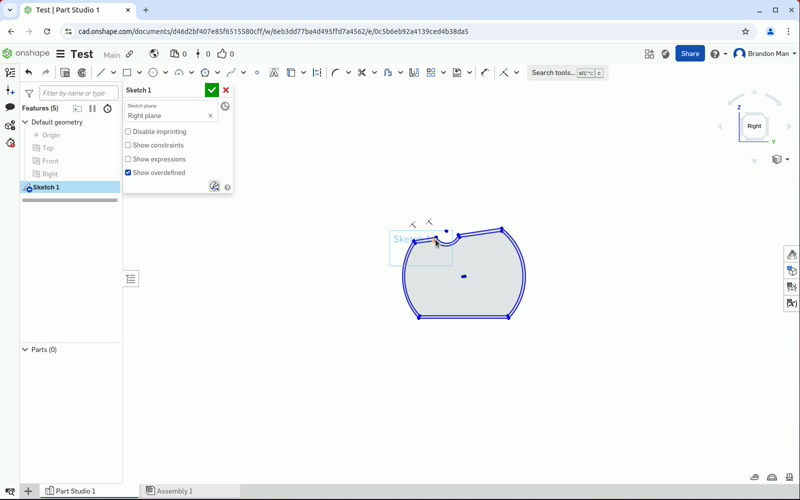
scroll(6)
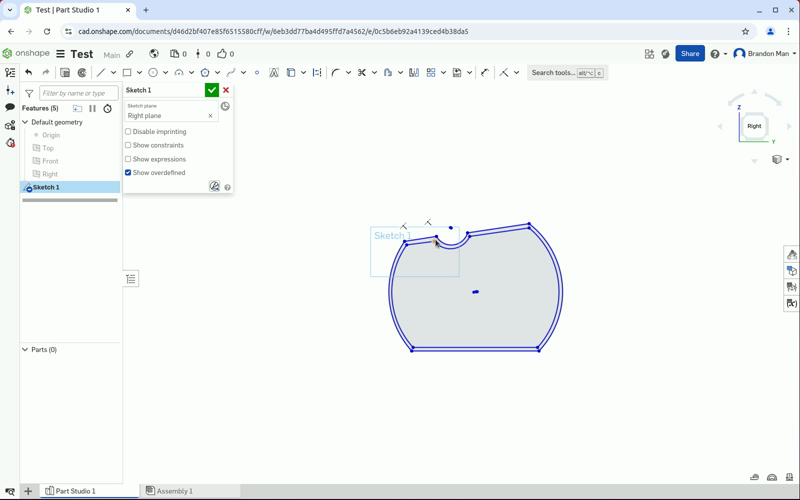
scroll(6)
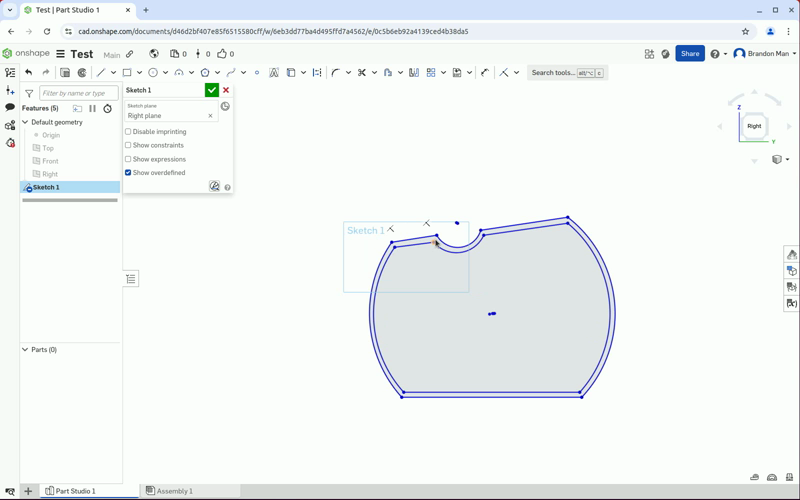
scroll(6)
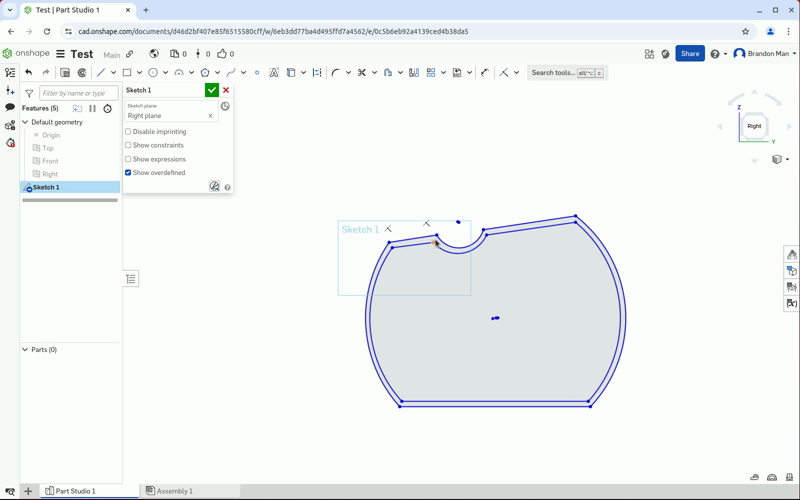
scroll(6)
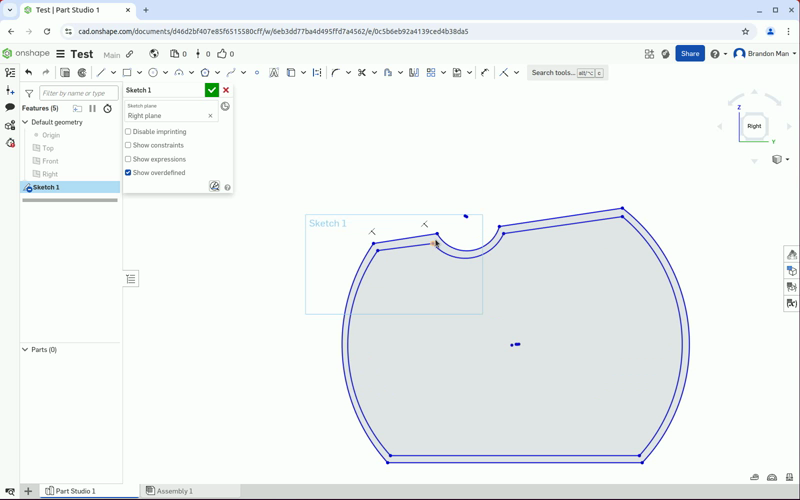
scroll(6)
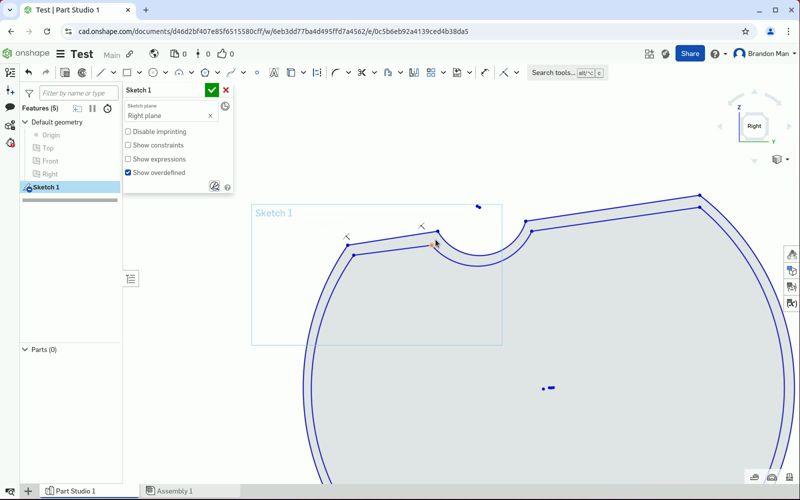
scroll(6)
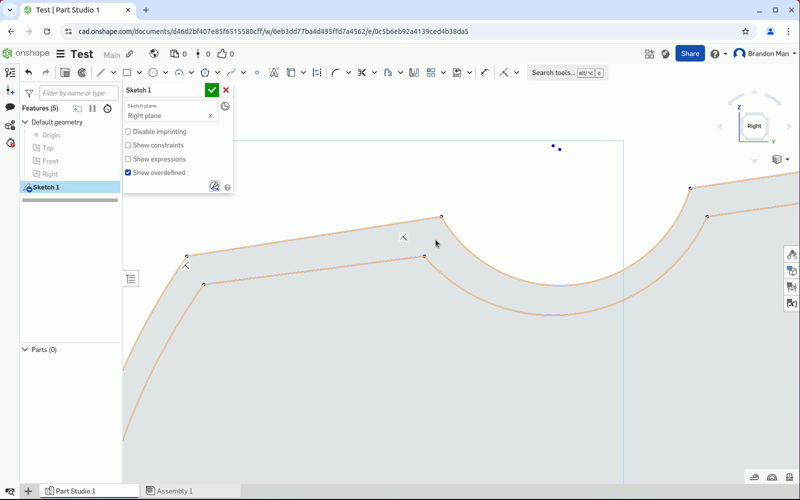
click(435, 239)
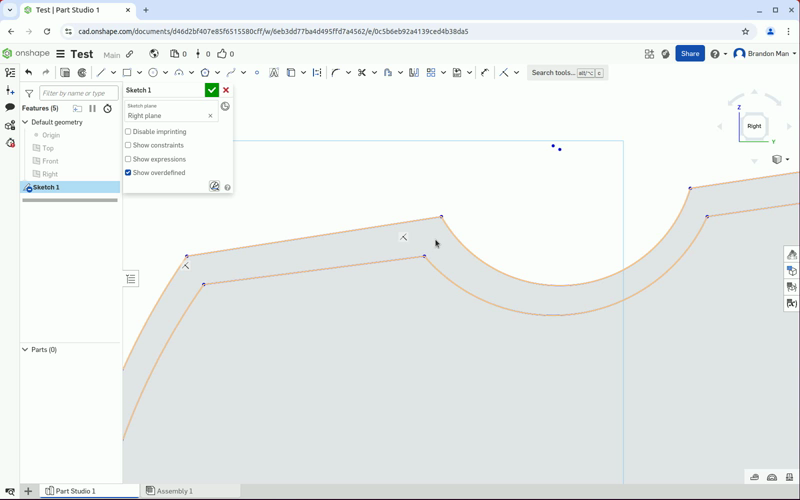
scroll(-6)
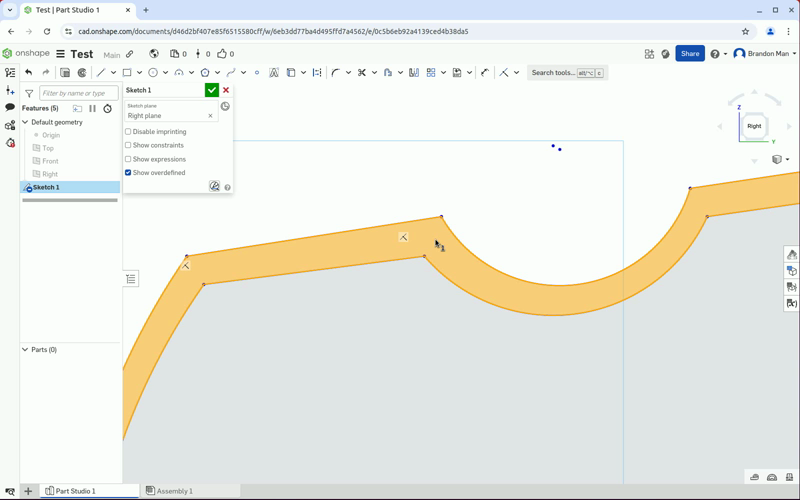
scroll(-6)
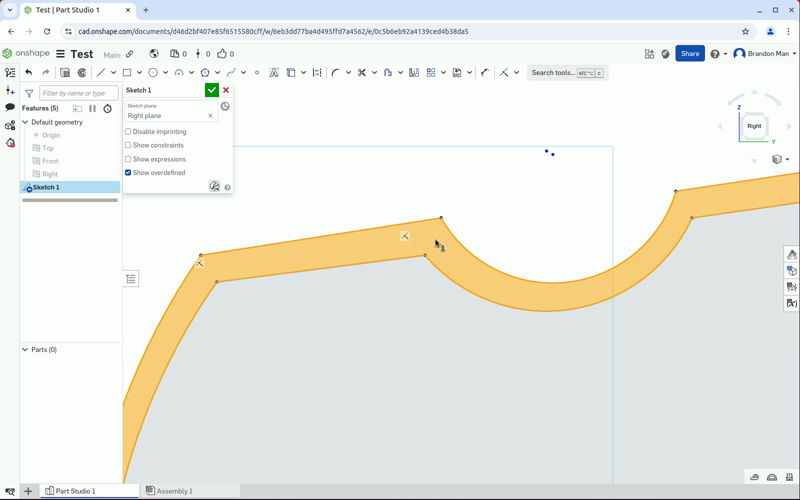
scroll(-6)
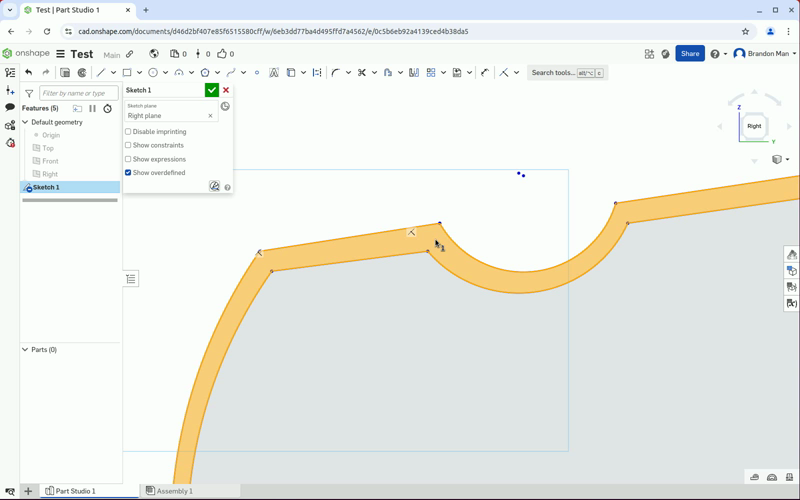
scroll(-6)
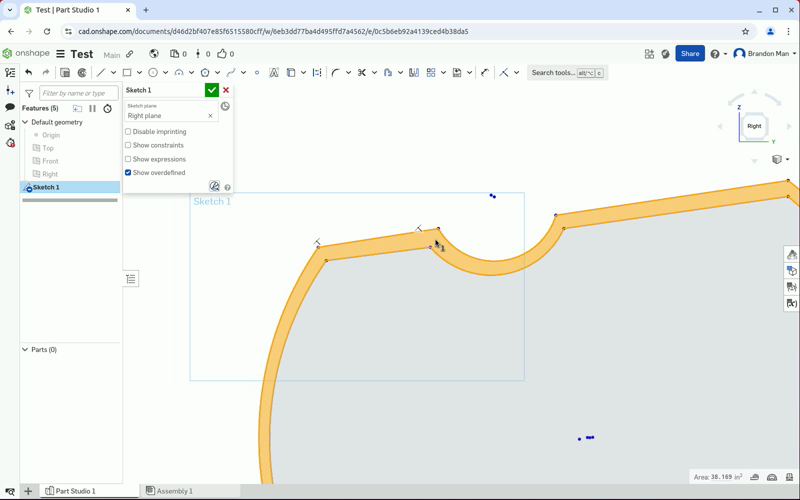
scroll(-6)
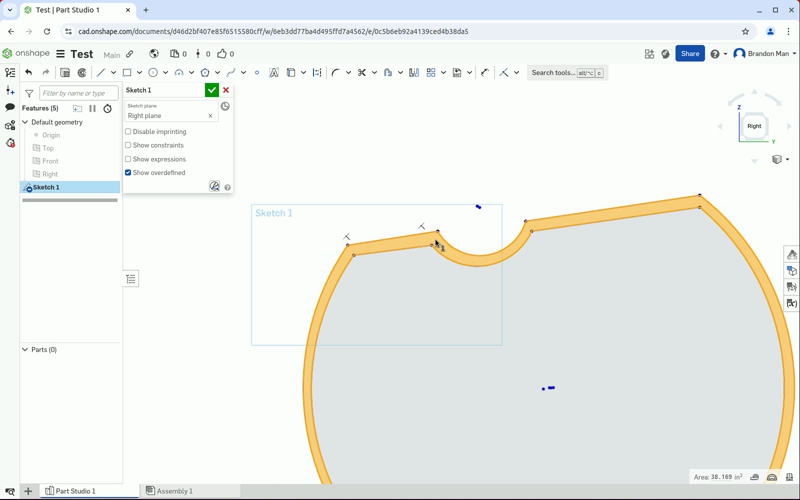
scroll(-6)
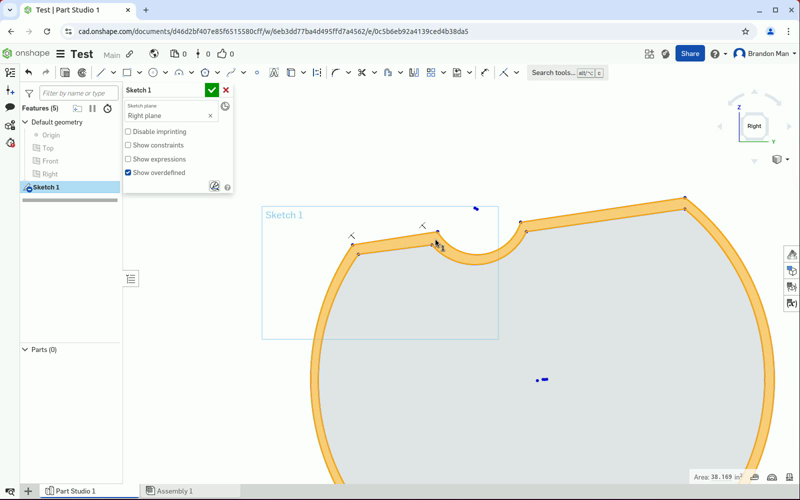
scroll(-6)
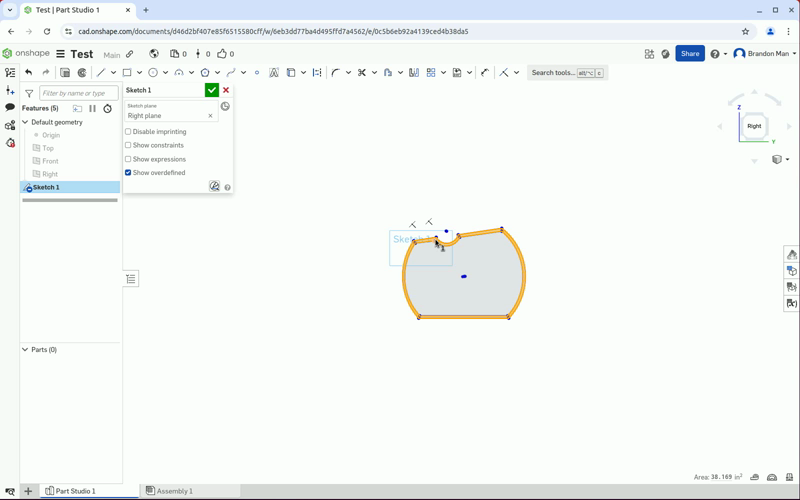
mouse_move(73, 352)
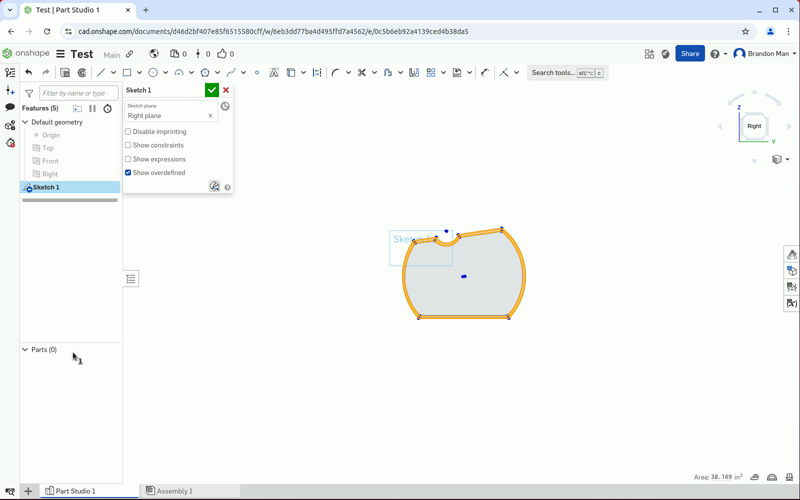
key(shift+y)
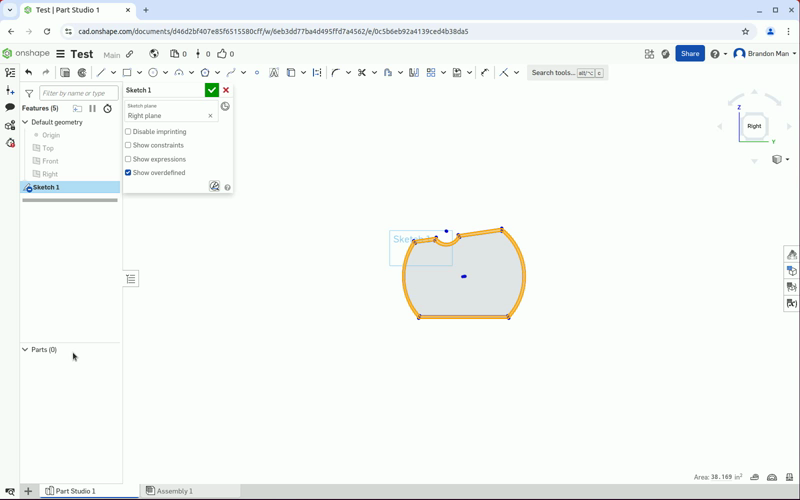
key(shift+e)
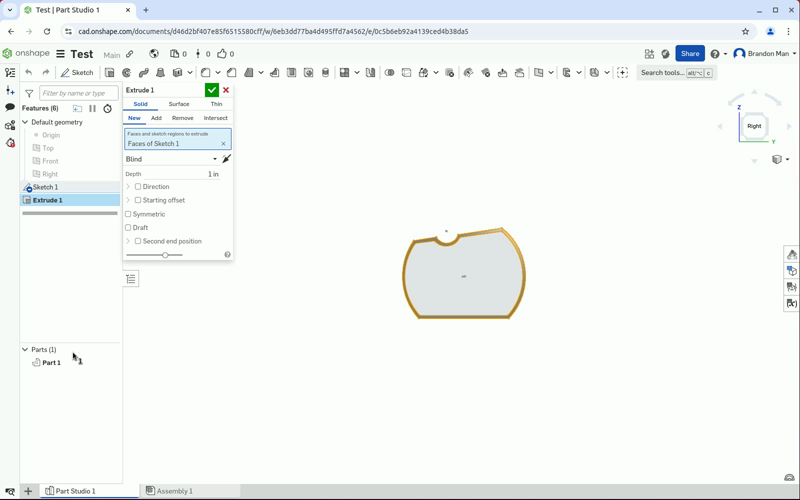
mouse_move(143, 106)
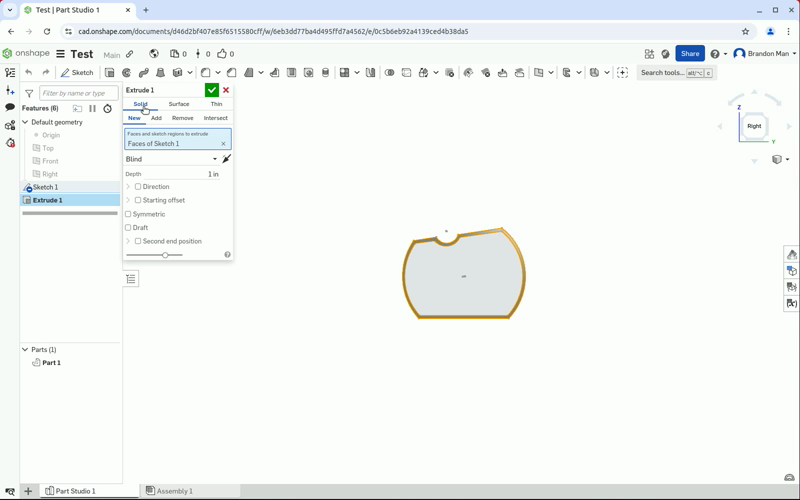
click(143, 106)
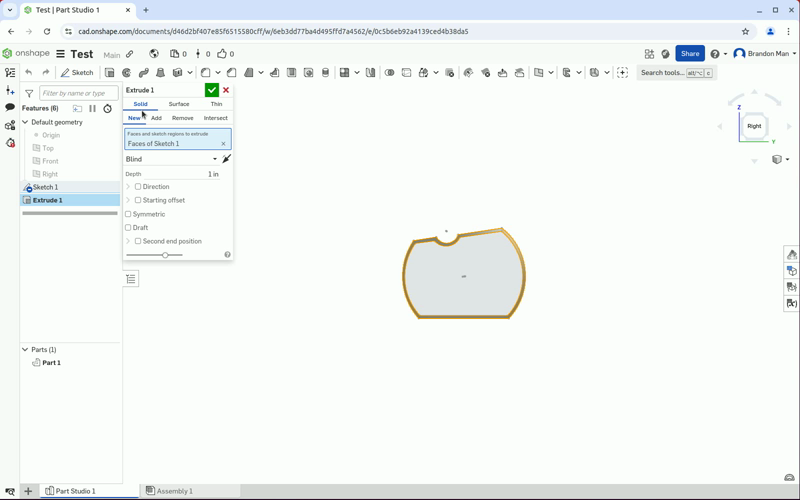
mouse_move(137, 120)
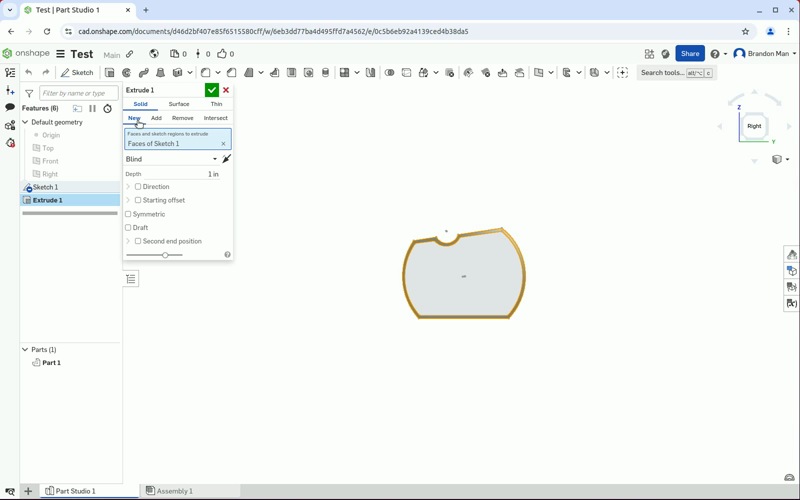
click(137, 120)
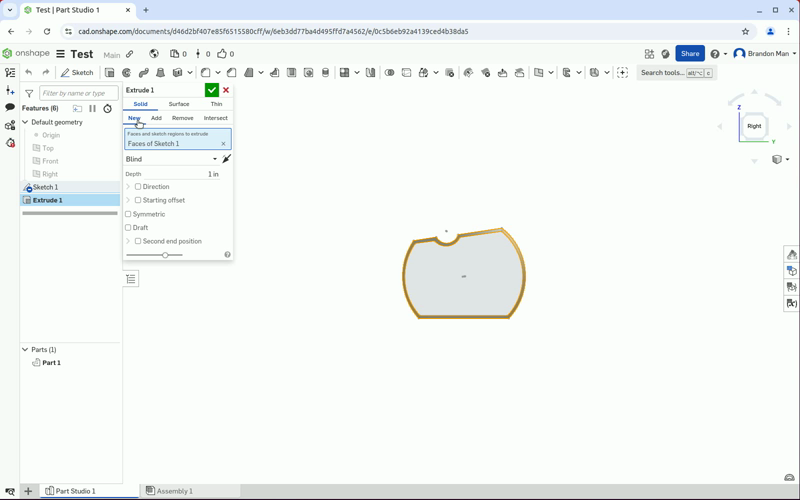
key(tab, 4)
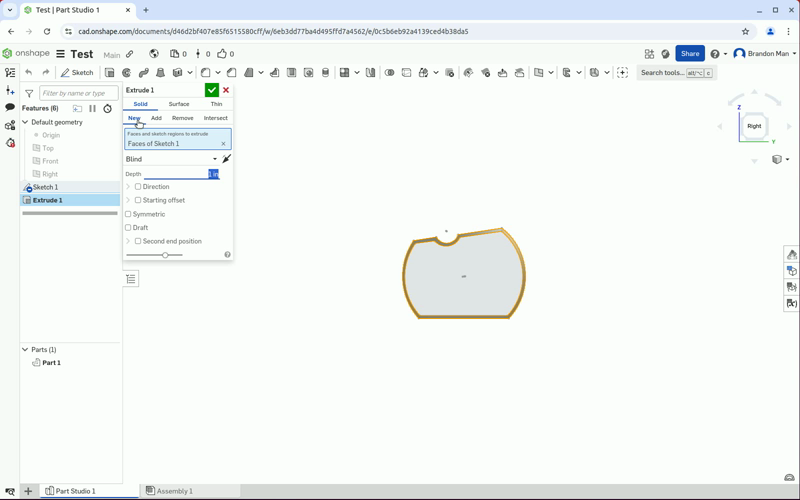
text(-23.108)
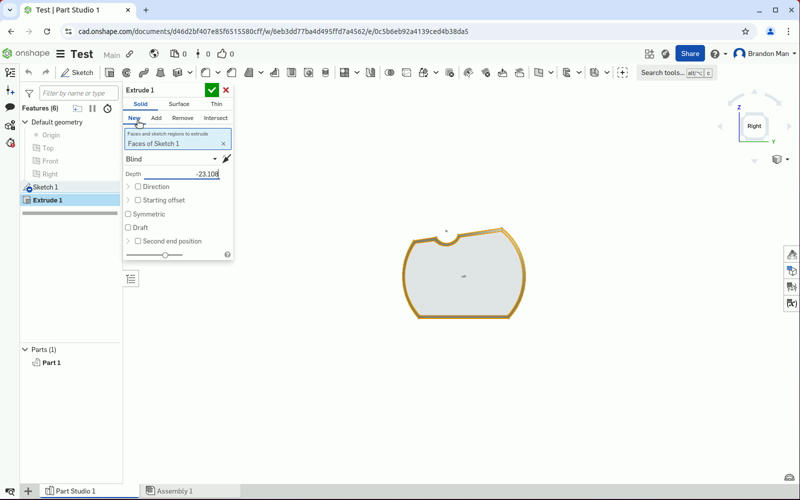
key(enter)
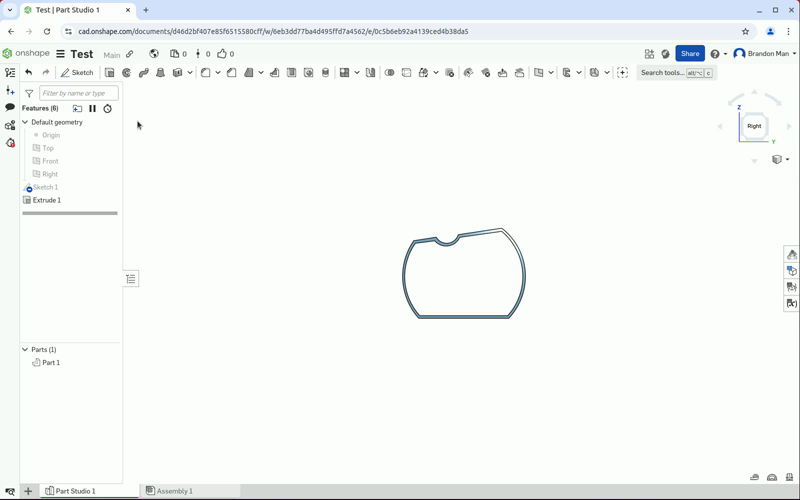
key(shift+h)
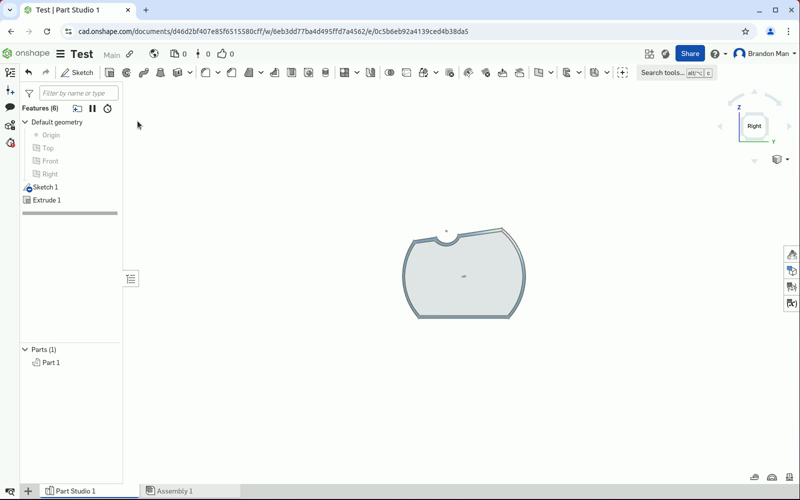
key(shift+h)
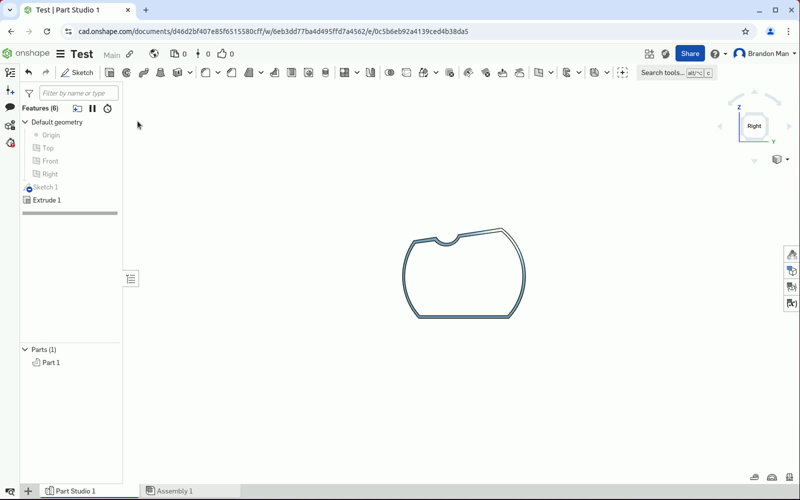
mouse_move(73, 189)
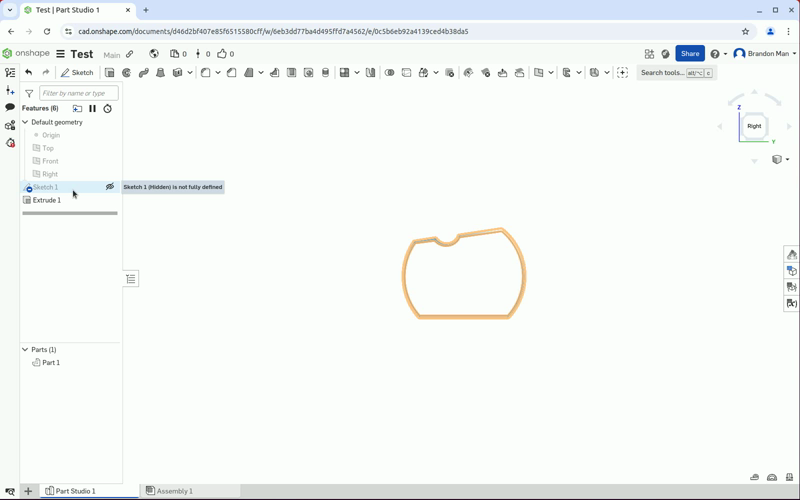
click(73, 189)
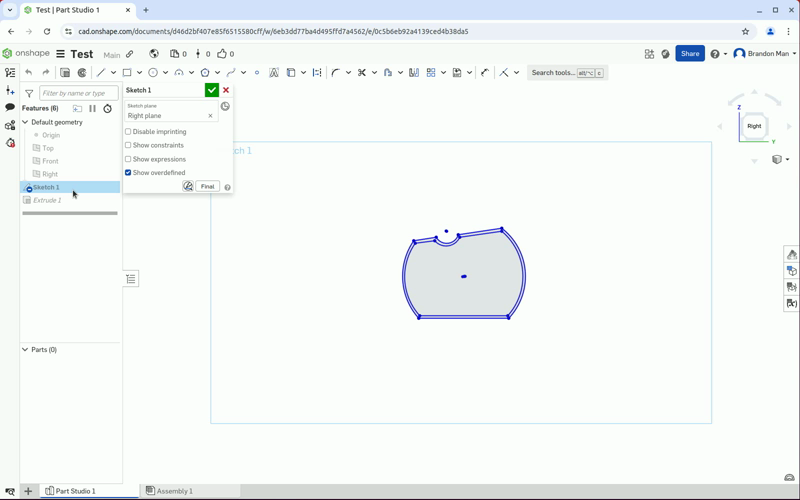
mouse_move(229, 92)
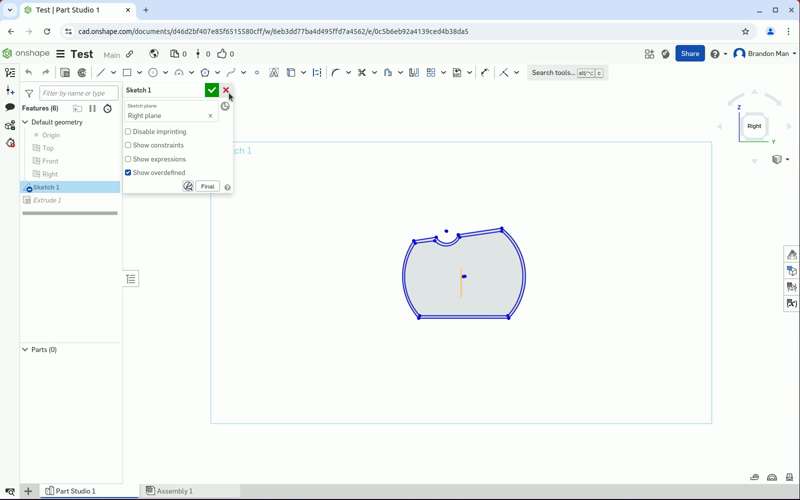
click(229, 92)
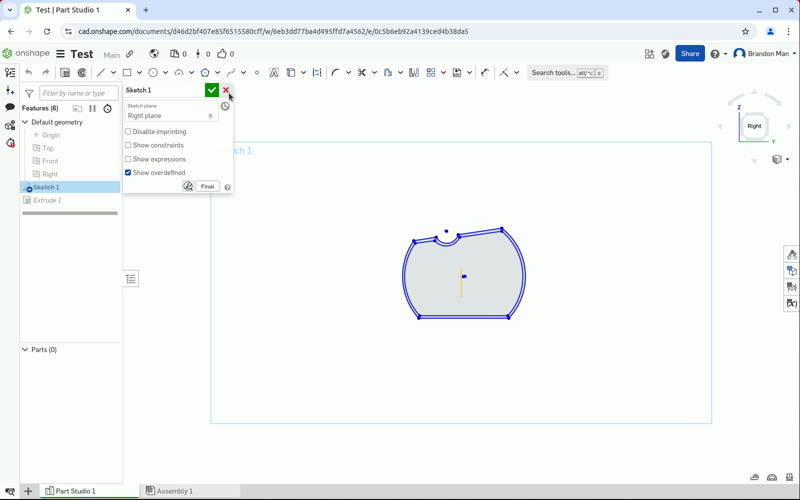
key(shift+s)
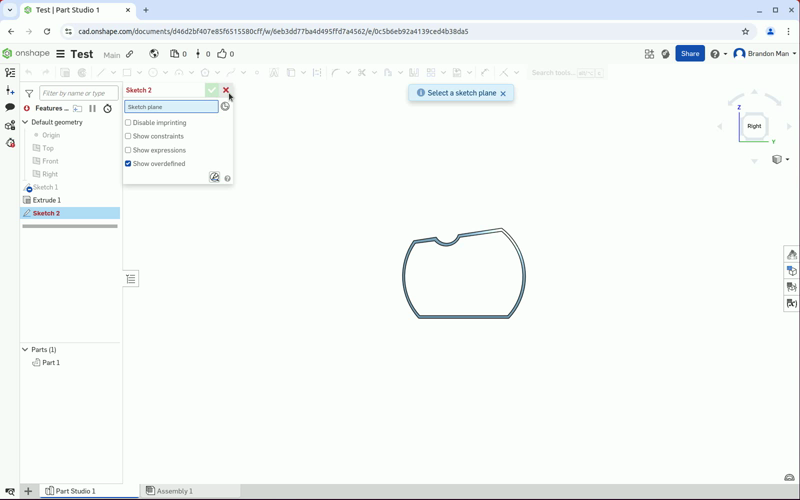
mouse_move(73, 176)
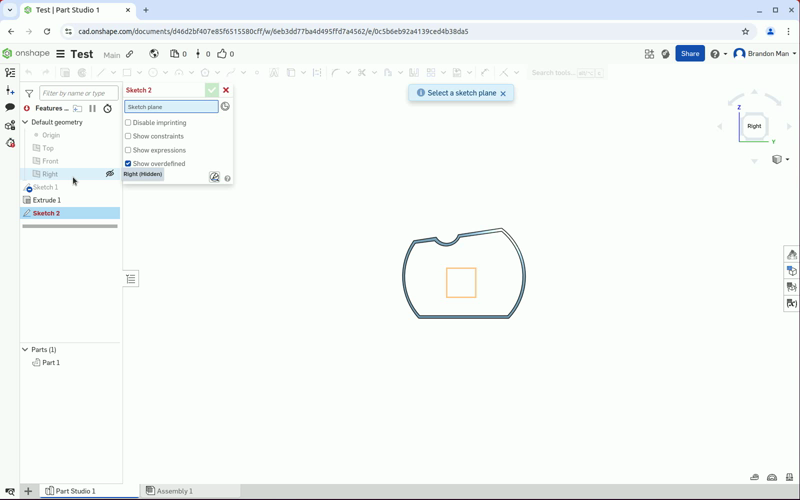
click(73, 176)
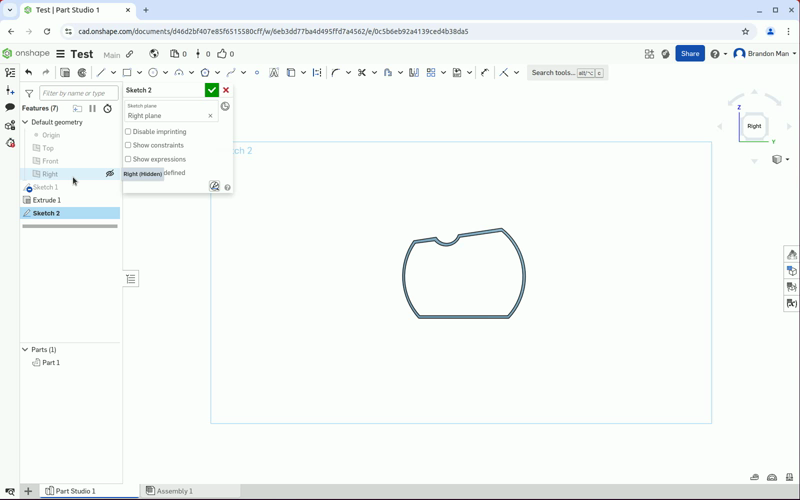
mouse_move(73, 352)
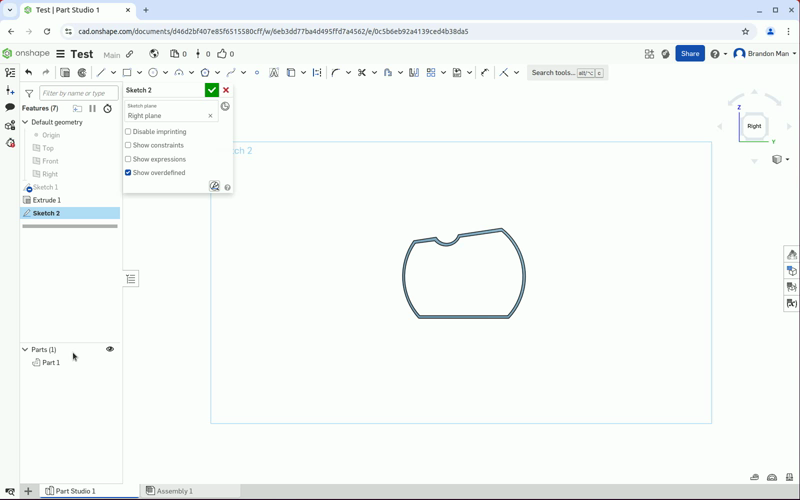
key(y)
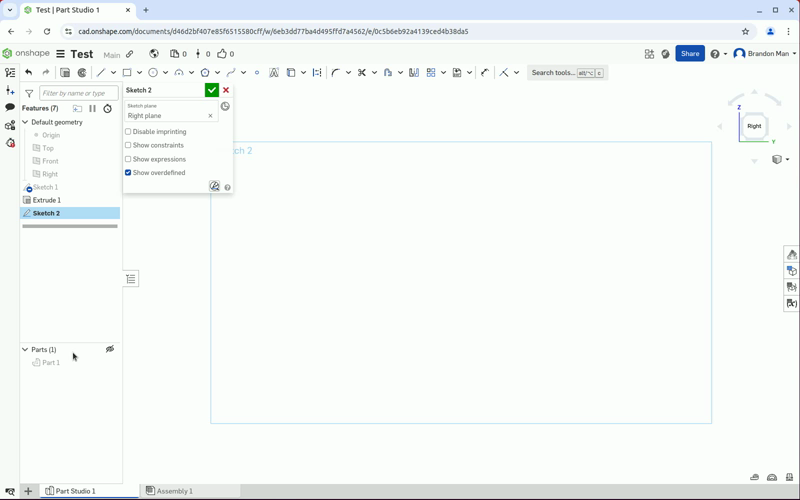
key(a)
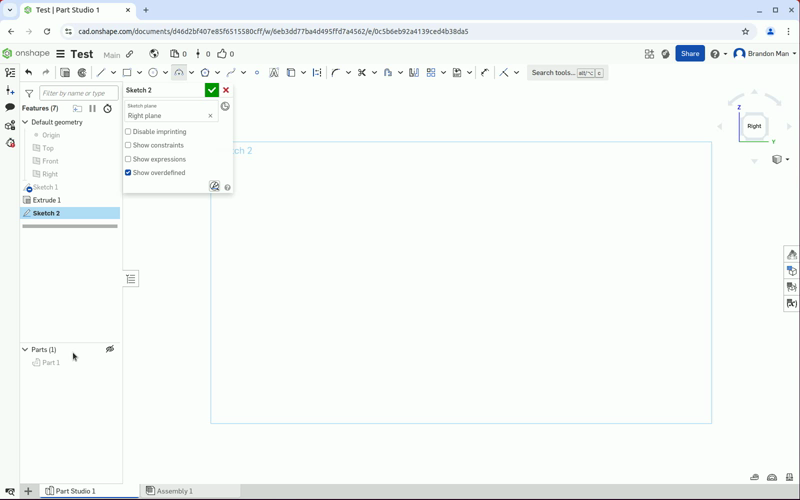
key_down(shift)
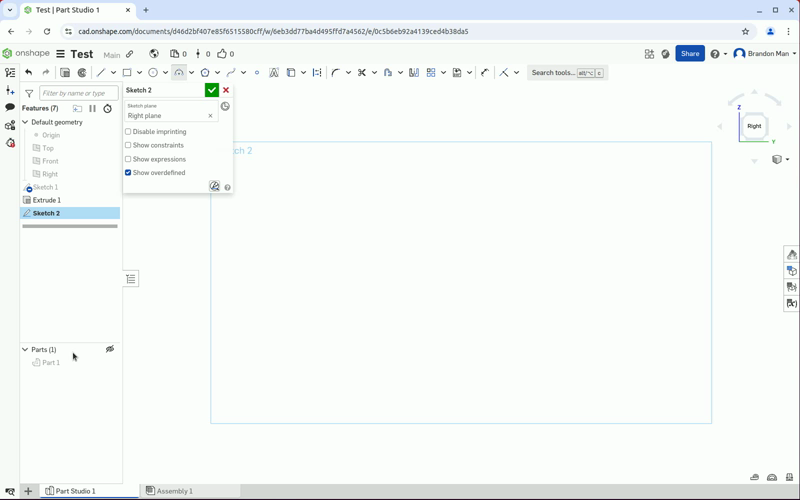
mouse_move(414, 243)
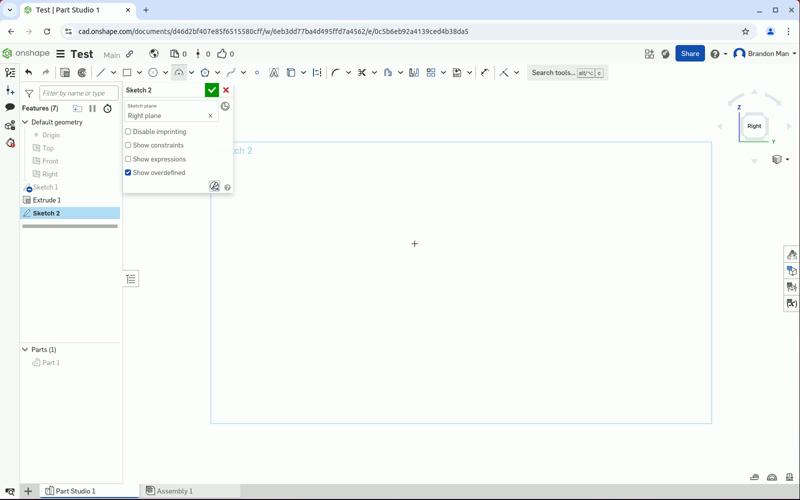
click(414, 243)
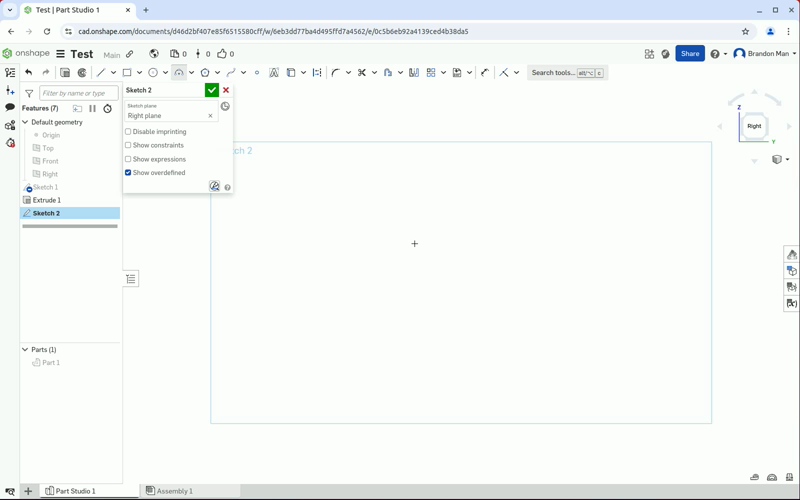
key_up(shift)
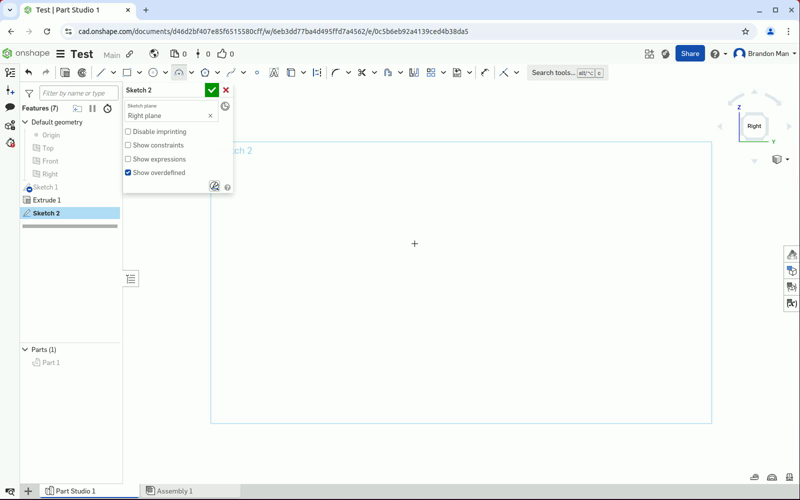
key_down(shift)
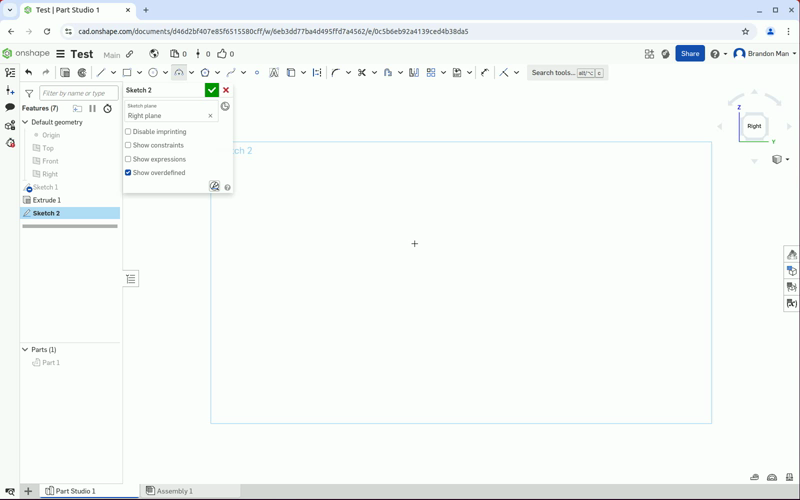
mouse_move(419, 315)
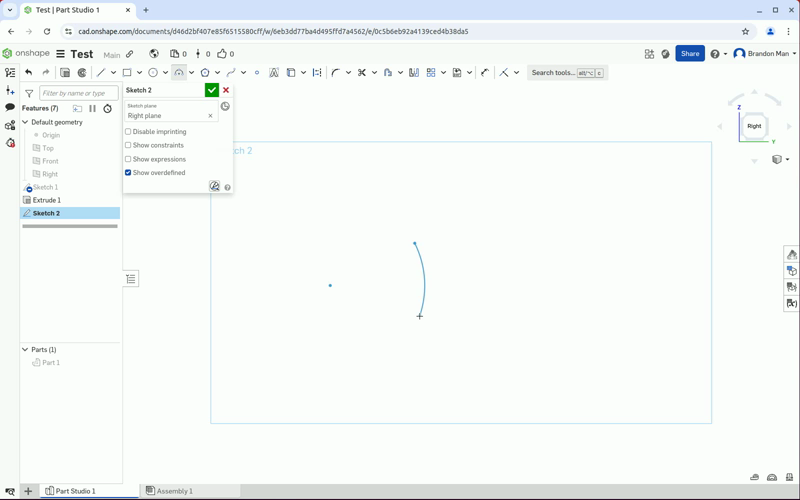
click(419, 315)
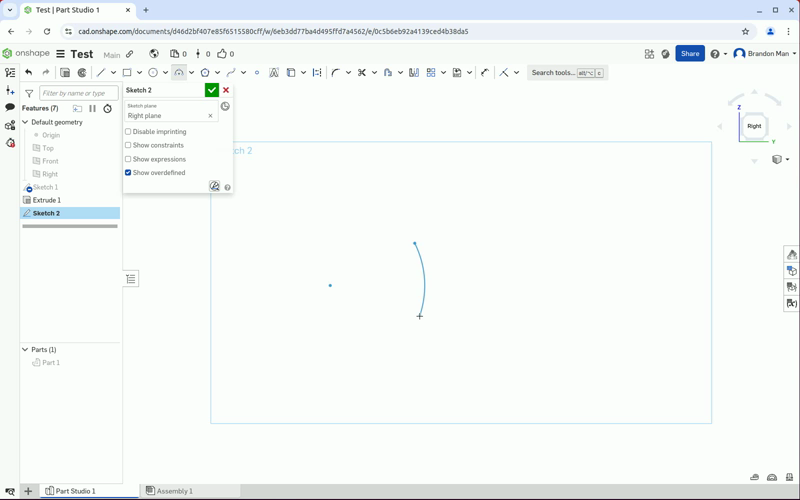
mouse_move(404, 280)
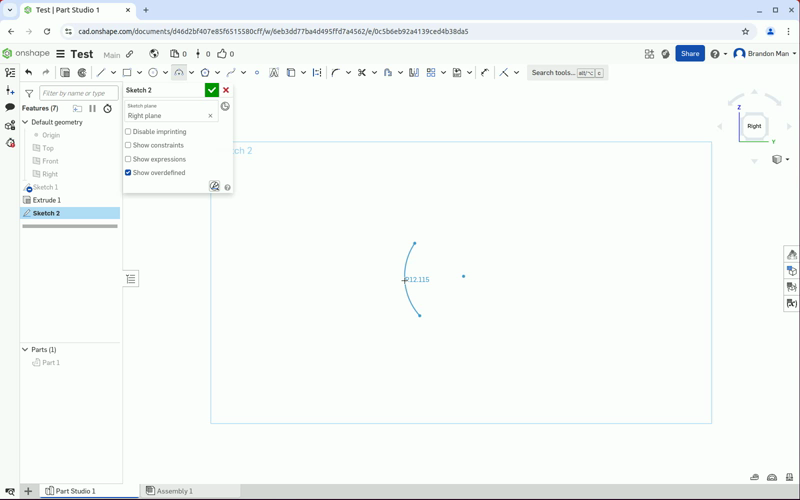
click(404, 280)
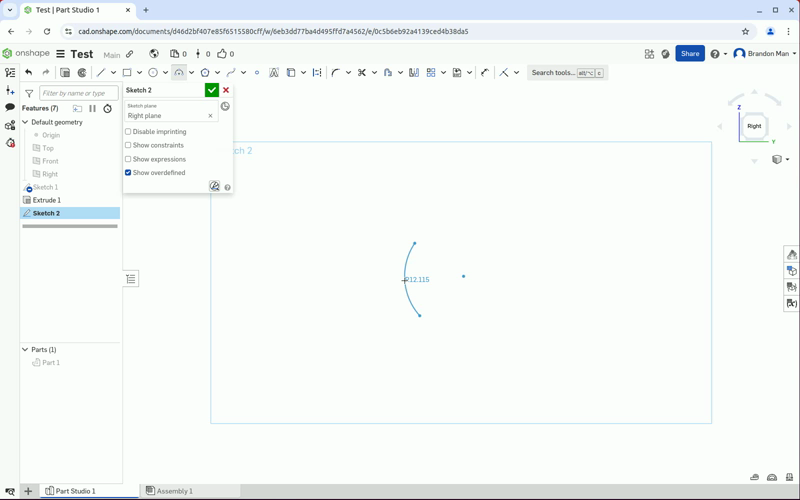
key_up(shift)
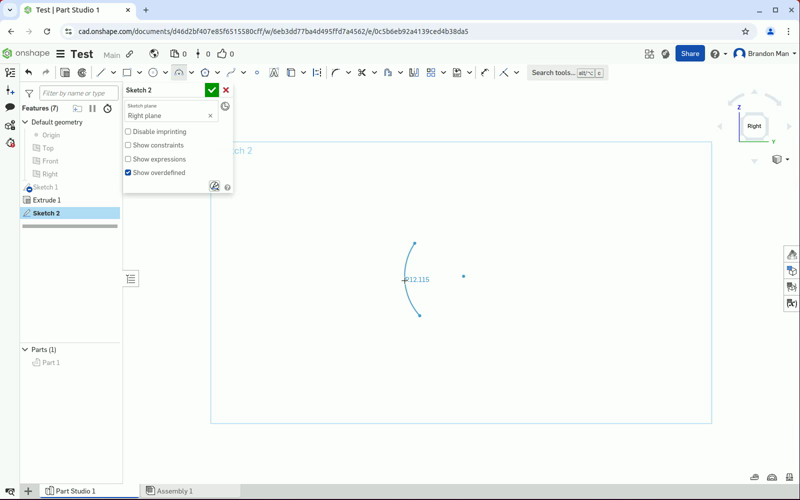
key(esc)
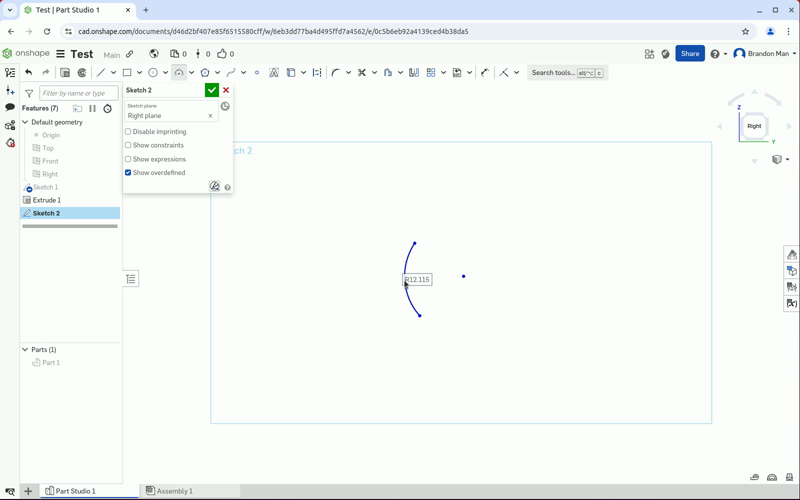
key(l)
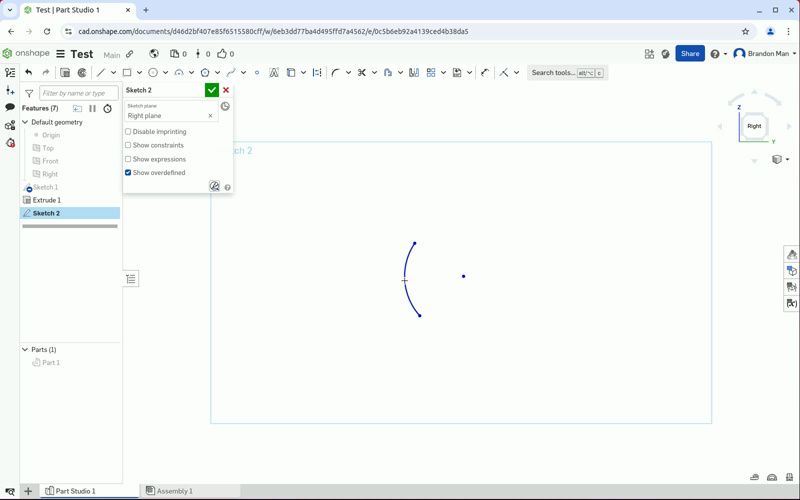
mouse_move(419, 315)
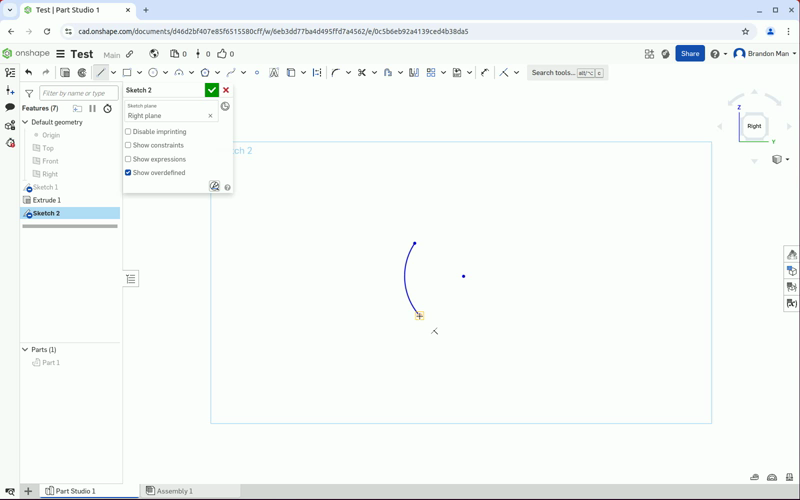
click(419, 315)
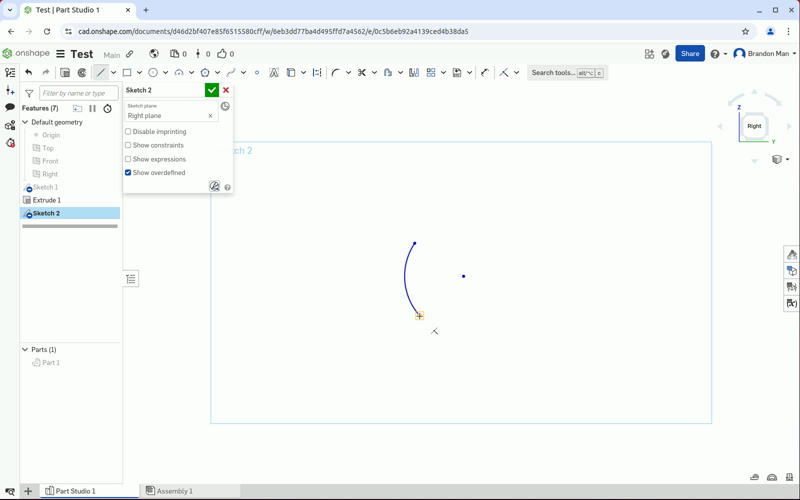
key_down(shift)
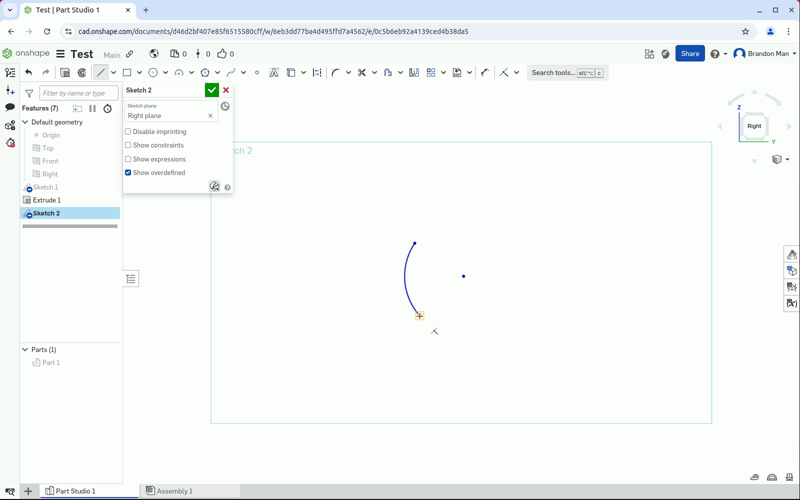
mouse_move(508, 315)
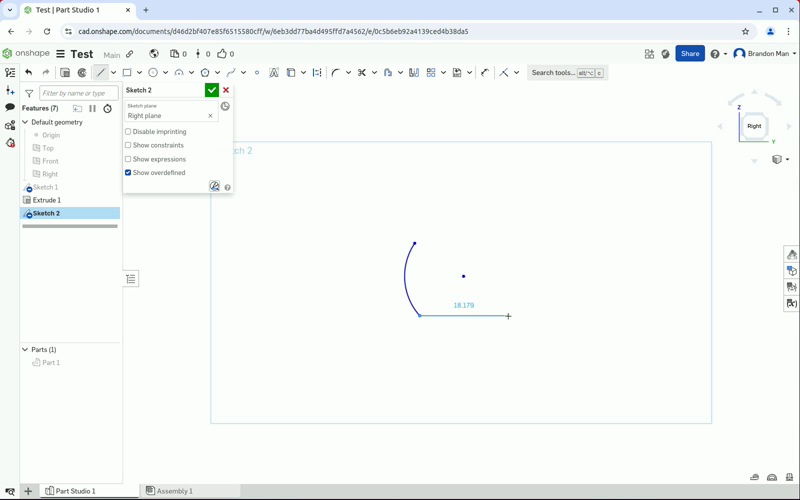
click(508, 315)
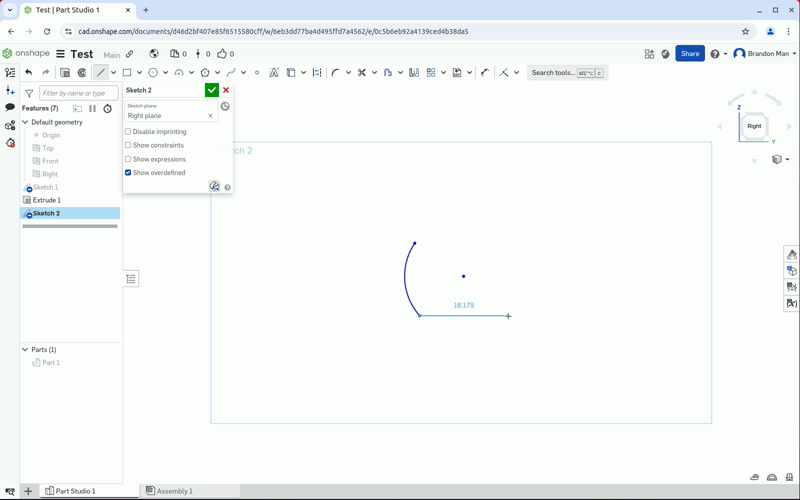
key_up(shift)
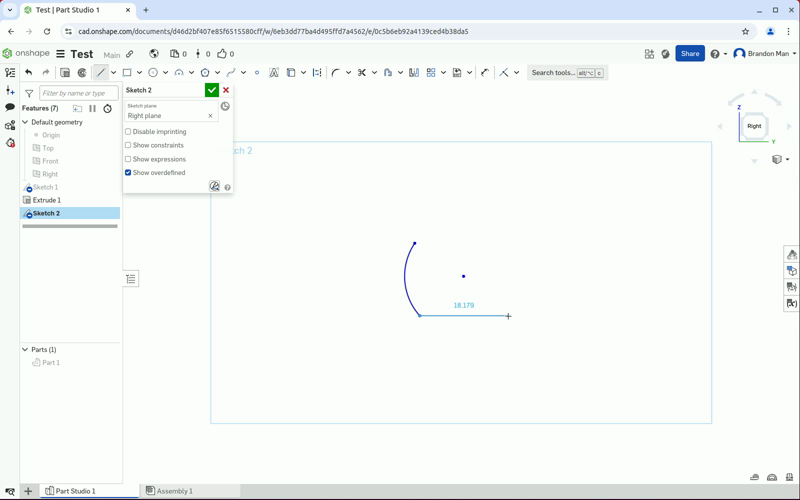
key(esc)
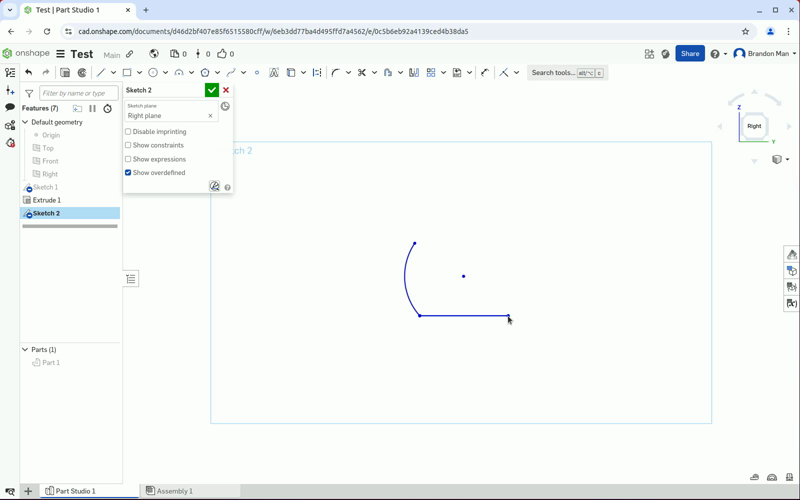
key(a)
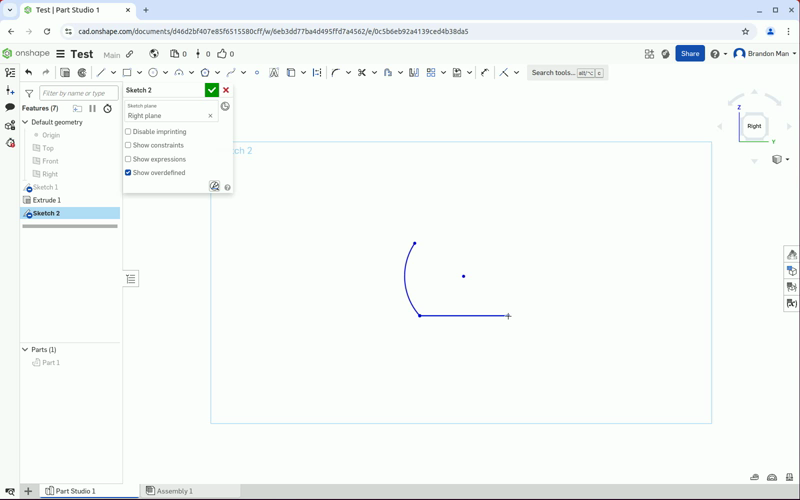
mouse_move(508, 315)
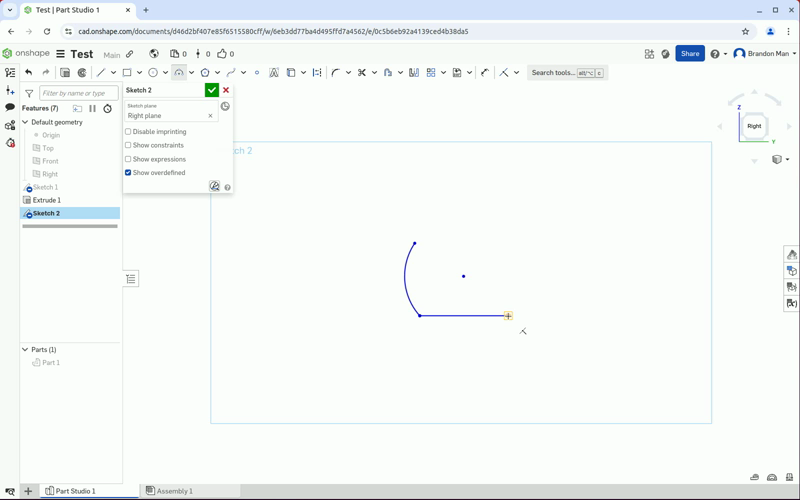
click(508, 315)
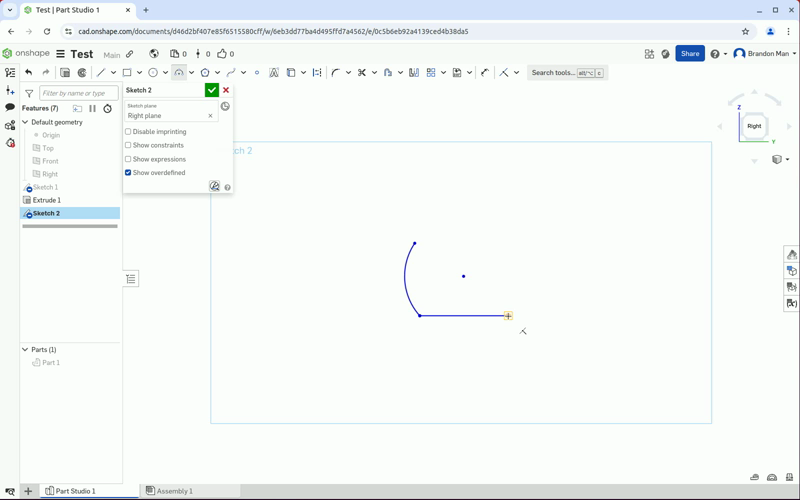
key_down(shift)
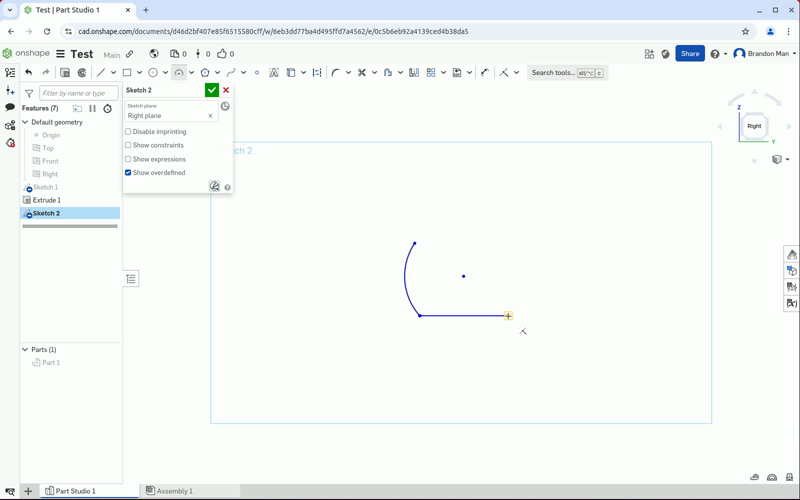
mouse_move(501, 230)
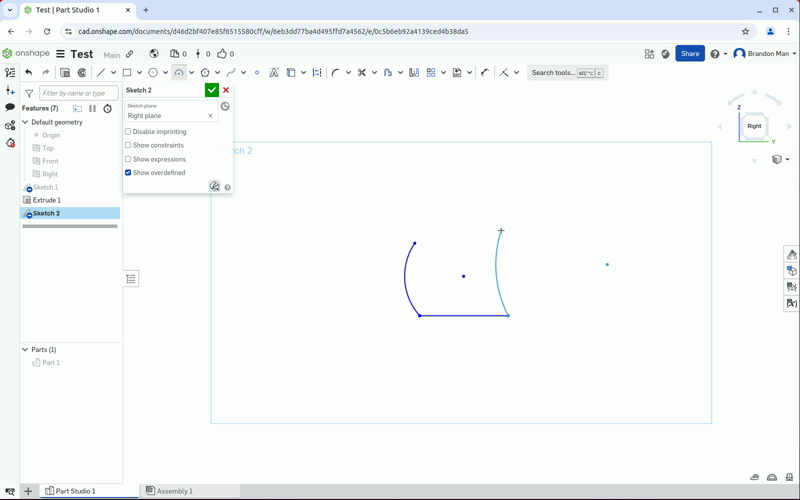
click(501, 230)
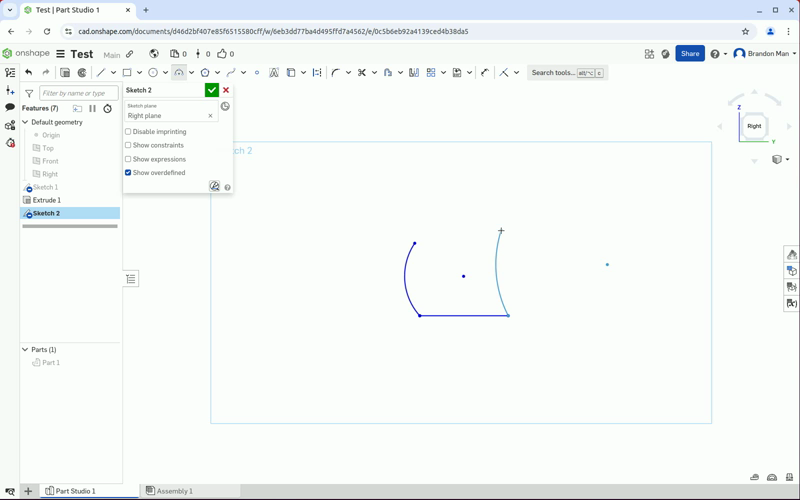
mouse_move(522, 271)
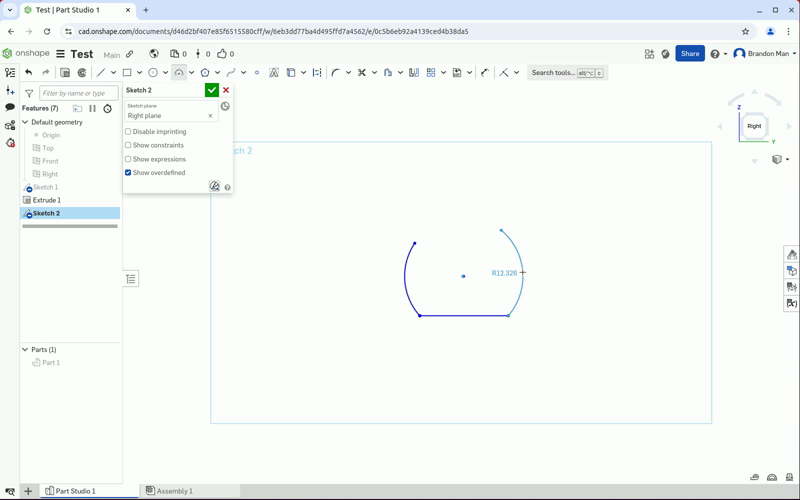
click(522, 271)
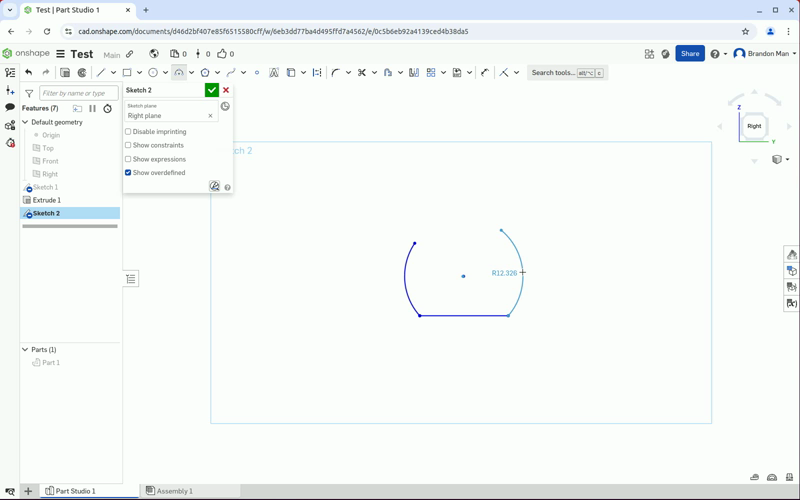
key_up(shift)
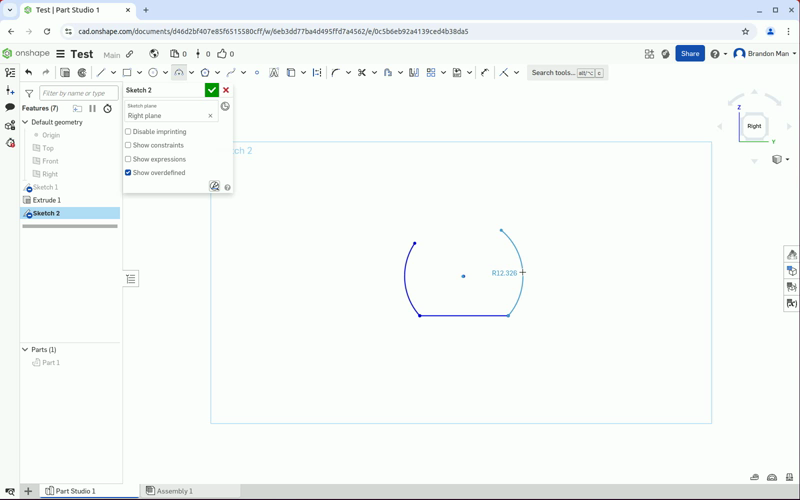
key(esc)
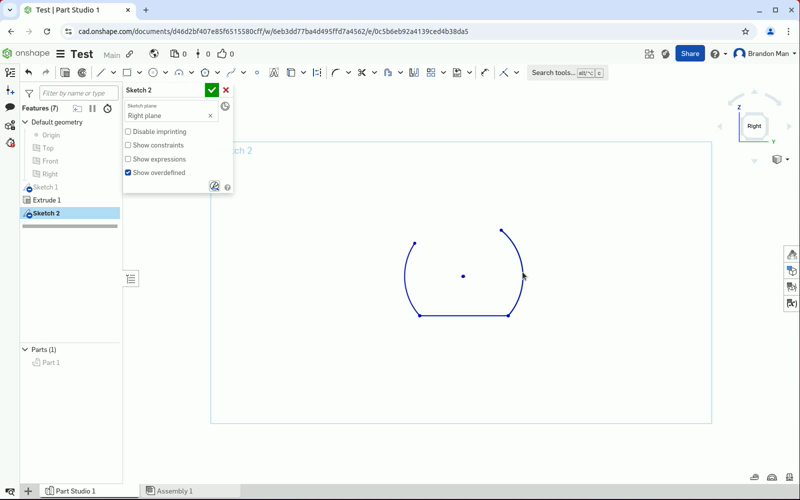
key(l)
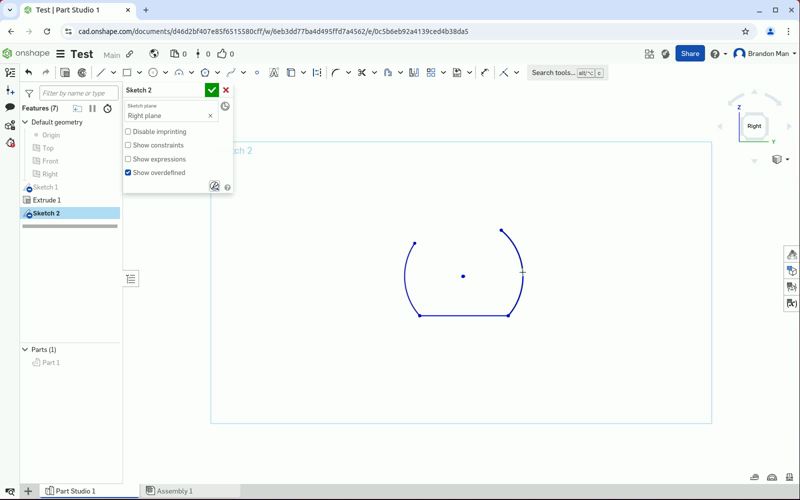
mouse_move(501, 230)
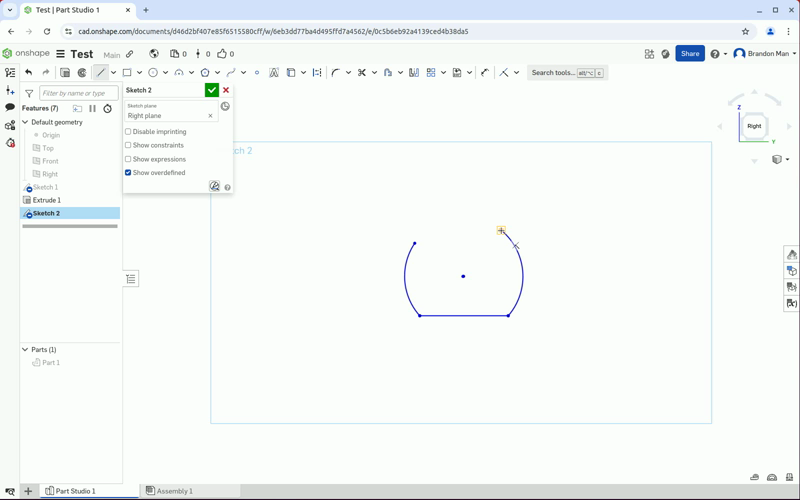
click(501, 230)
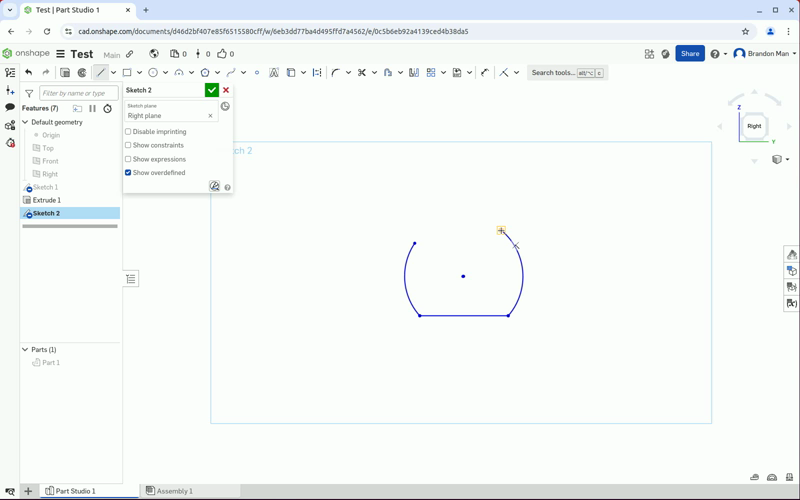
key_down(shift)
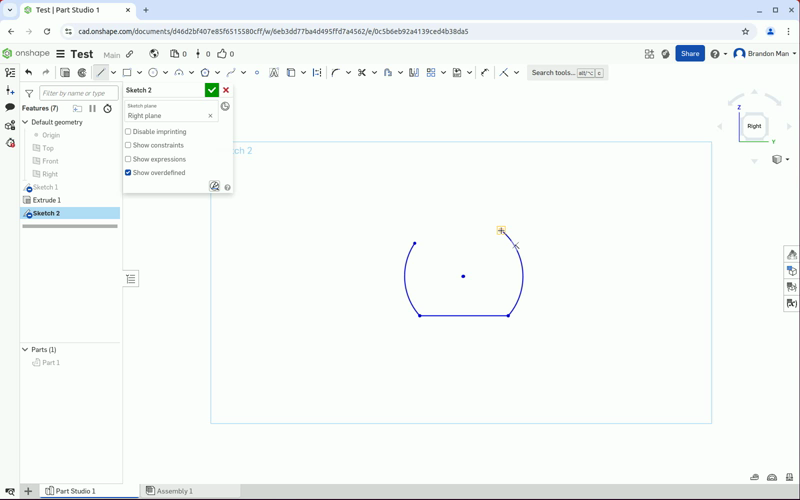
mouse_move(531, 230)
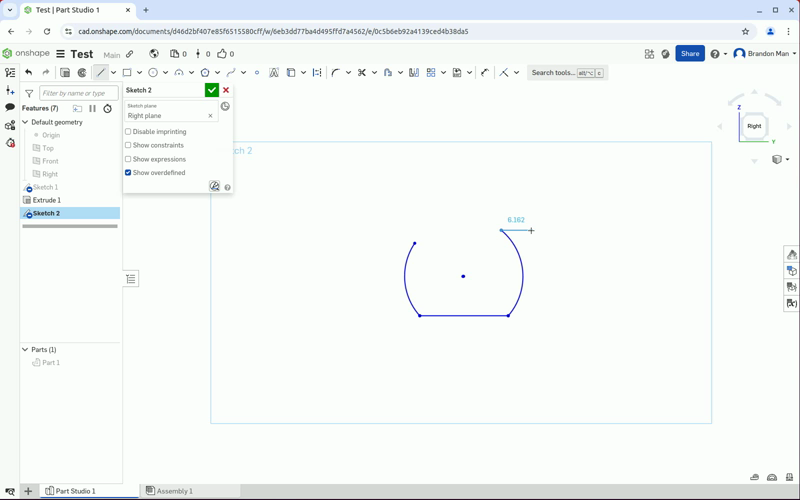
mouse_move(459, 236)
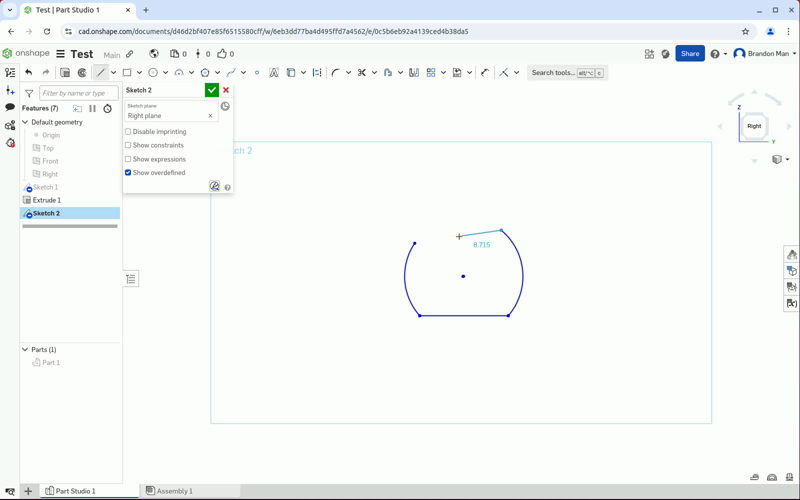
click(459, 236)
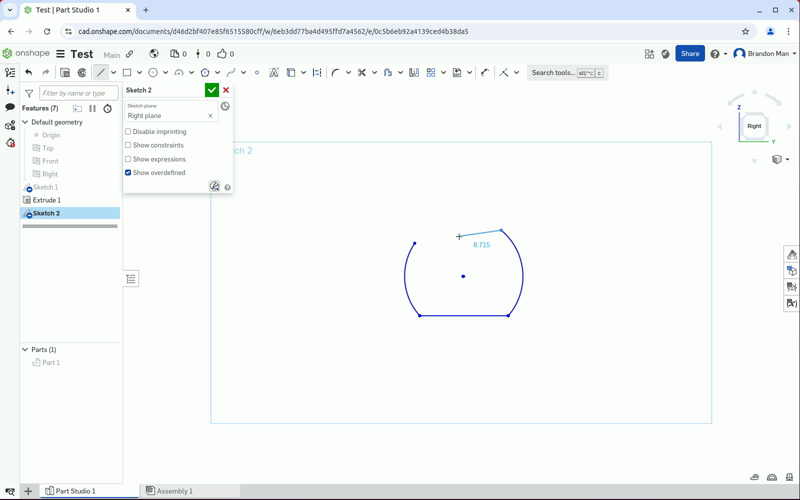
key_up(shift)
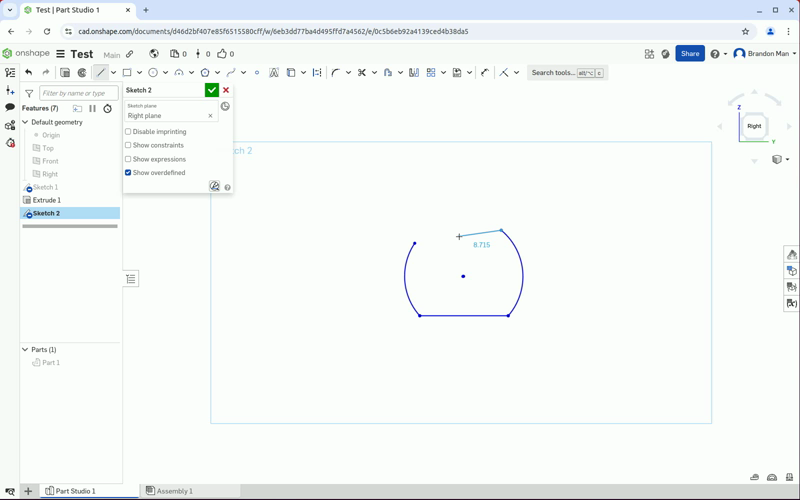
key(esc)
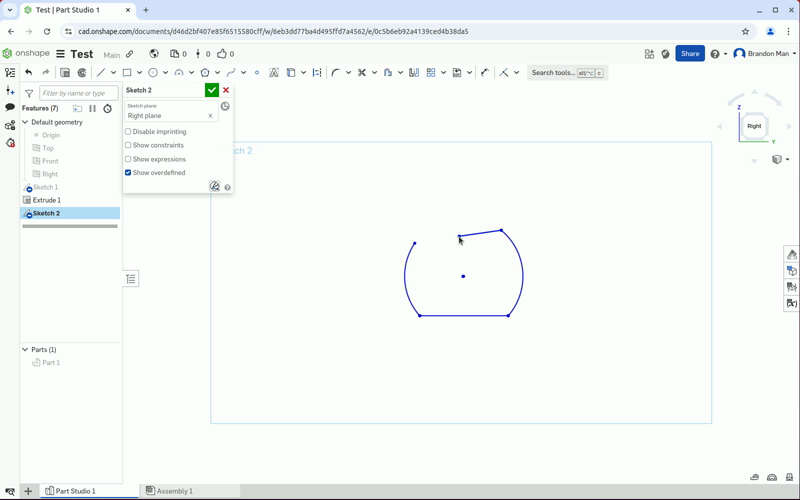
key(a)
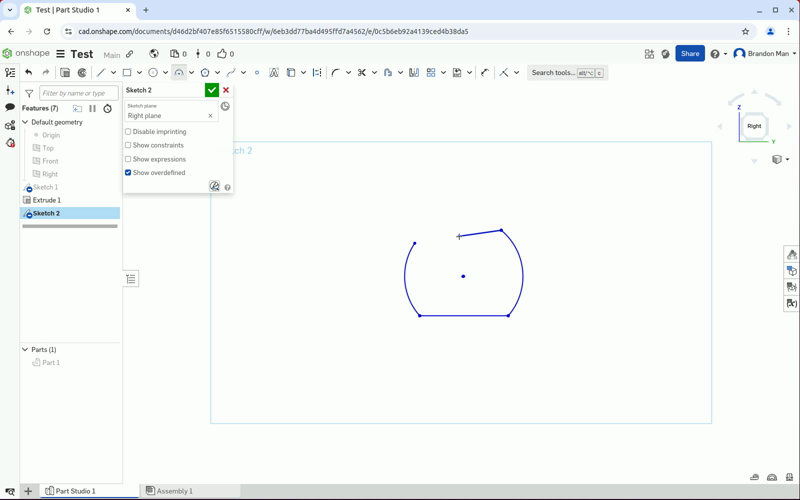
mouse_move(459, 236)
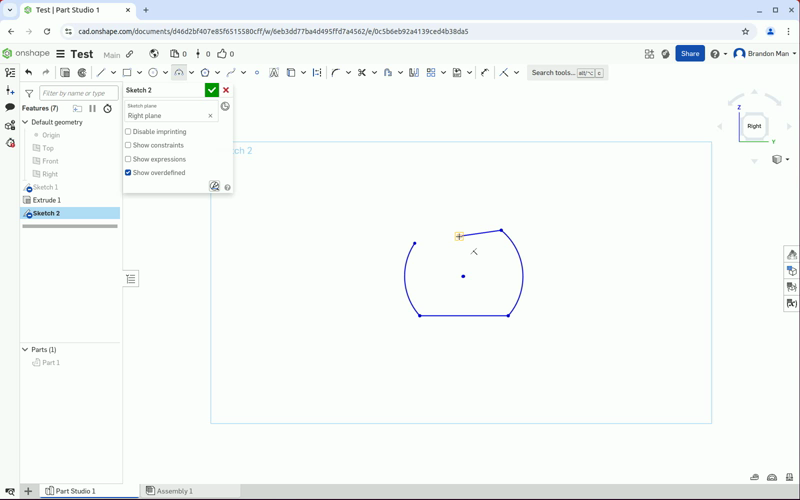
click(459, 236)
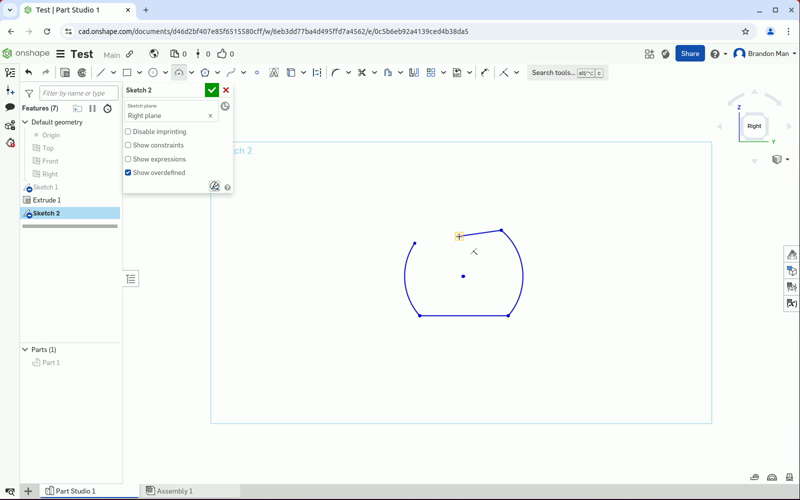
key_down(shift)
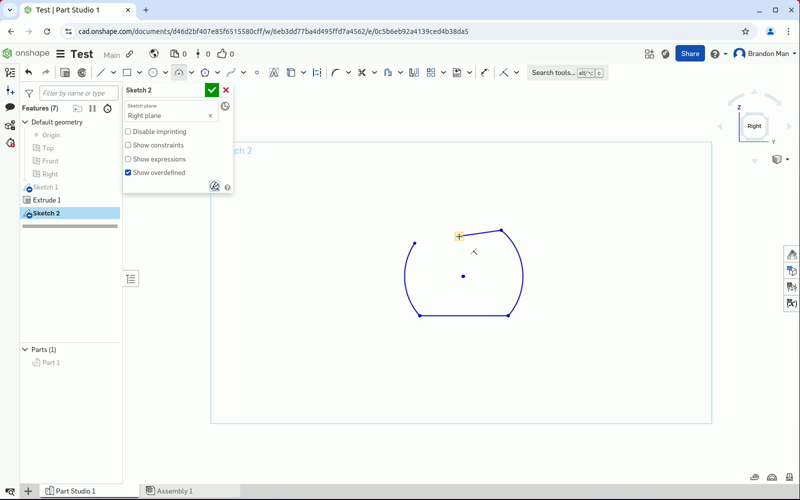
mouse_move(434, 240)
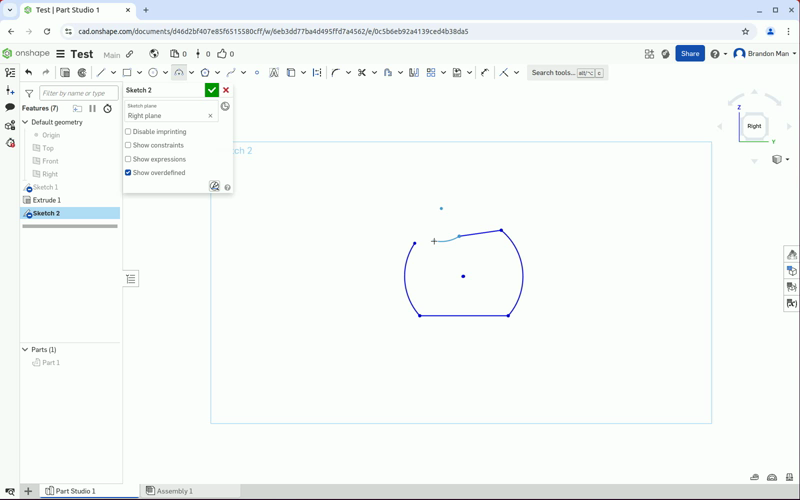
click(434, 240)
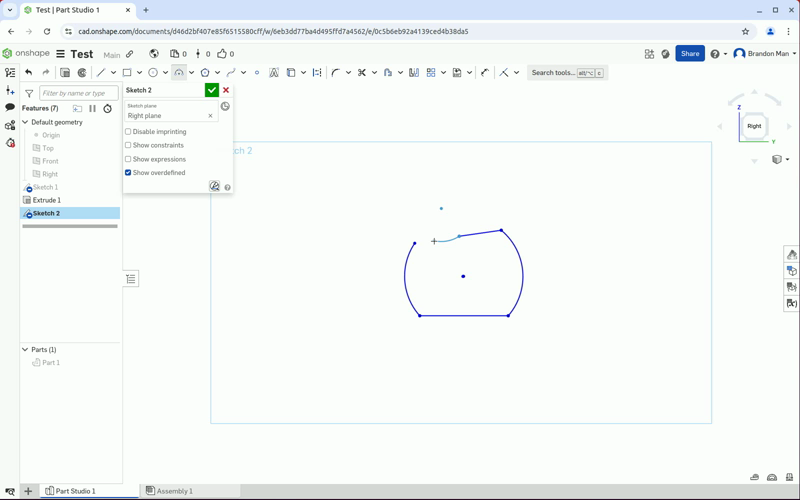
mouse_move(448, 245)
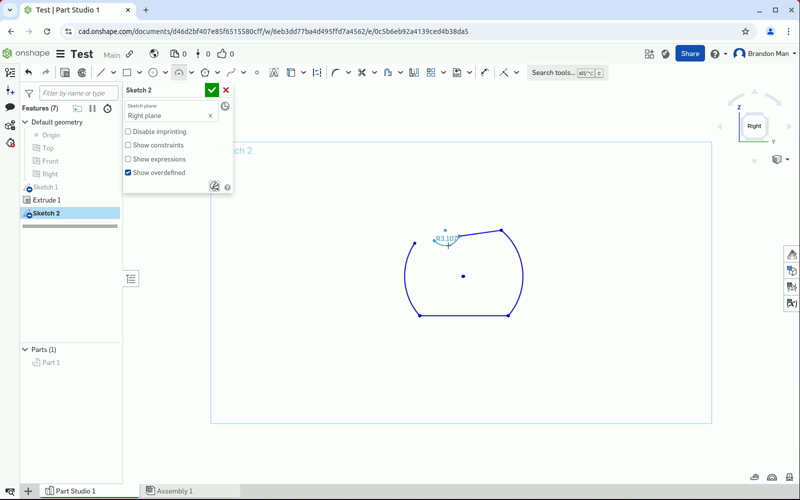
click(448, 245)
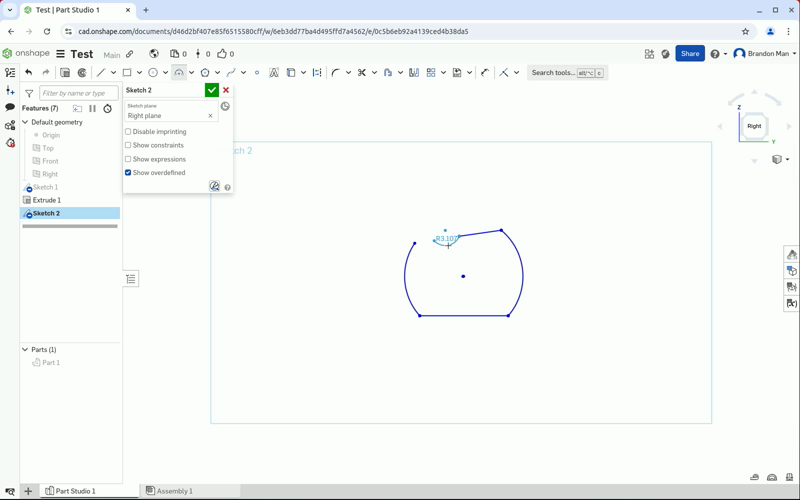
key_up(shift)
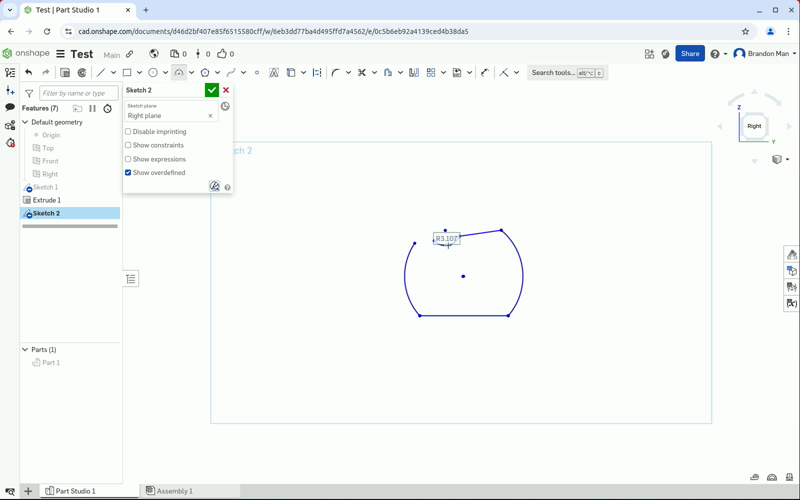
key(esc)
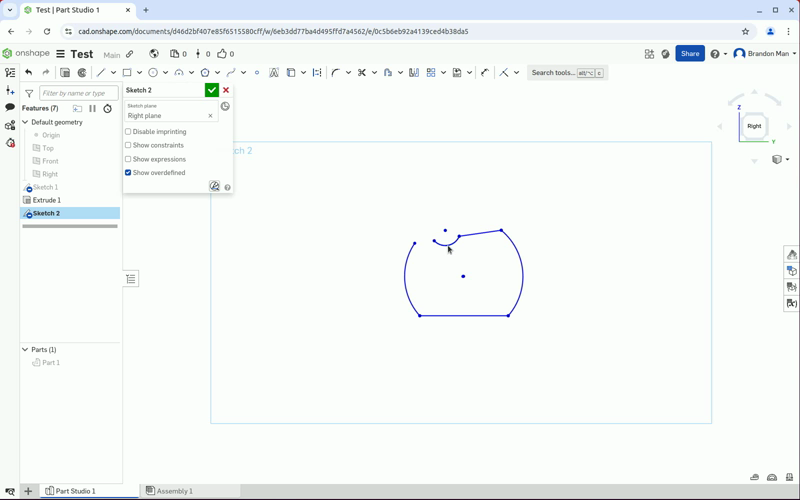
key(l)
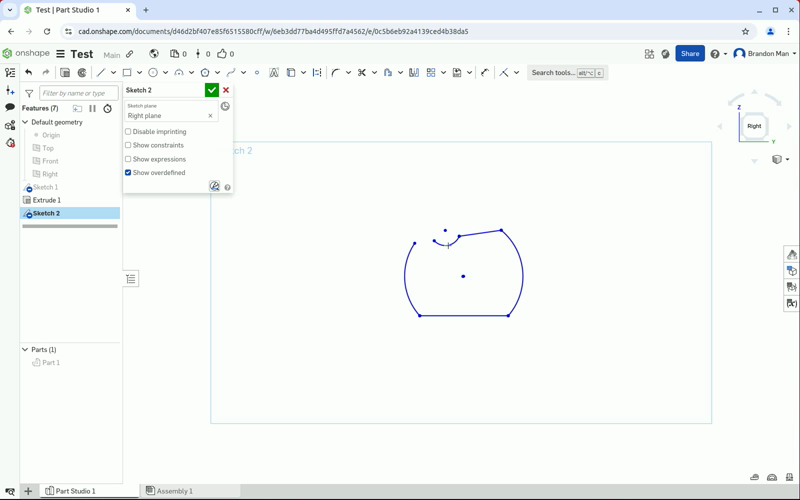
mouse_move(434, 240)
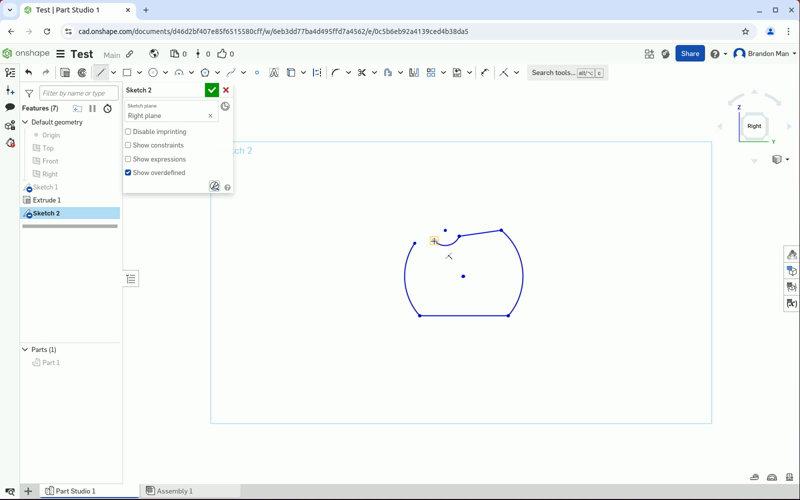
click(434, 240)
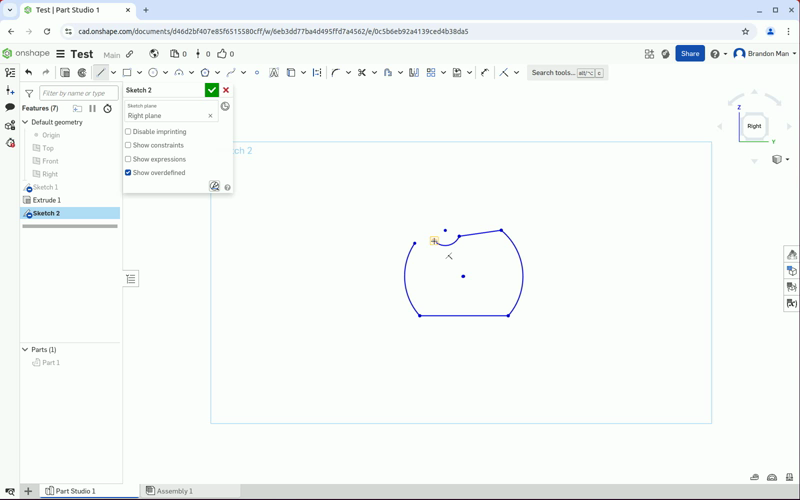
mouse_move(464, 240)
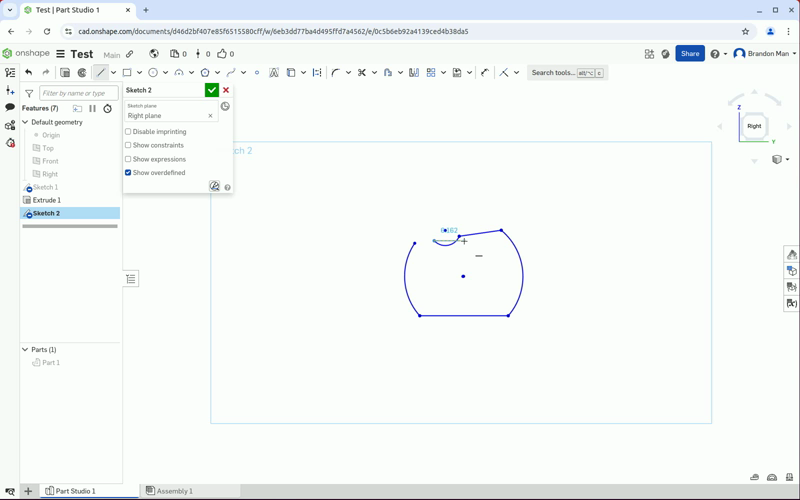
key_down(shift)
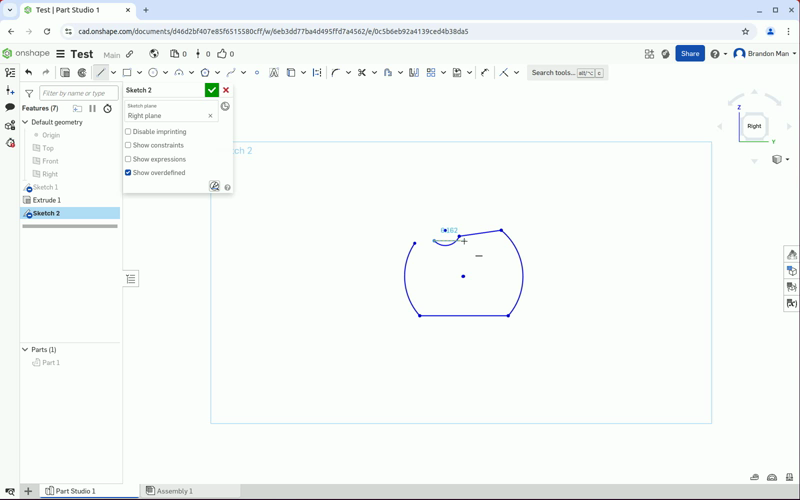
mouse_move(414, 243)
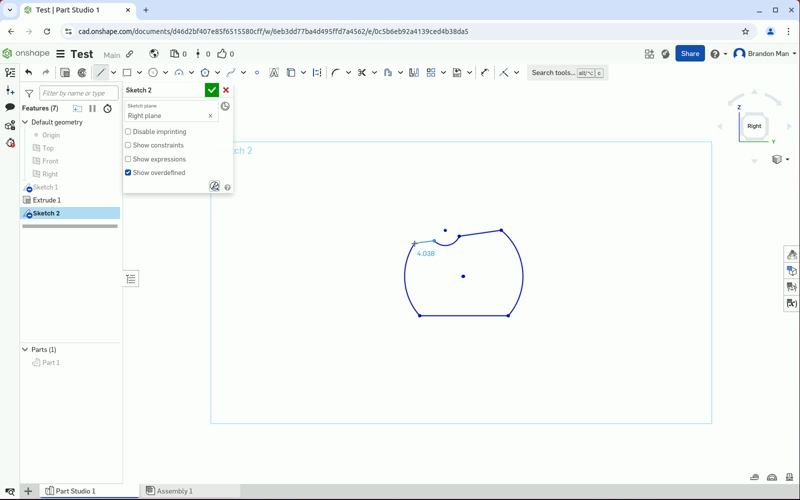
key_up(shift)
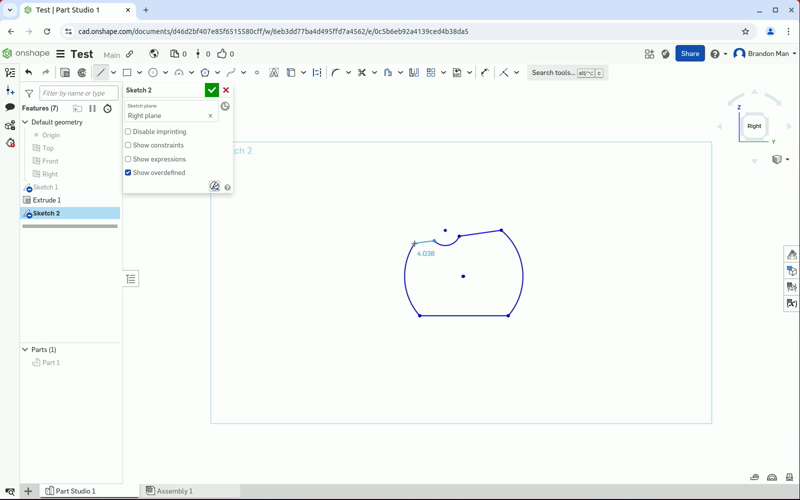
click(414, 243)
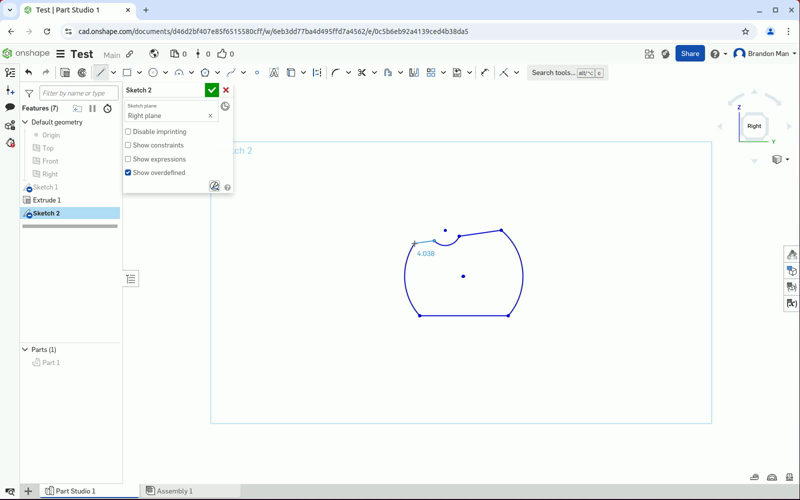
key(esc)
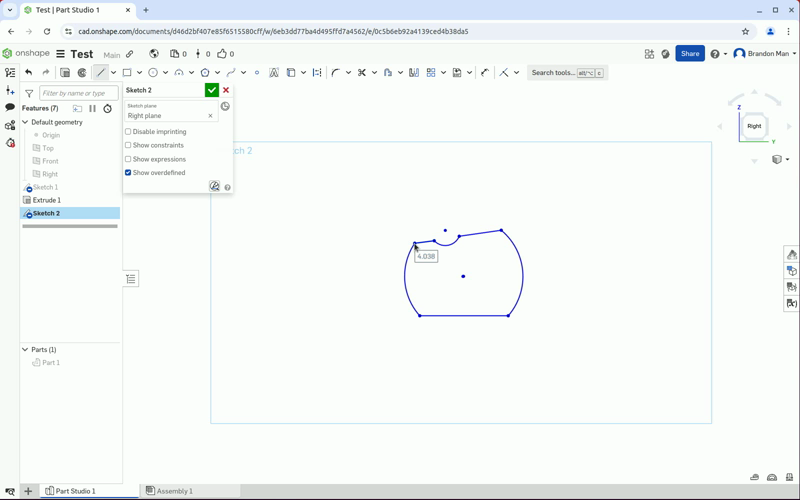
mouse_move(469, 247)
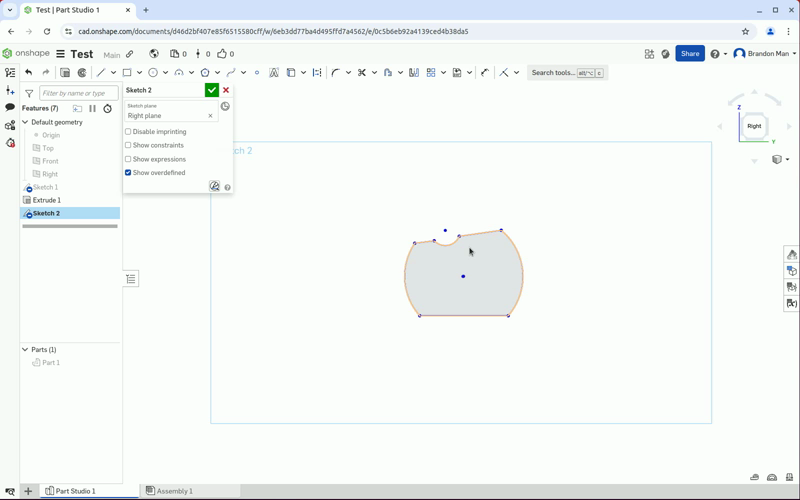
click(469, 247)
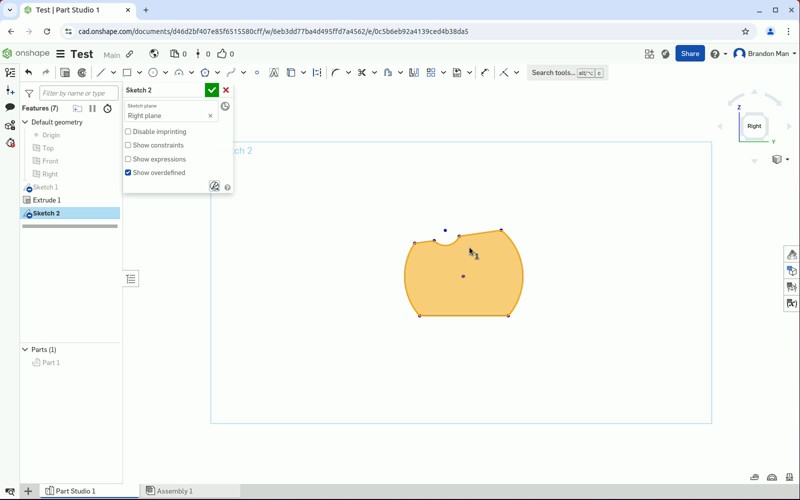
mouse_move(73, 352)
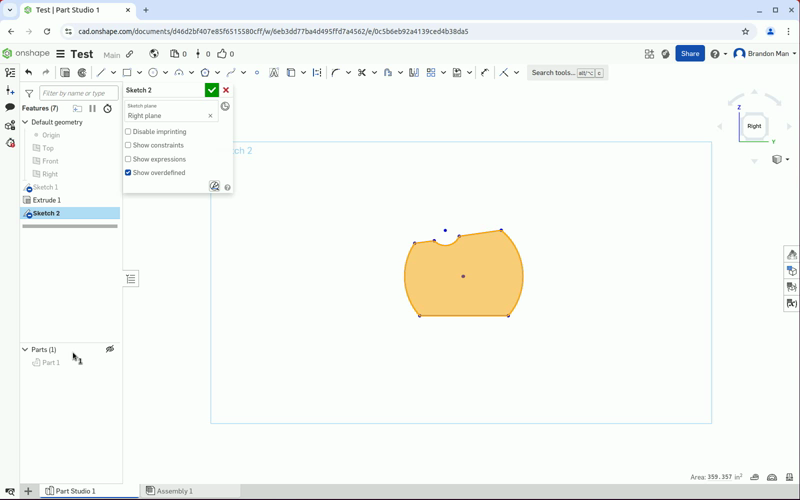
key(shift+y)
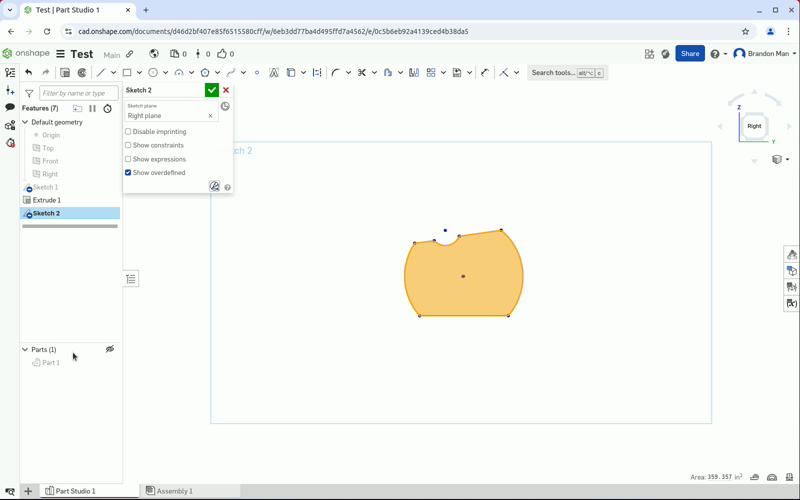
key(shift+e)
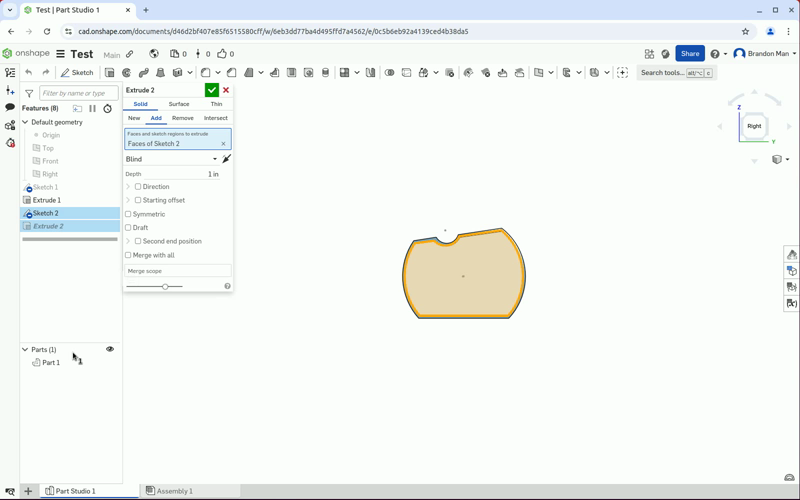
mouse_move(143, 106)
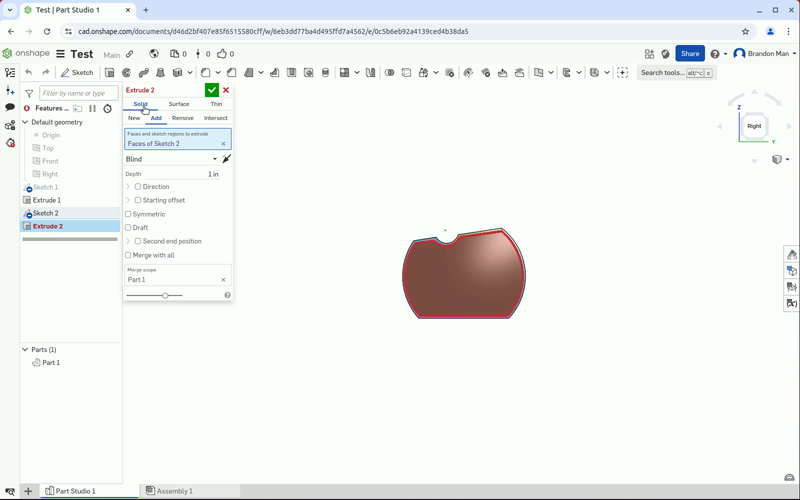
click(143, 106)
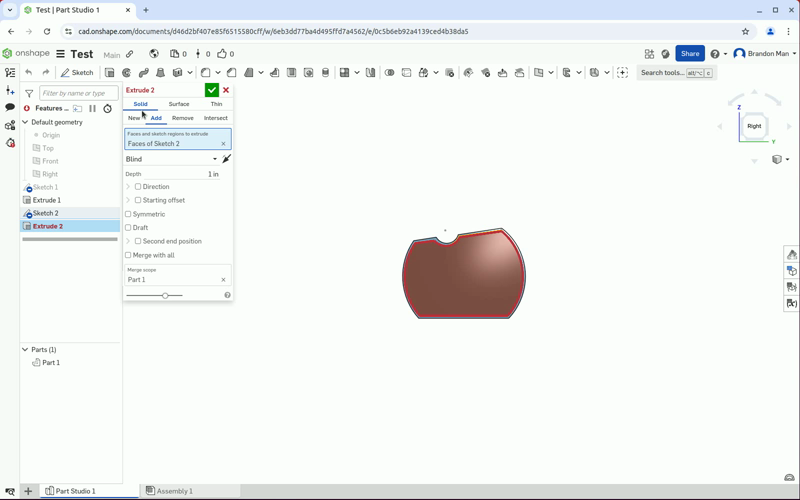
mouse_move(137, 120)
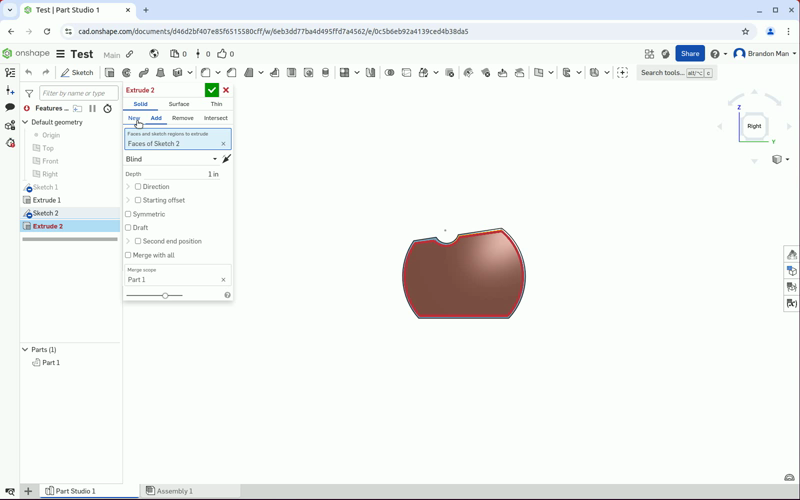
click(137, 120)
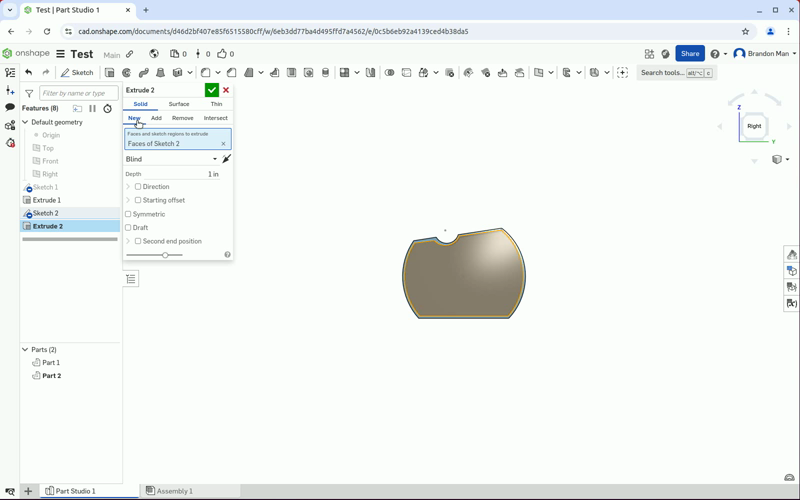
key(tab, 4)
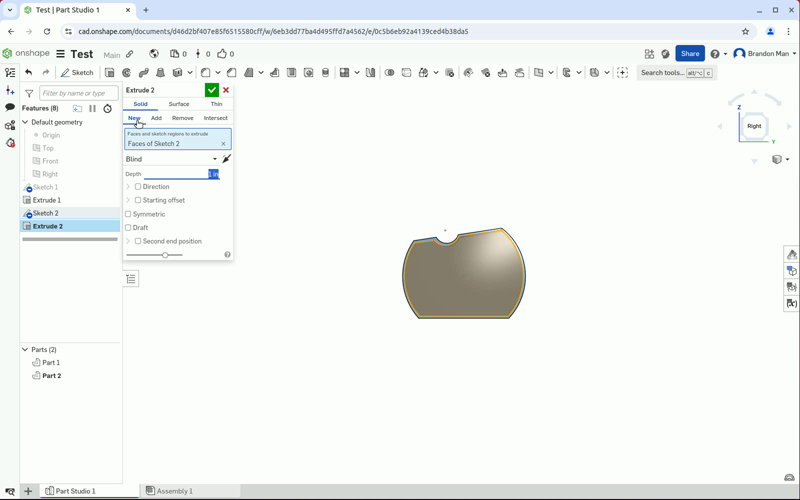
text(-0.963)
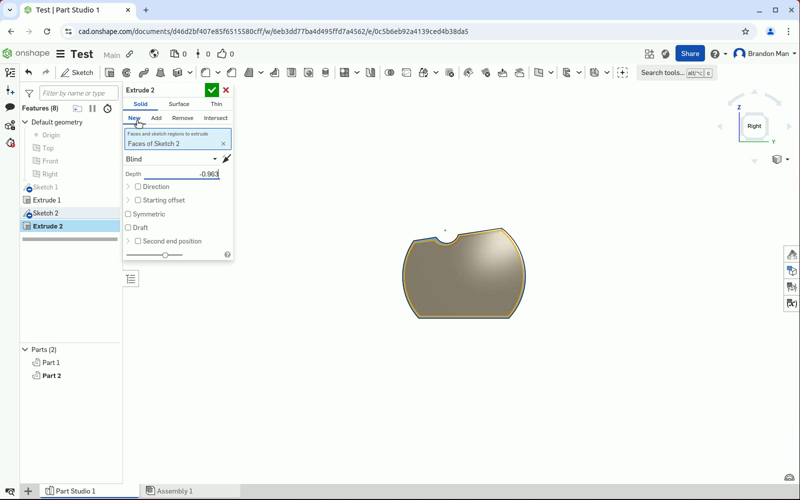
key(enter)
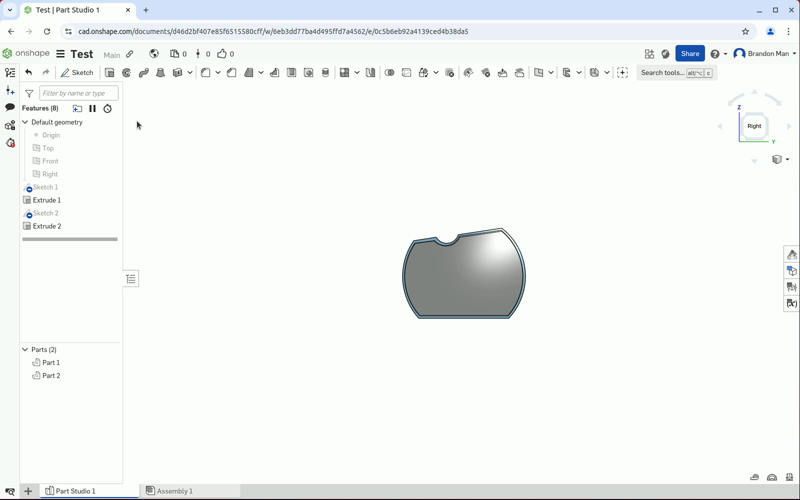
key(shift+h)
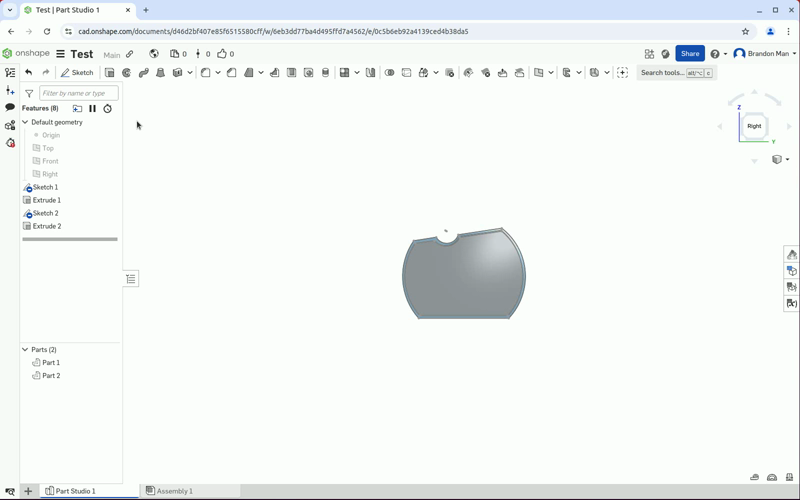
key(shift+h)
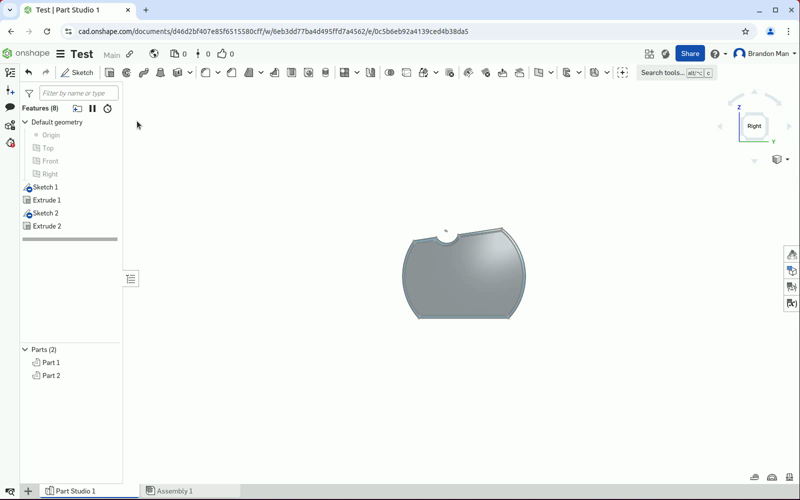
key(shift+7)
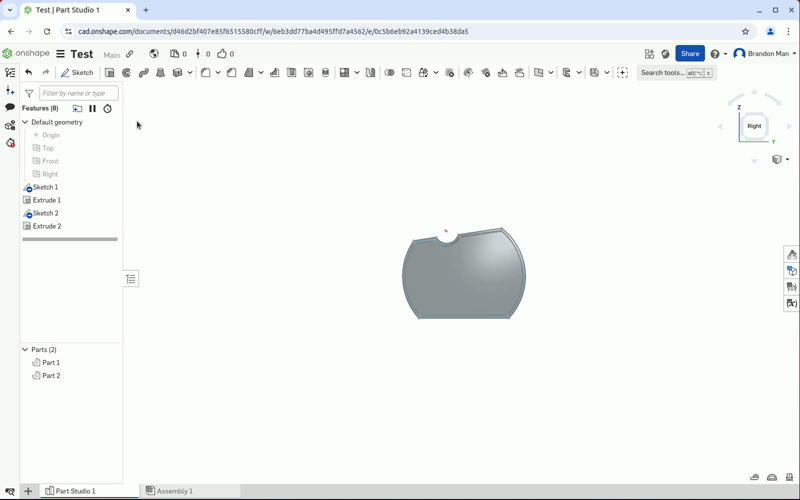
key(right, 2)
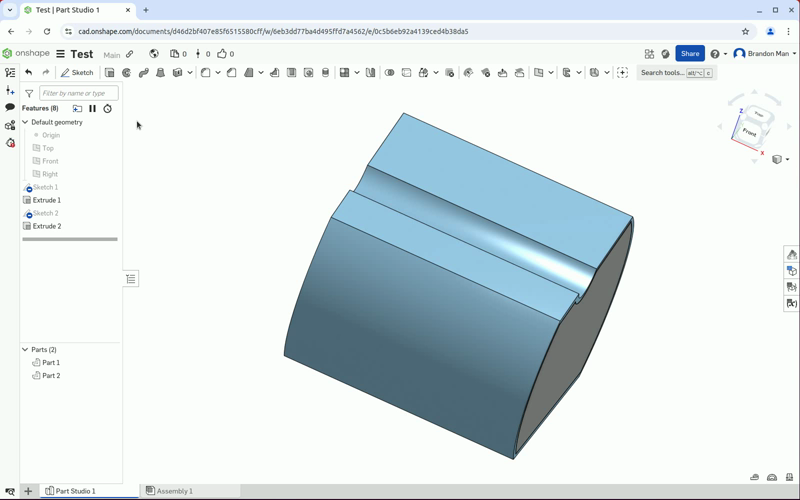
key(down, 2)
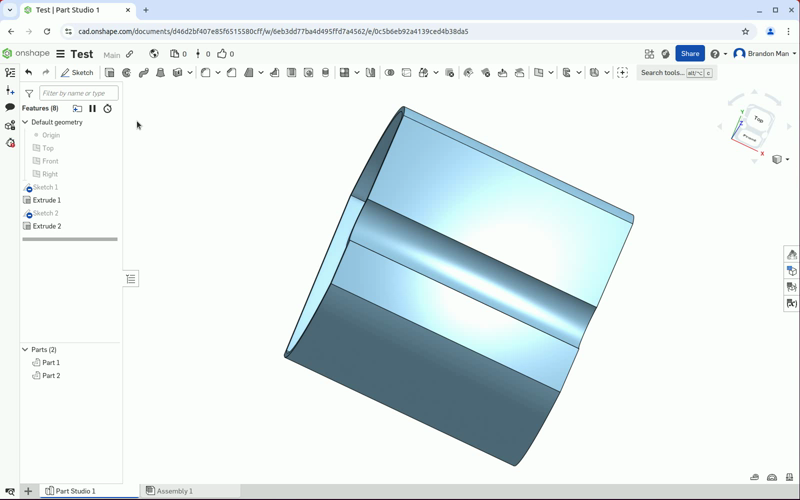
key(up, 2)
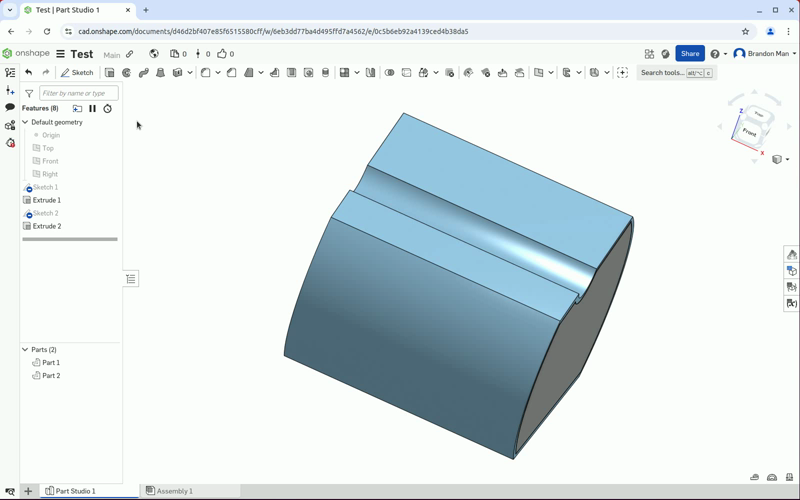
key(left, 2)
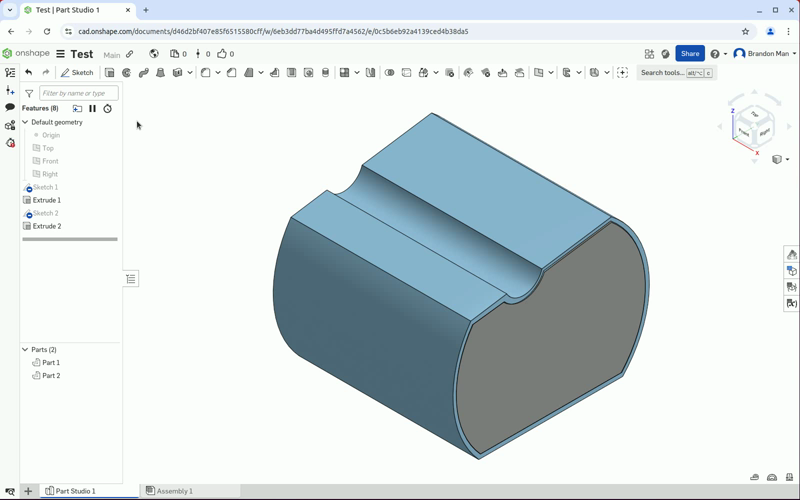
mouse_move(73, 189)
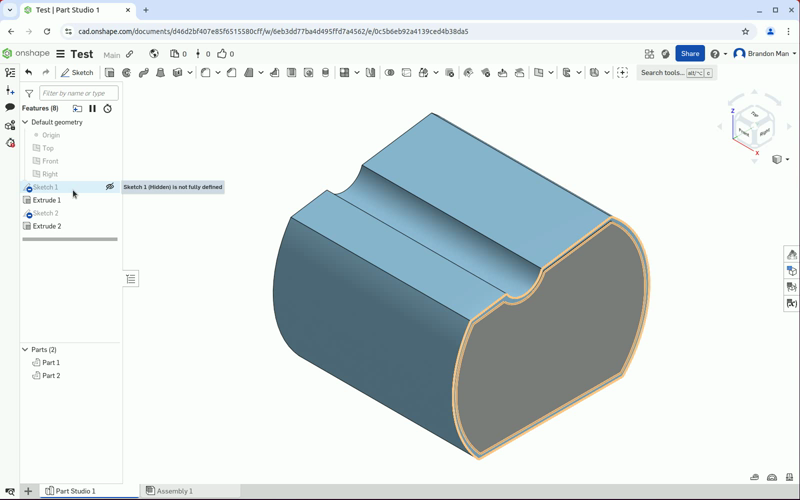
click(73, 189)